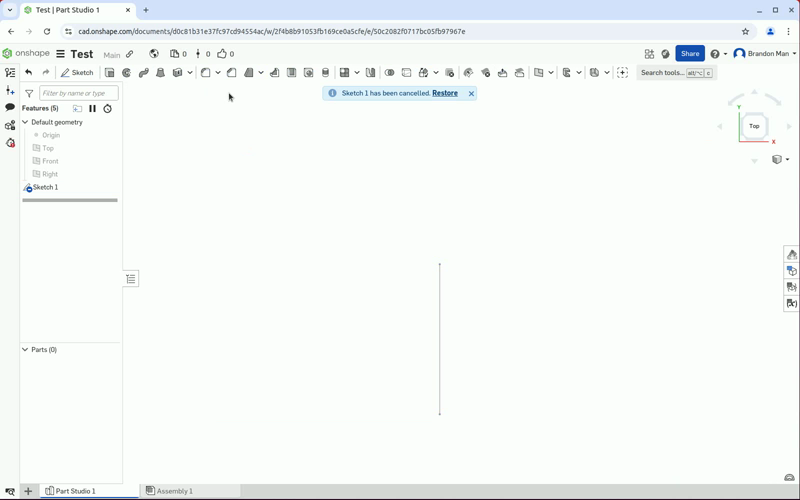
key(shift+h)
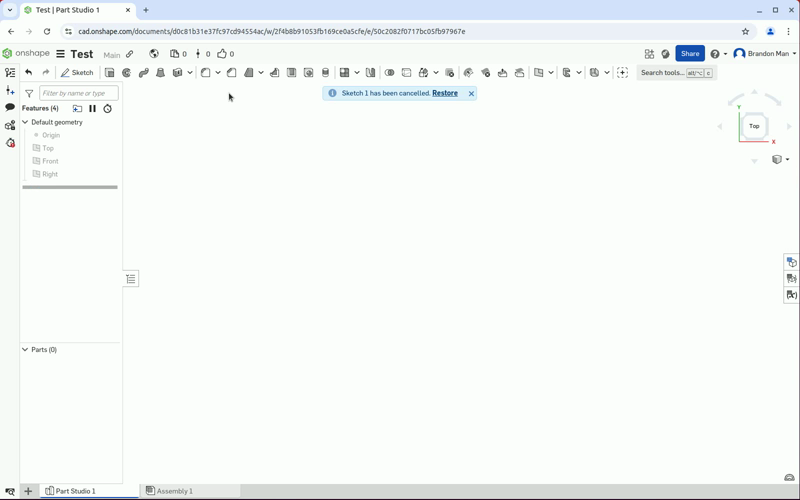
mouse_move(73, 352)
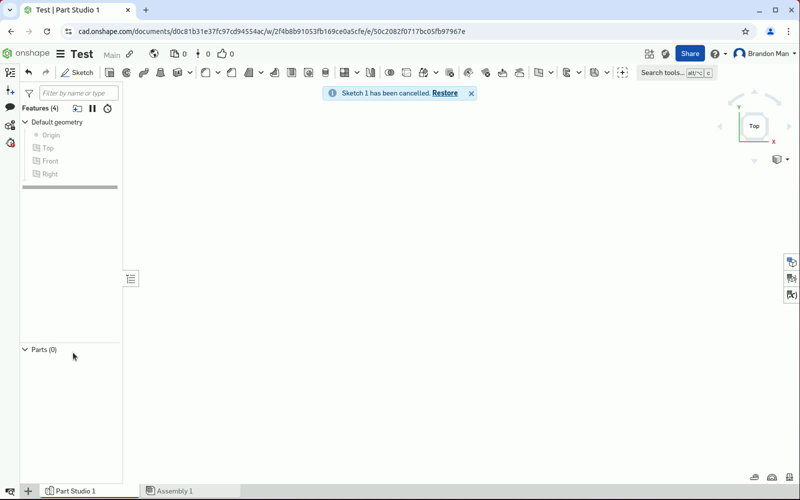
key(y)
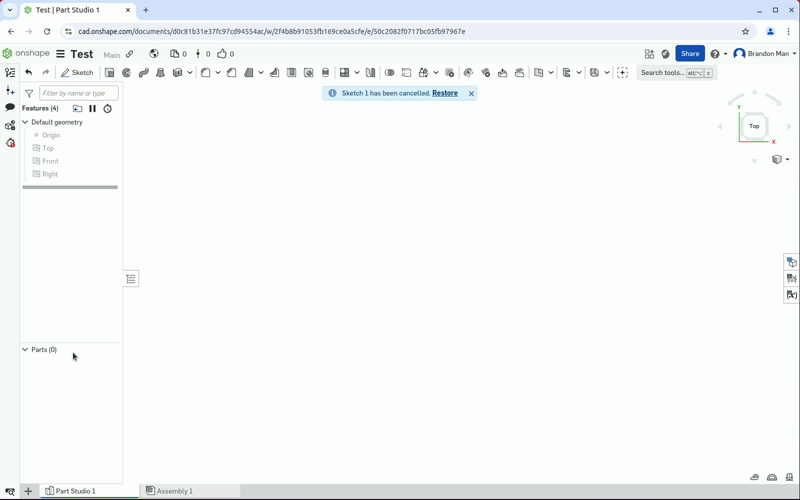
key(shift+p)
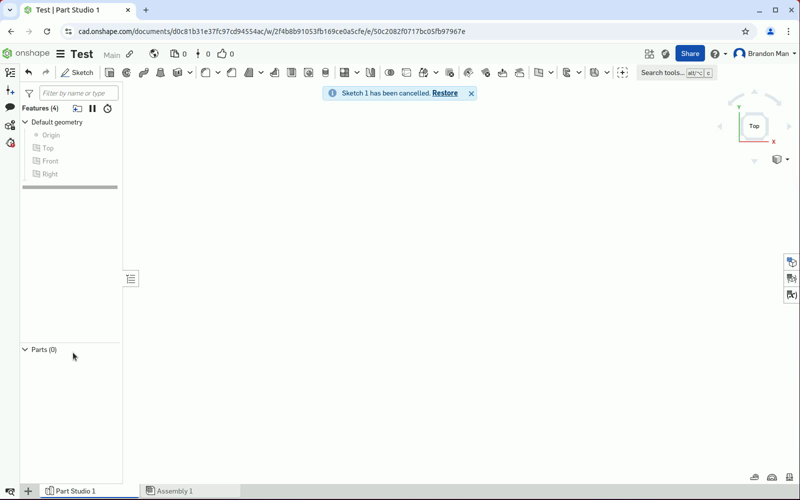
key(space)
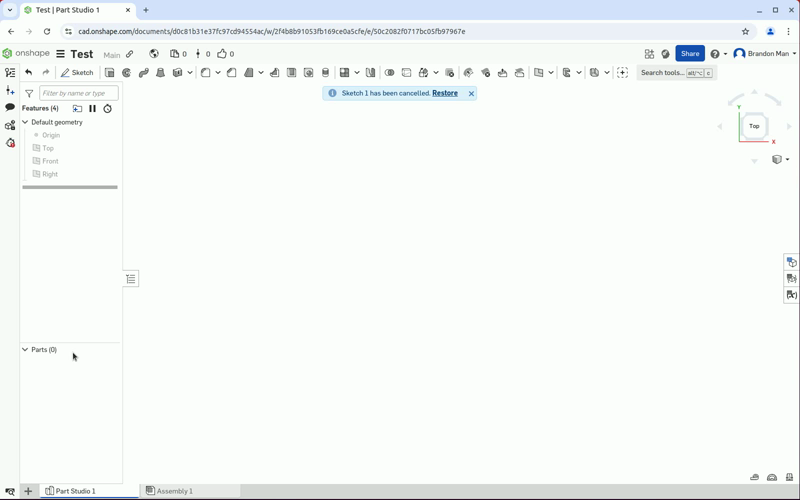
key_down(shift)
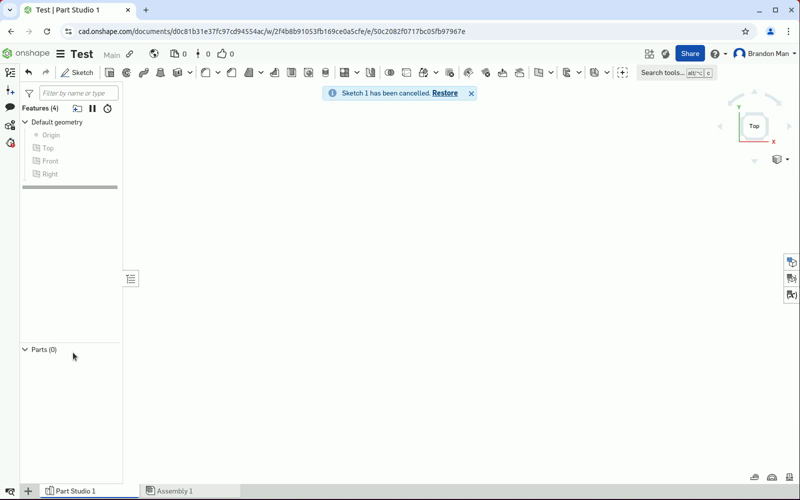
key(up)
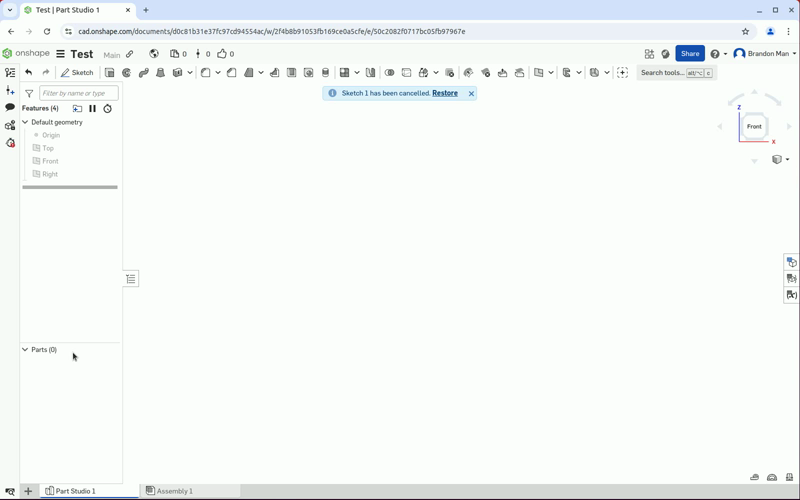
key_up(shift)
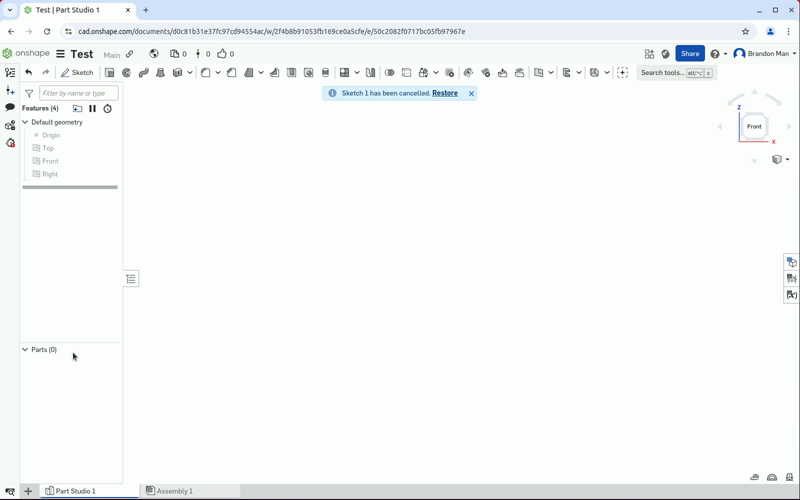
mouse_move(73, 352)
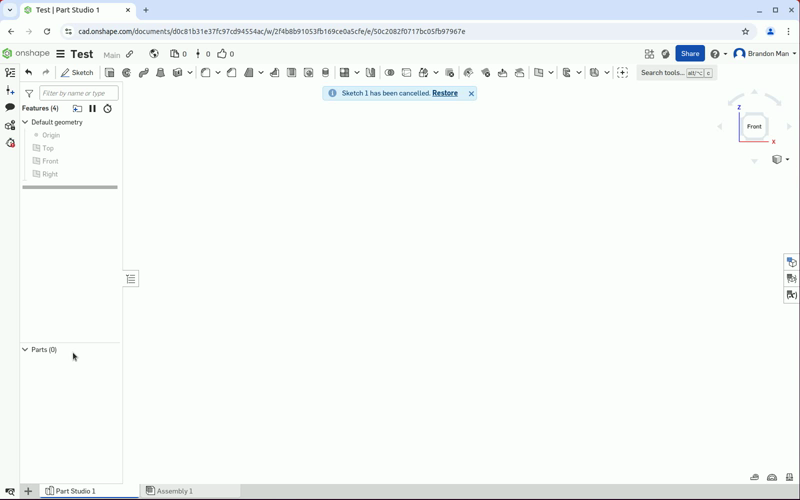
key(shift+y)
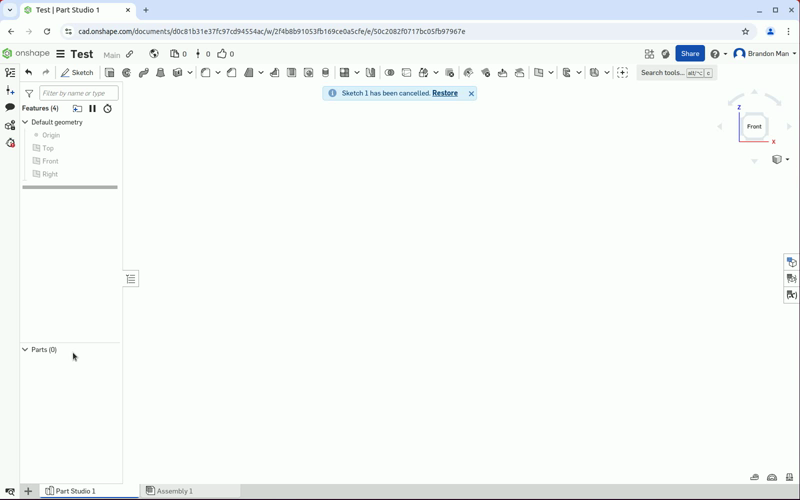
key(shift+s)
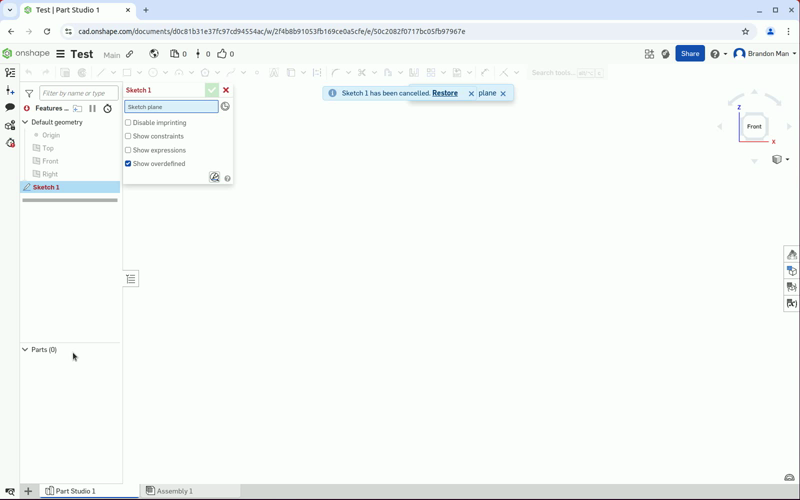
mouse_move(73, 163)
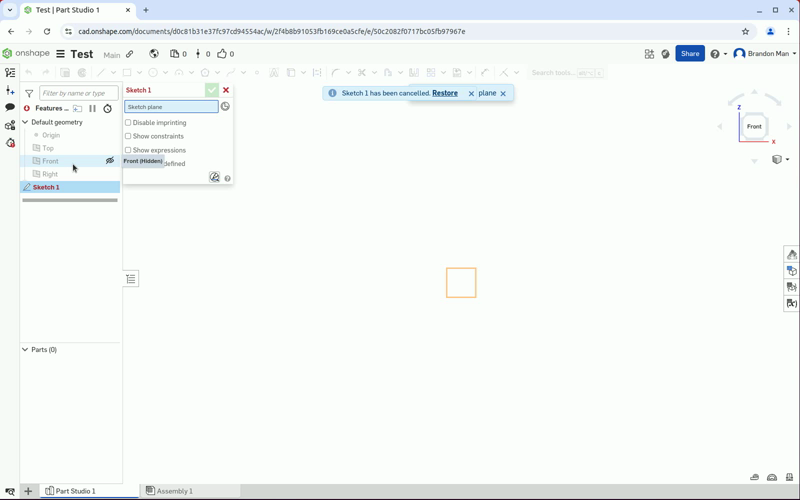
click(73, 163)
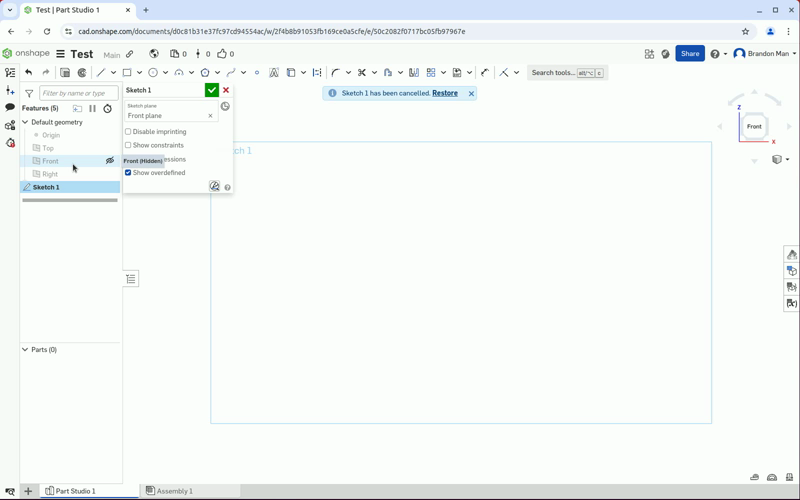
mouse_move(73, 352)
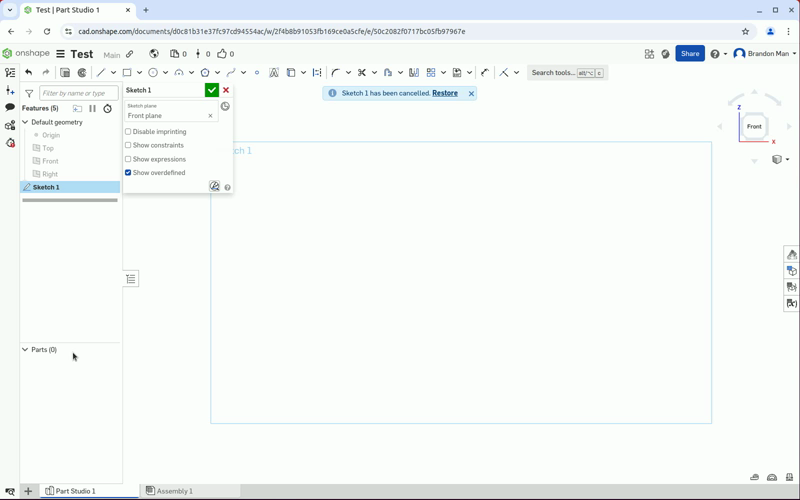
key(y)
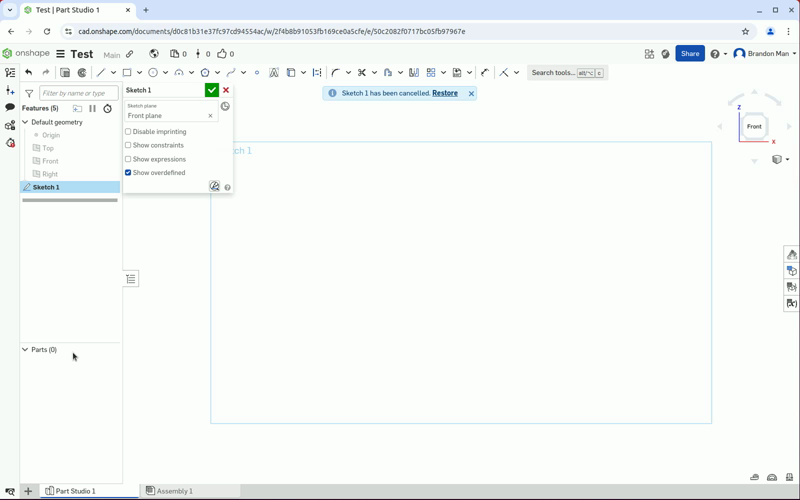
key(l)
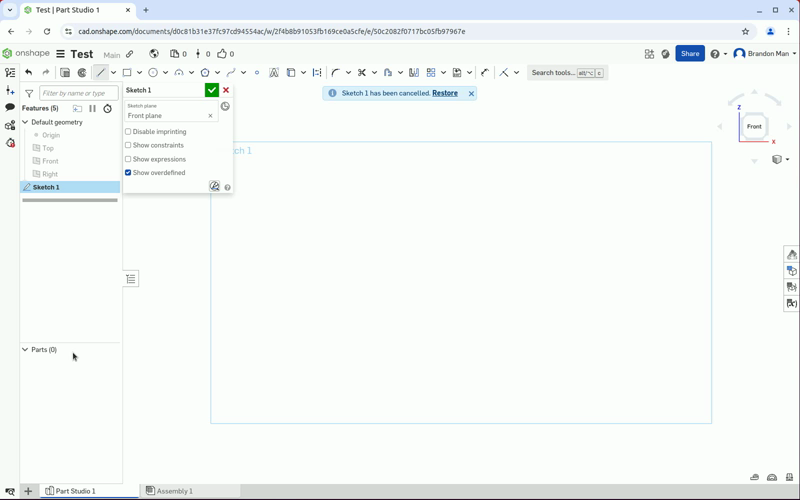
key_down(shift)
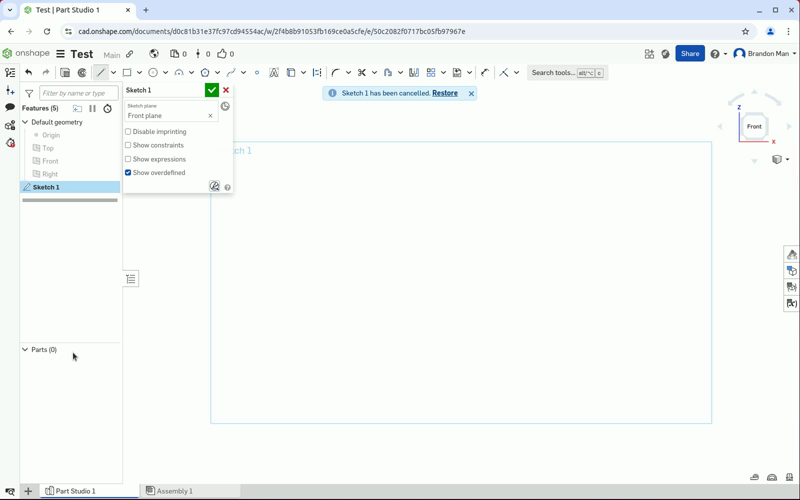
mouse_move(450, 282)
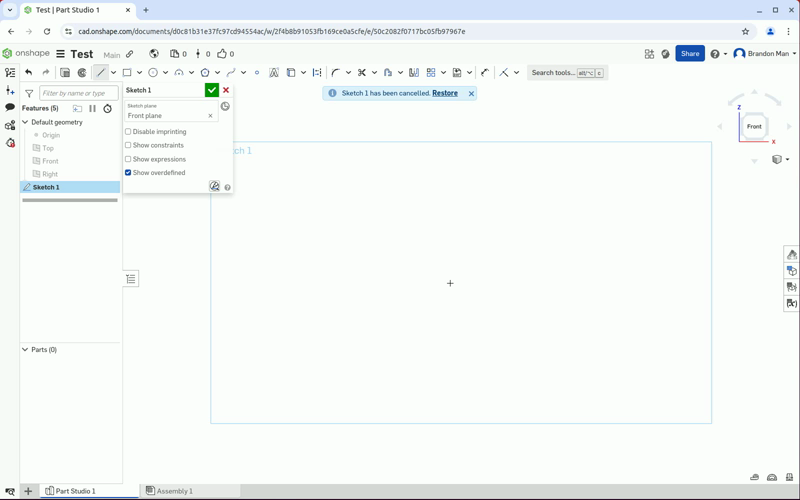
click(450, 282)
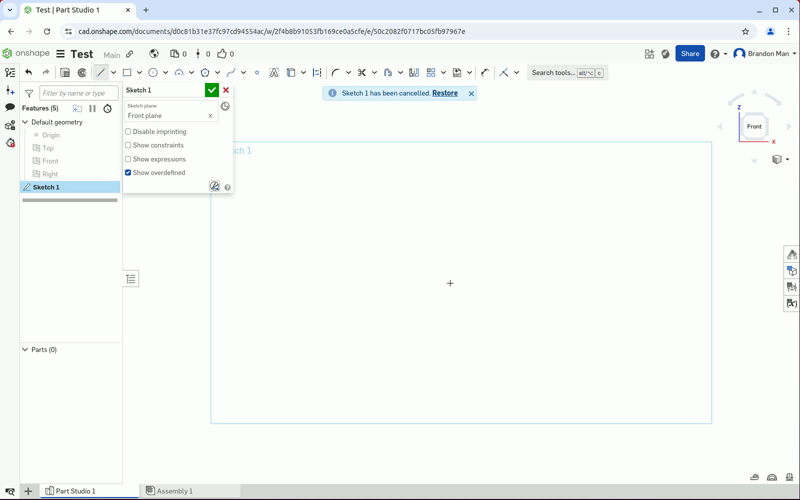
key_up(shift)
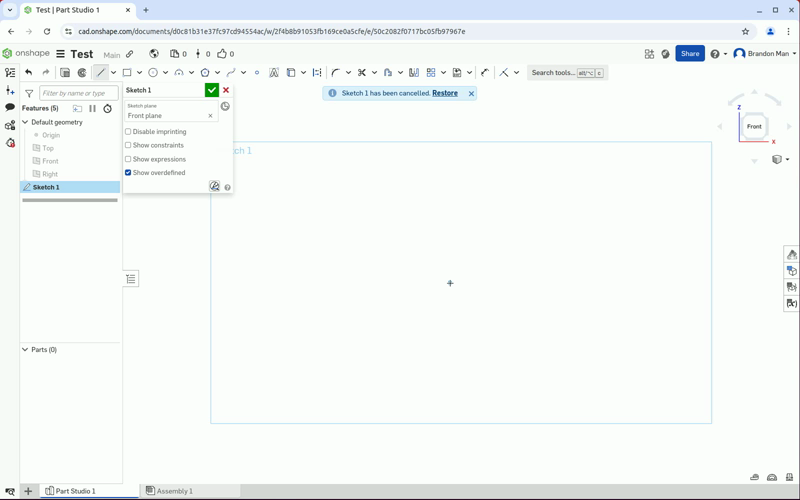
key_down(shift)
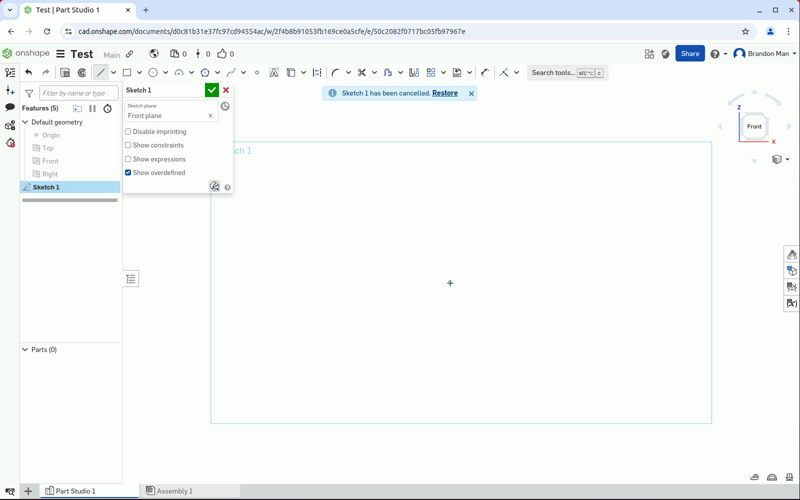
mouse_move(480, 282)
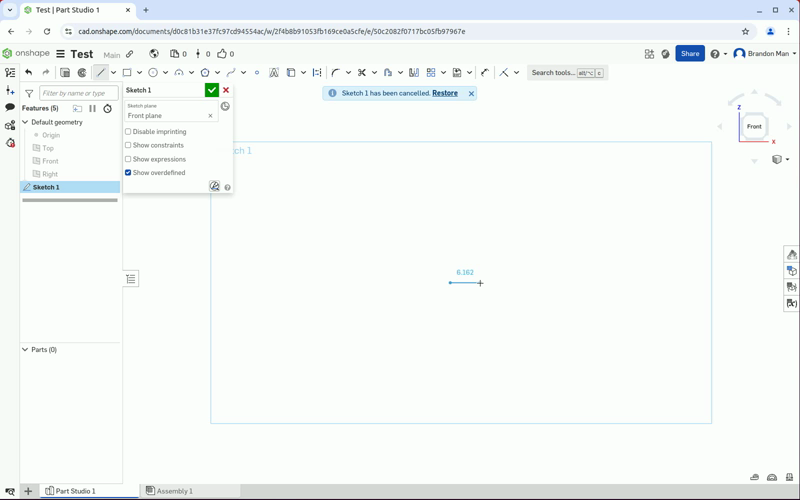
mouse_move(471, 282)
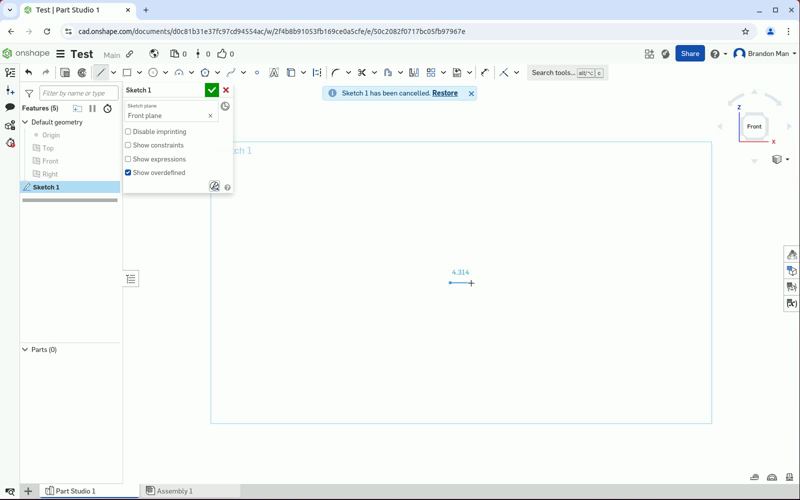
click(471, 282)
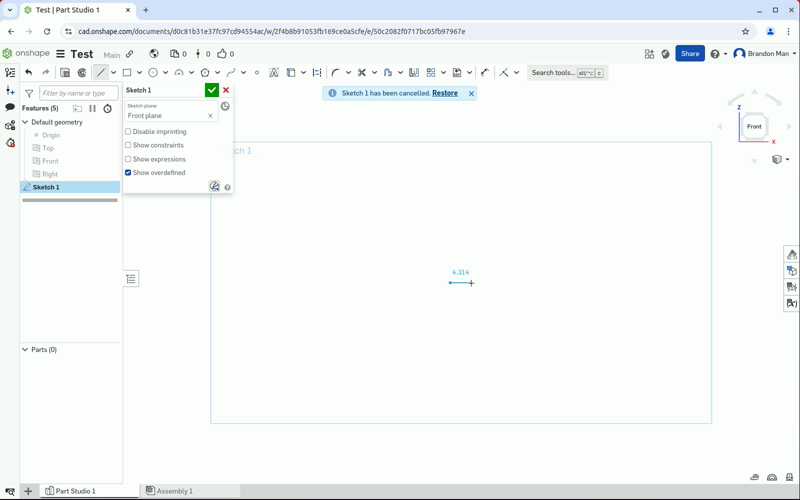
key_up(shift)
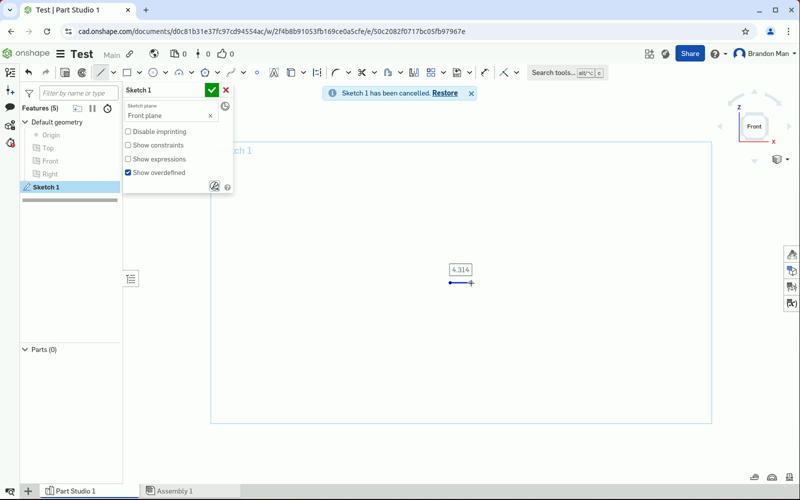
key_down(shift)
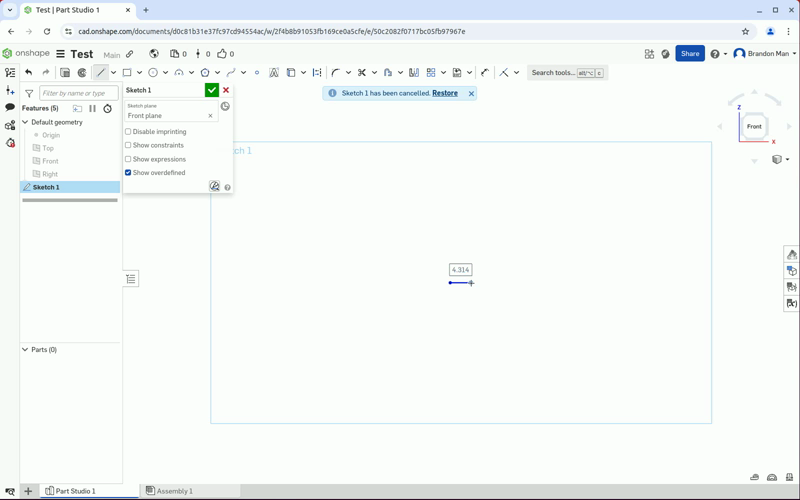
mouse_move(501, 282)
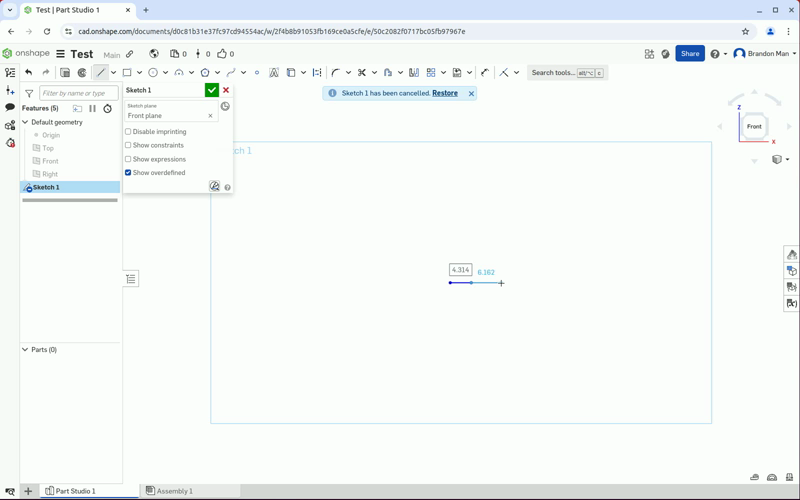
mouse_move(471, 244)
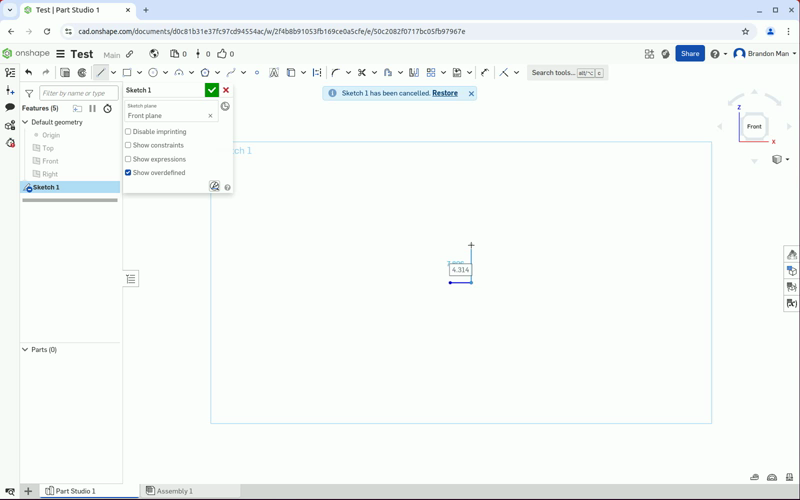
click(471, 244)
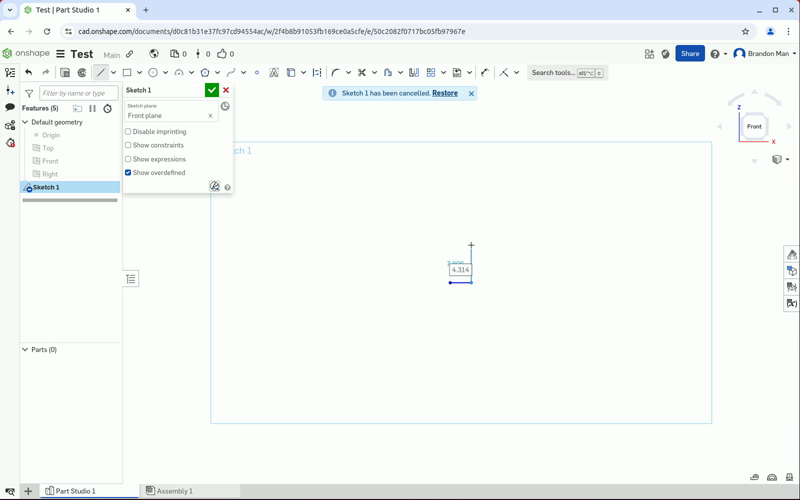
key_up(shift)
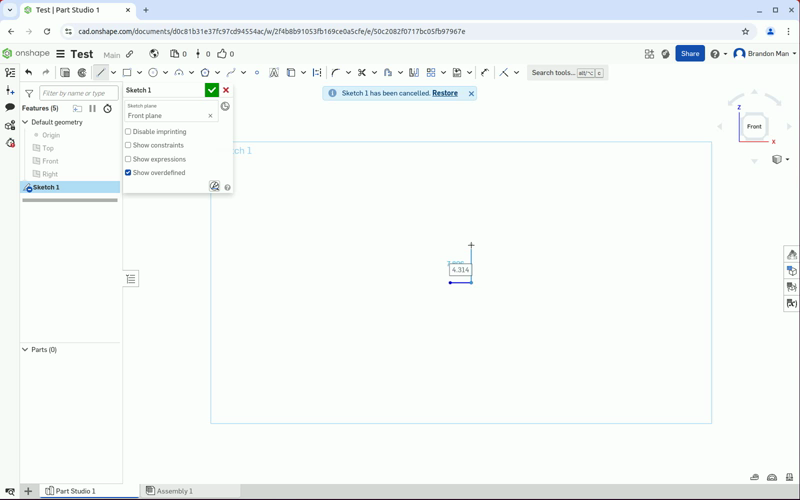
key(esc)
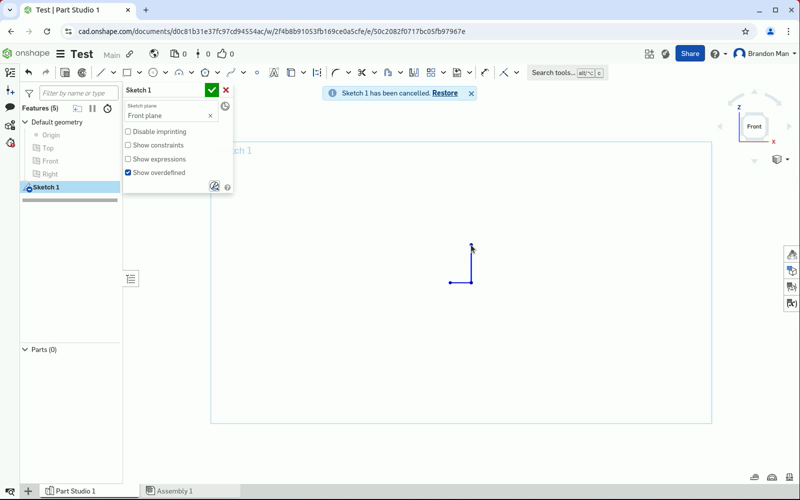
key(a)
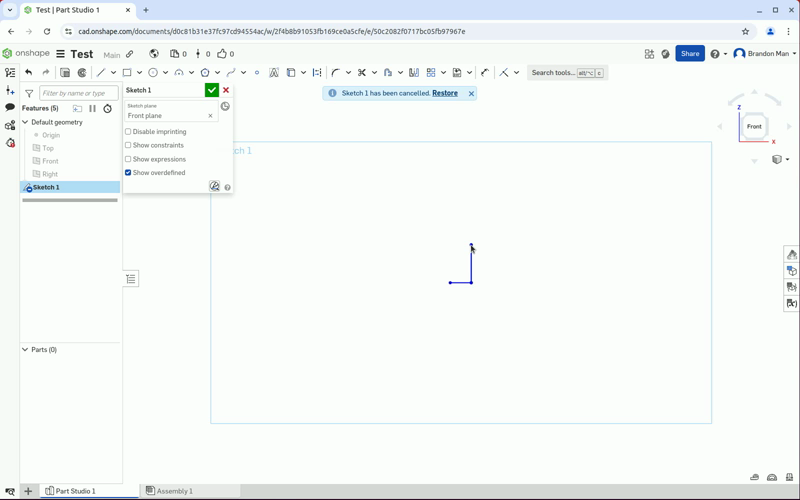
mouse_move(471, 244)
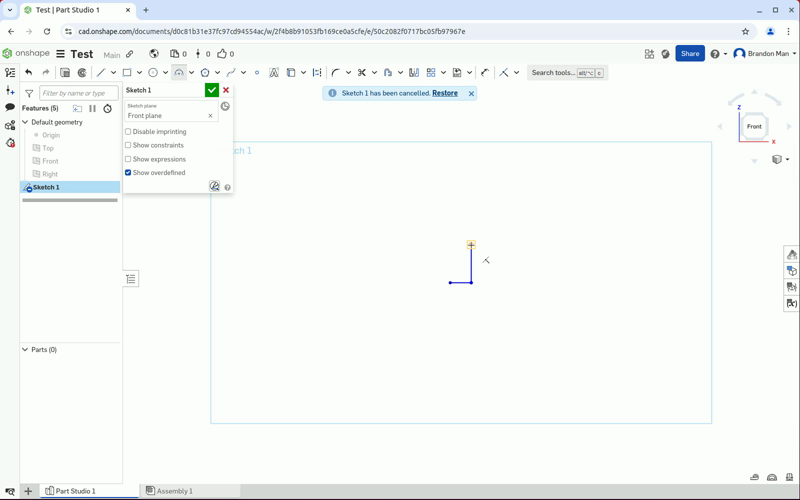
click(471, 244)
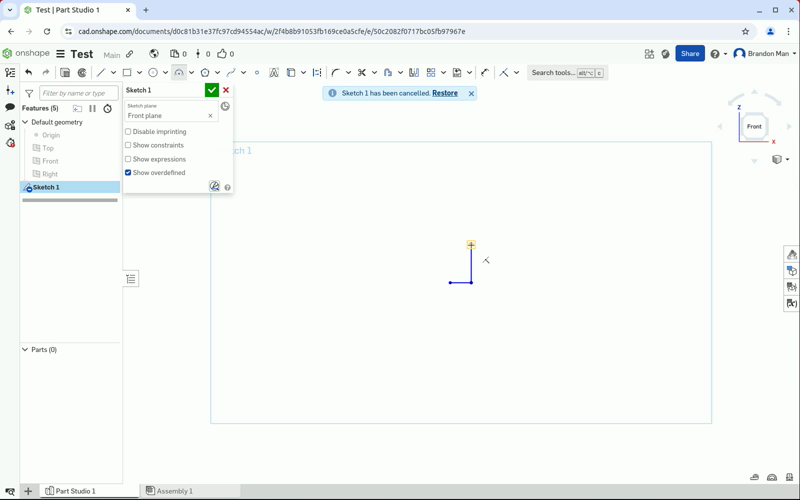
key_down(shift)
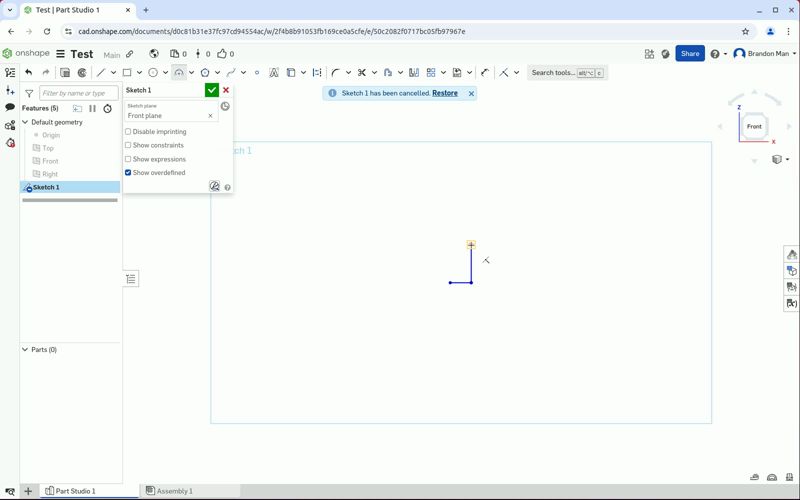
mouse_move(450, 244)
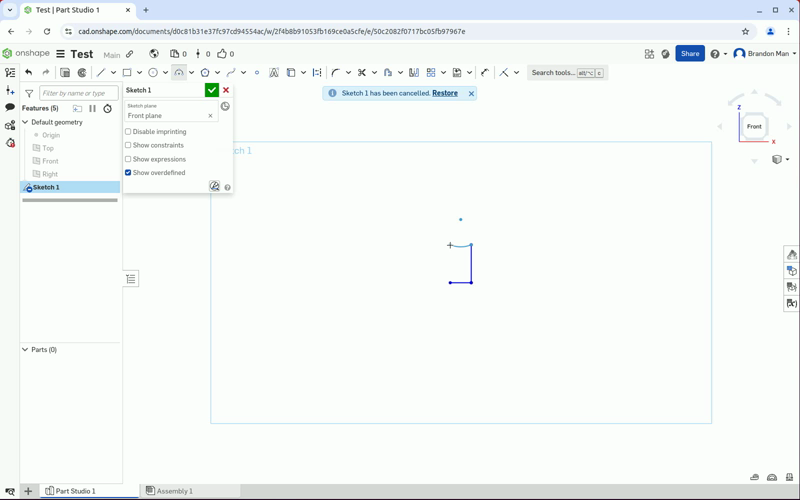
click(450, 244)
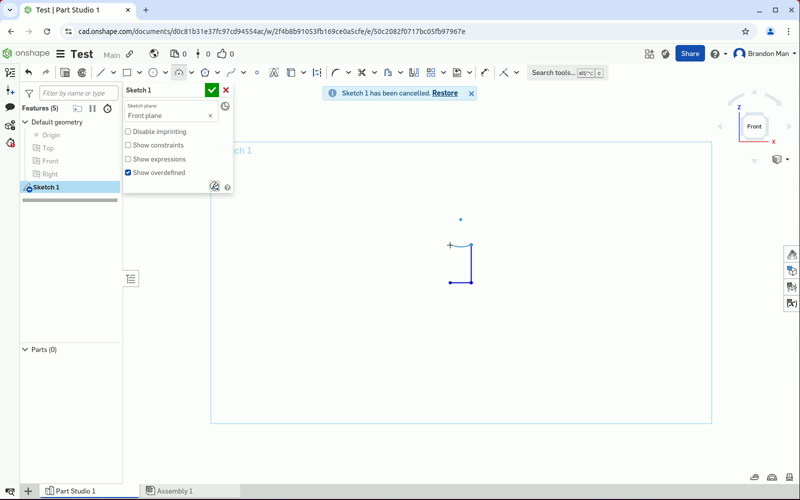
mouse_move(460, 234)
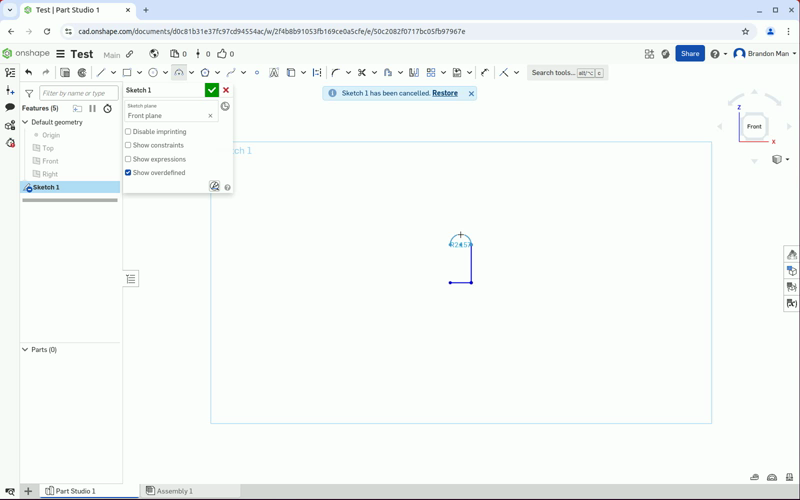
click(460, 234)
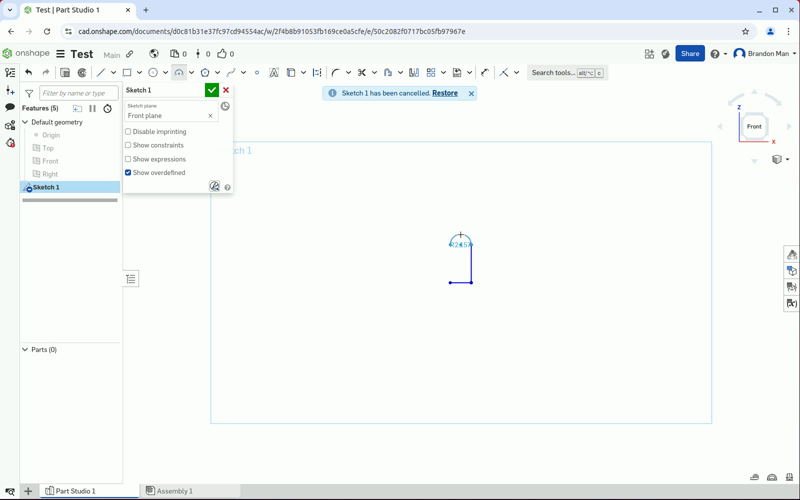
key_up(shift)
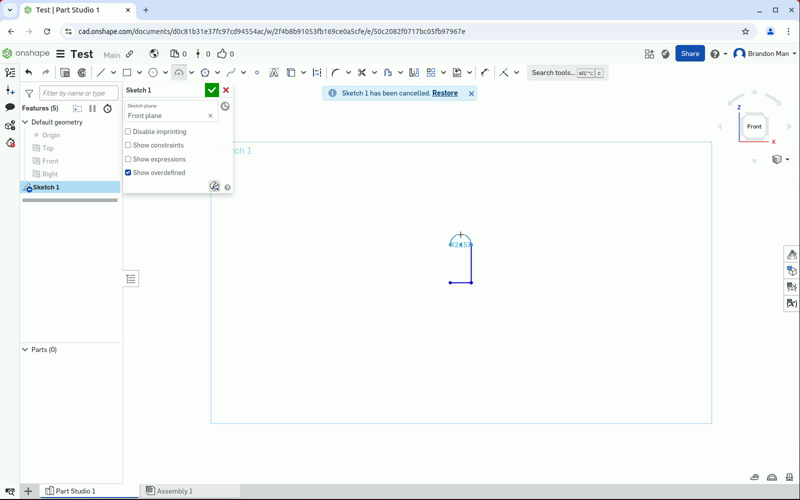
key(esc)
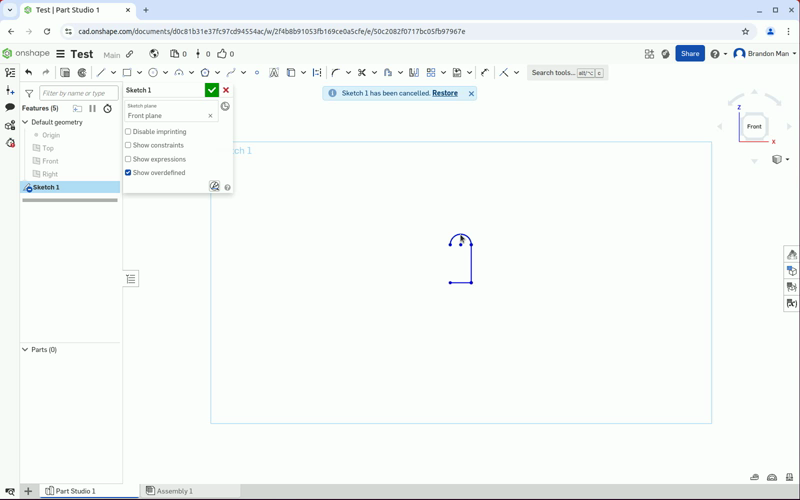
key(l)
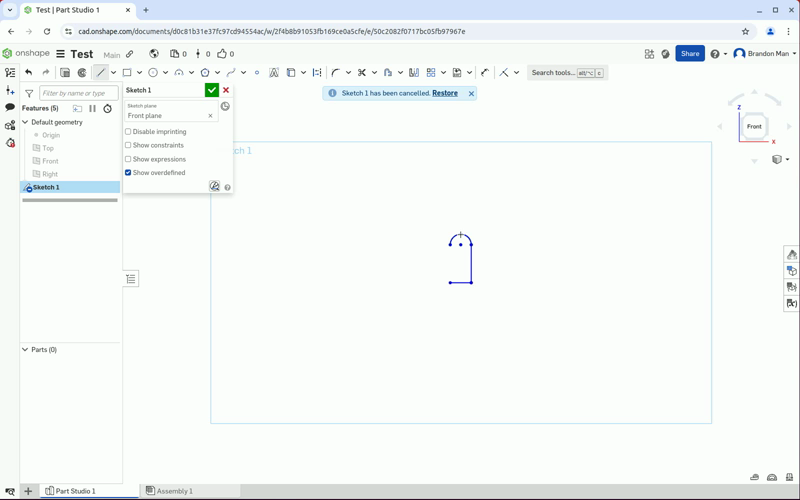
mouse_move(450, 244)
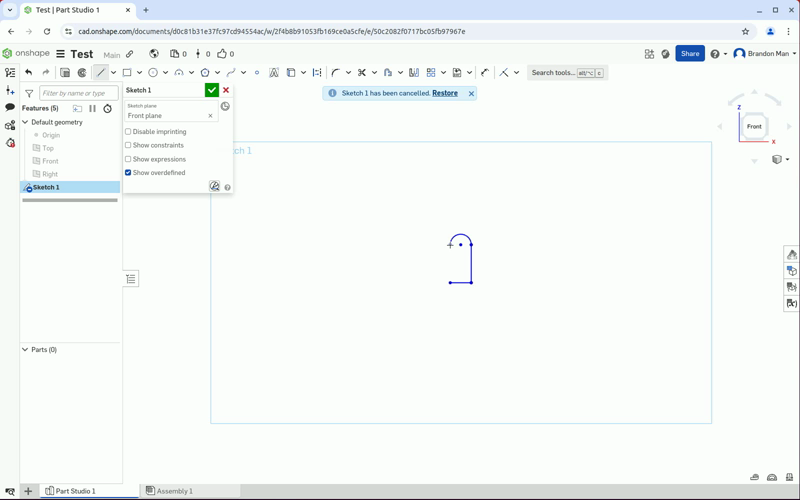
click(450, 244)
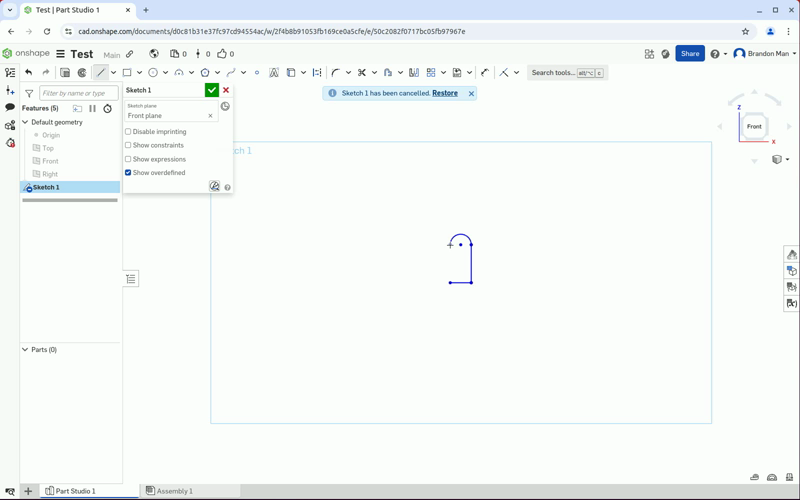
mouse_move(480, 244)
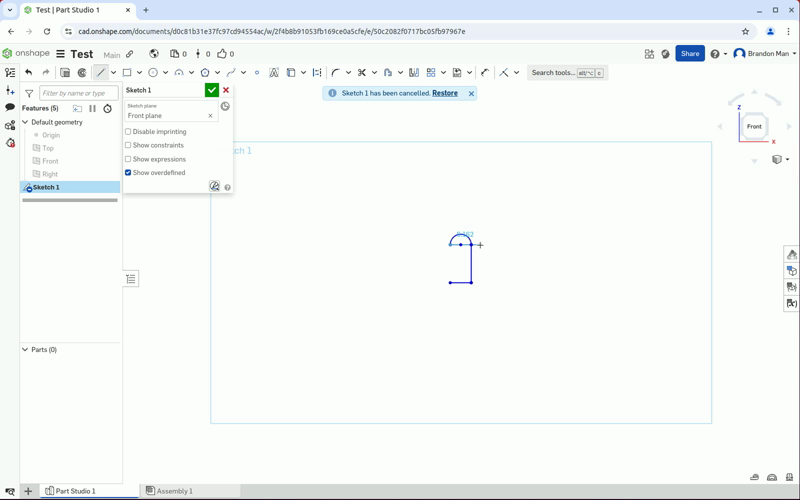
key_down(shift)
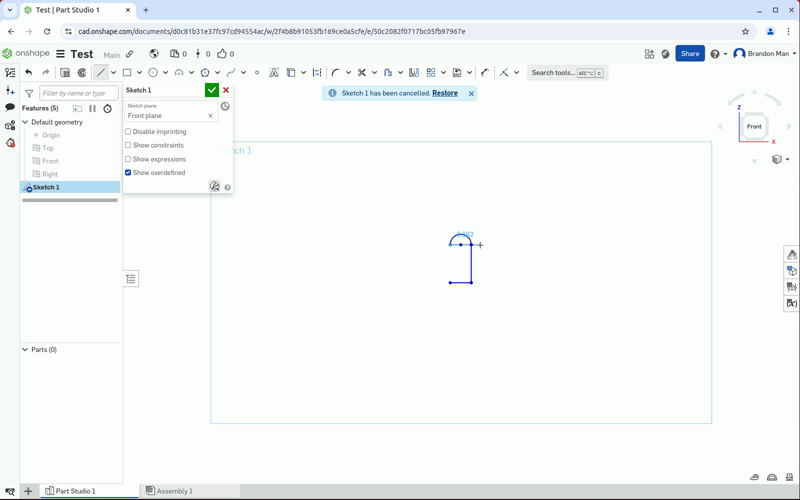
mouse_move(450, 282)
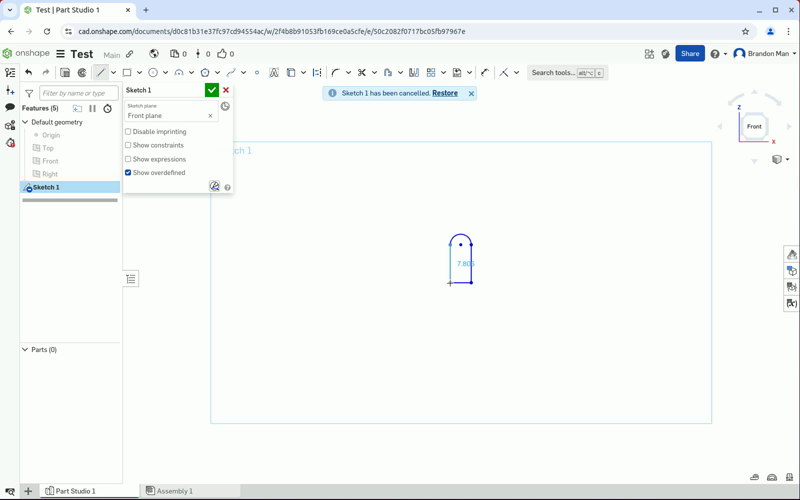
key_up(shift)
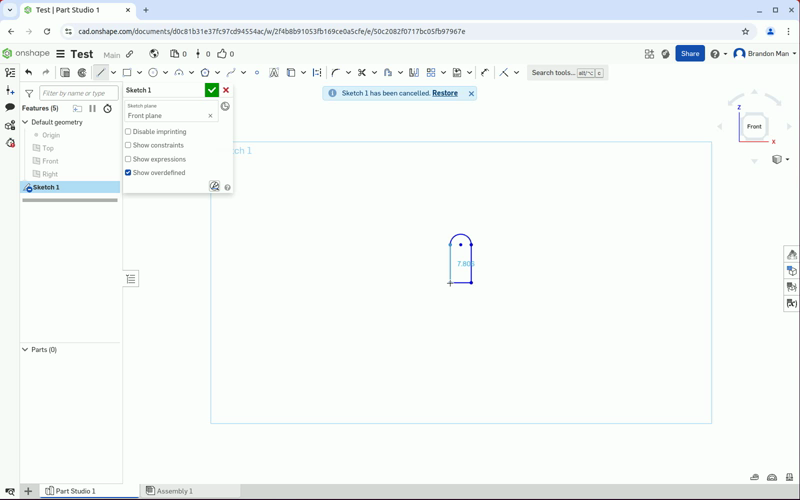
click(450, 282)
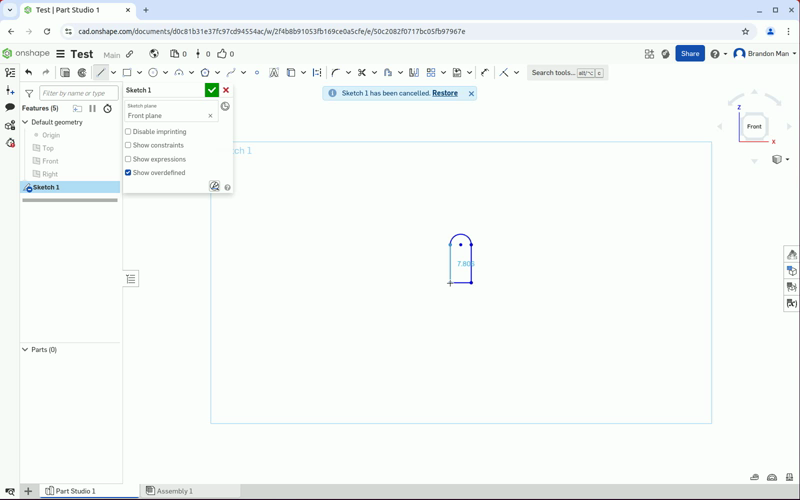
key(esc)
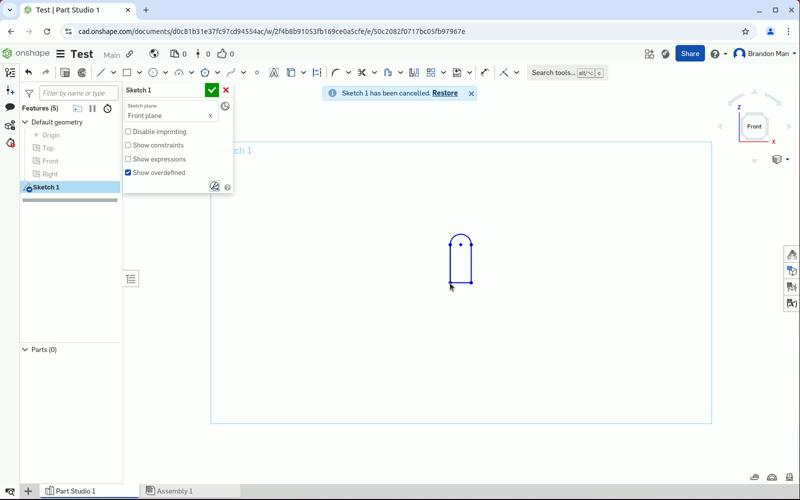
key(c)
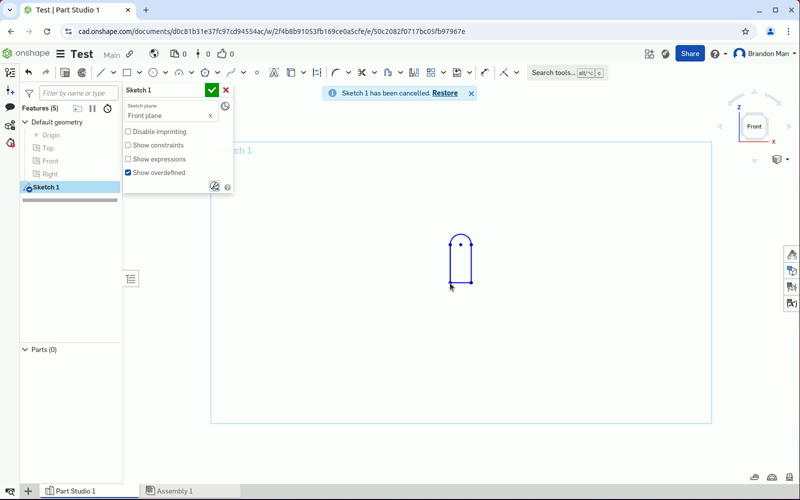
key_down(shift)
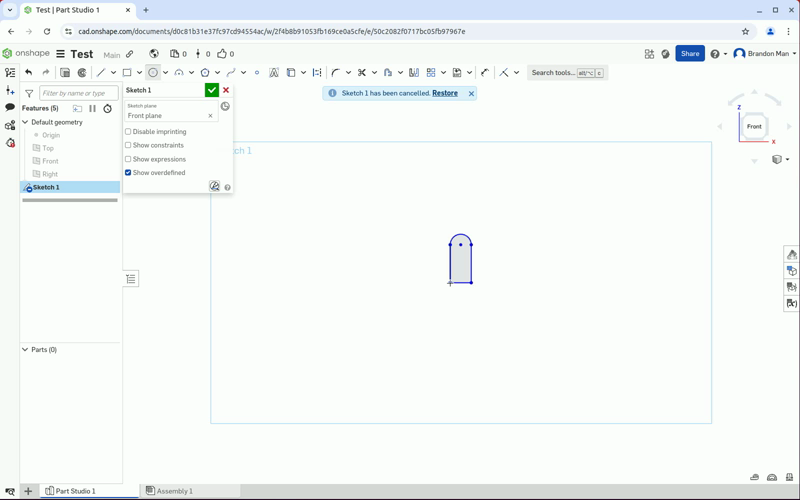
mouse_move(460, 244)
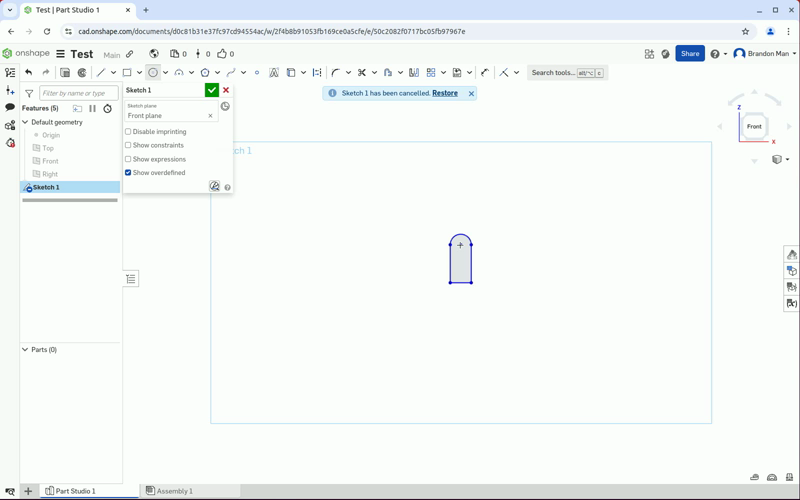
click(460, 244)
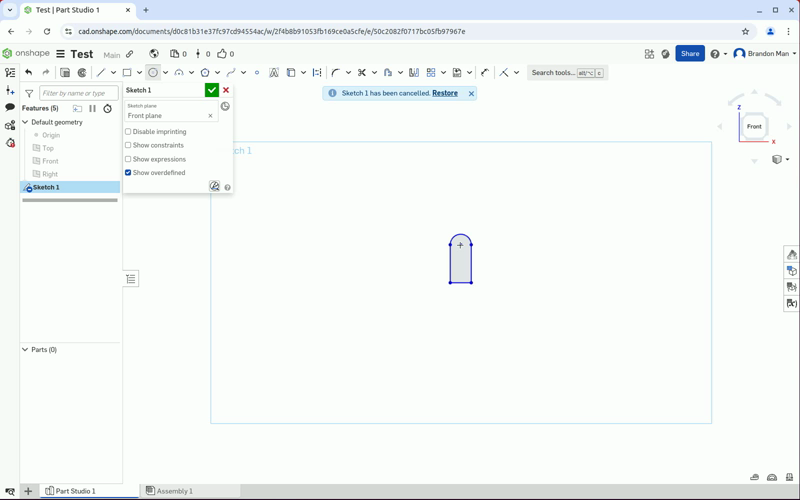
key_up(shift)
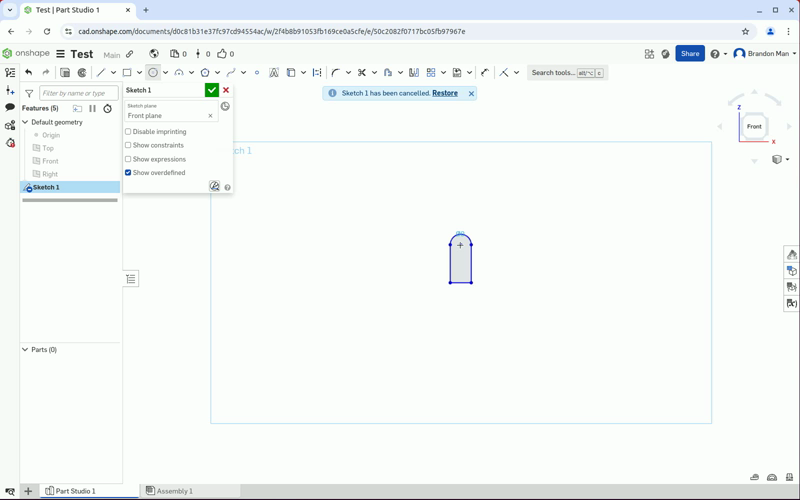
mouse_move(465, 244)
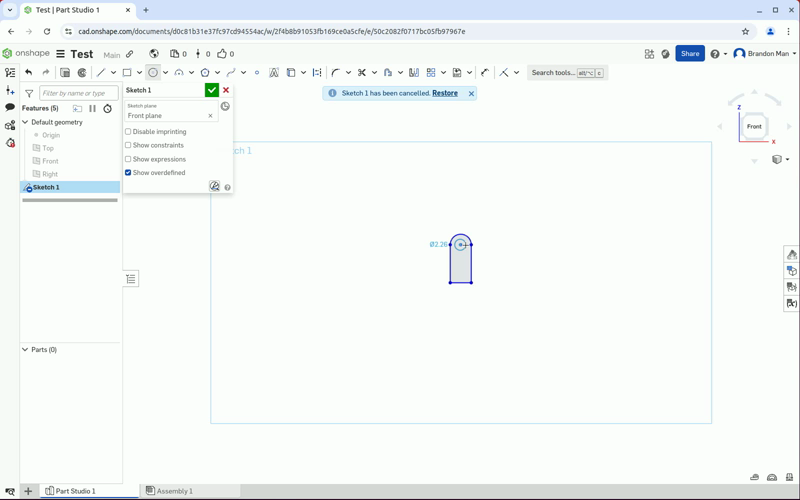
click(465, 244)
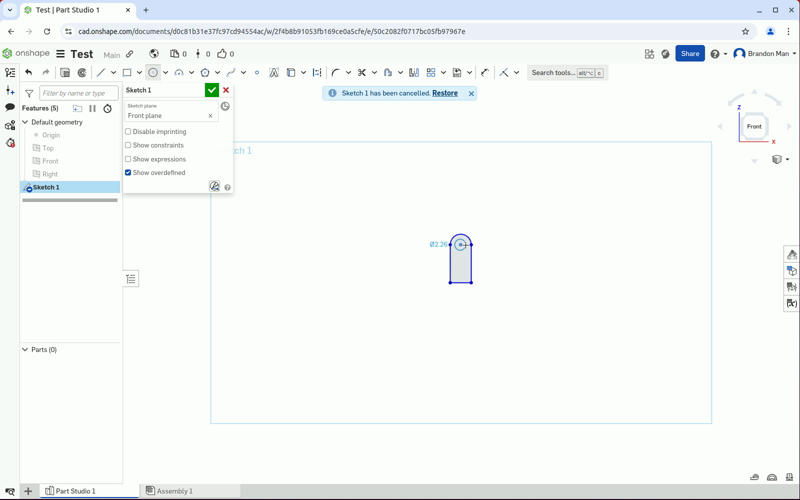
key(esc)
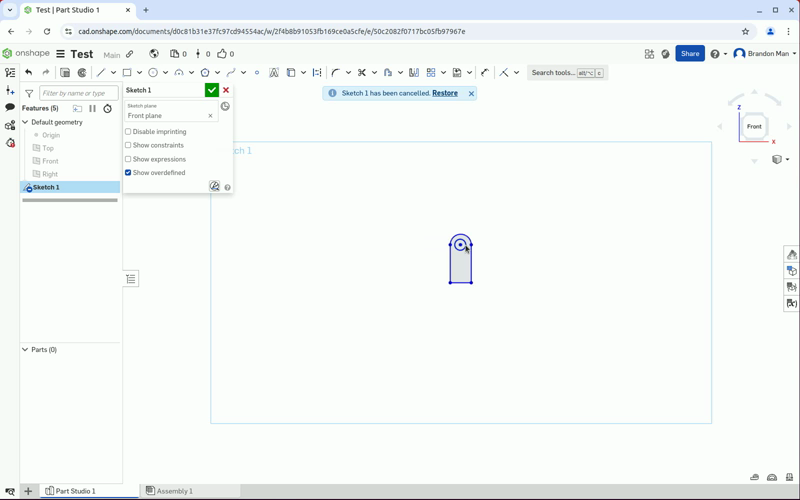
mouse_move(458, 280)
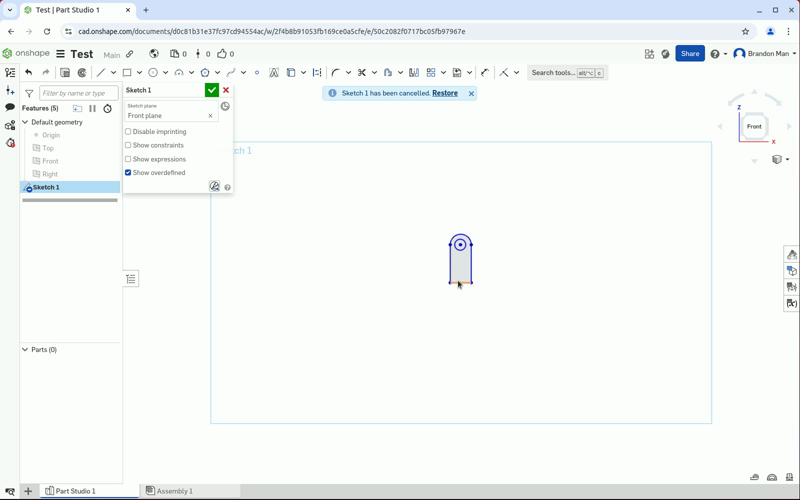
scroll(6)
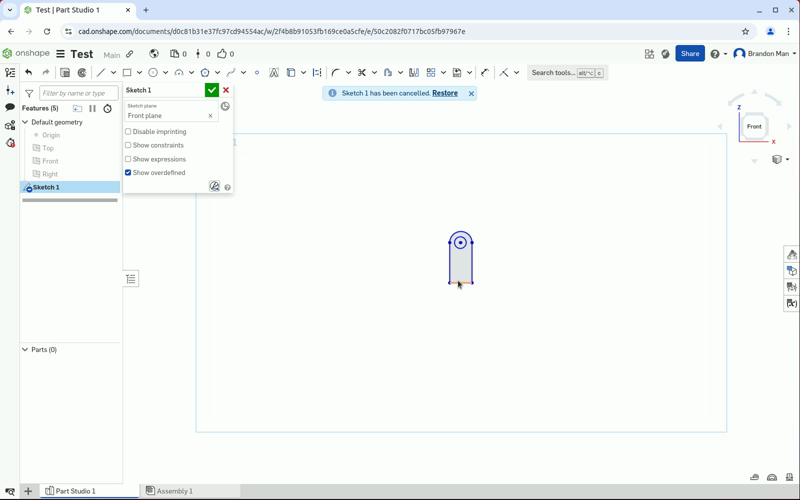
scroll(6)
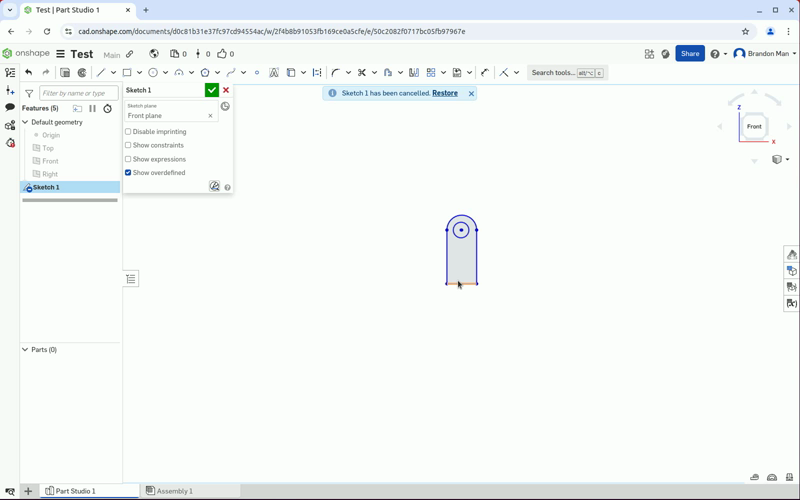
scroll(6)
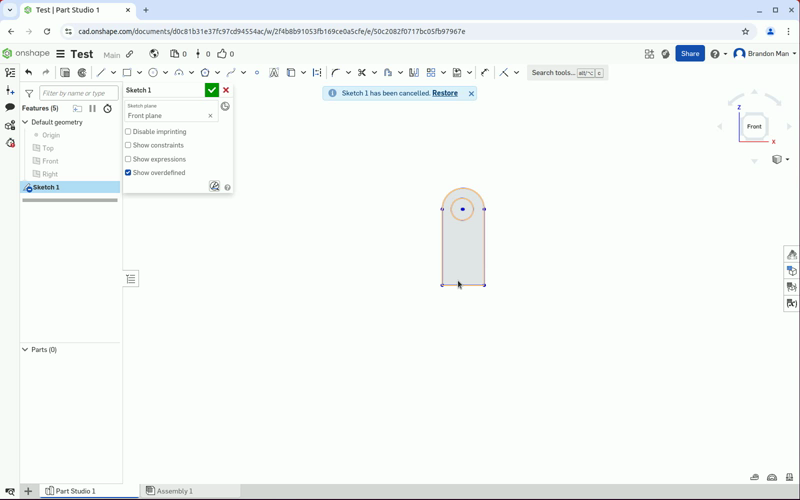
scroll(6)
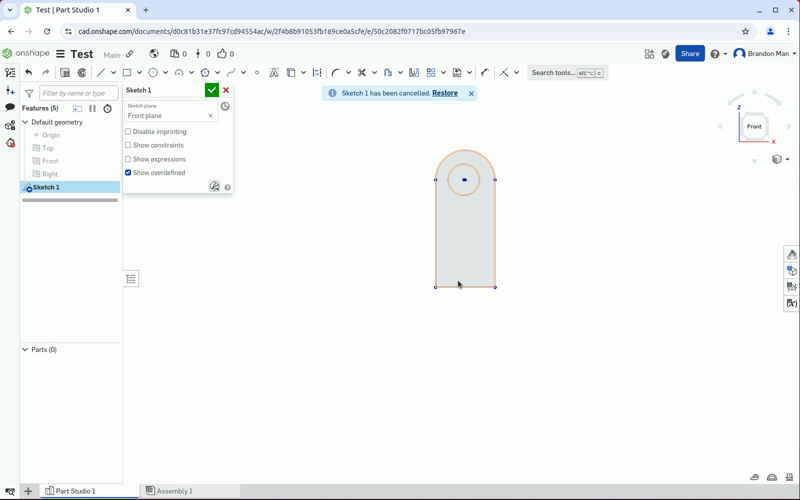
scroll(6)
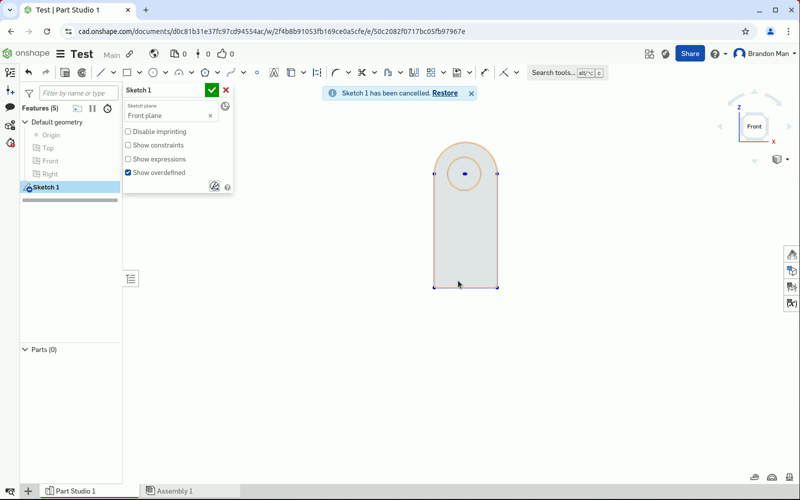
scroll(6)
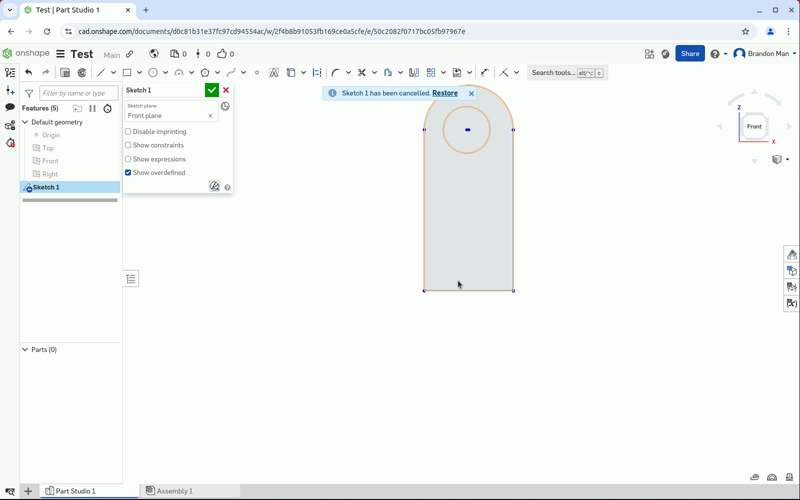
scroll(6)
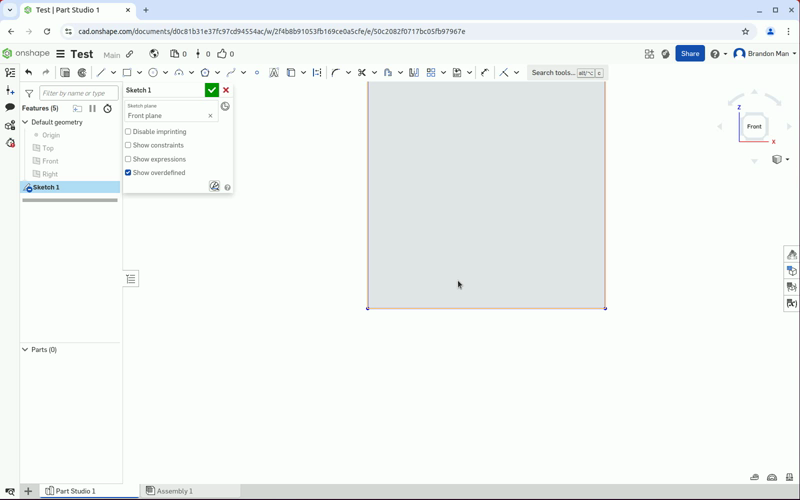
click(458, 280)
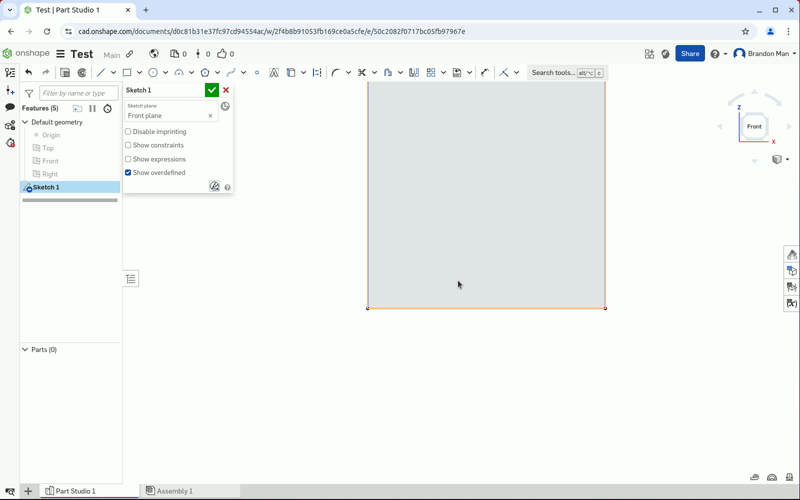
scroll(-6)
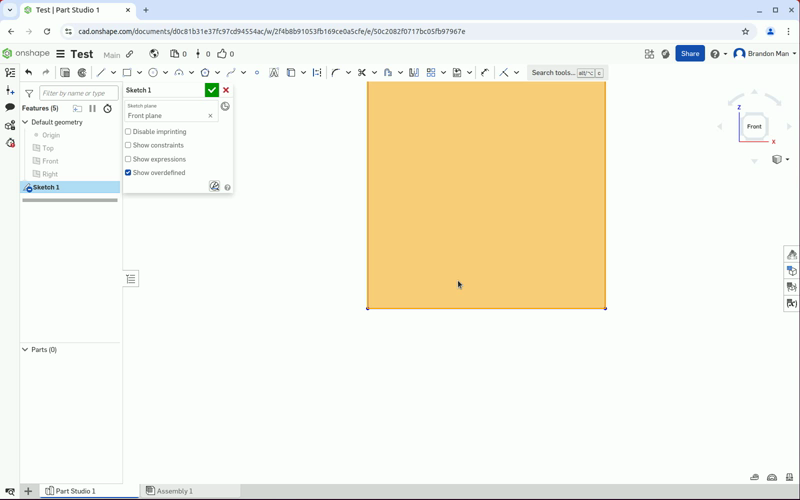
scroll(-6)
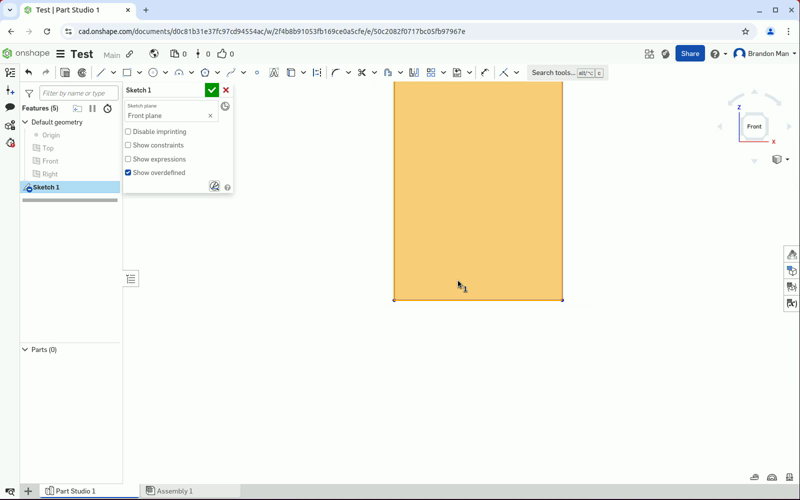
scroll(-6)
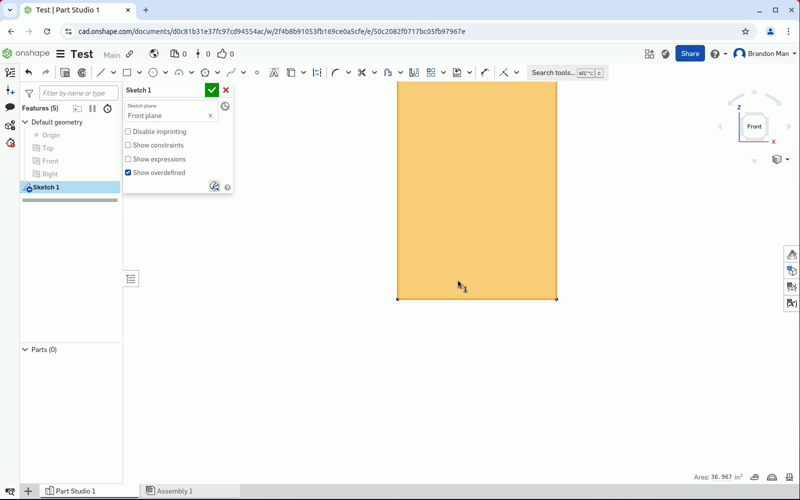
scroll(-6)
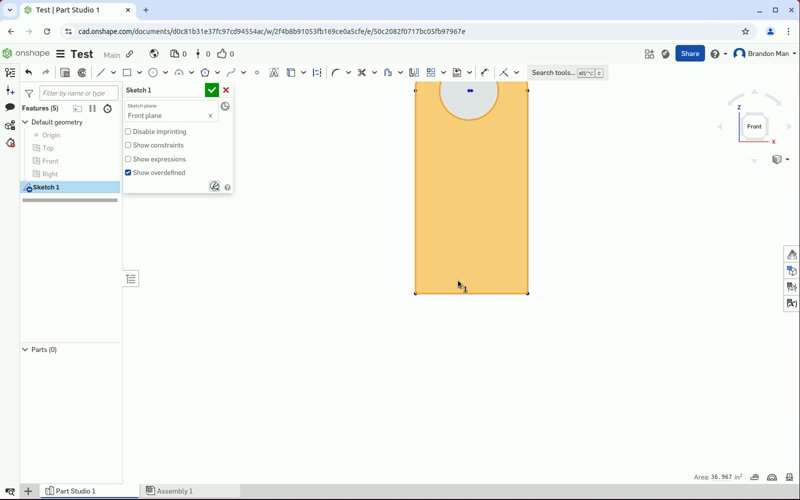
scroll(-6)
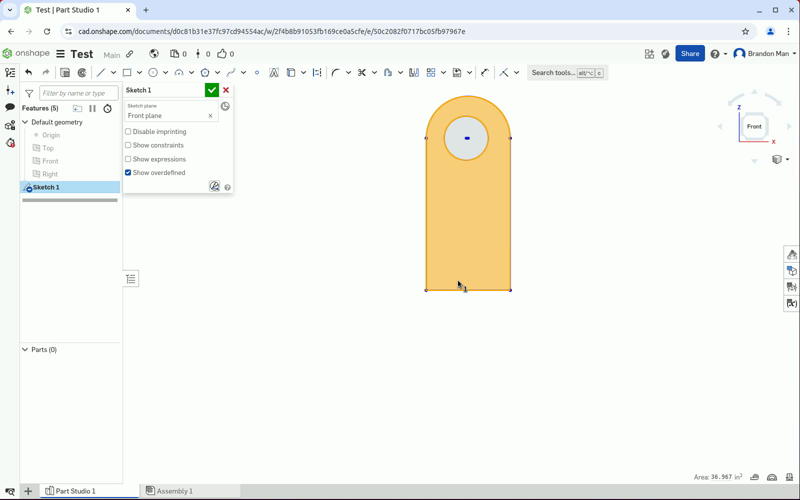
scroll(-6)
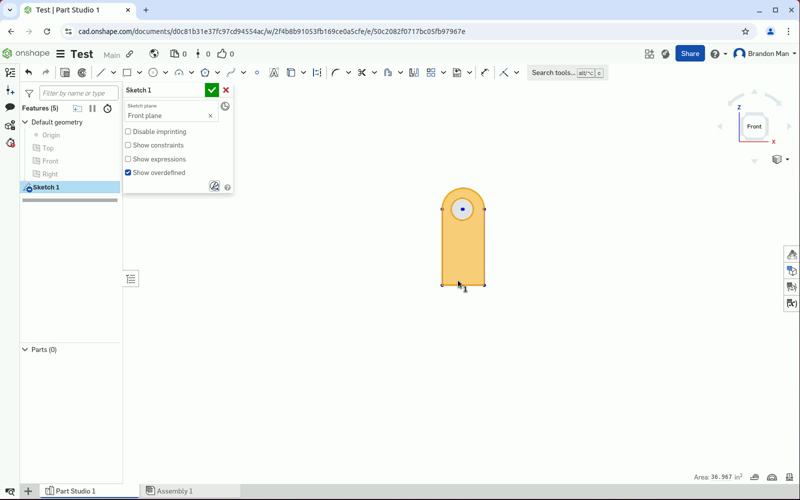
scroll(-6)
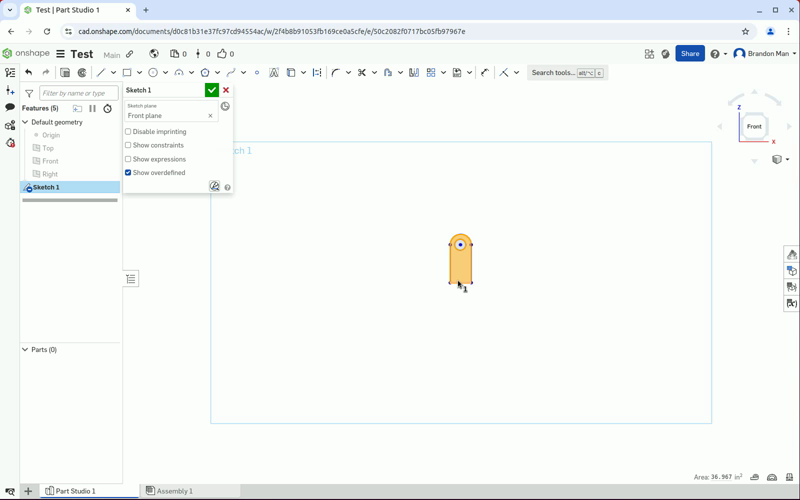
mouse_move(73, 352)
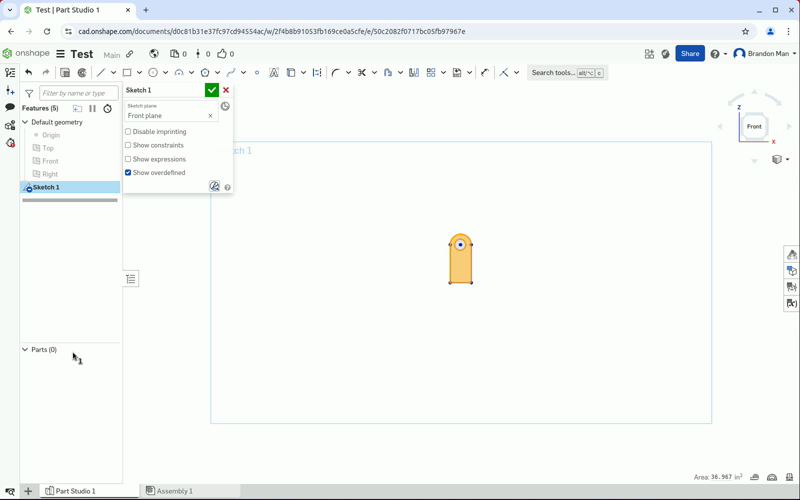
key(shift+y)
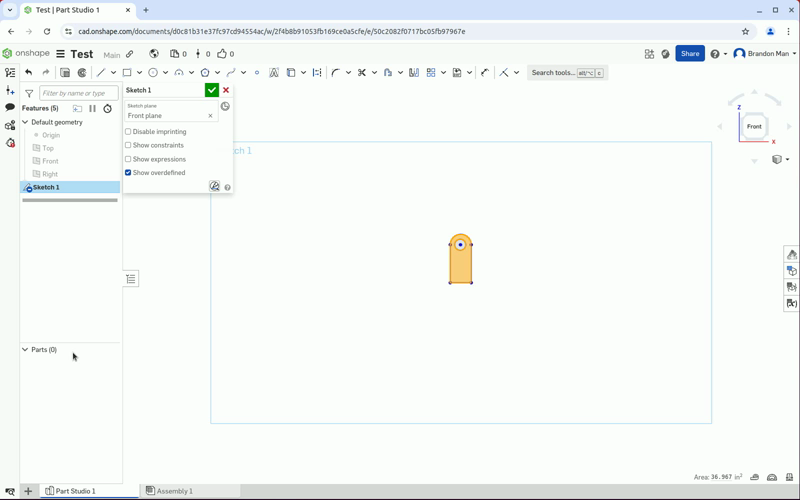
key(shift+e)
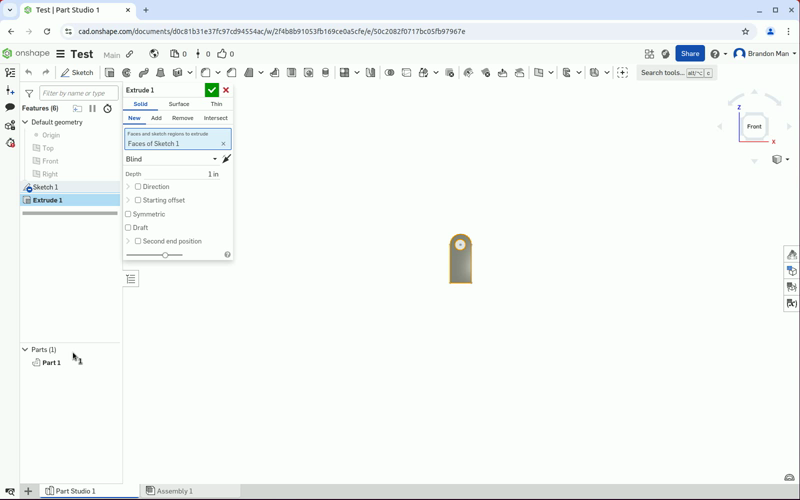
mouse_move(143, 106)
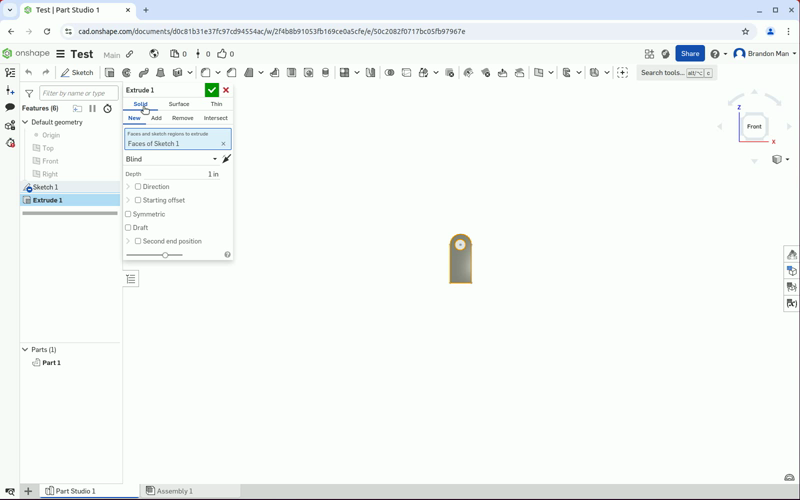
click(143, 106)
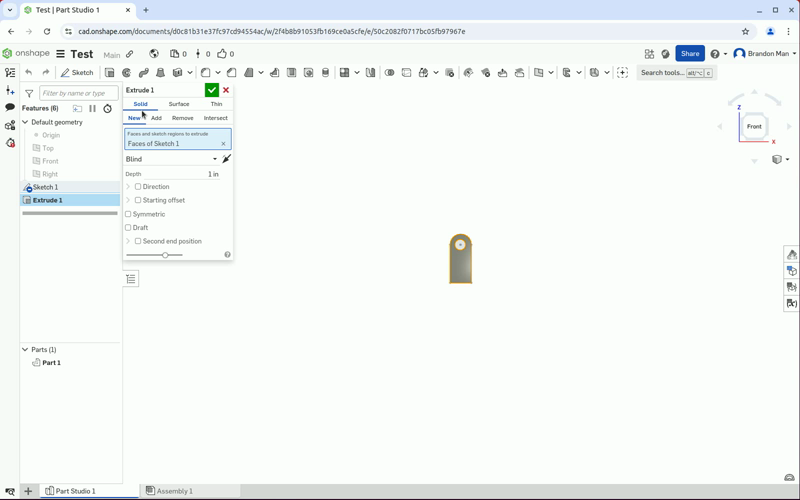
mouse_move(137, 120)
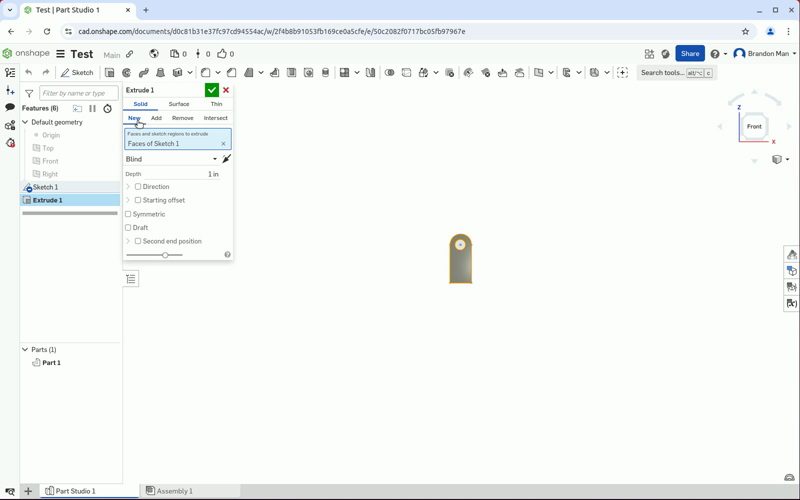
click(137, 120)
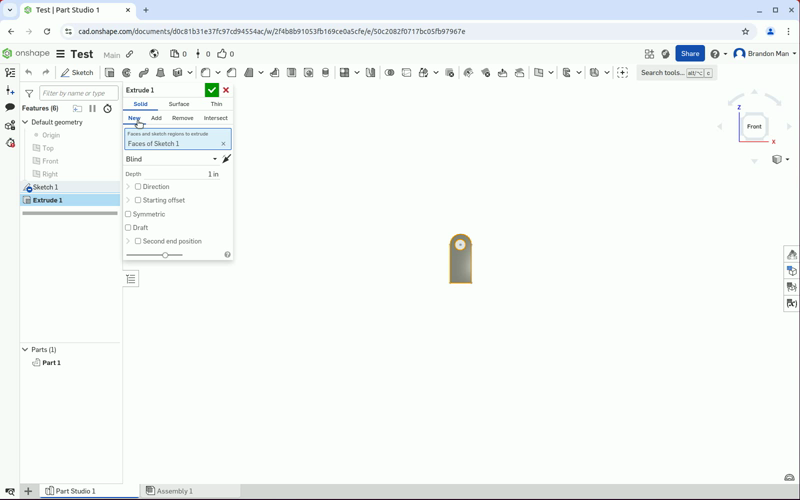
key(tab, 4)
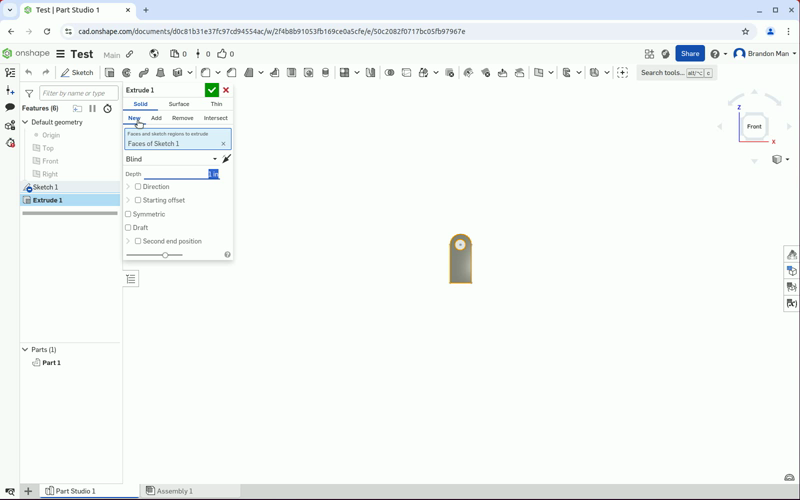
text(1.444)
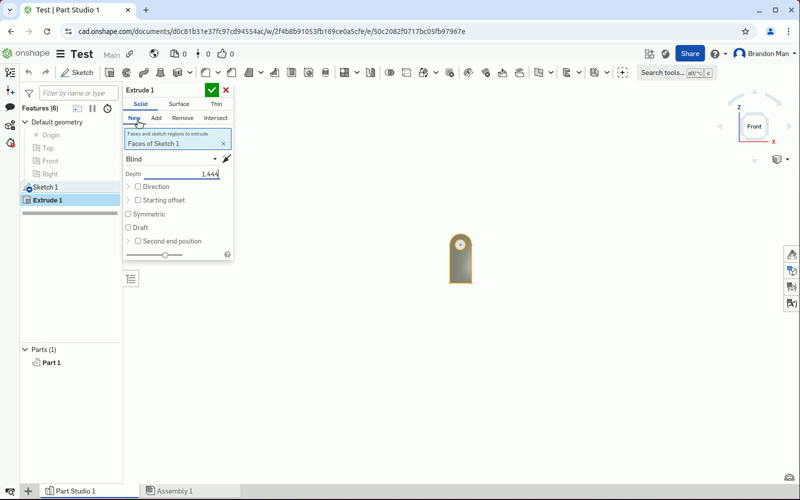
key(enter)
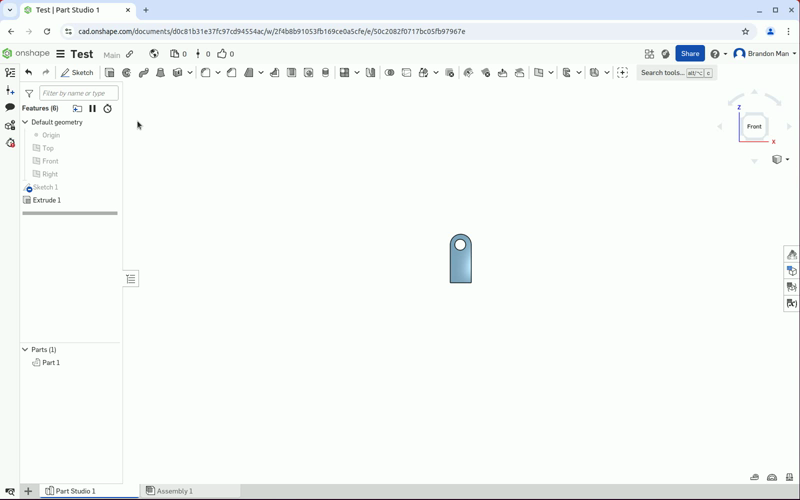
key(shift+h)
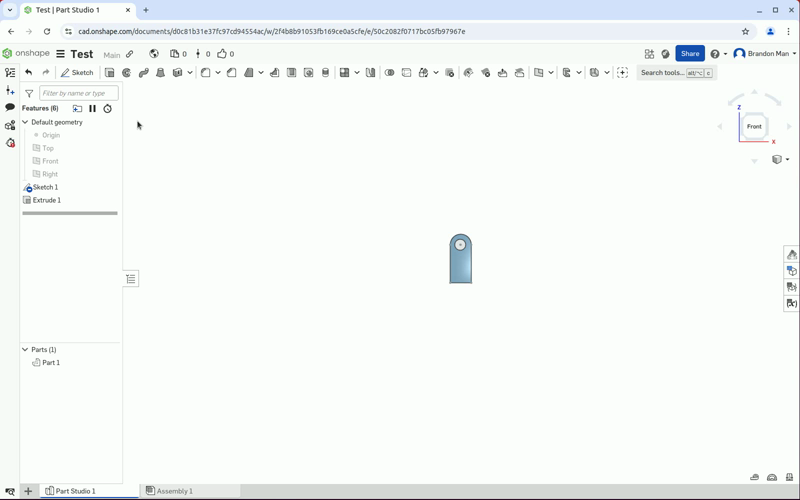
key(shift+h)
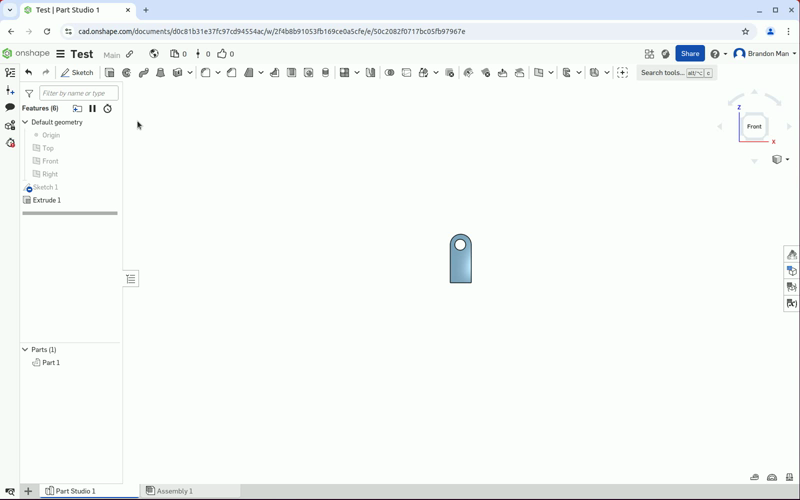
mouse_move(73, 189)
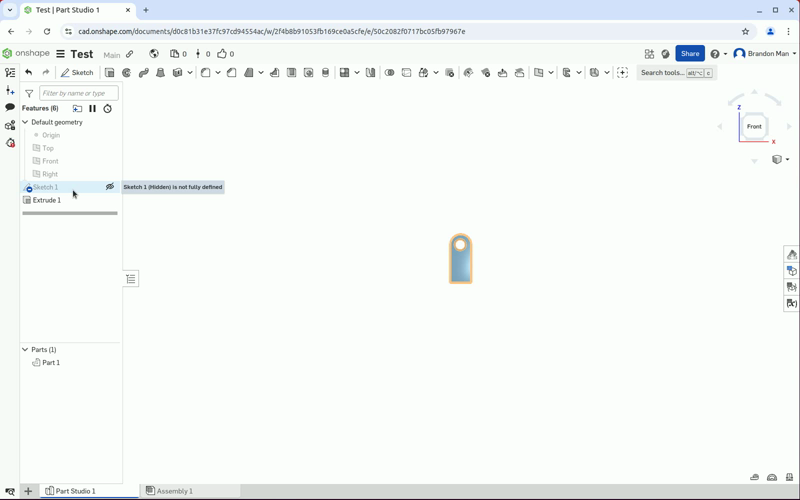
click(73, 189)
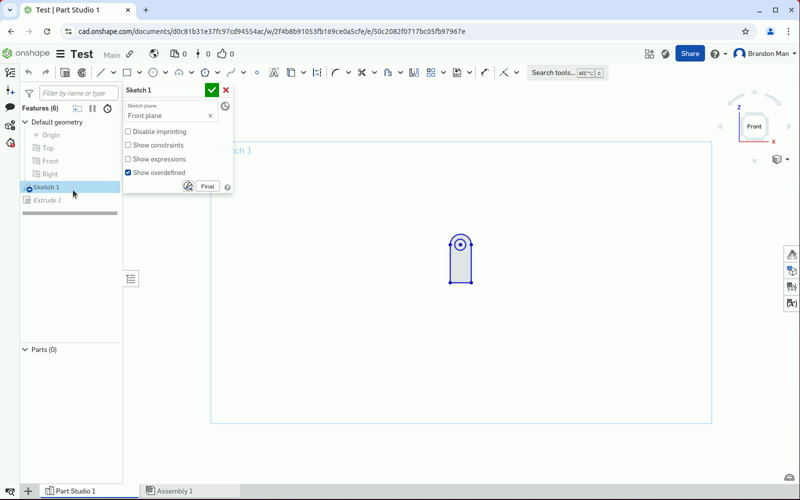
mouse_move(229, 92)
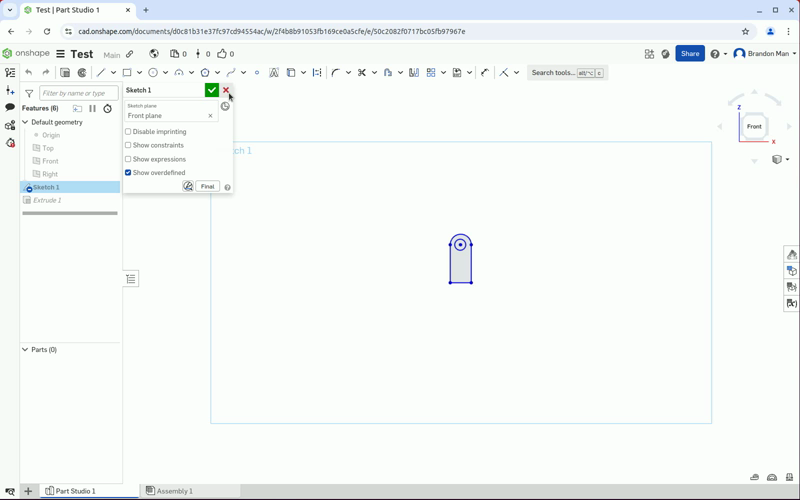
click(229, 92)
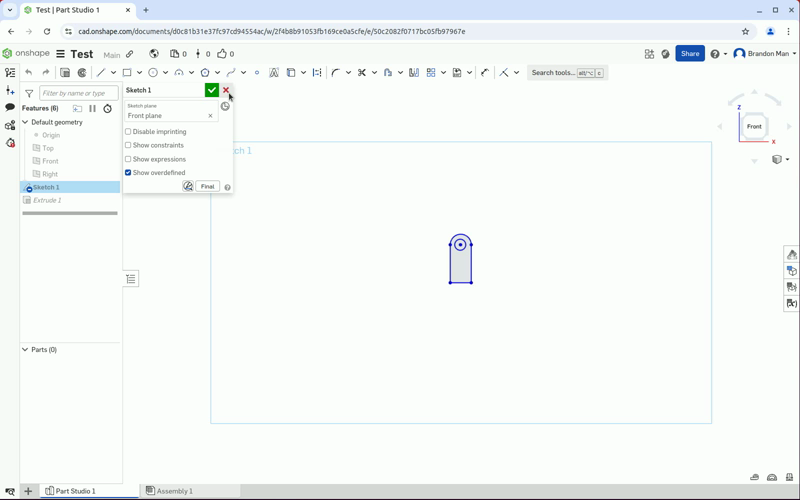
key(shift+s)
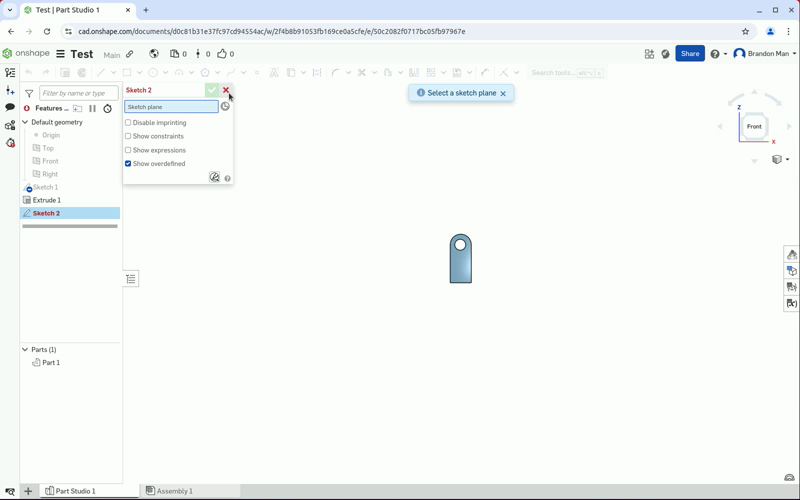
mouse_move(73, 163)
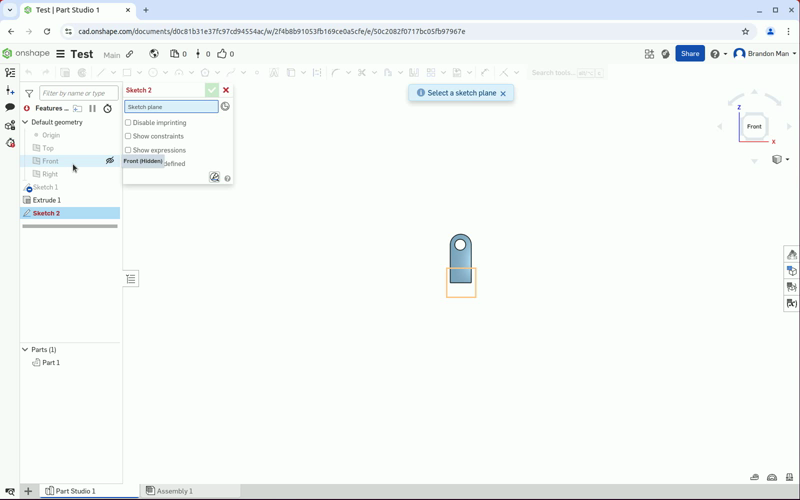
click(73, 163)
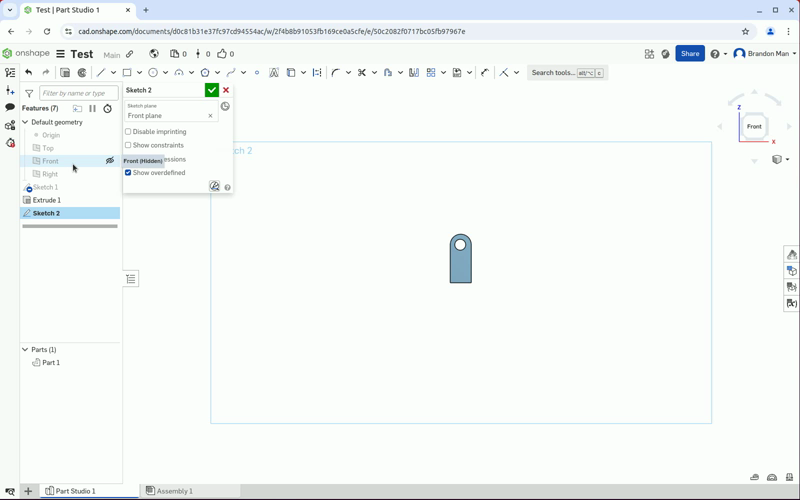
mouse_move(73, 352)
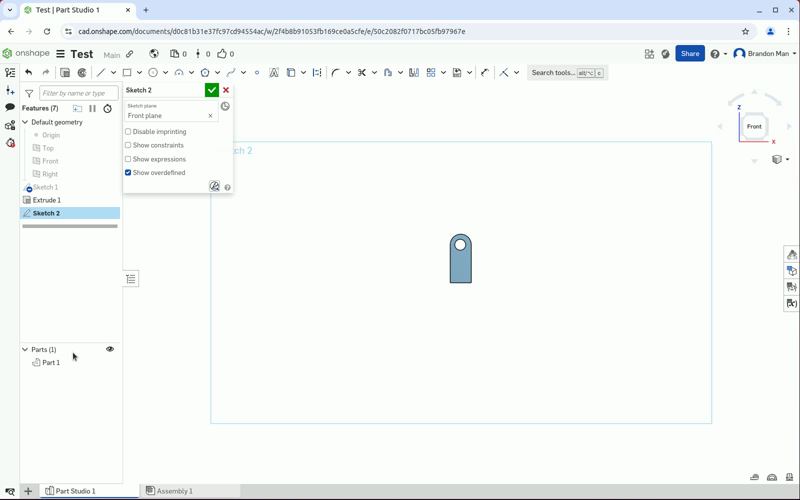
key(y)
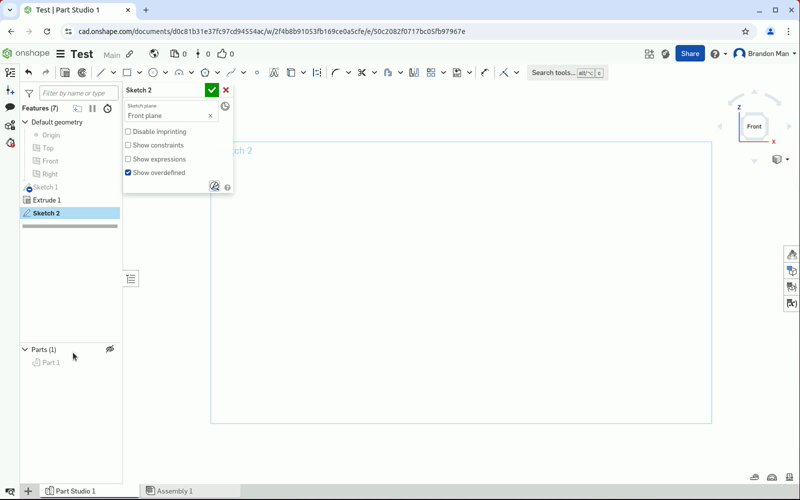
key(a)
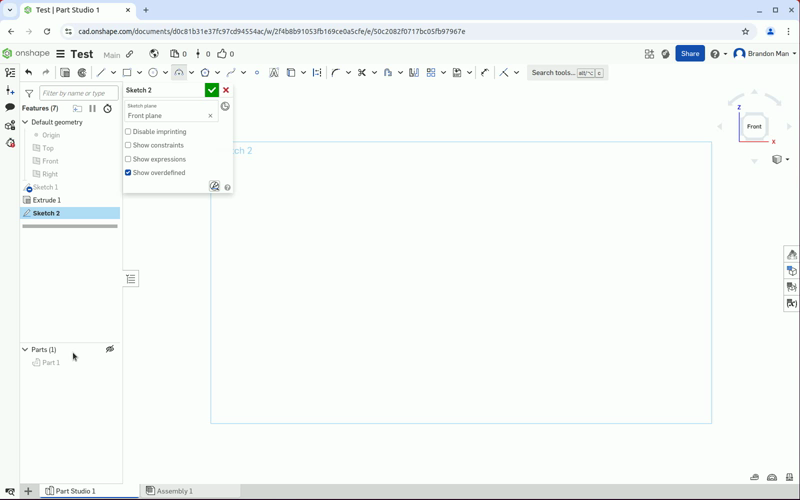
key_down(shift)
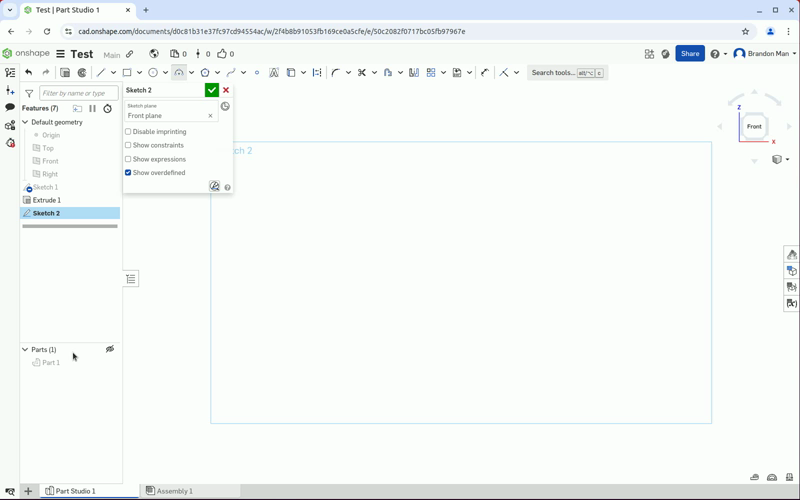
mouse_move(407, 293)
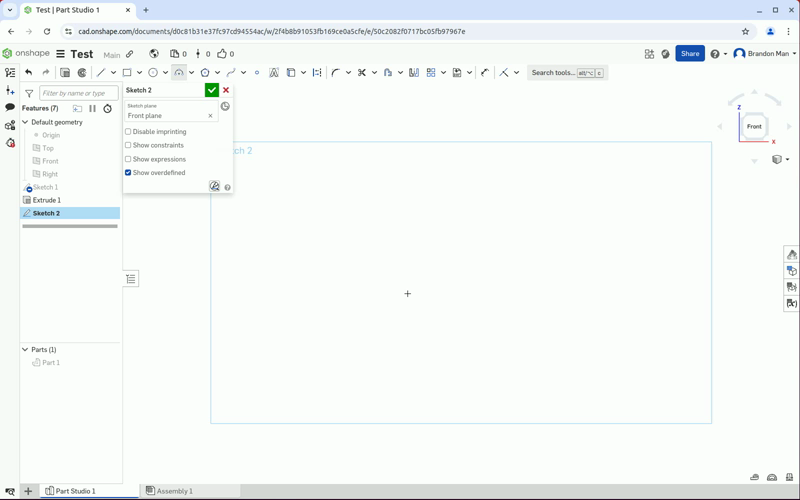
click(407, 293)
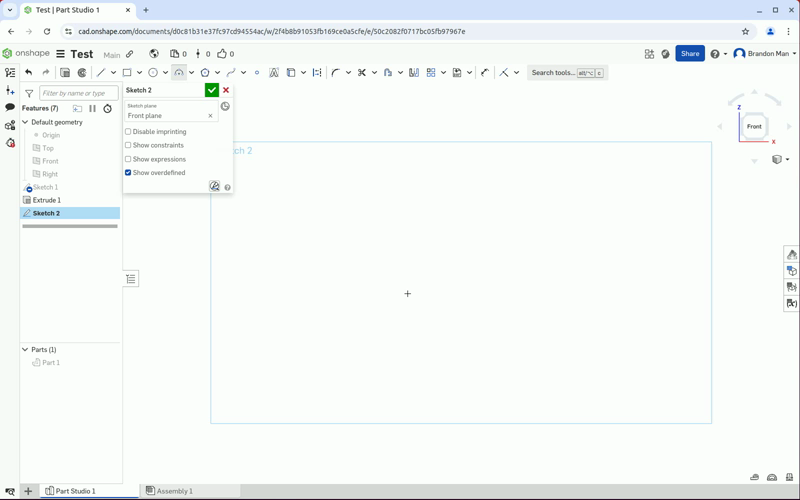
key_up(shift)
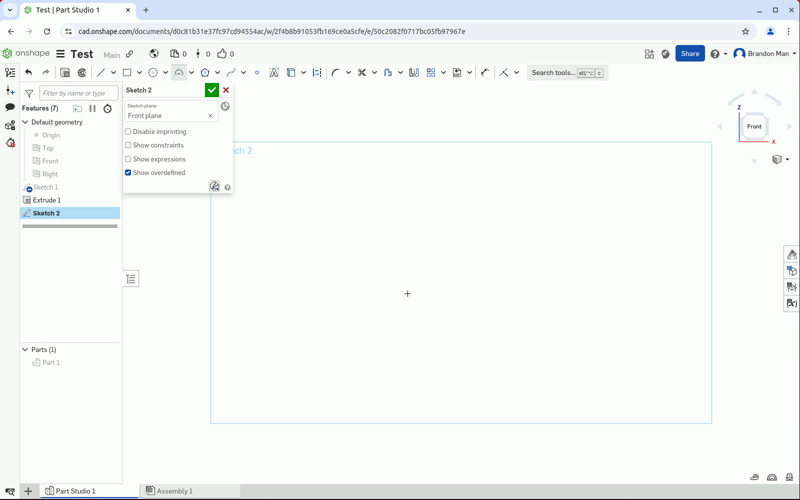
key_down(shift)
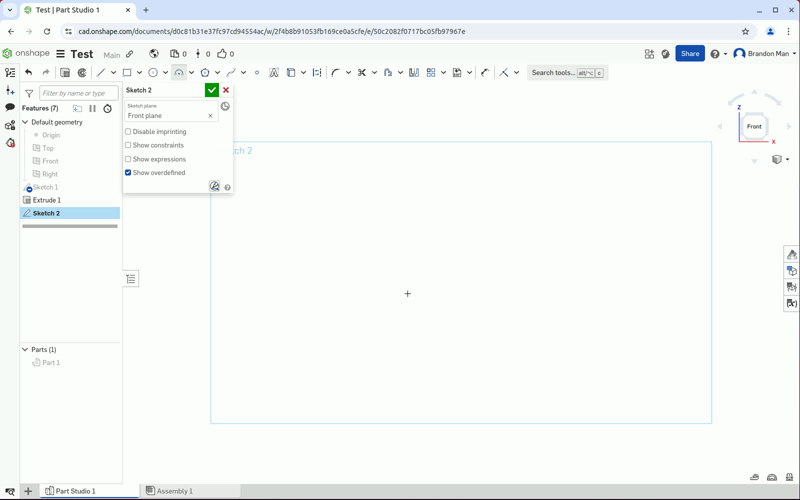
mouse_move(429, 293)
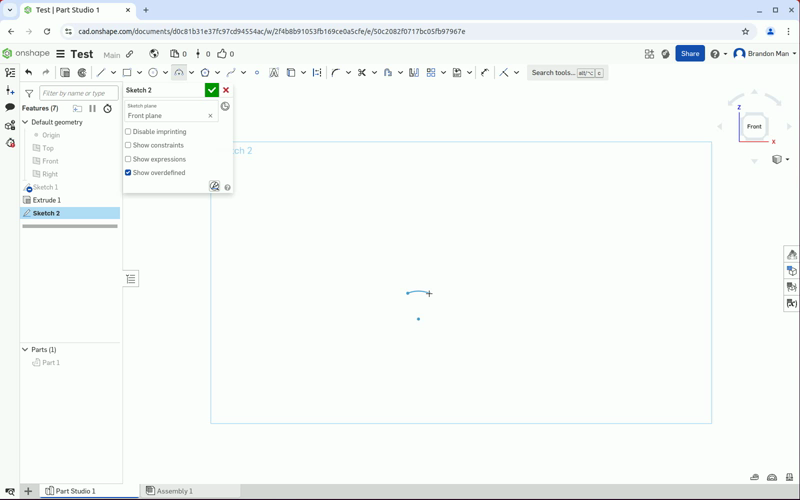
click(429, 293)
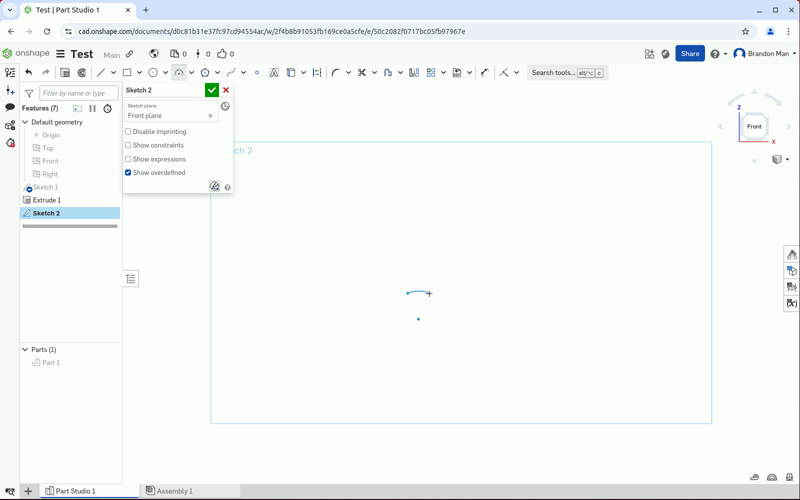
mouse_move(418, 303)
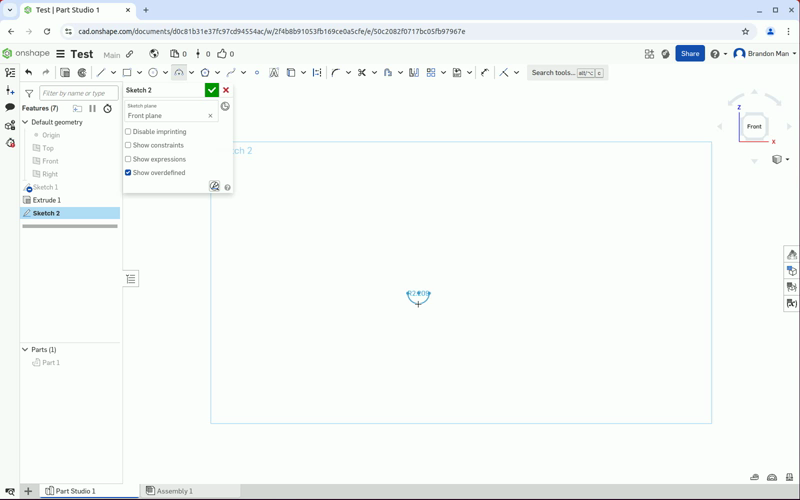
click(418, 303)
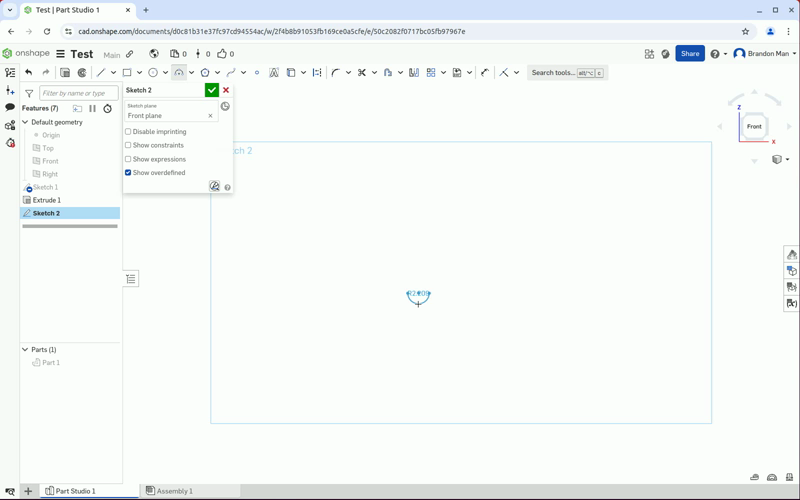
key_up(shift)
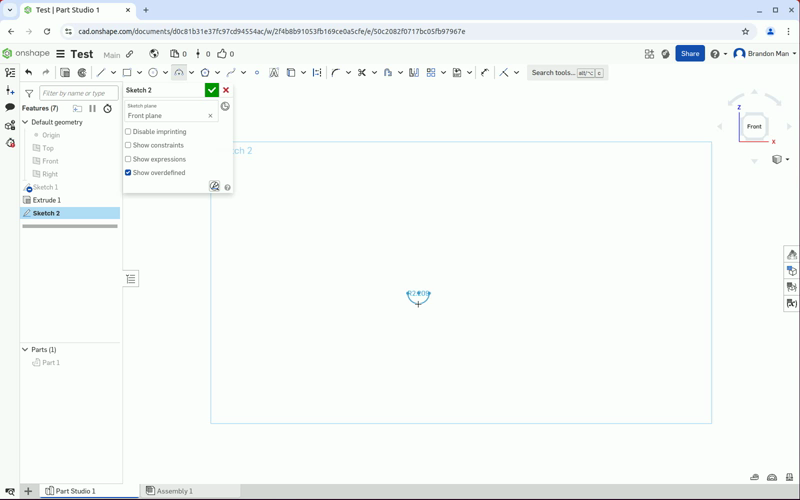
key(esc)
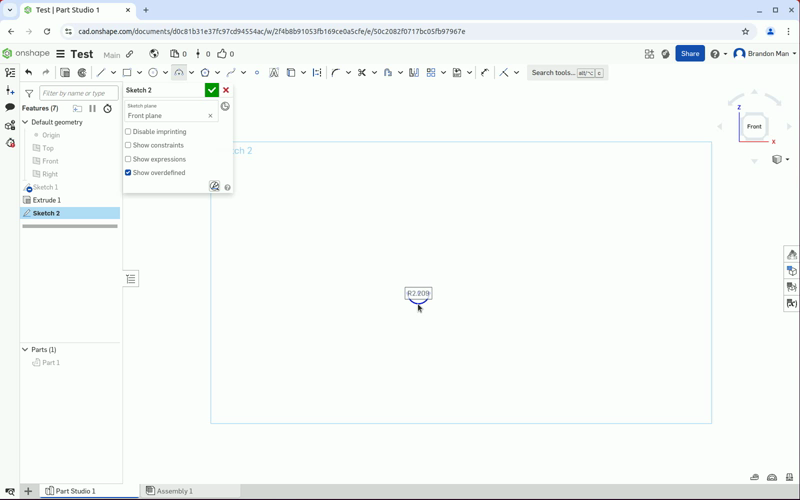
key(l)
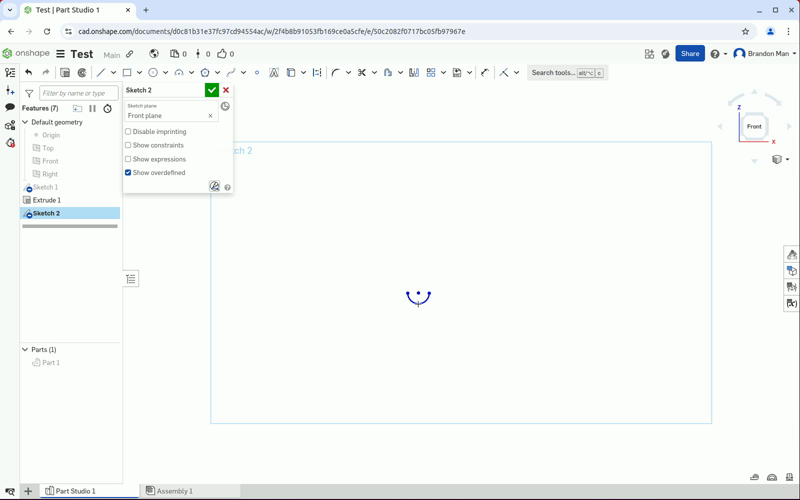
mouse_move(429, 293)
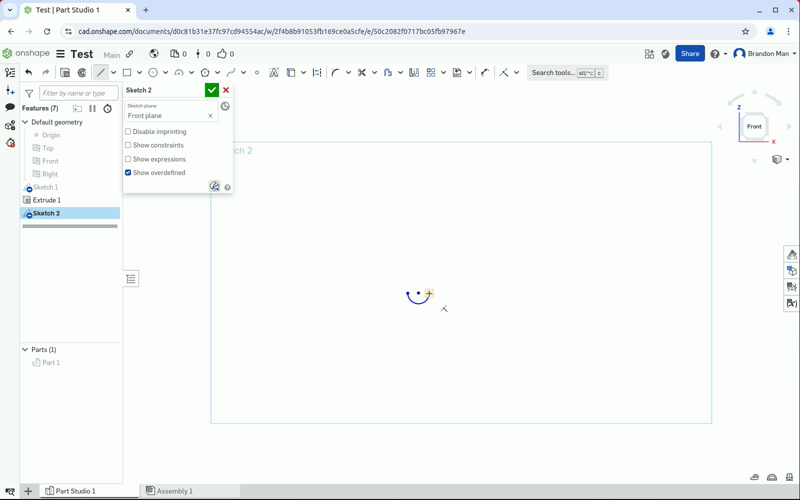
click(429, 293)
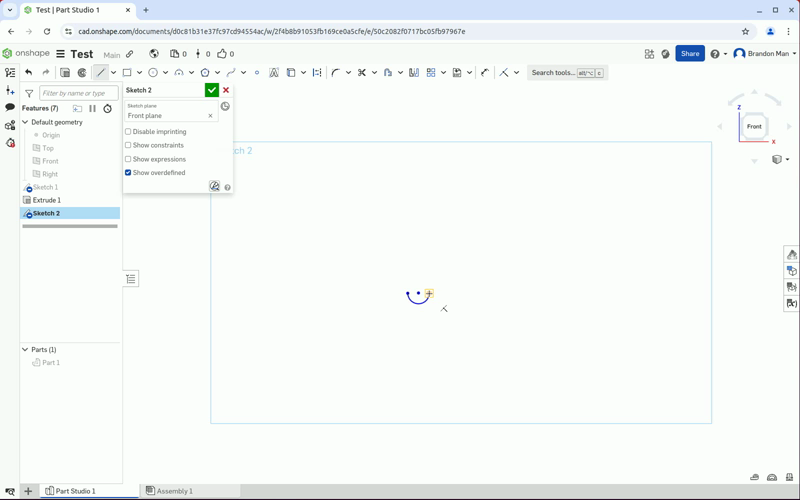
key_down(shift)
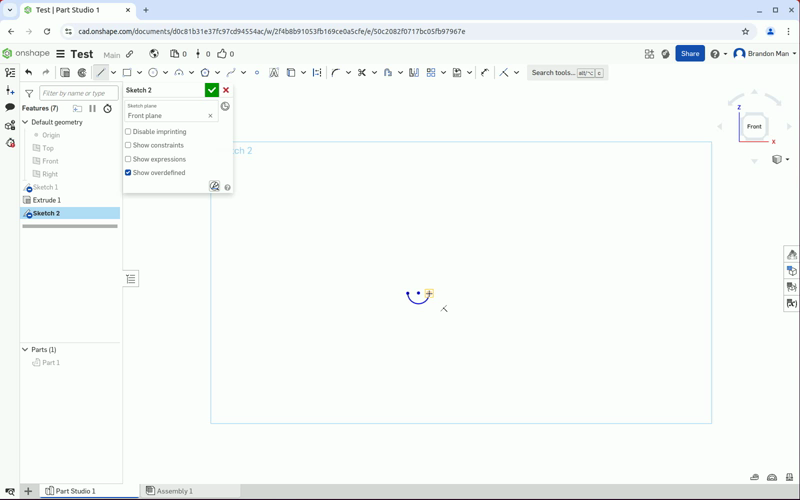
mouse_move(459, 293)
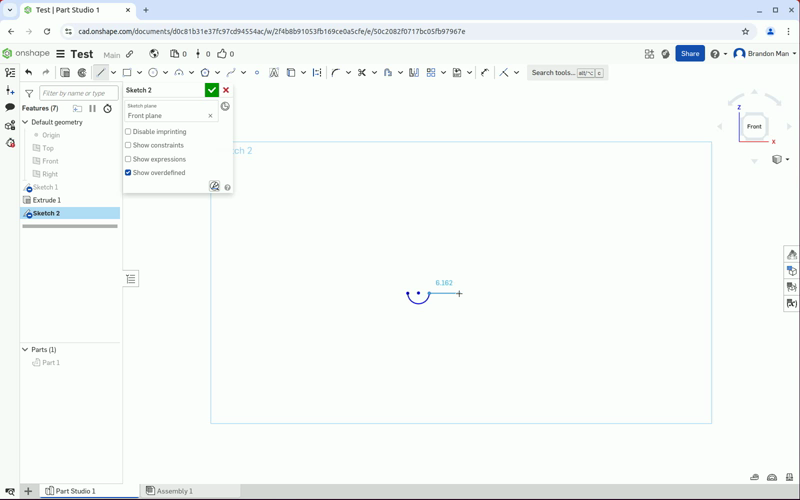
mouse_move(429, 251)
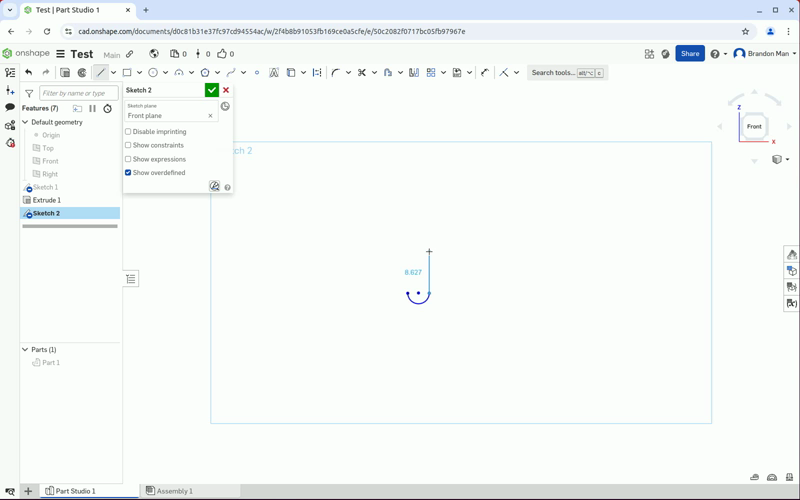
click(429, 251)
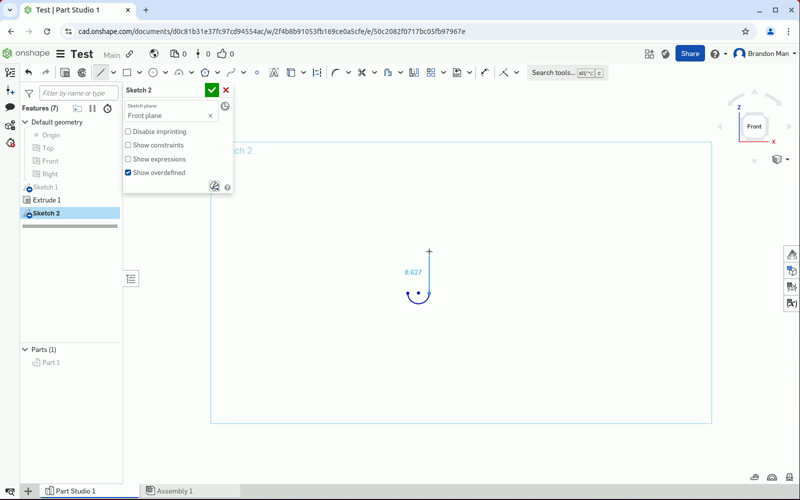
key_up(shift)
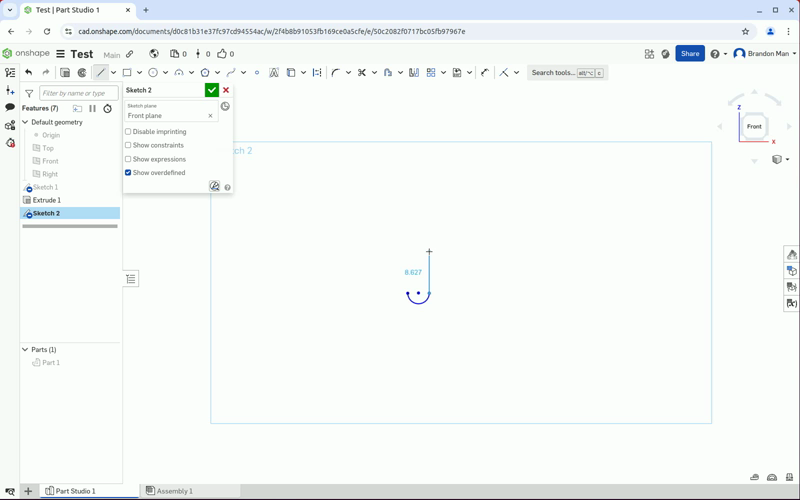
key(esc)
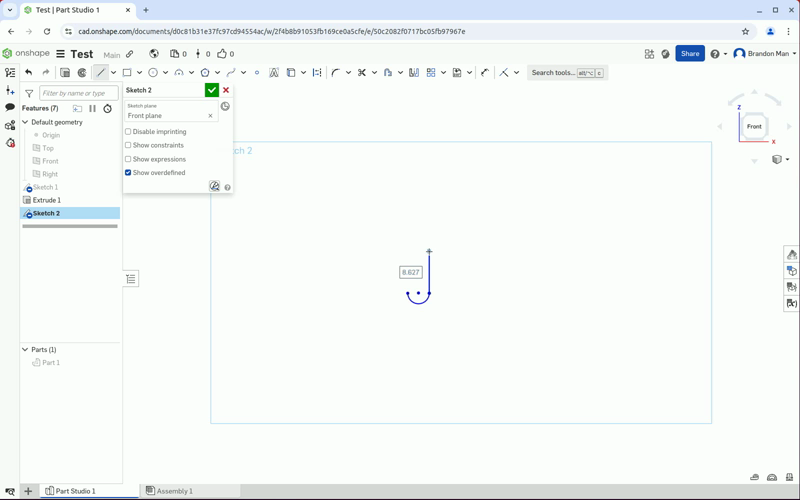
key(a)
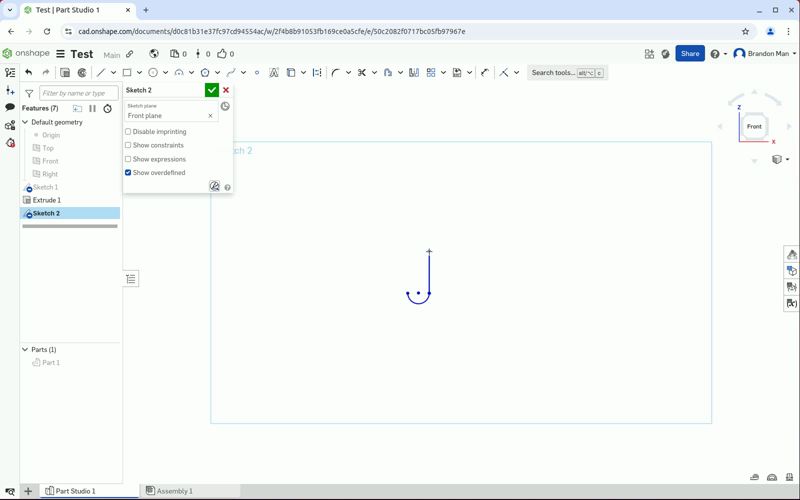
mouse_move(429, 251)
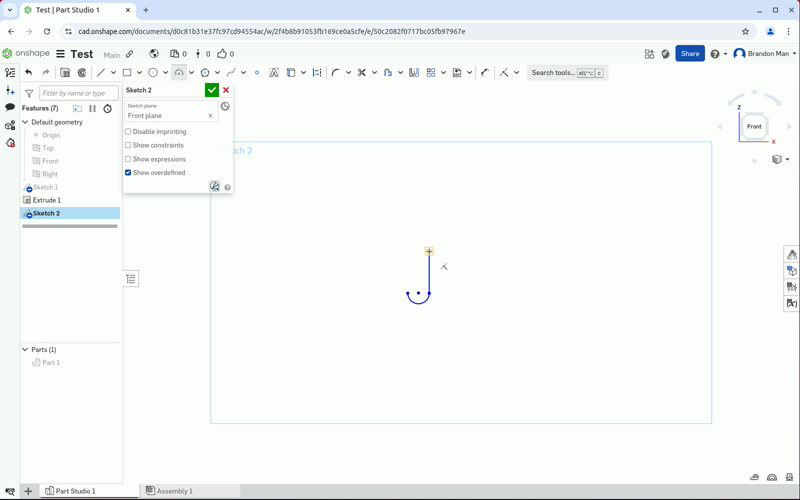
click(429, 251)
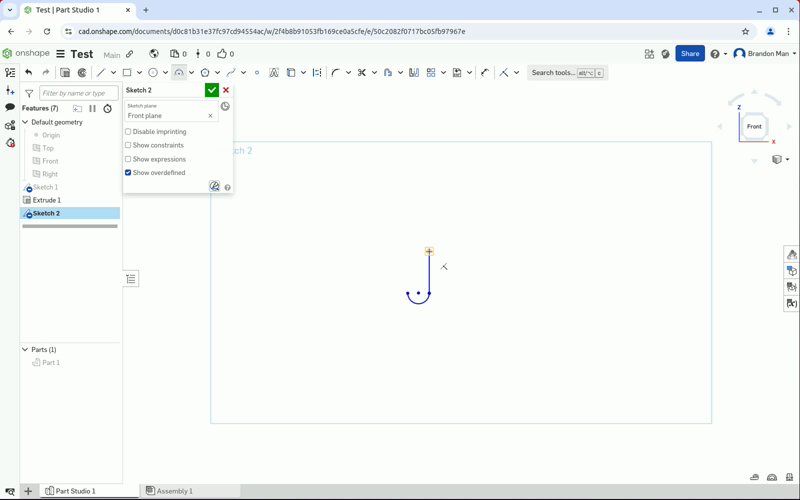
key_down(shift)
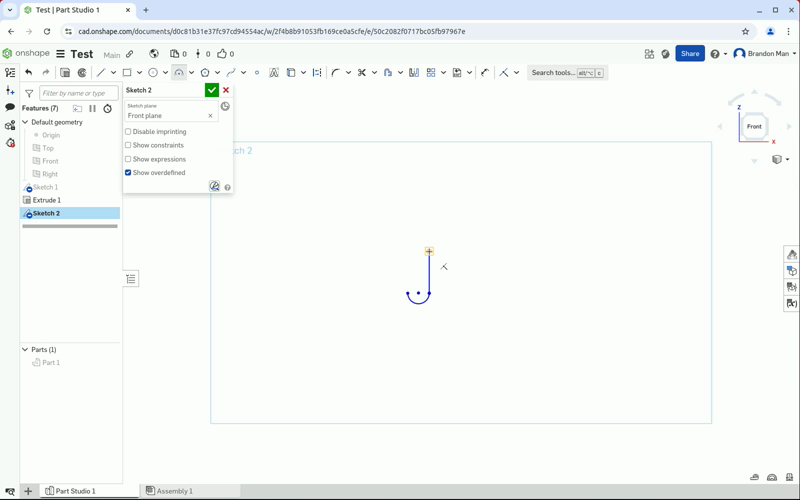
mouse_move(407, 251)
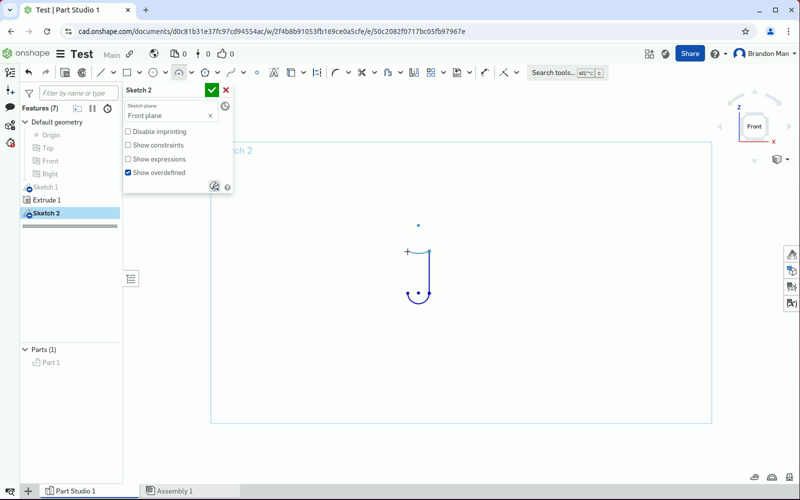
click(407, 251)
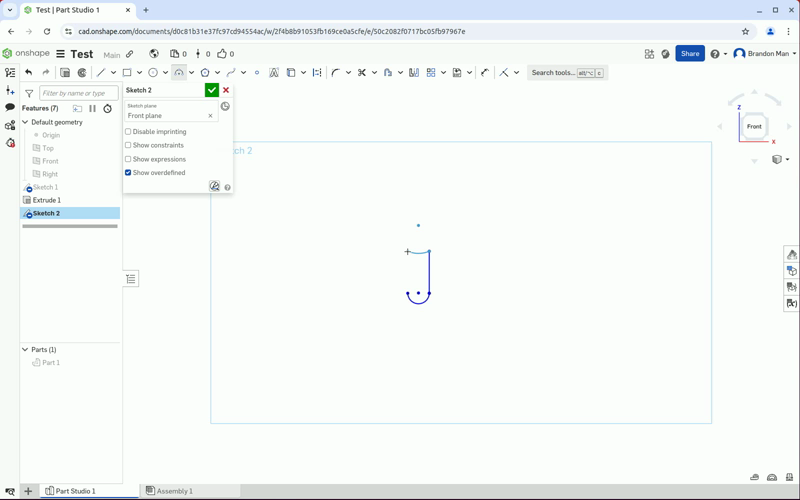
mouse_move(418, 261)
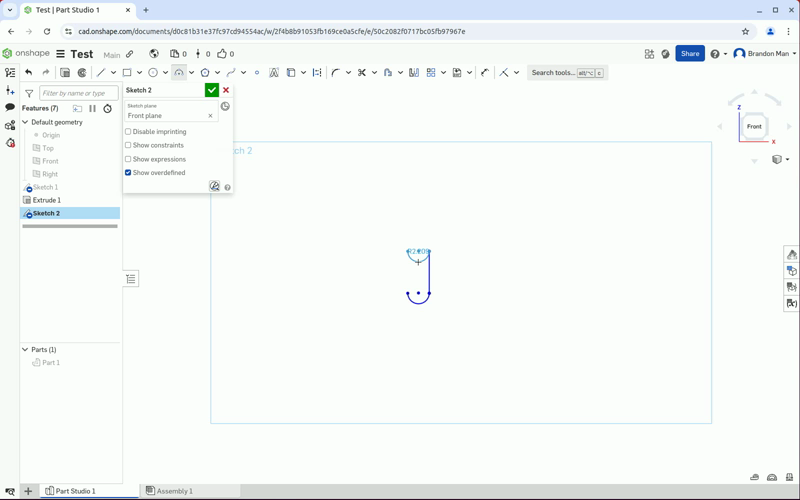
click(418, 261)
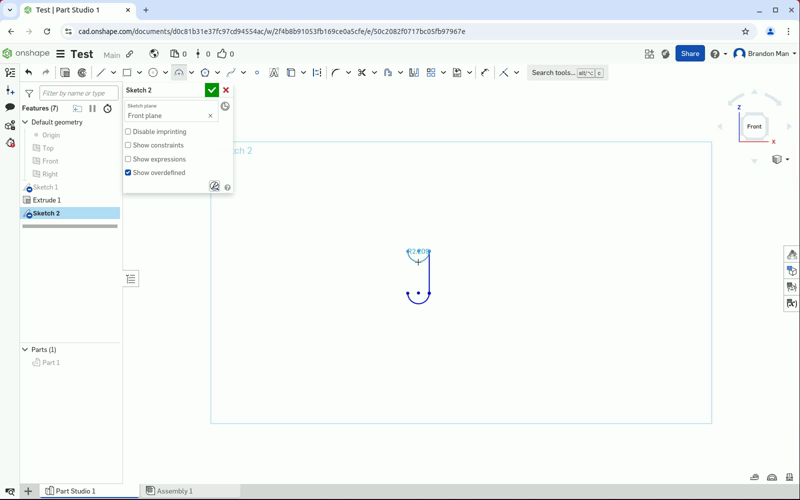
key_up(shift)
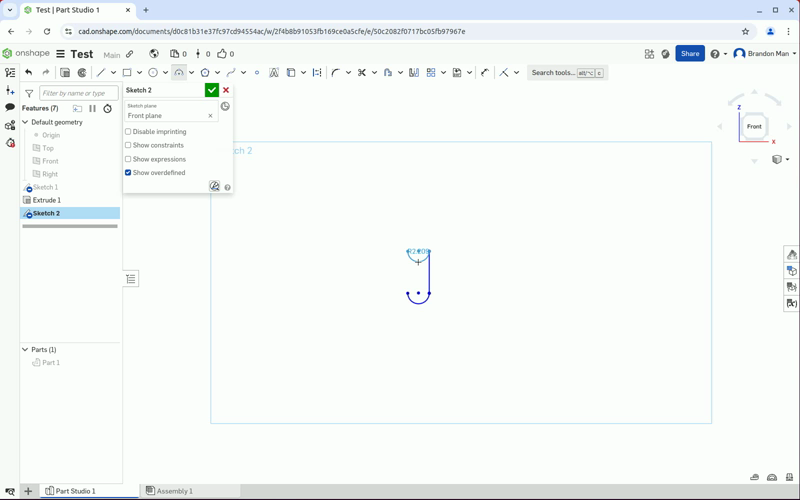
key(esc)
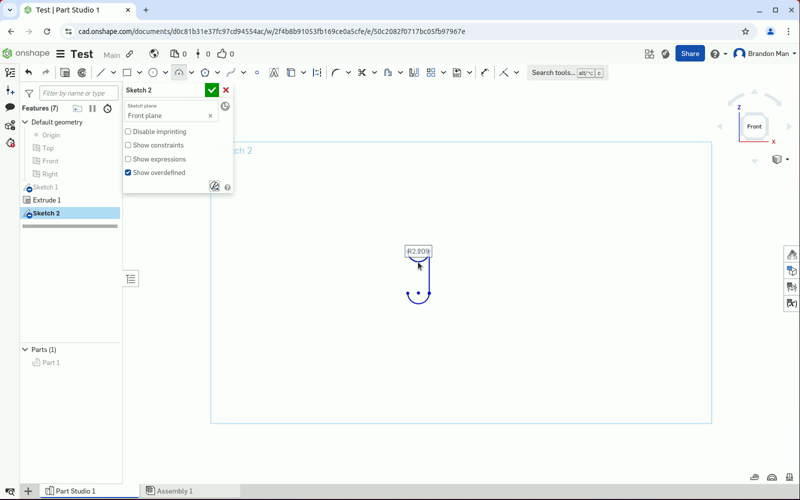
key(l)
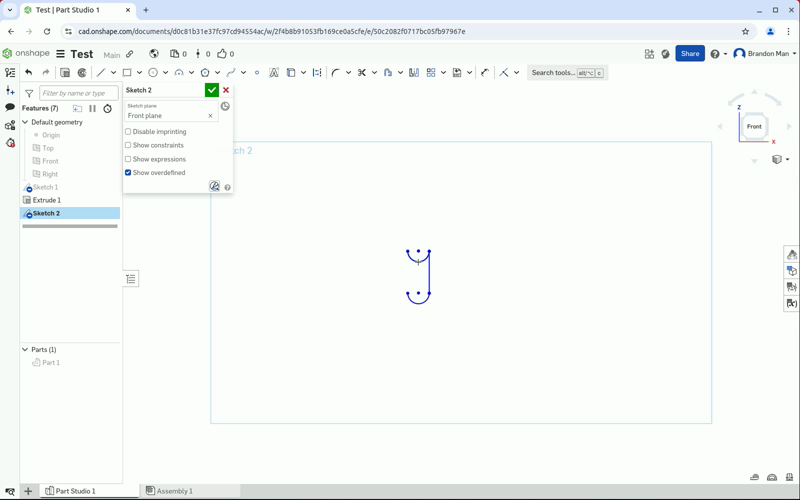
mouse_move(407, 251)
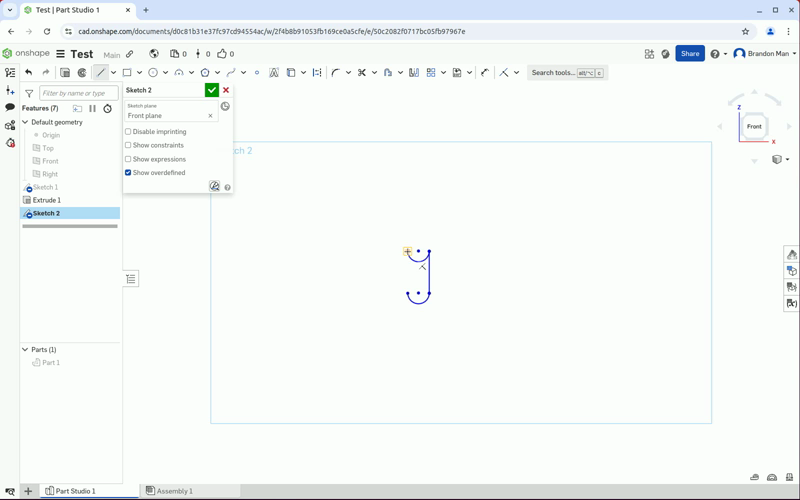
click(407, 251)
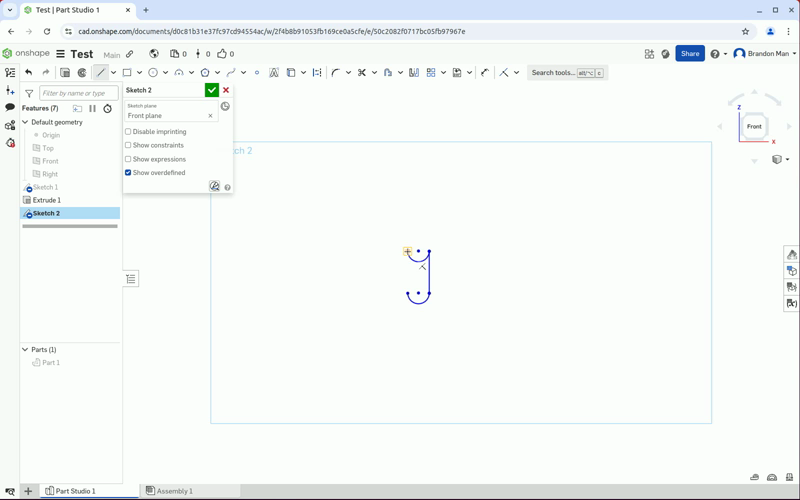
mouse_move(437, 251)
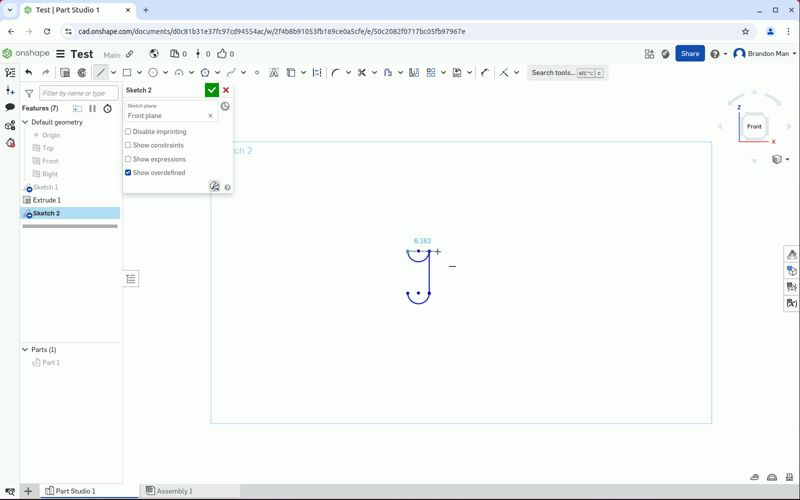
key_down(shift)
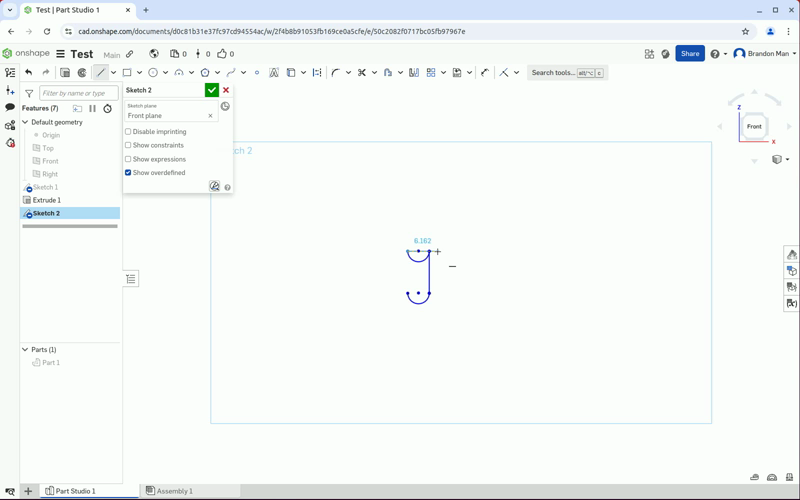
mouse_move(407, 293)
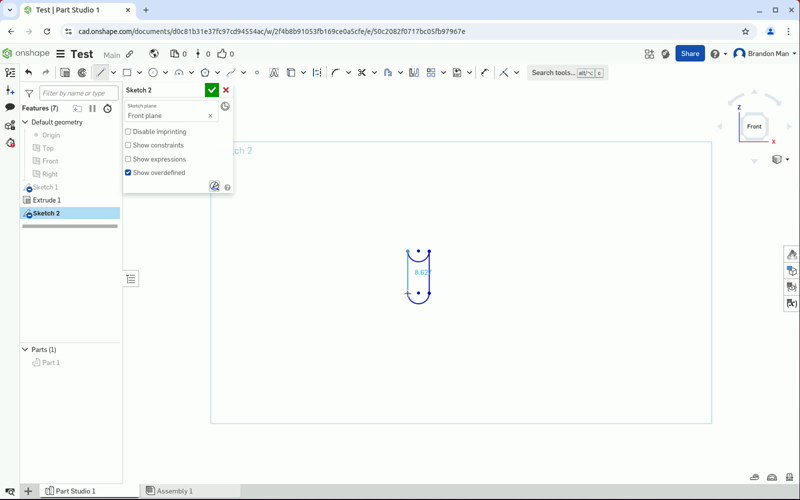
key_up(shift)
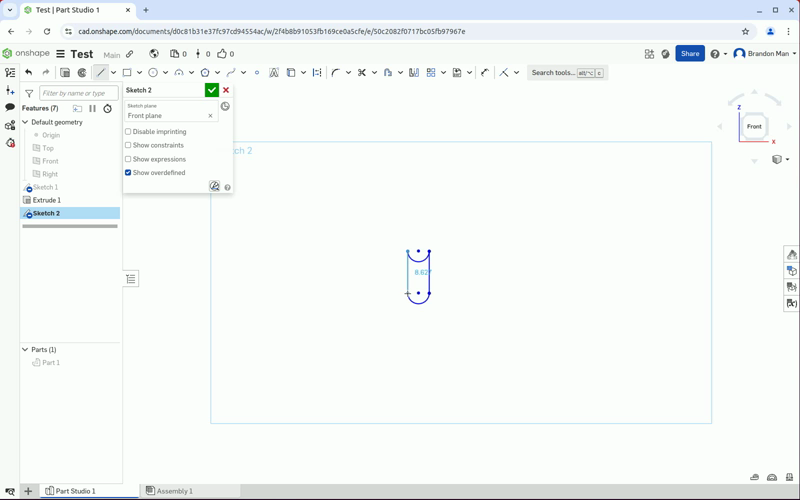
click(407, 293)
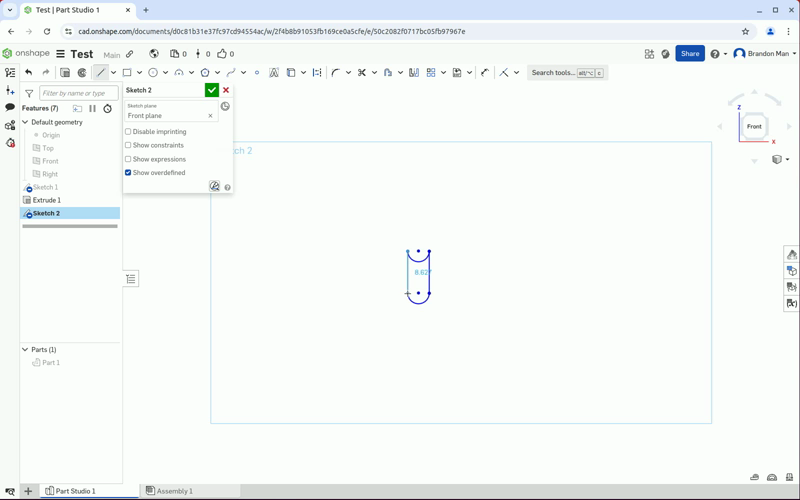
key(esc)
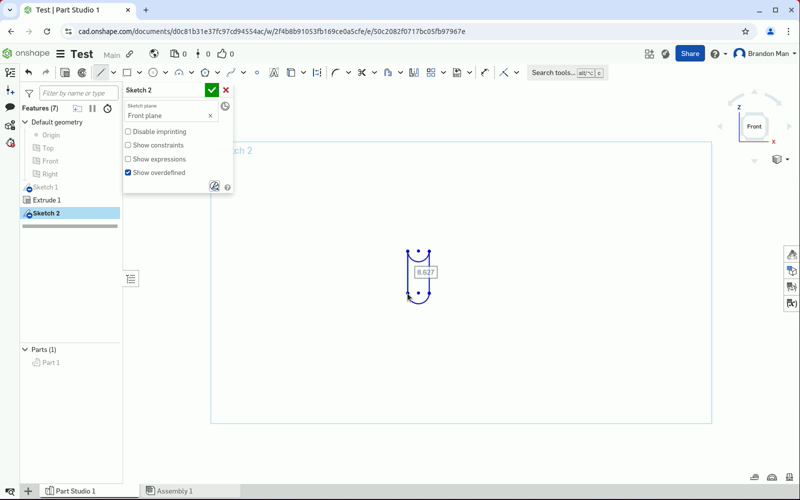
key(c)
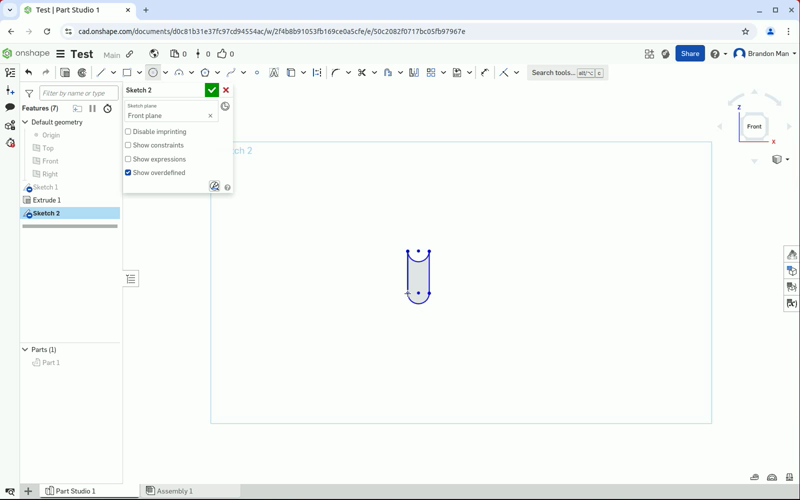
key_down(shift)
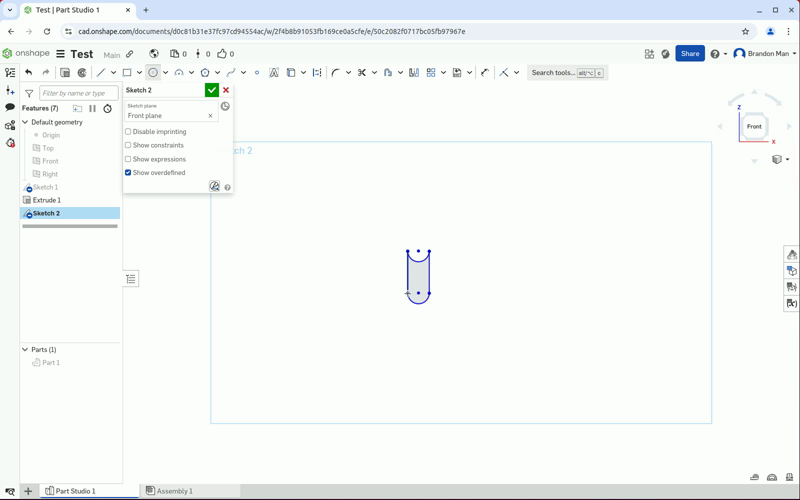
mouse_move(418, 293)
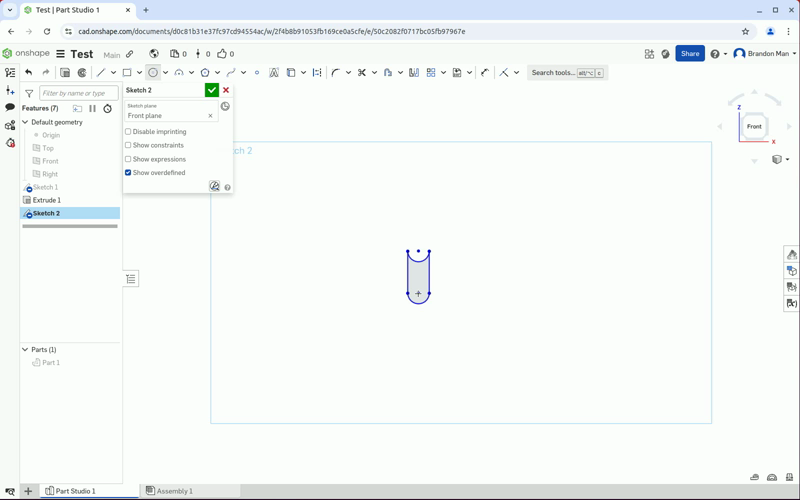
click(418, 293)
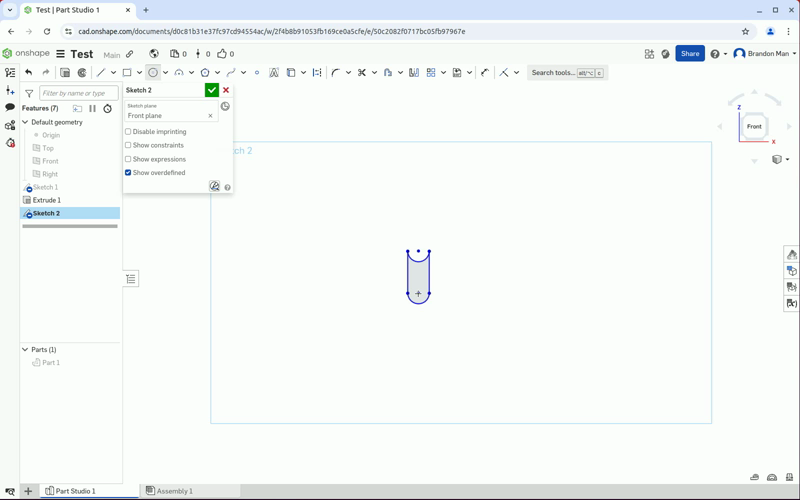
key_up(shift)
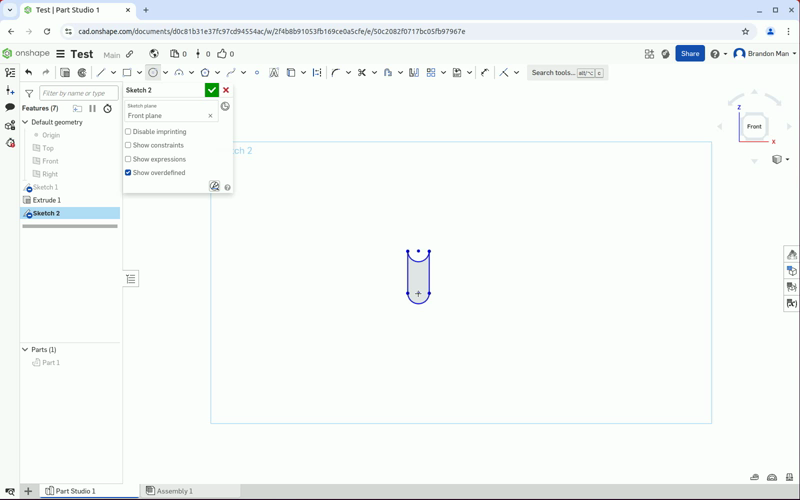
mouse_move(423, 293)
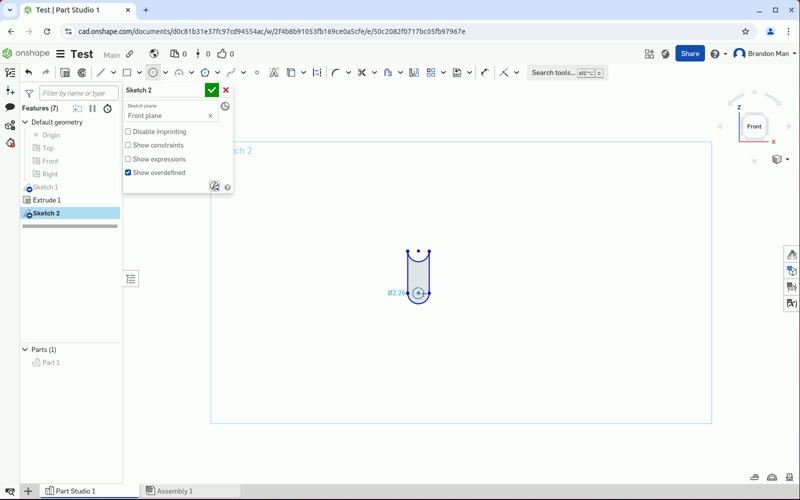
click(423, 293)
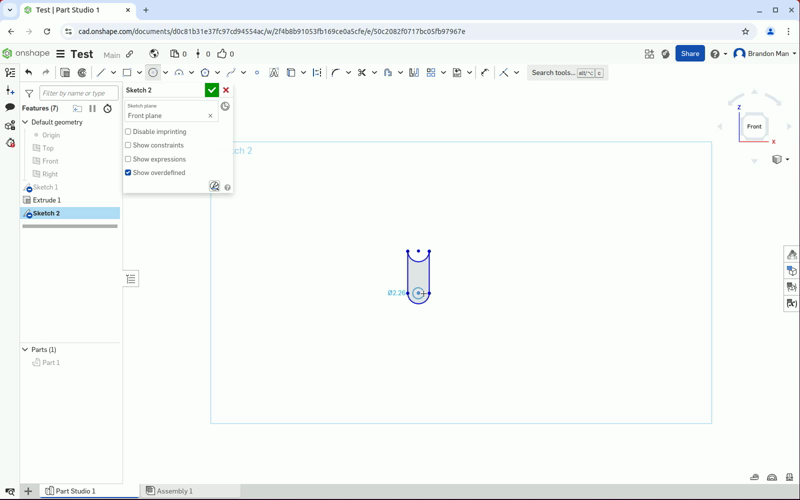
key(esc)
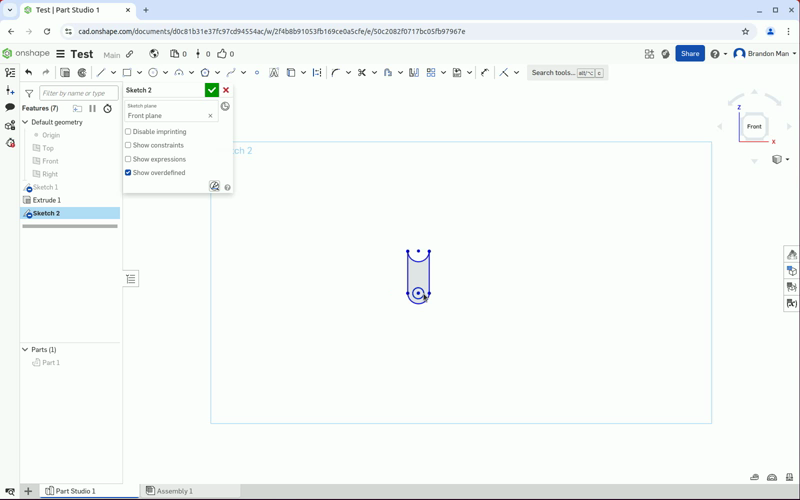
key(c)
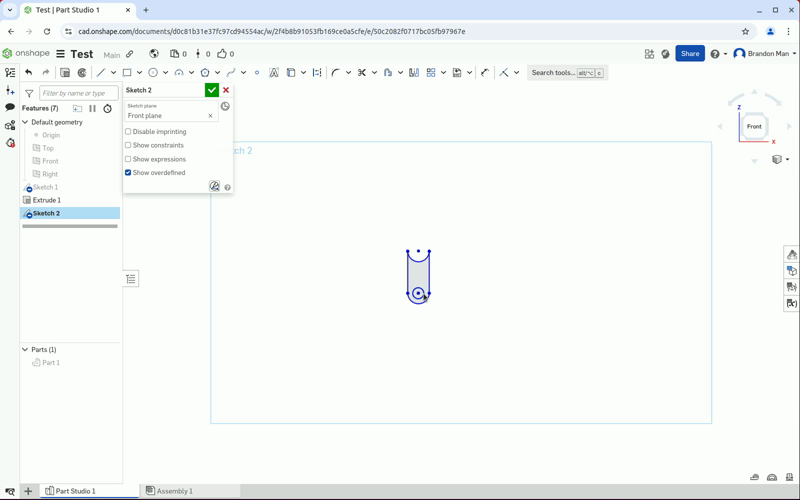
key_down(shift)
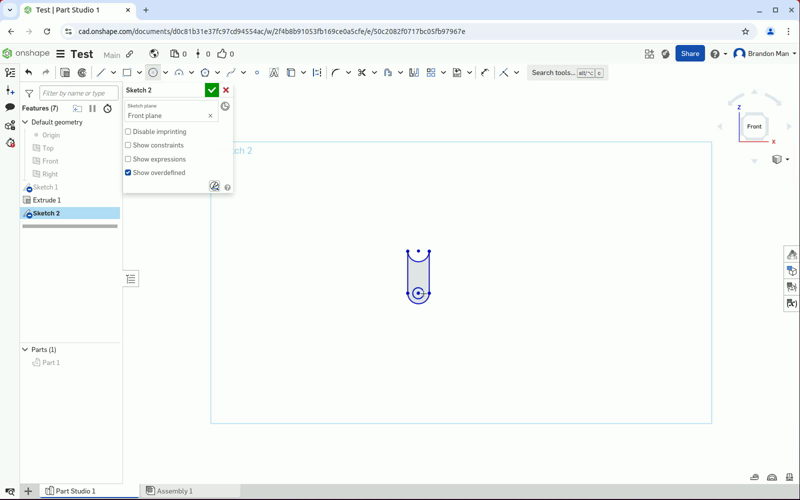
mouse_move(418, 251)
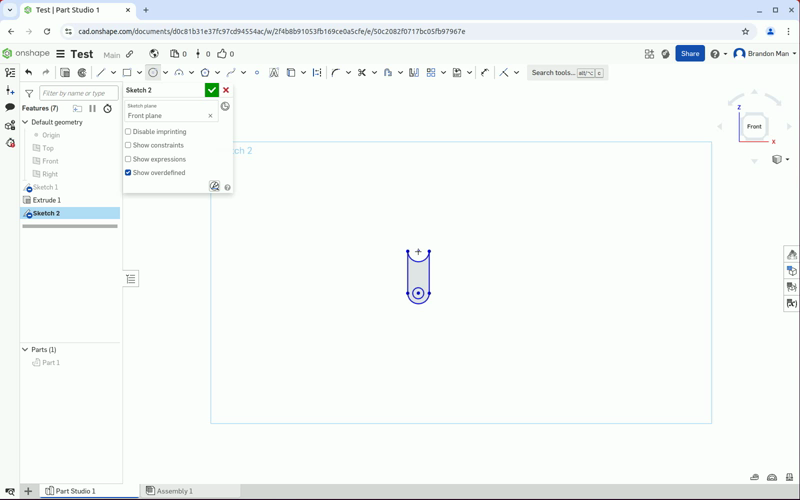
click(418, 251)
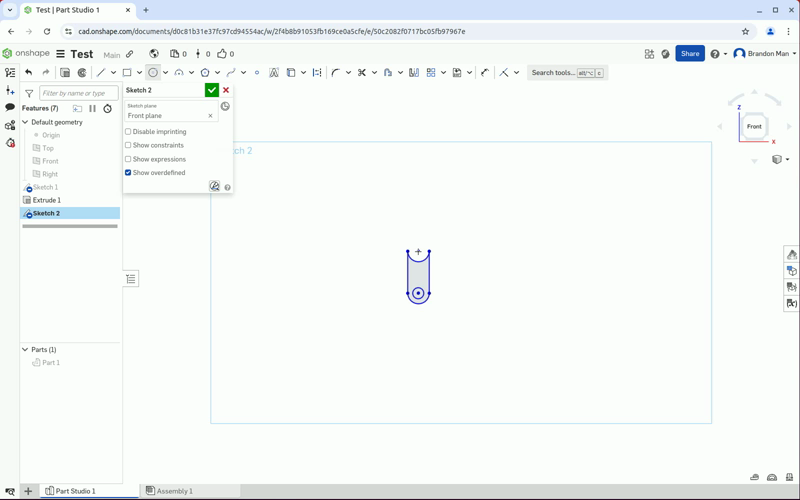
key_up(shift)
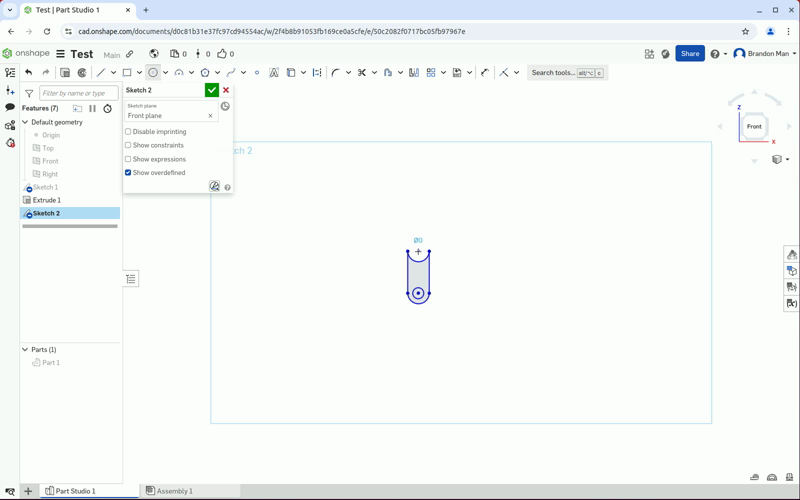
mouse_move(423, 251)
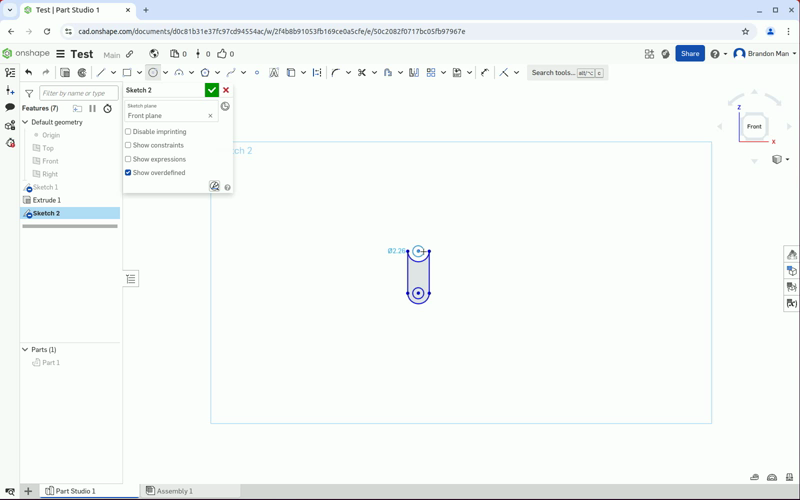
click(423, 251)
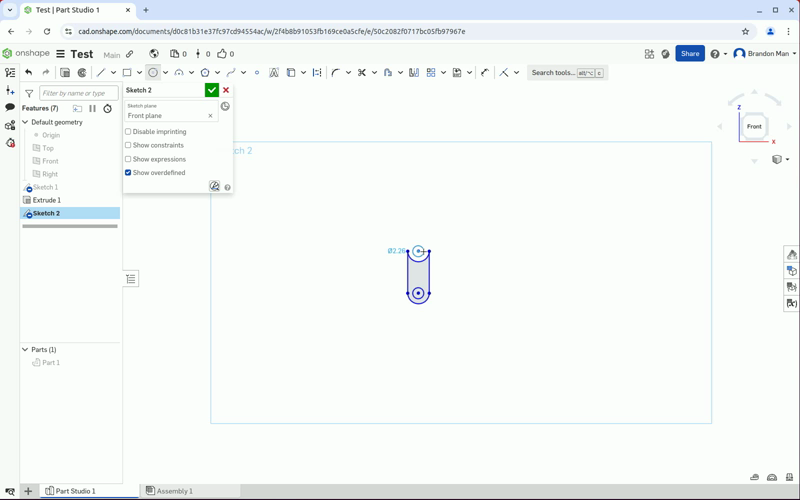
key(esc)
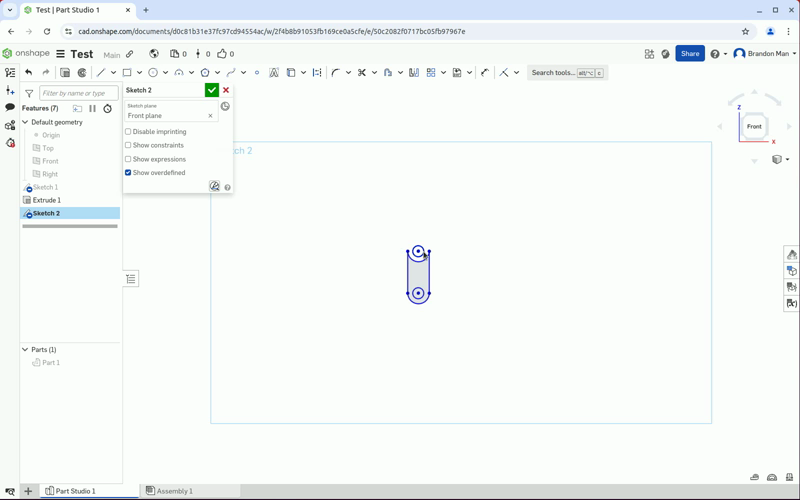
mouse_move(421, 299)
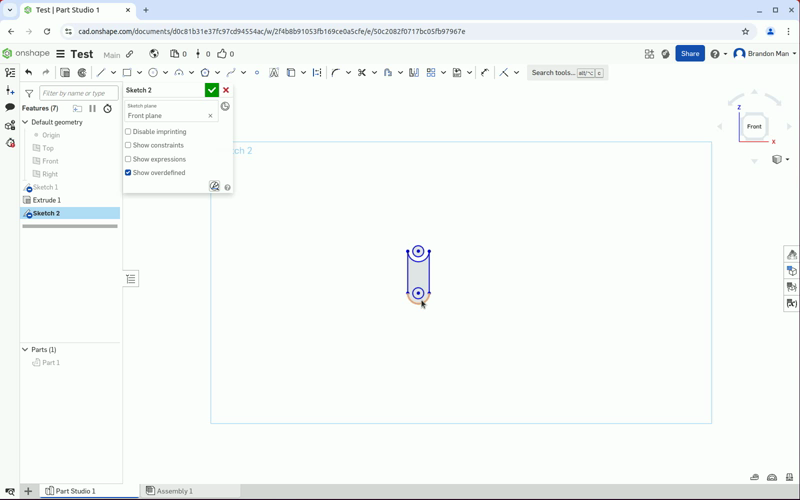
scroll(6)
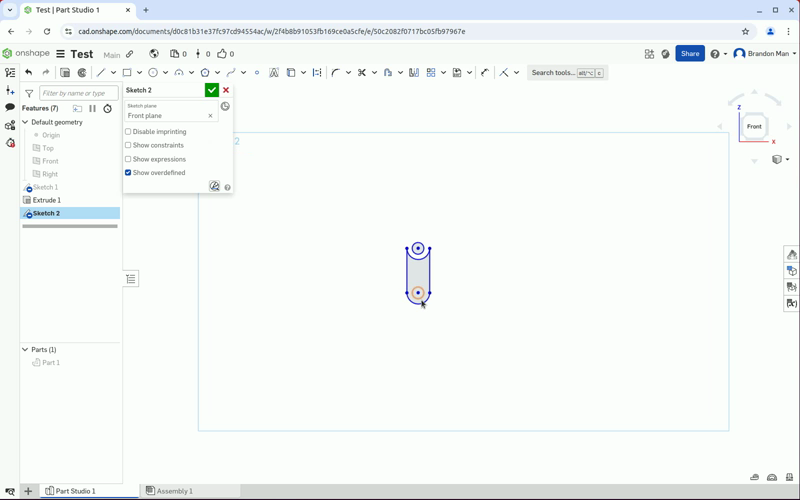
scroll(6)
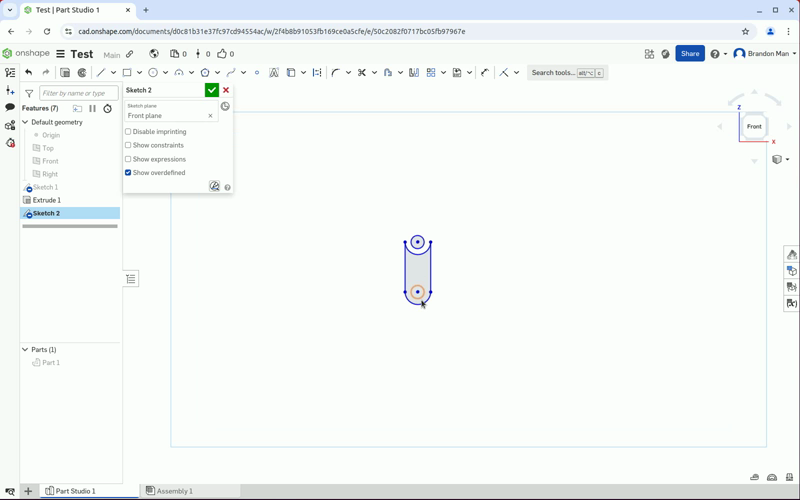
scroll(6)
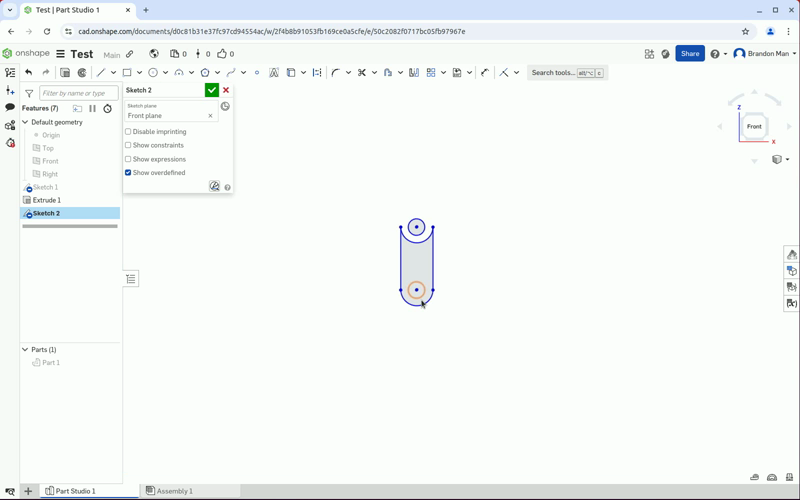
scroll(6)
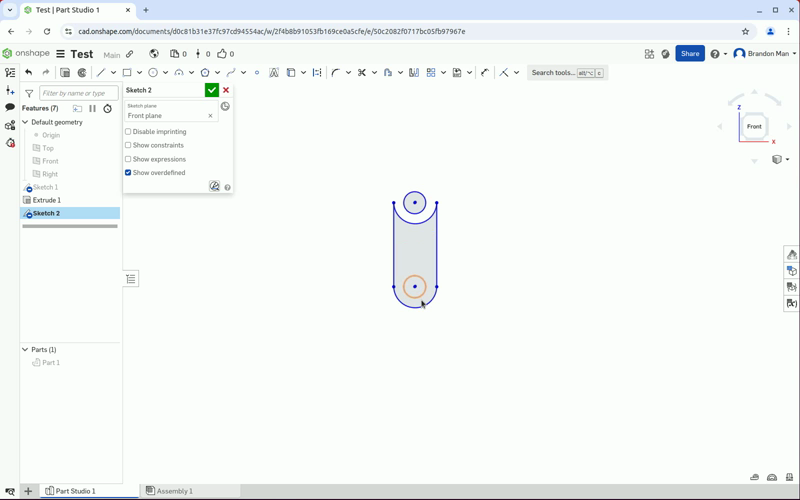
scroll(6)
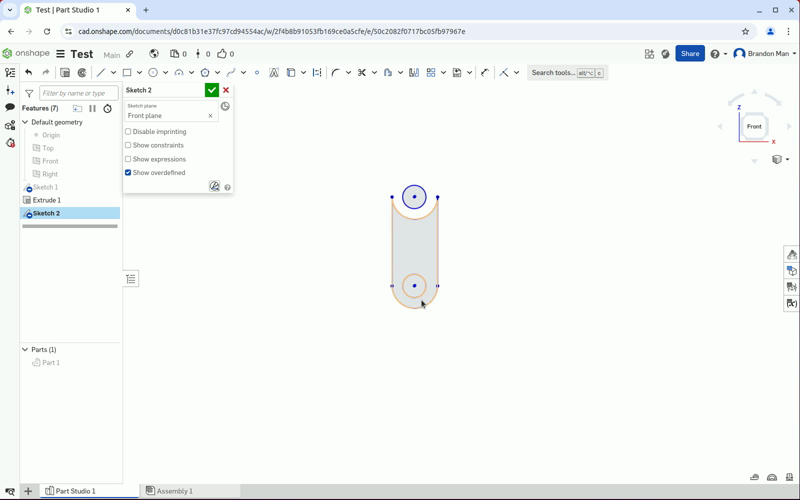
scroll(6)
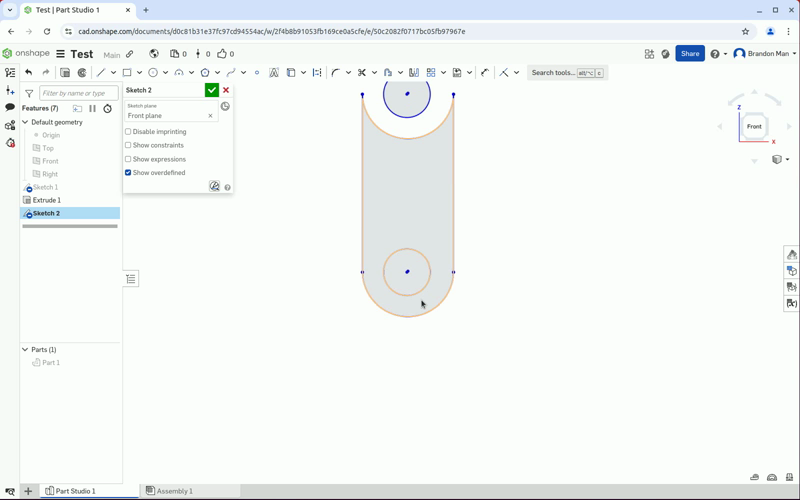
scroll(6)
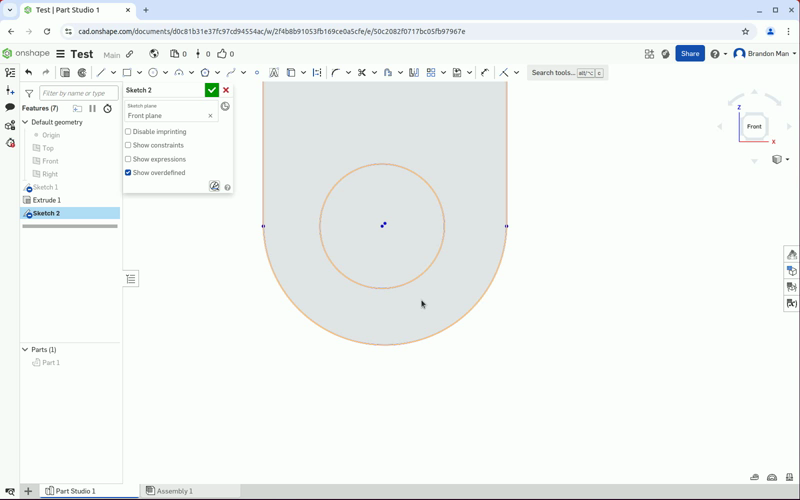
click(421, 299)
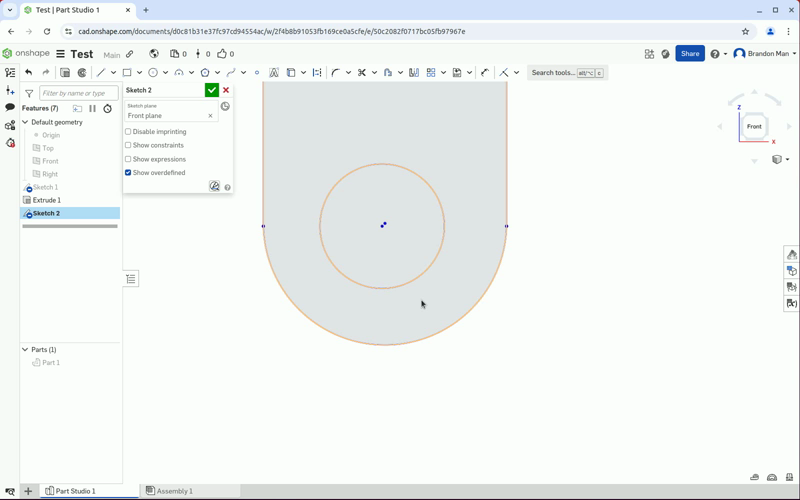
scroll(-6)
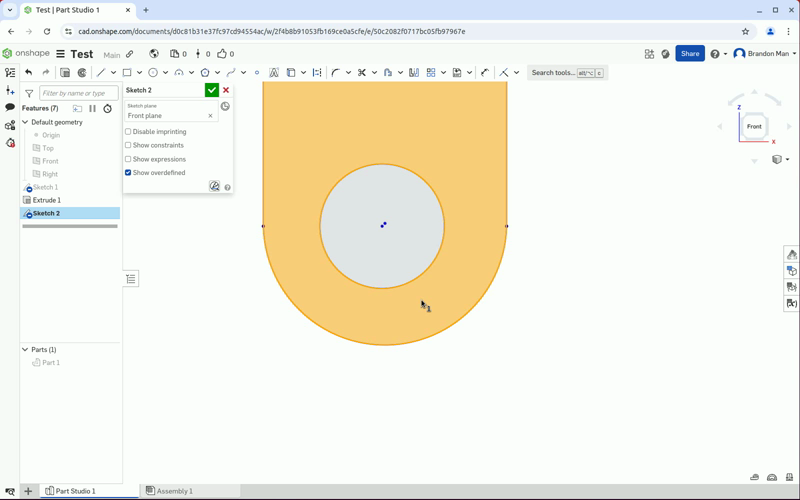
scroll(-6)
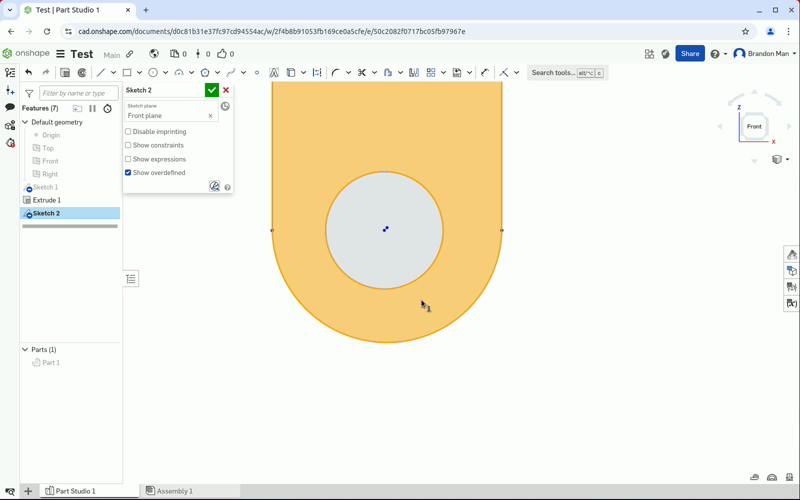
scroll(-6)
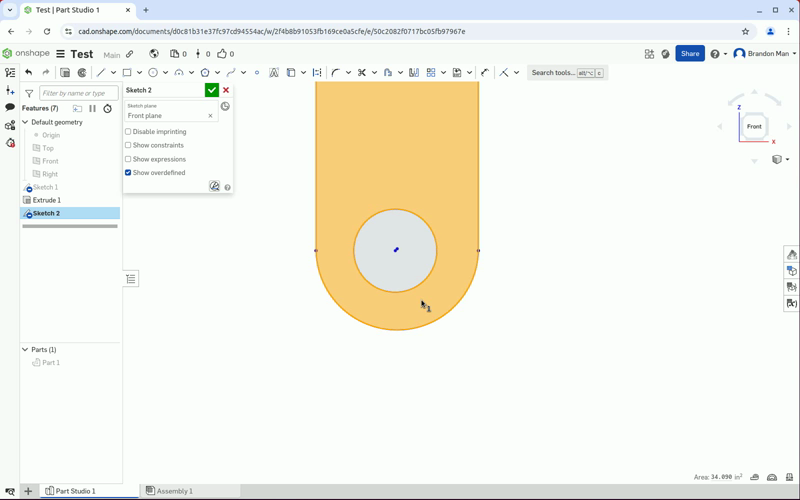
scroll(-6)
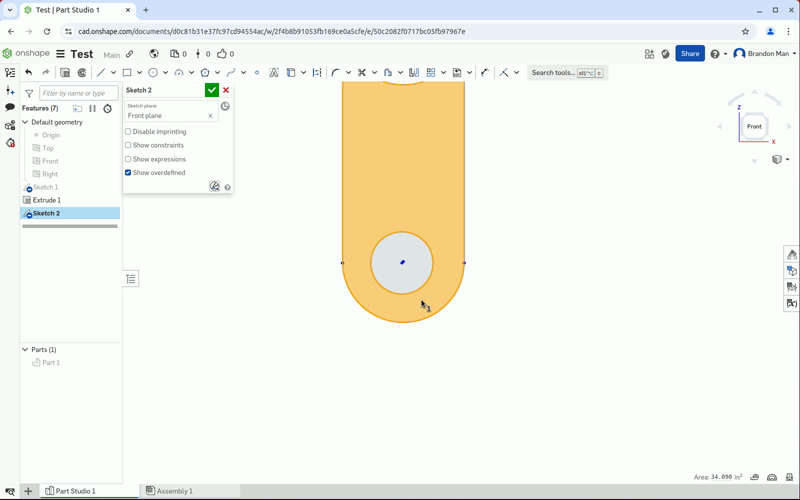
scroll(-6)
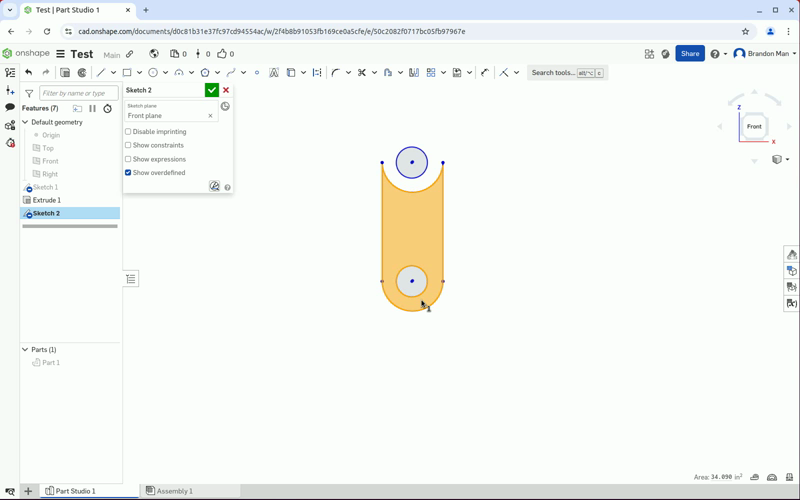
scroll(-6)
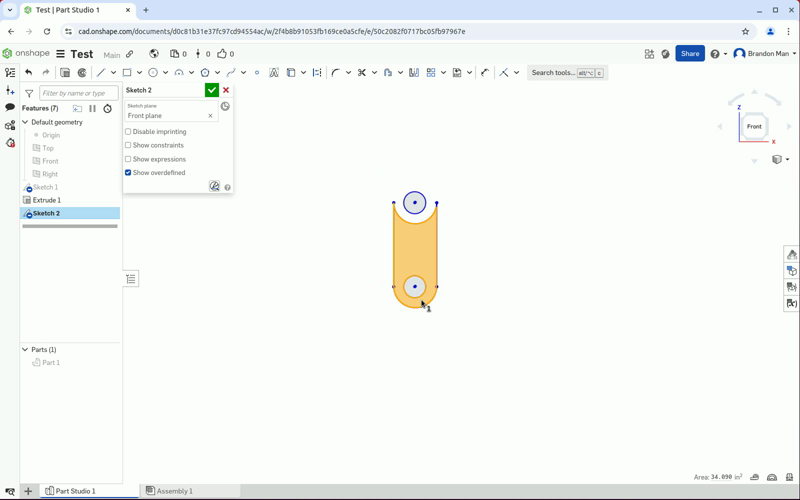
scroll(-6)
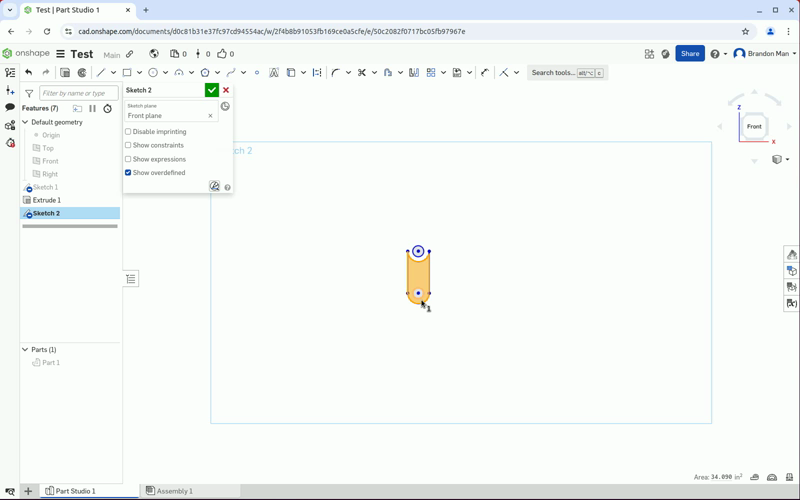
mouse_move(73, 352)
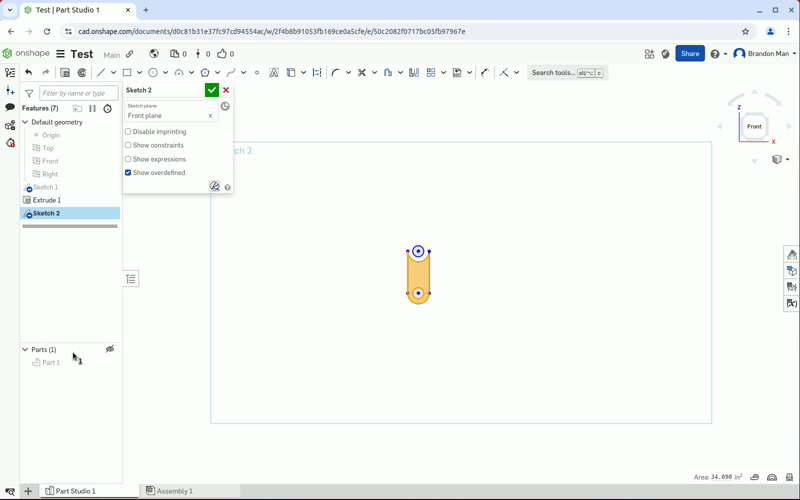
key(shift+y)
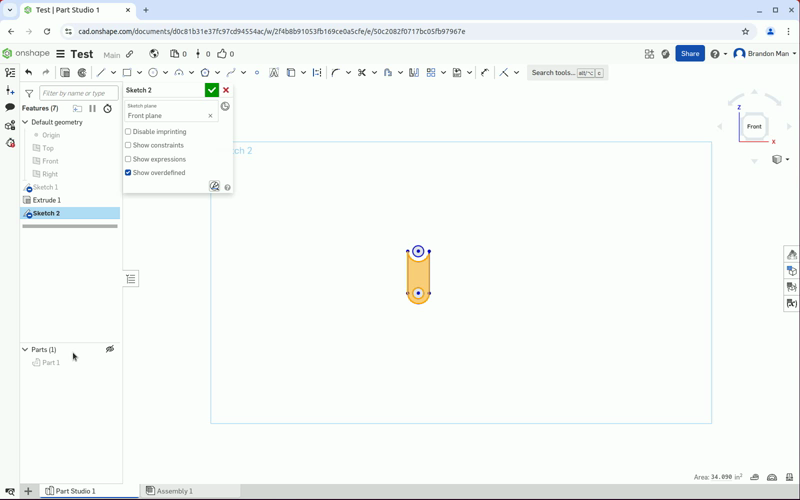
key(shift+e)
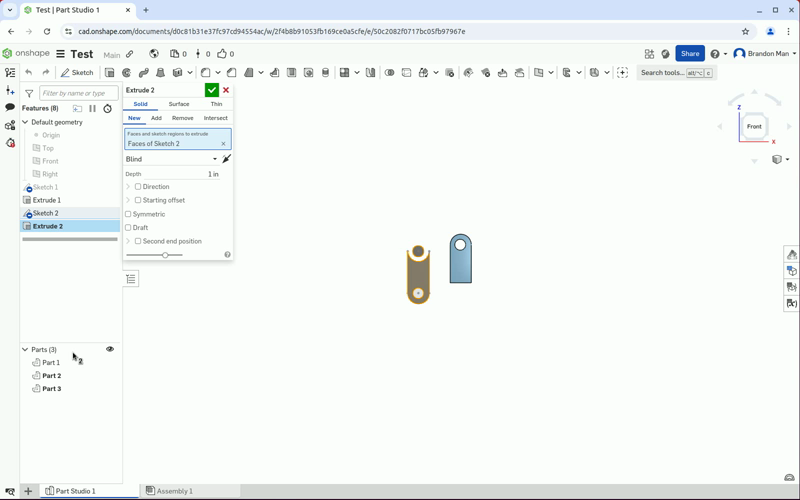
mouse_move(143, 106)
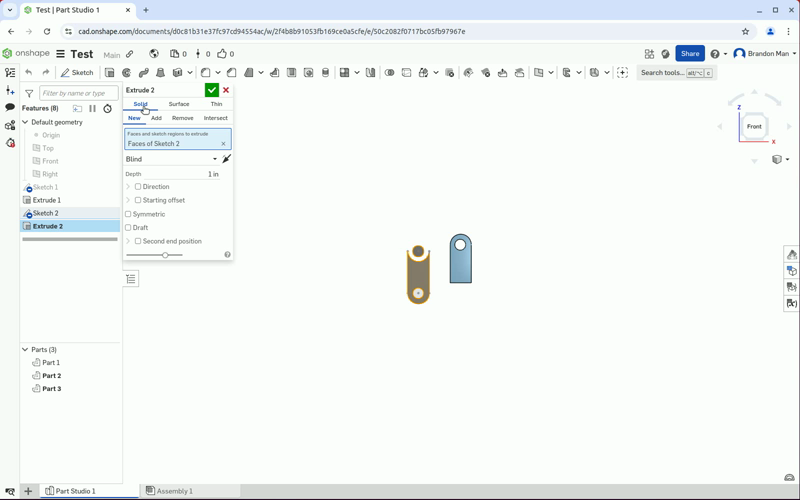
click(143, 106)
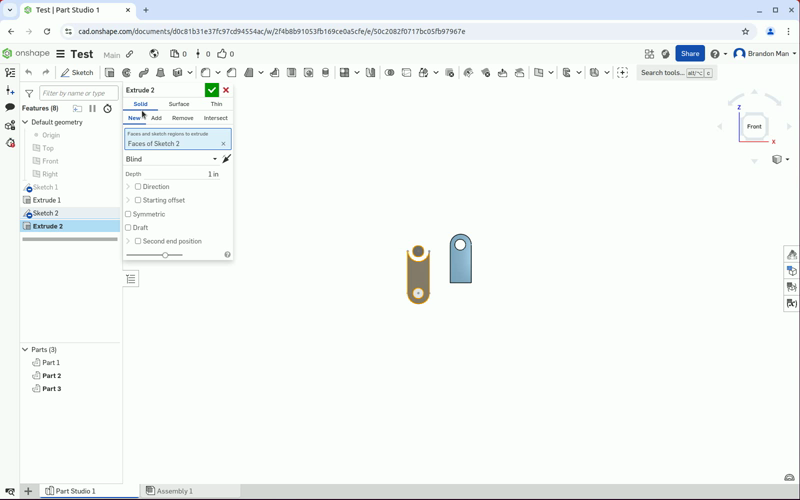
mouse_move(137, 120)
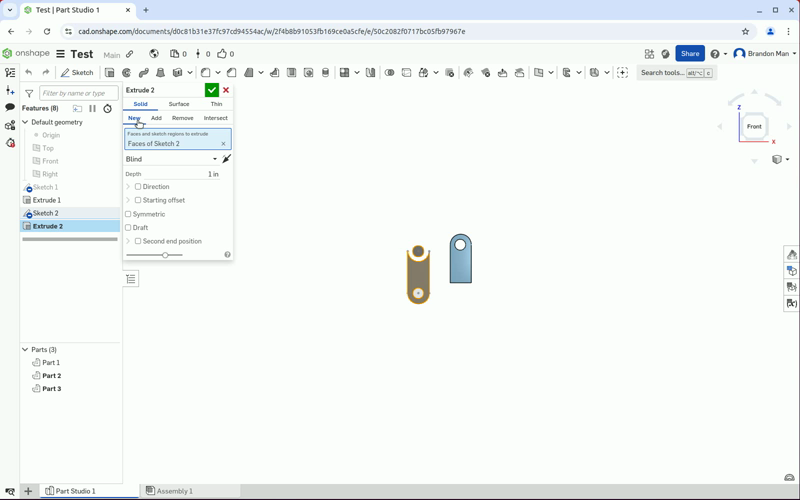
click(137, 120)
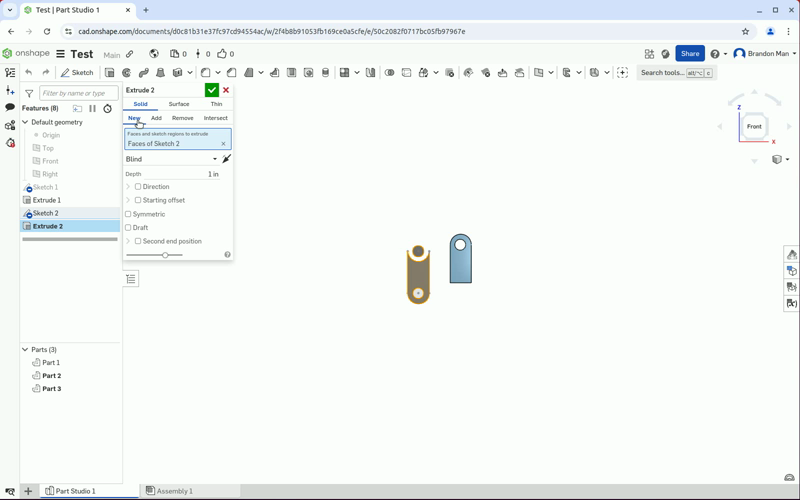
key(tab, 4)
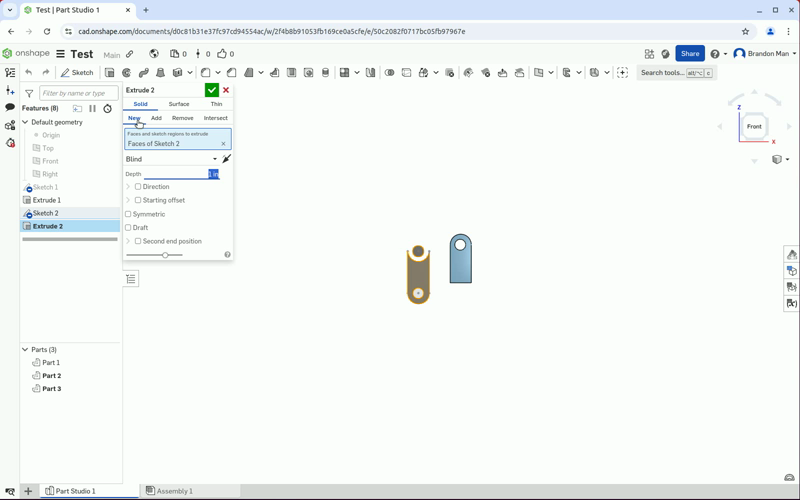
text(1.444)
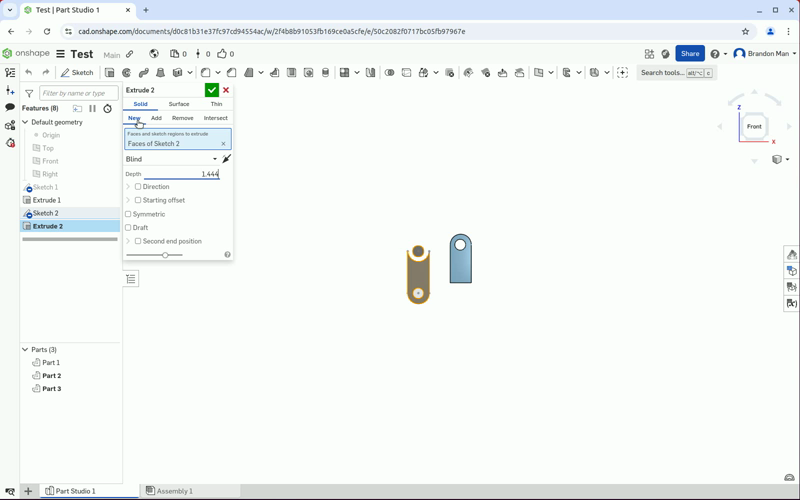
key(enter)
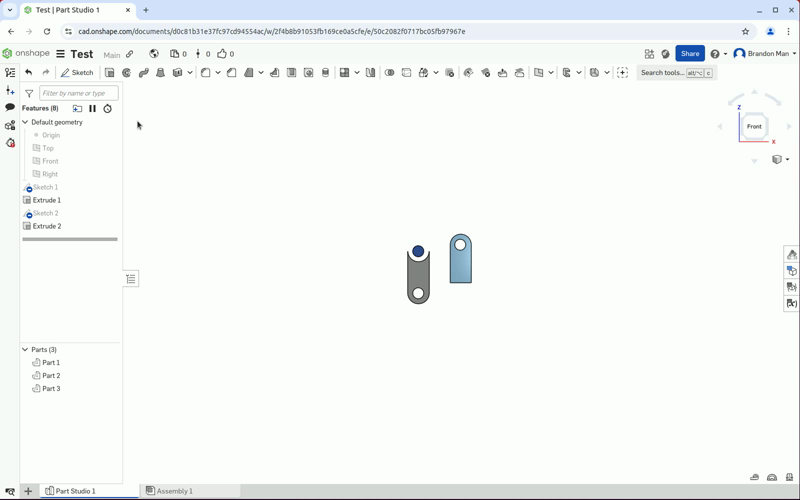
key(shift+h)
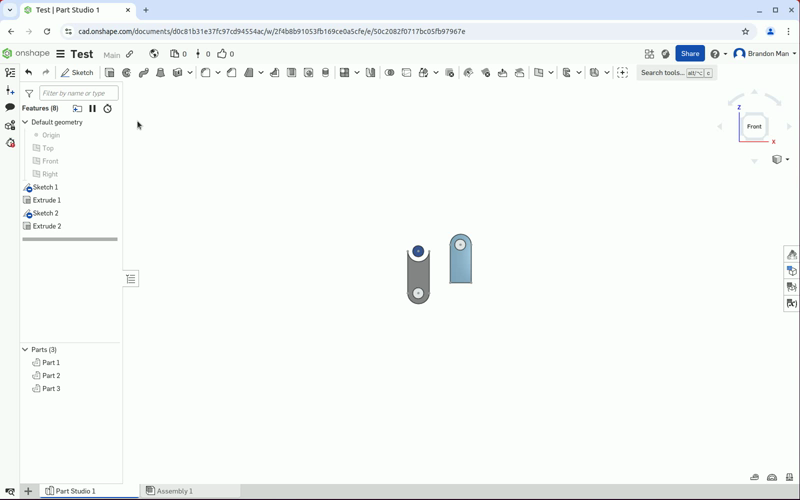
key(shift+h)
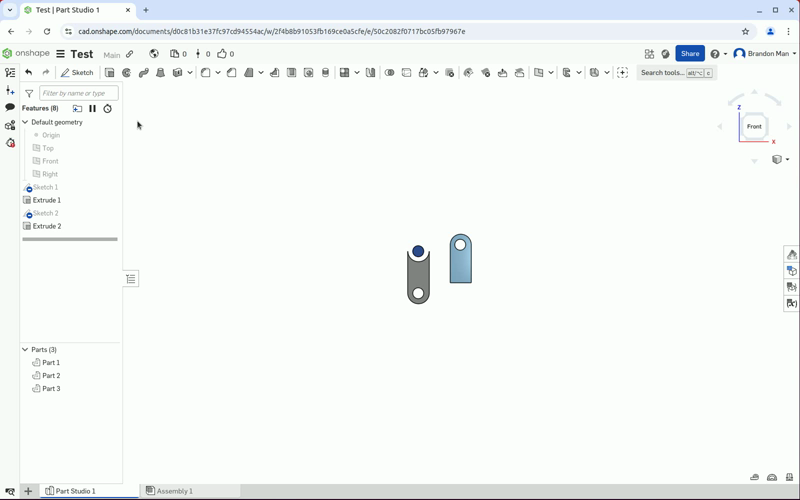
mouse_move(73, 189)
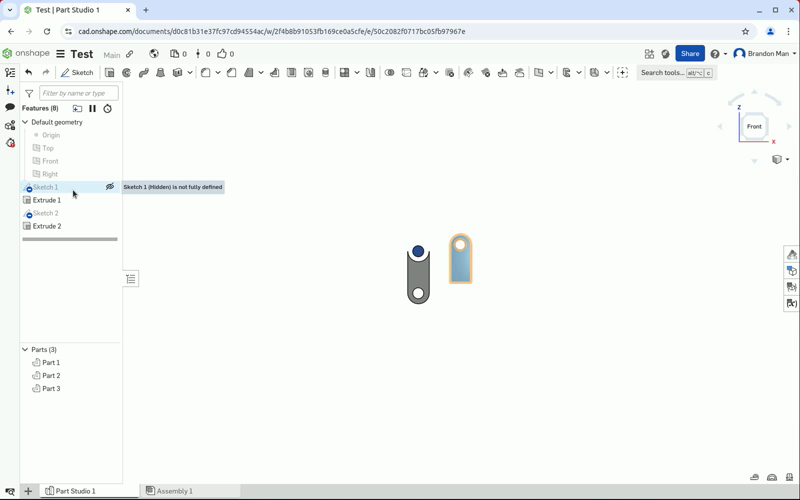
click(73, 189)
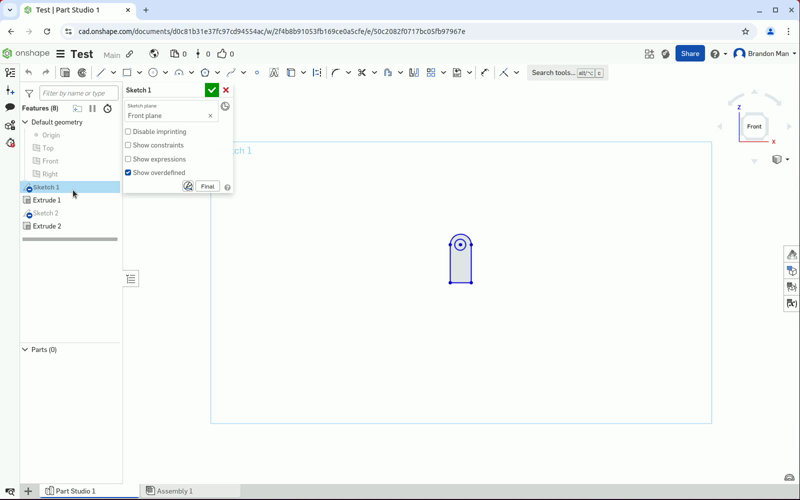
mouse_move(229, 92)
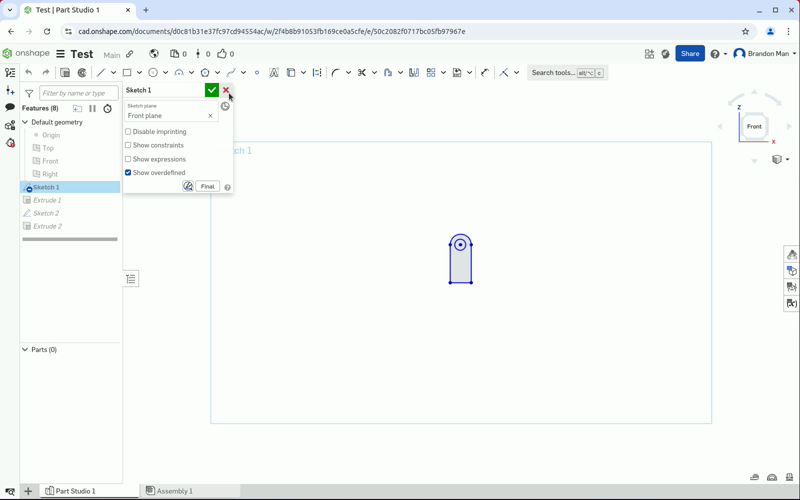
click(229, 92)
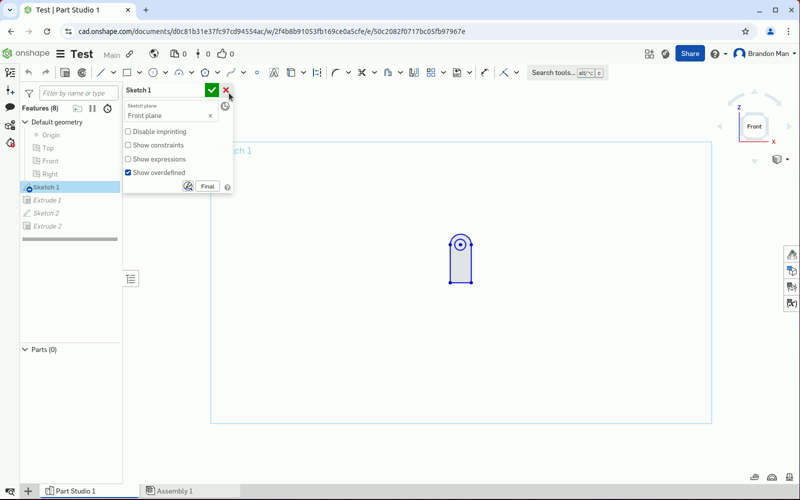
key(shift+s)
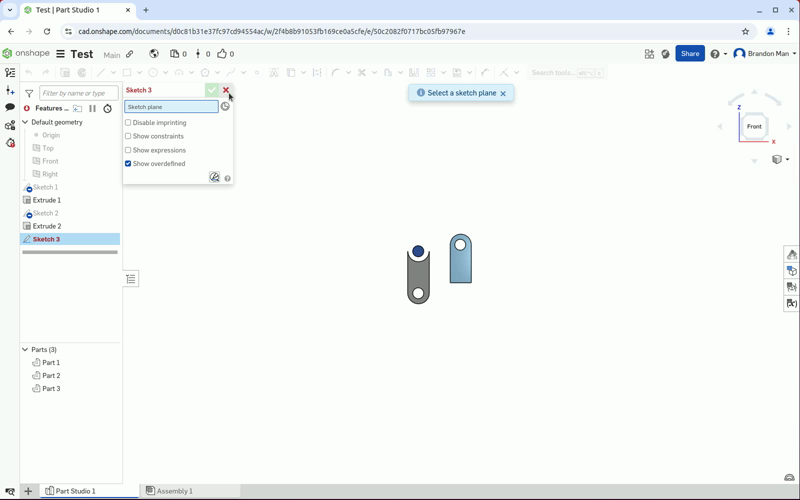
mouse_move(73, 163)
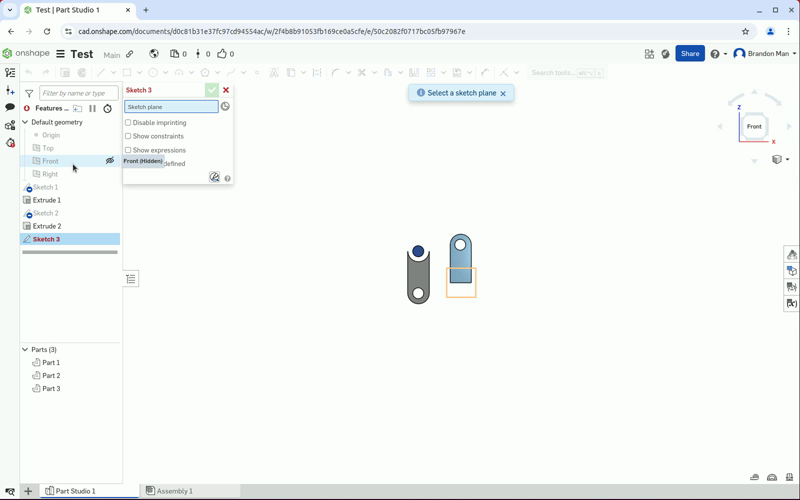
click(73, 163)
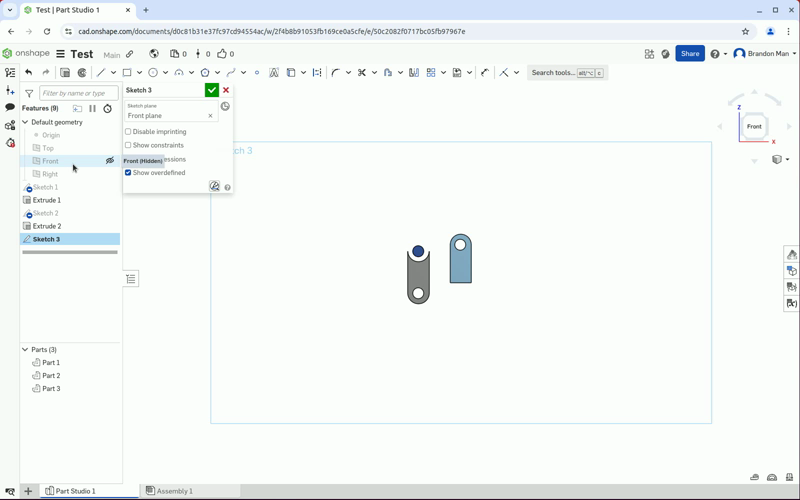
mouse_move(73, 352)
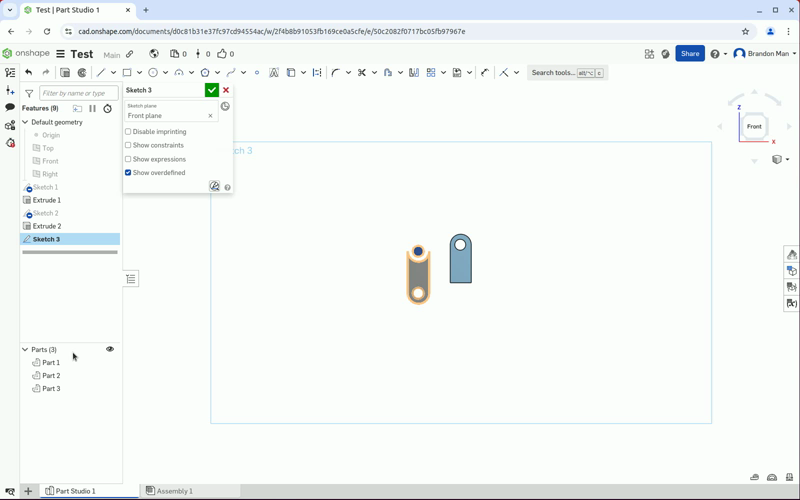
key(y)
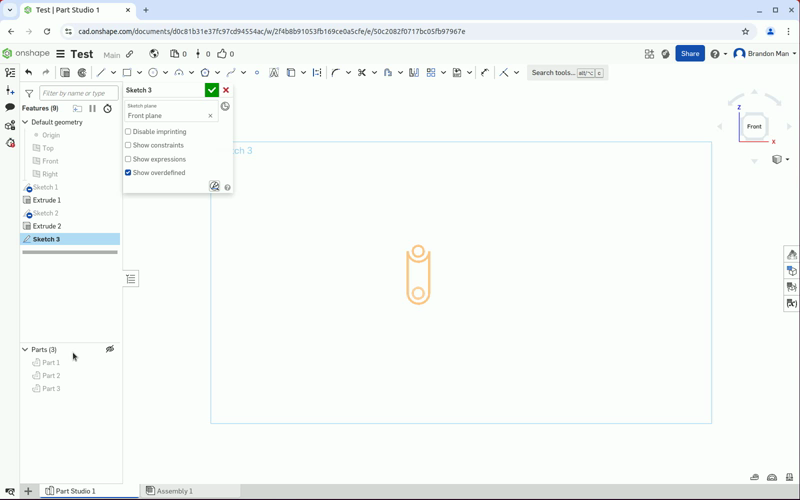
key(a)
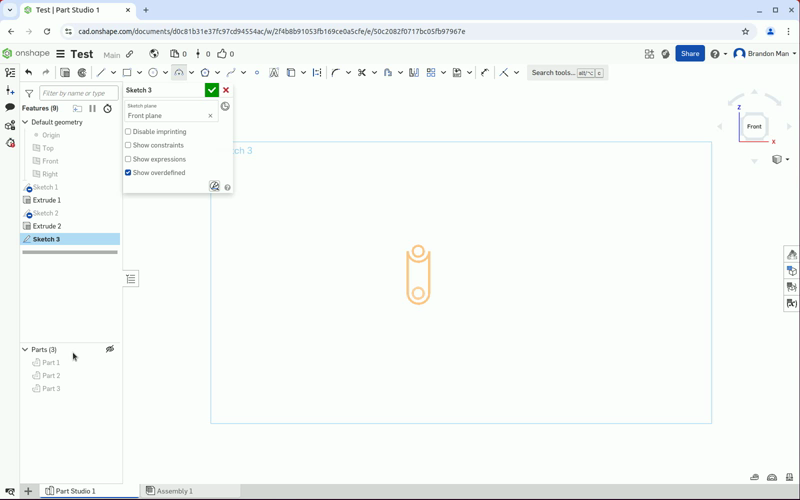
key_down(shift)
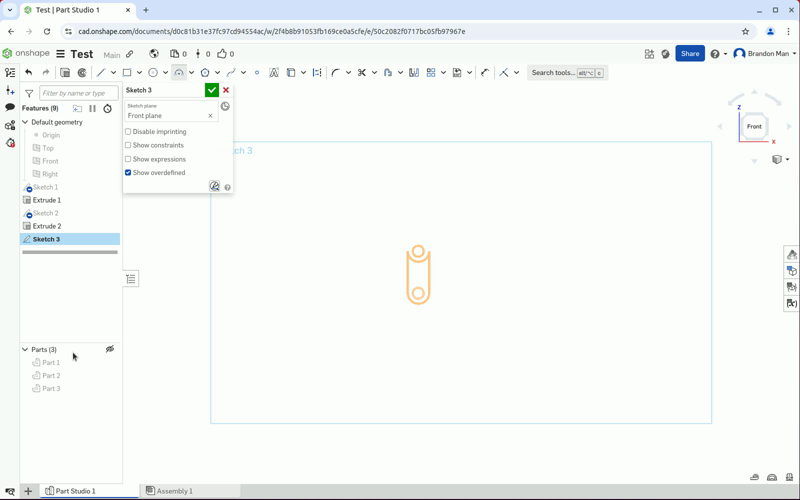
mouse_move(476, 267)
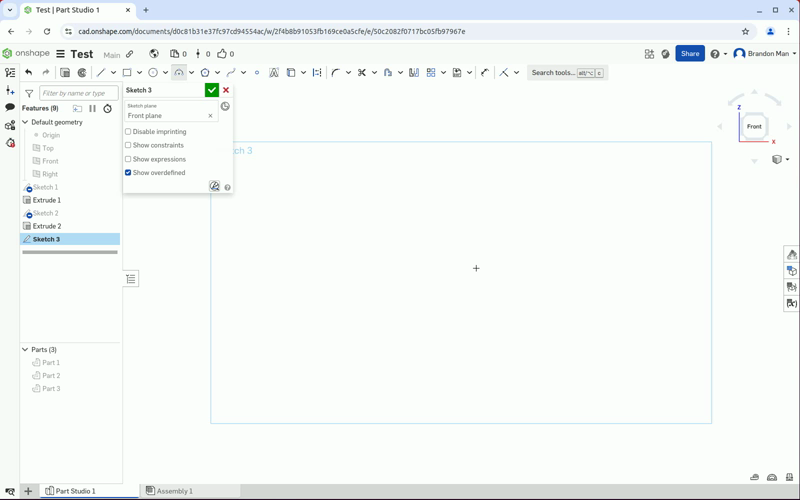
click(476, 267)
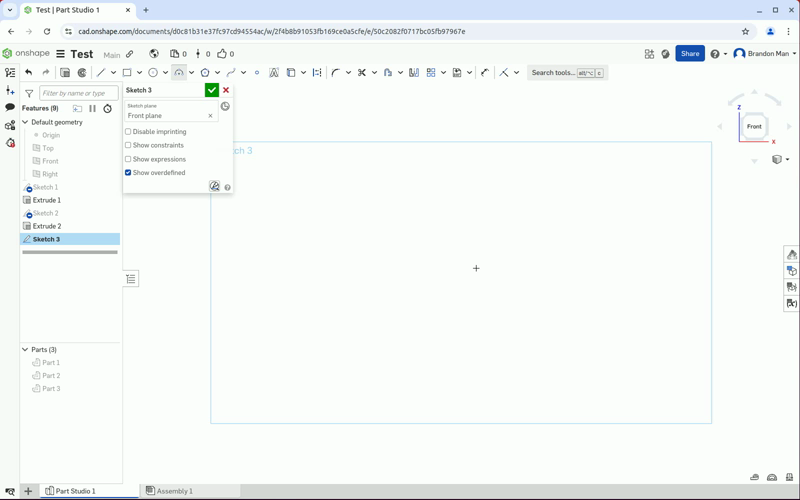
key_up(shift)
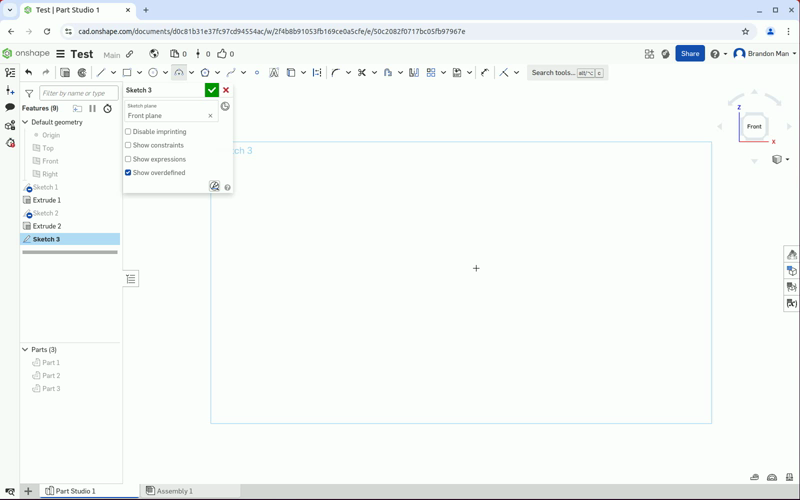
key_down(shift)
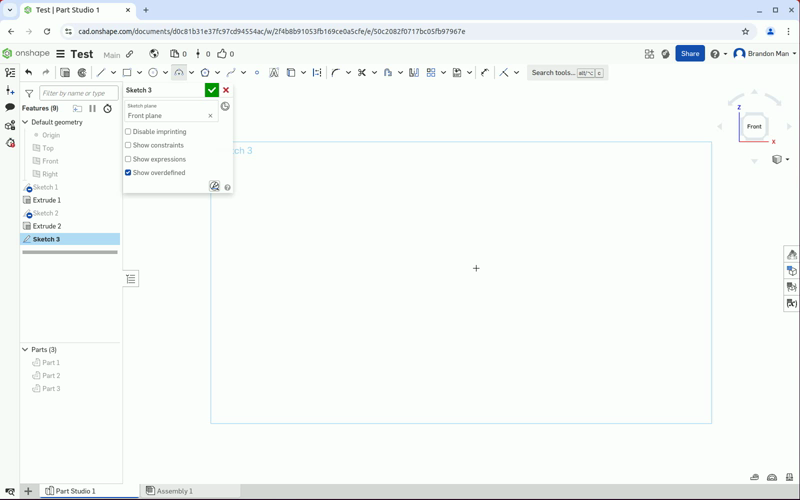
mouse_move(497, 267)
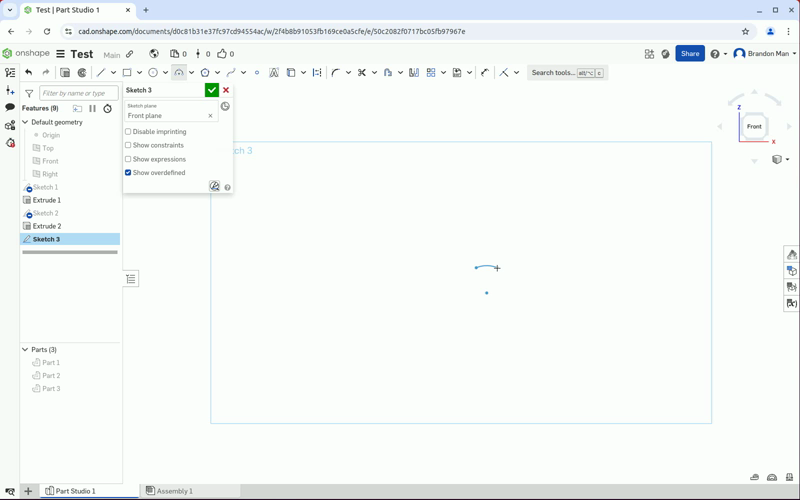
click(497, 267)
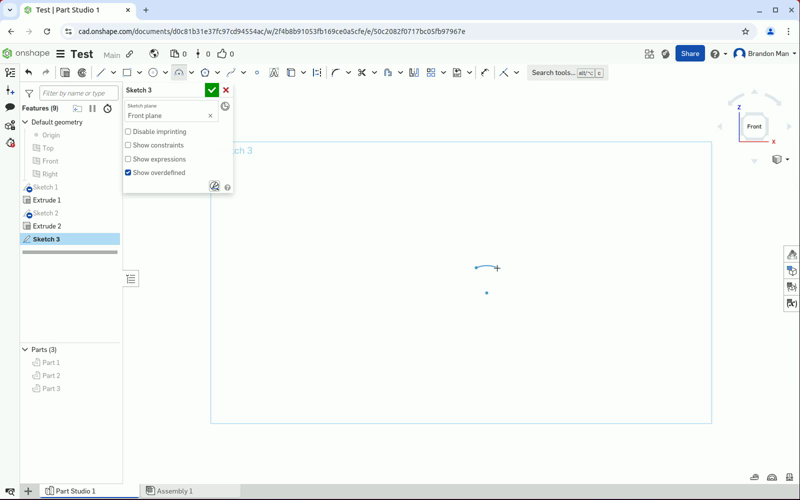
mouse_move(486, 278)
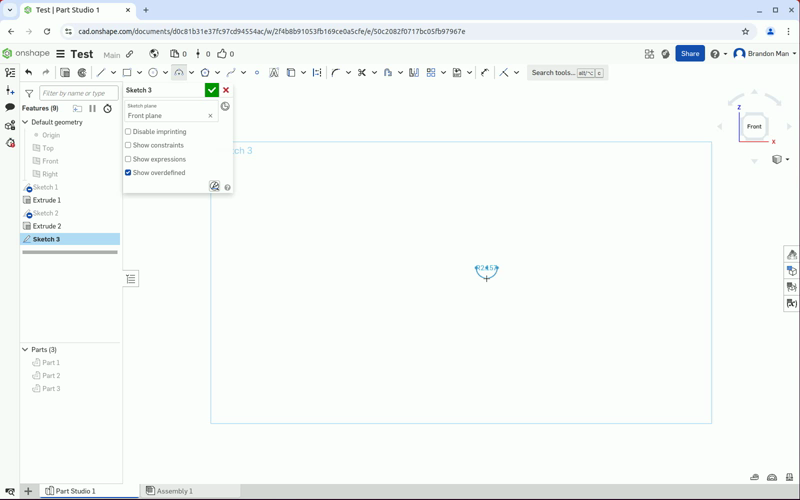
click(486, 278)
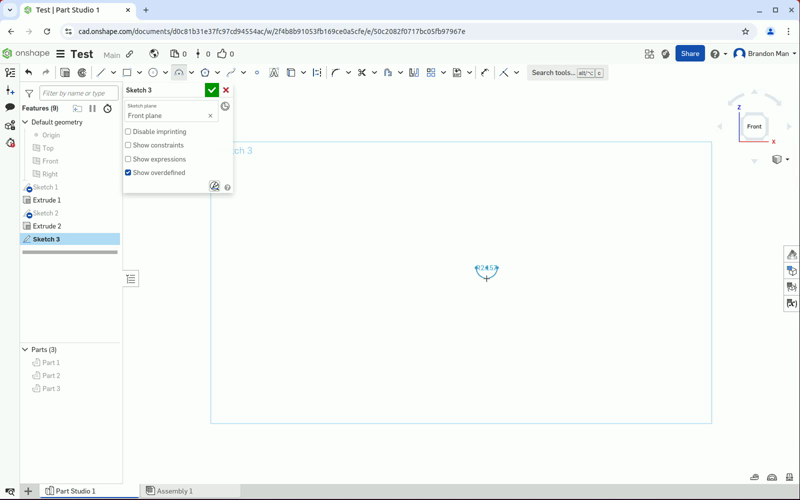
key_up(shift)
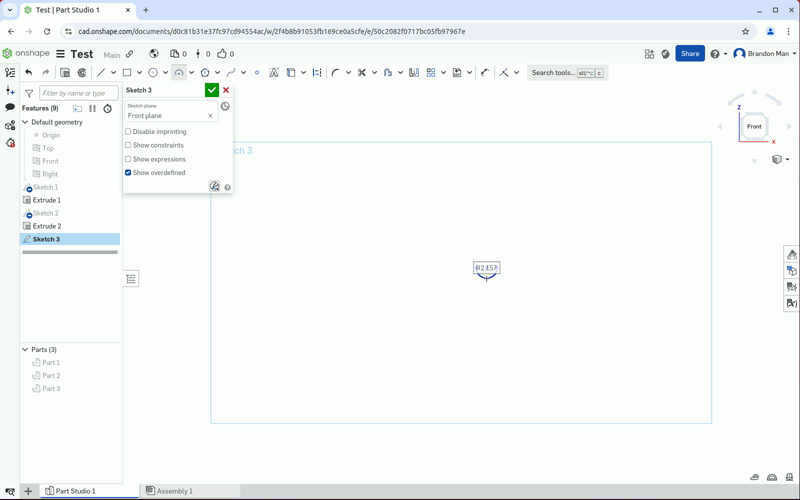
key(esc)
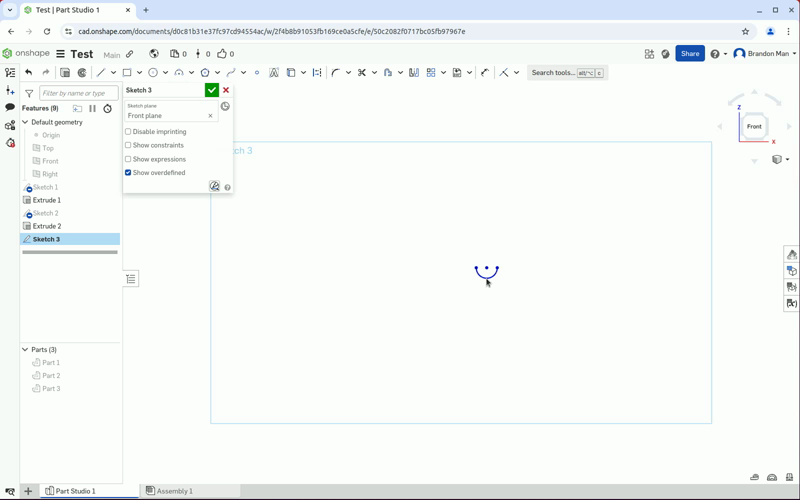
key(l)
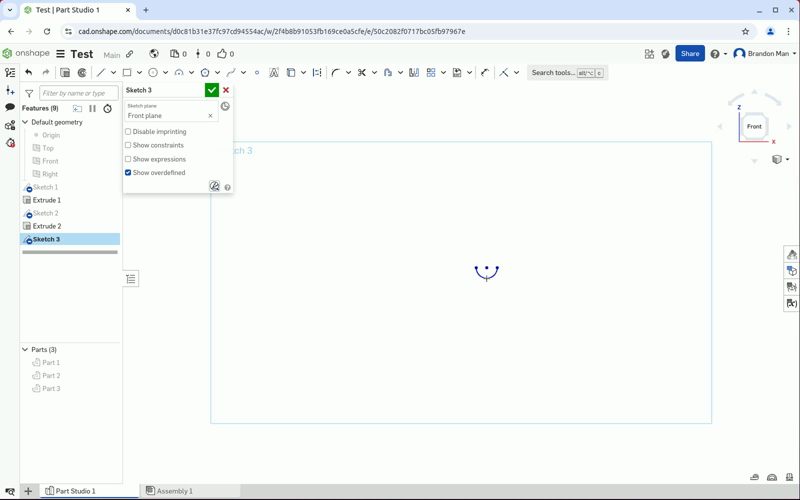
mouse_move(497, 267)
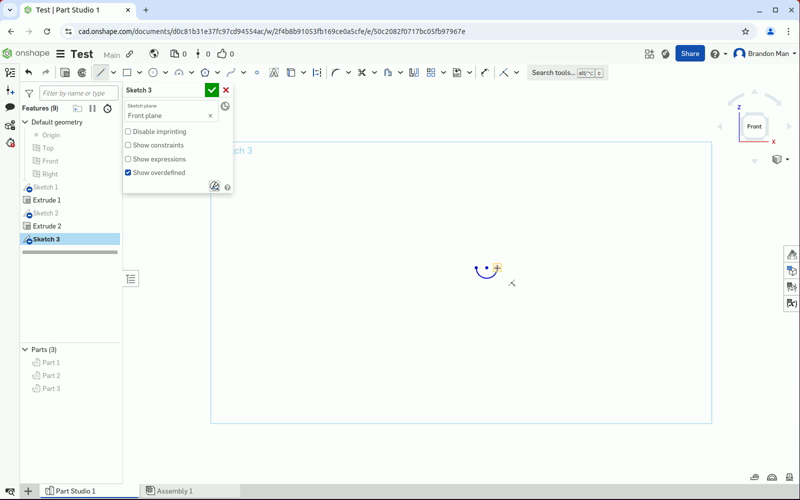
click(497, 267)
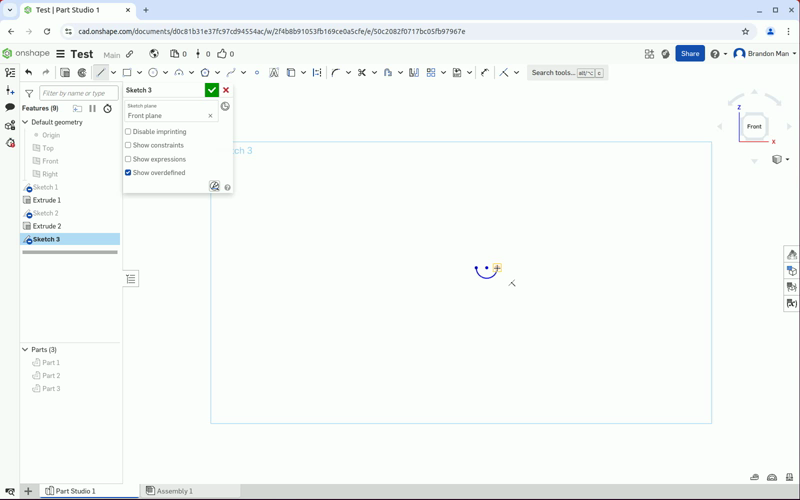
key_down(shift)
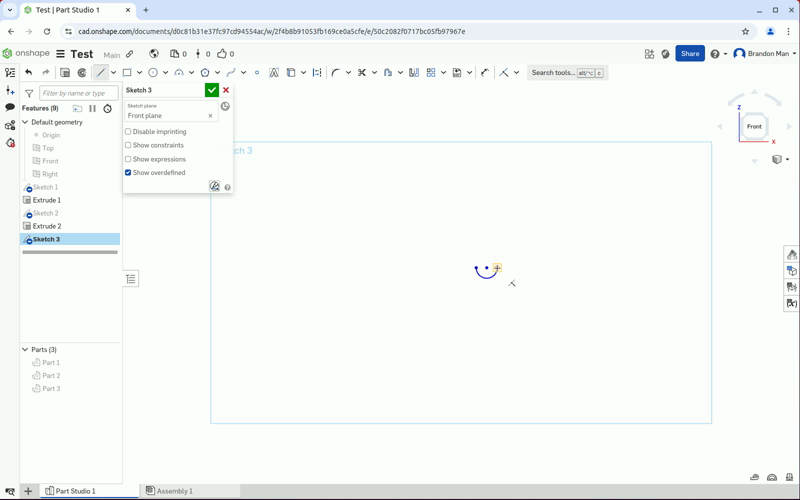
mouse_move(527, 267)
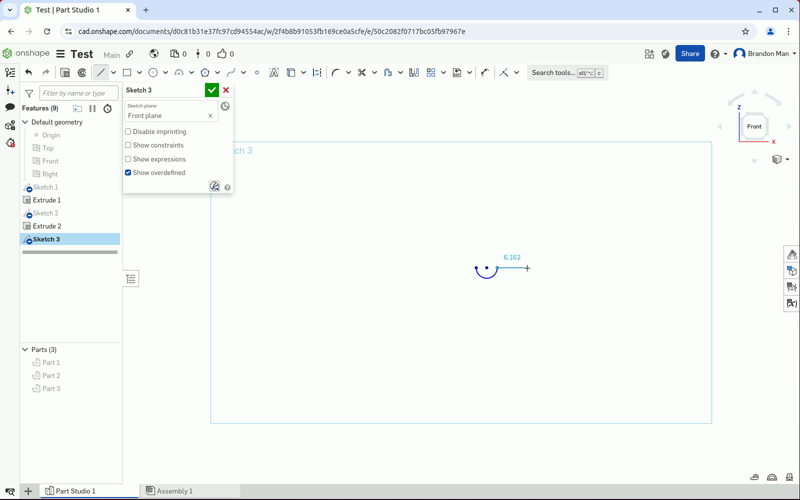
mouse_move(497, 242)
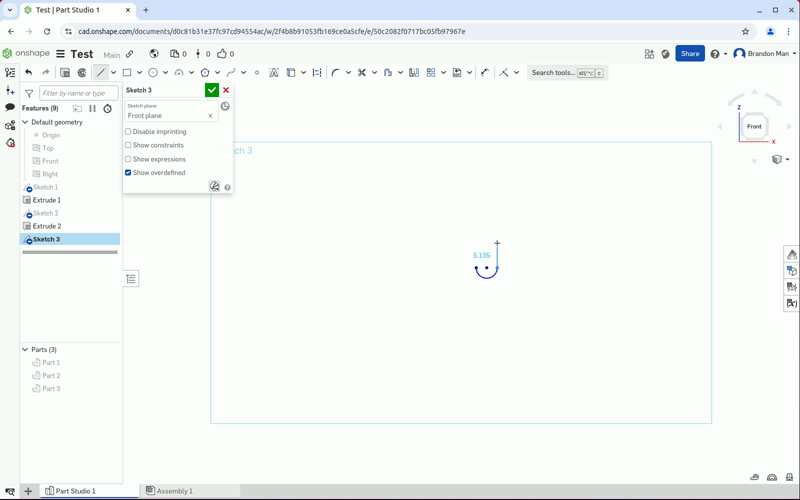
click(497, 242)
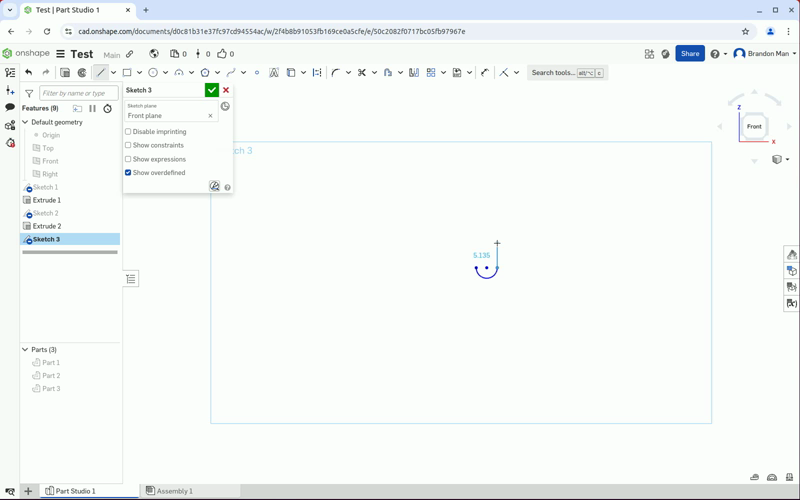
key_up(shift)
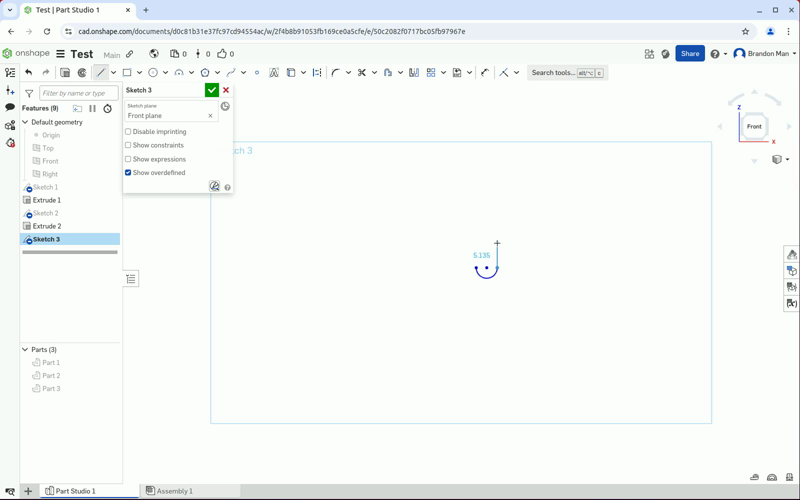
key(esc)
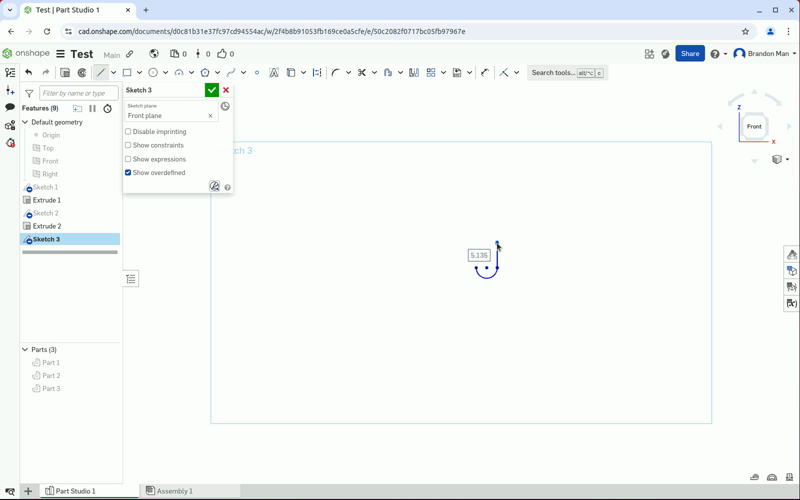
key(a)
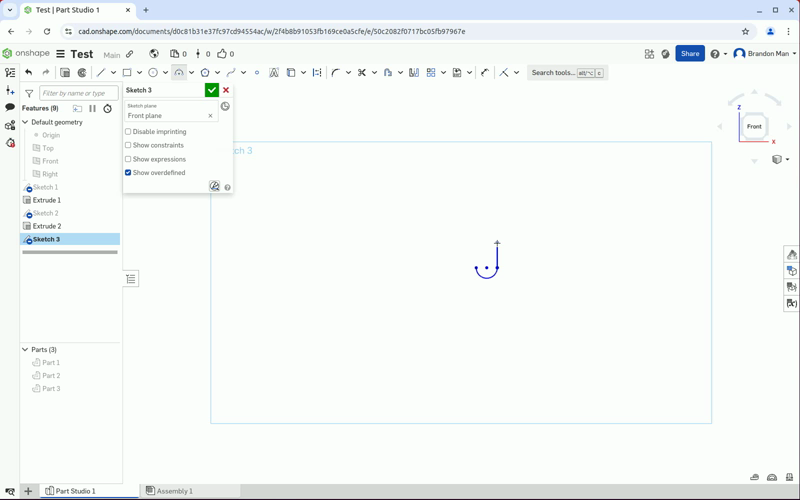
mouse_move(497, 242)
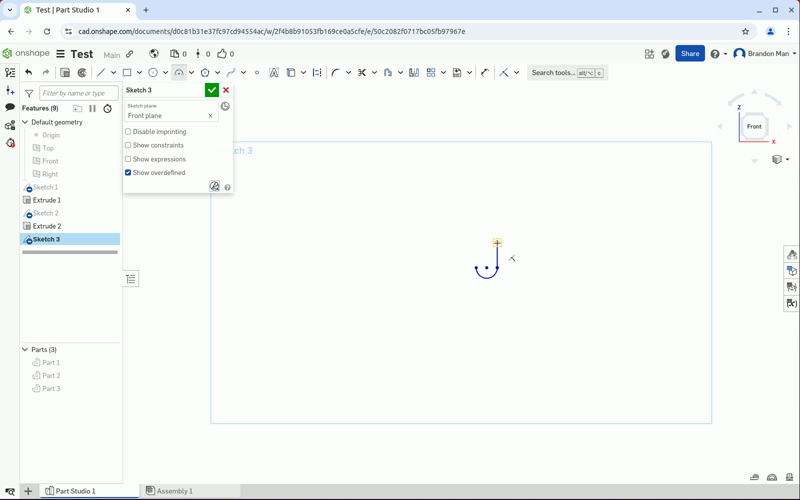
click(497, 242)
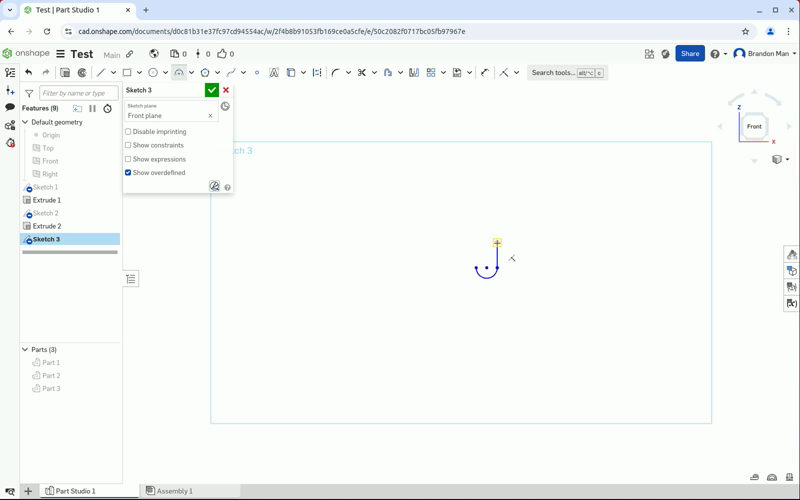
key_down(shift)
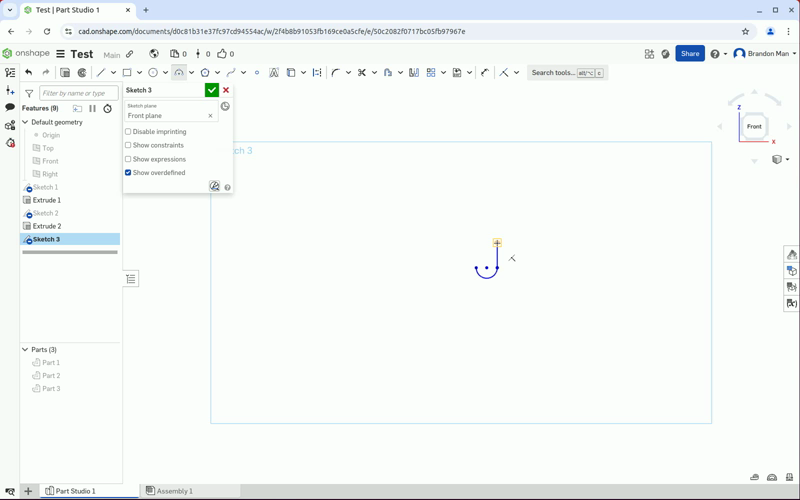
mouse_move(476, 242)
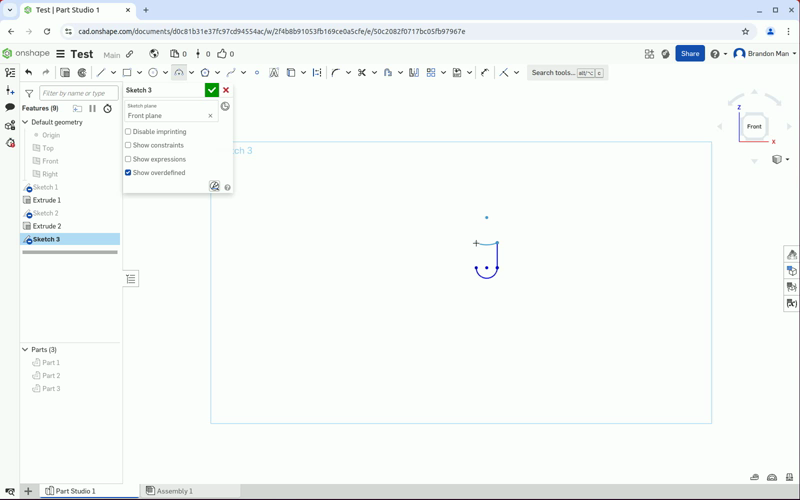
click(476, 242)
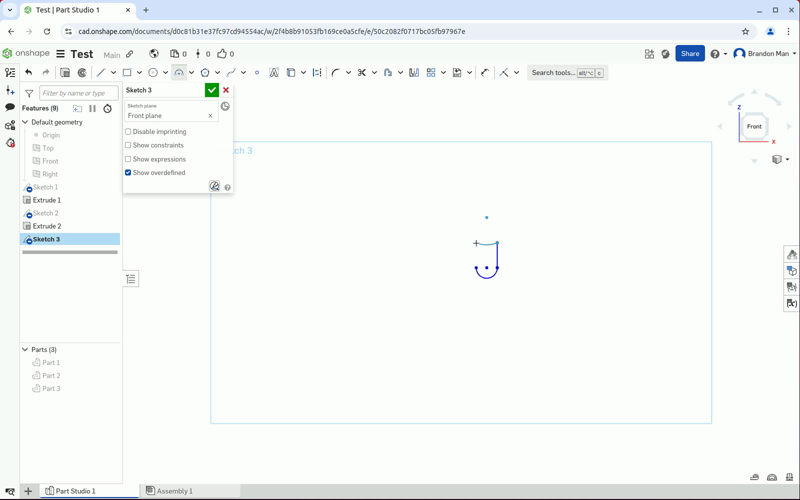
mouse_move(486, 253)
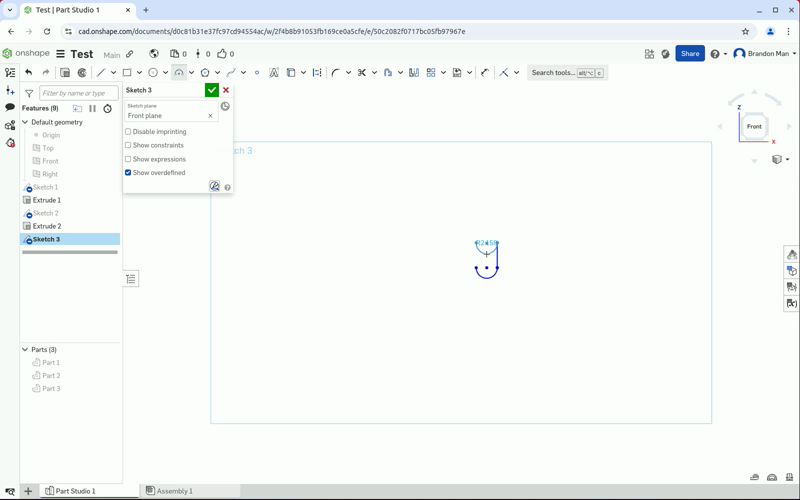
click(486, 253)
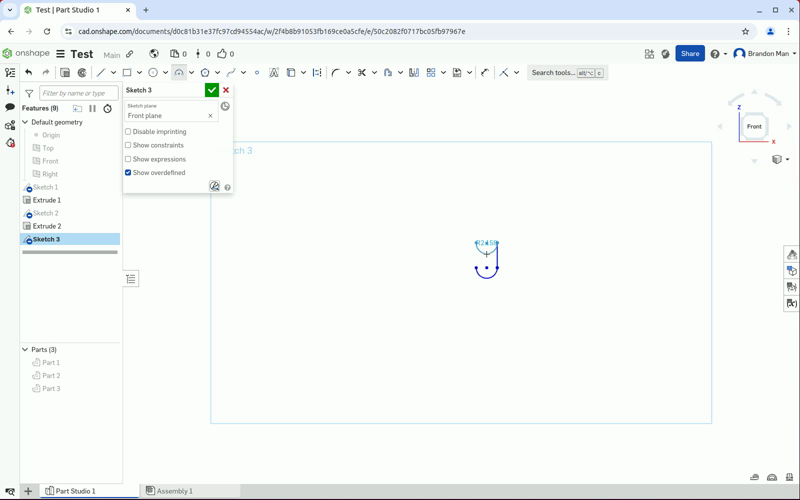
key_up(shift)
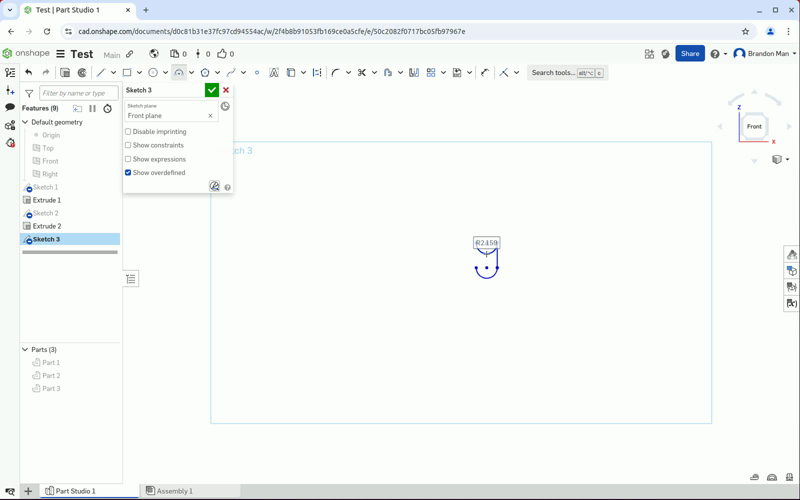
key(esc)
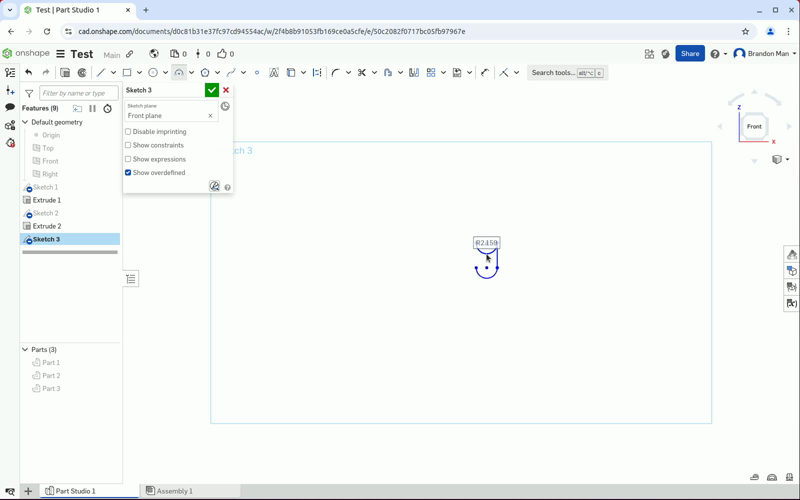
key(l)
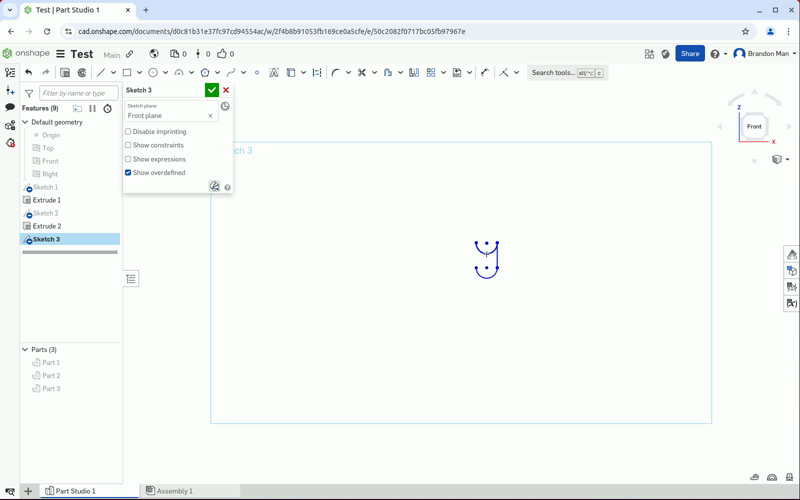
mouse_move(476, 242)
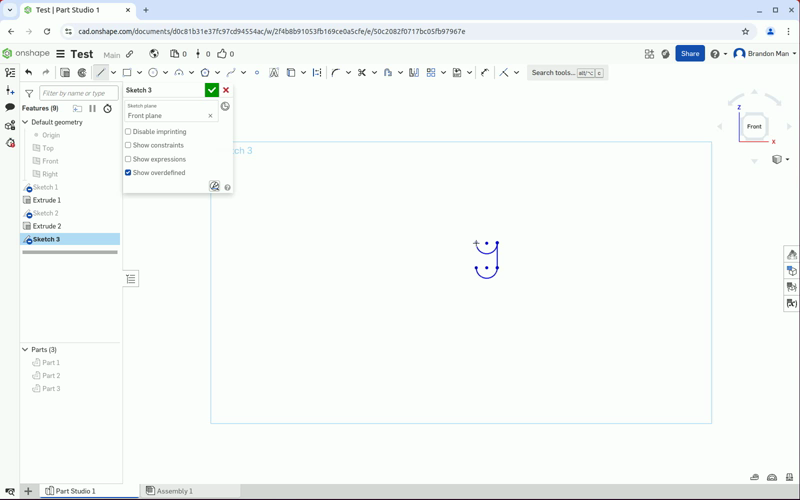
click(476, 242)
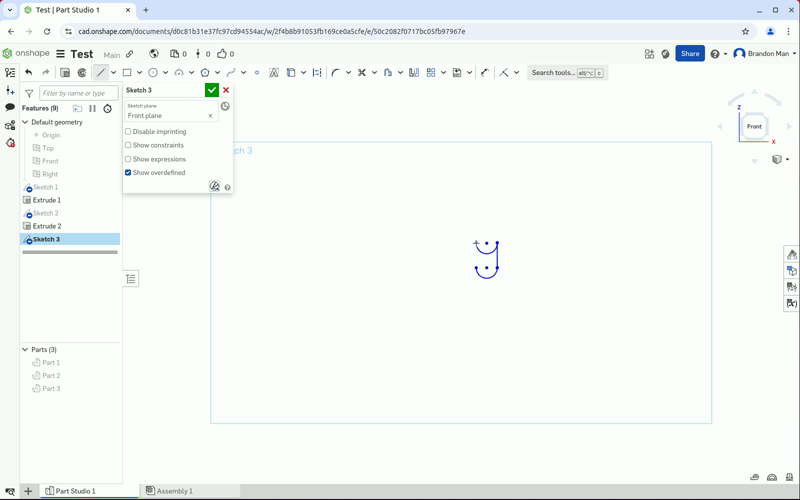
mouse_move(506, 242)
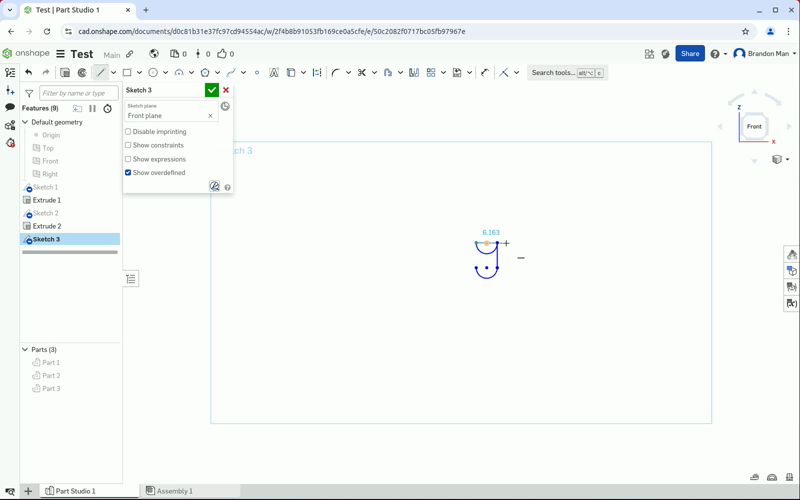
key_down(shift)
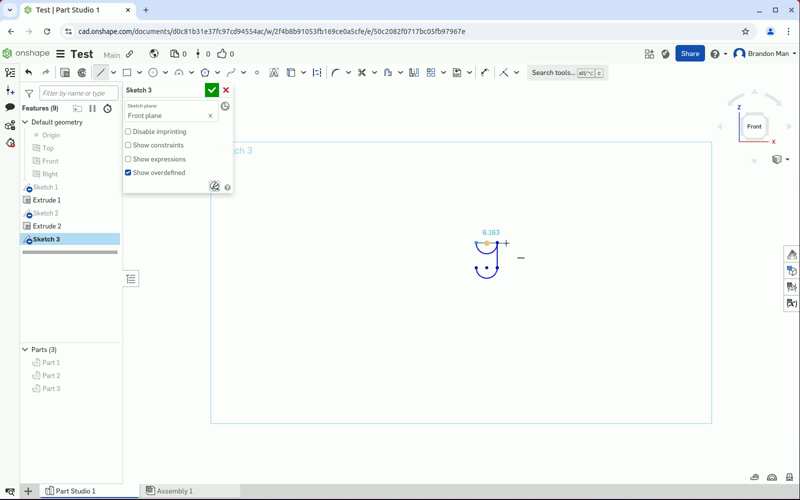
mouse_move(476, 267)
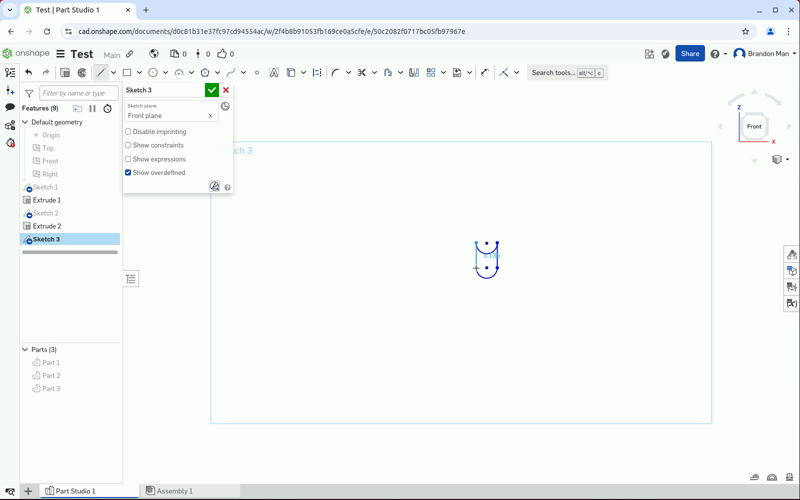
key_up(shift)
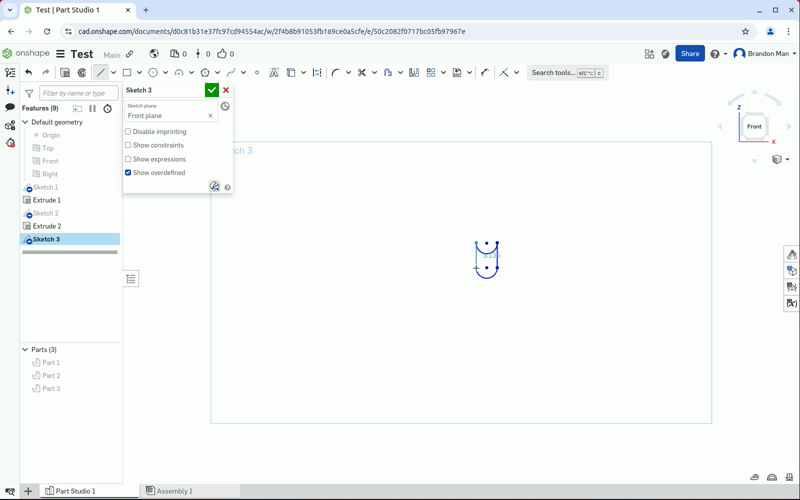
click(476, 267)
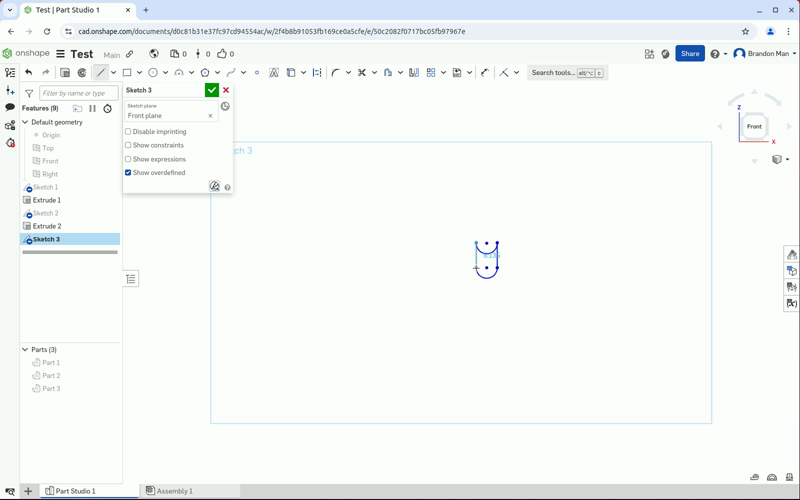
key(esc)
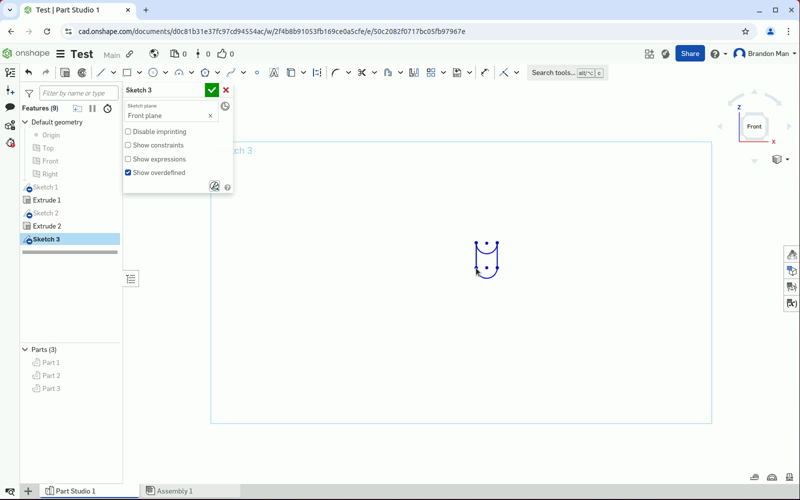
key(c)
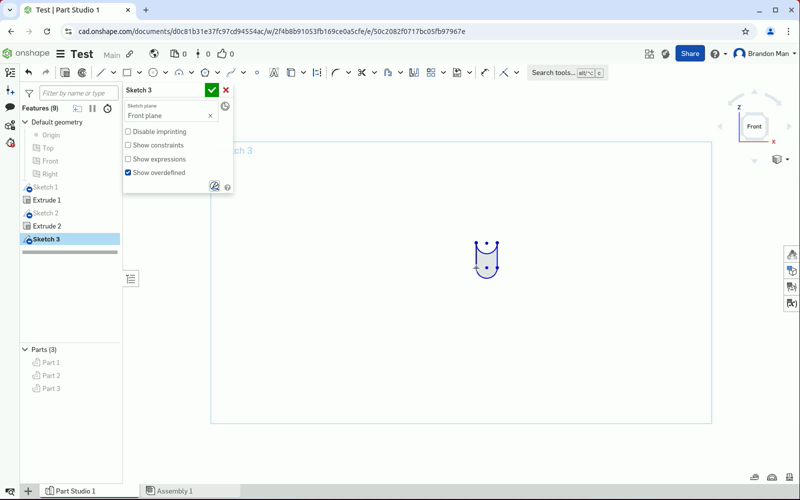
key_down(shift)
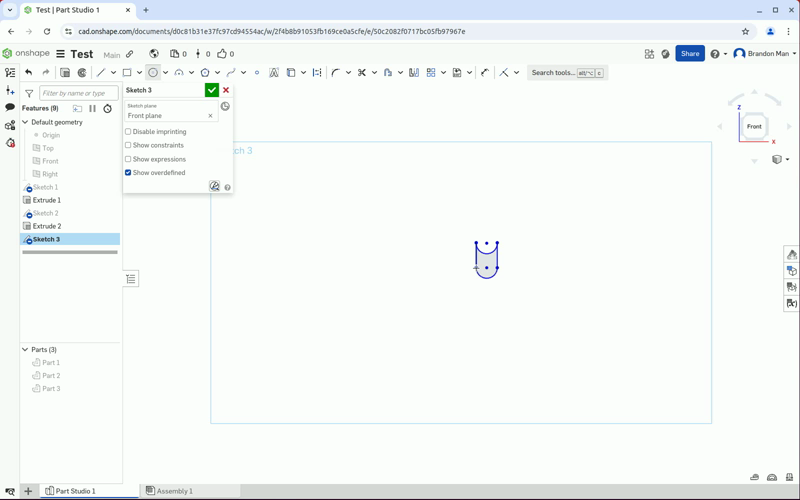
mouse_move(486, 242)
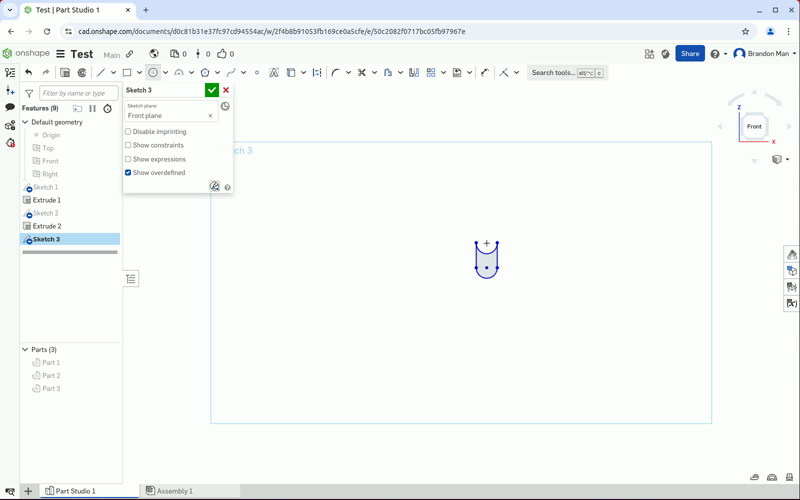
click(486, 242)
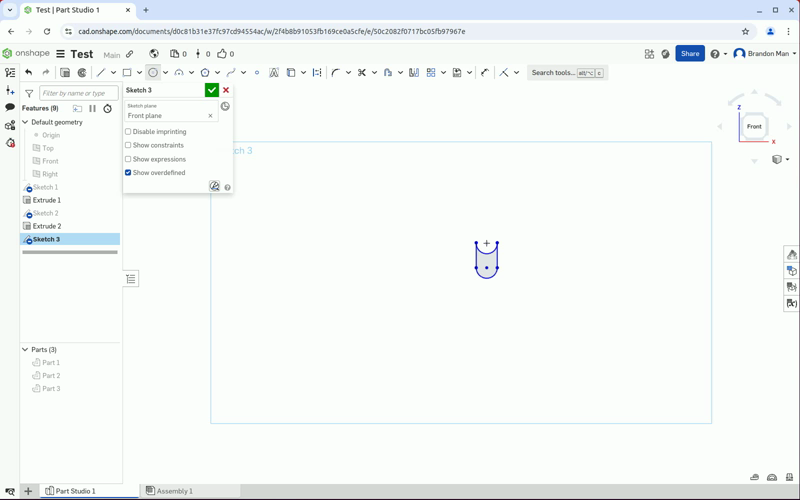
key_up(shift)
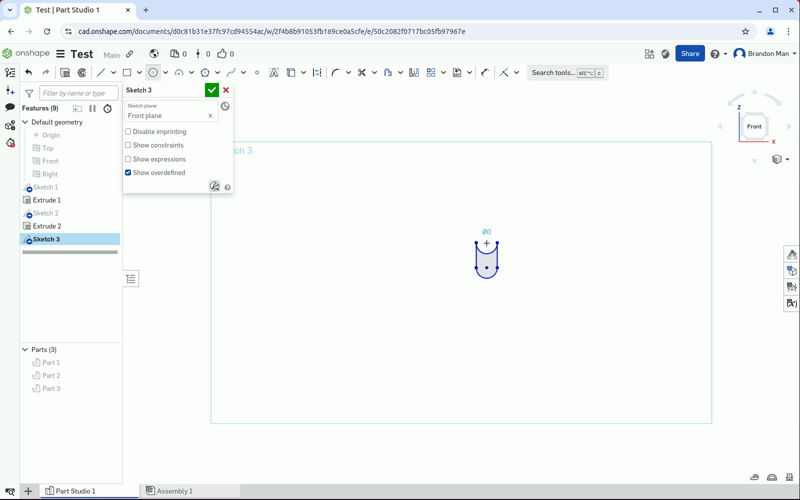
mouse_move(492, 242)
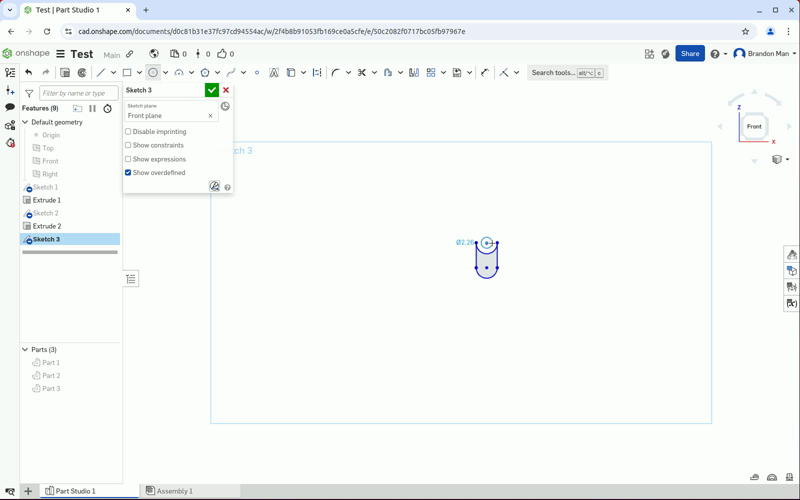
click(492, 242)
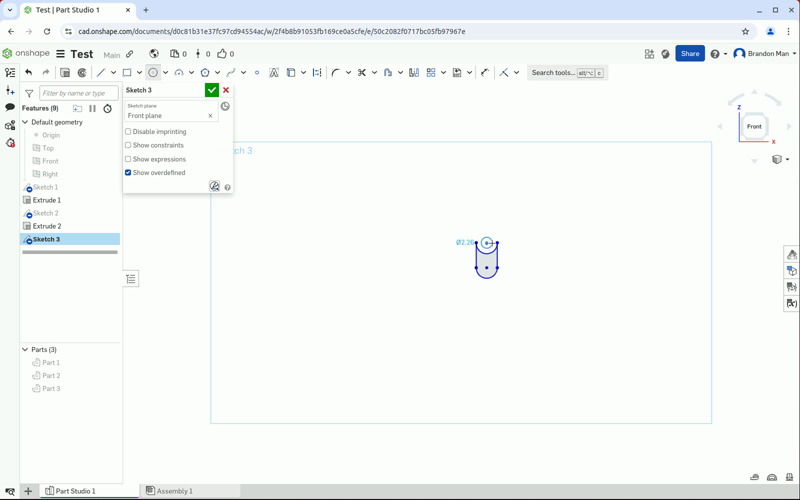
key(esc)
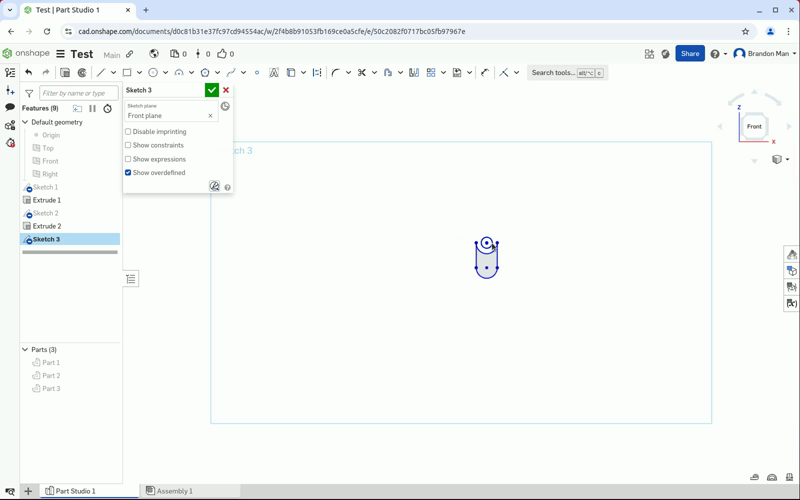
key(c)
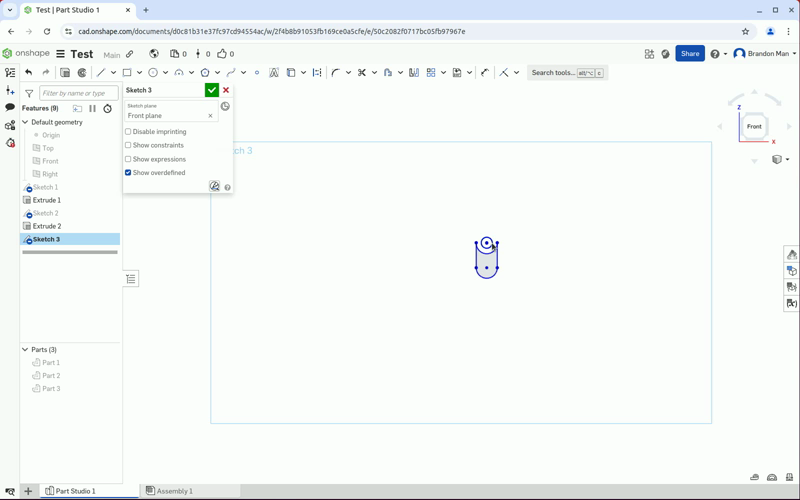
key_down(shift)
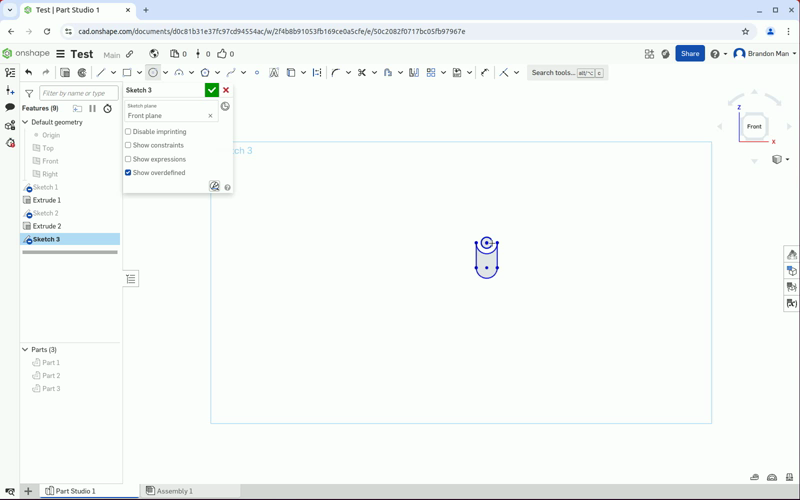
mouse_move(486, 267)
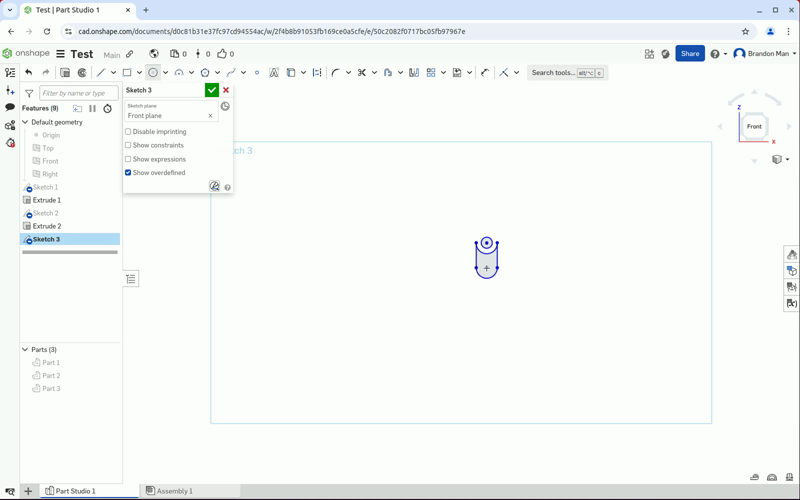
click(486, 267)
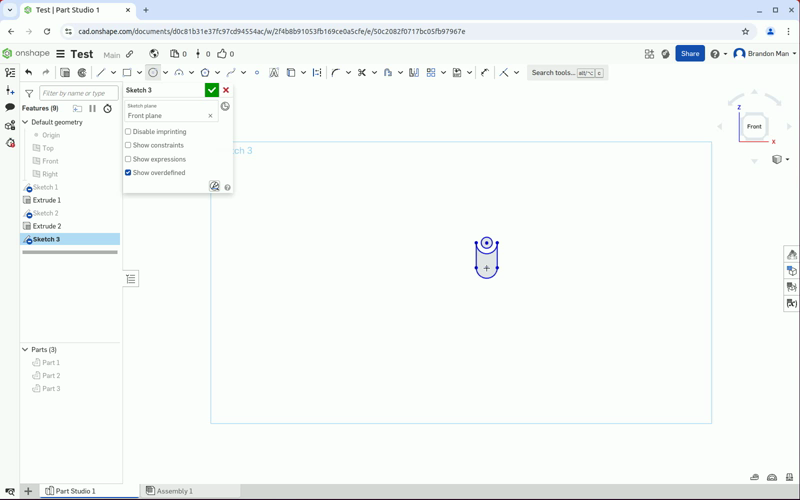
key_up(shift)
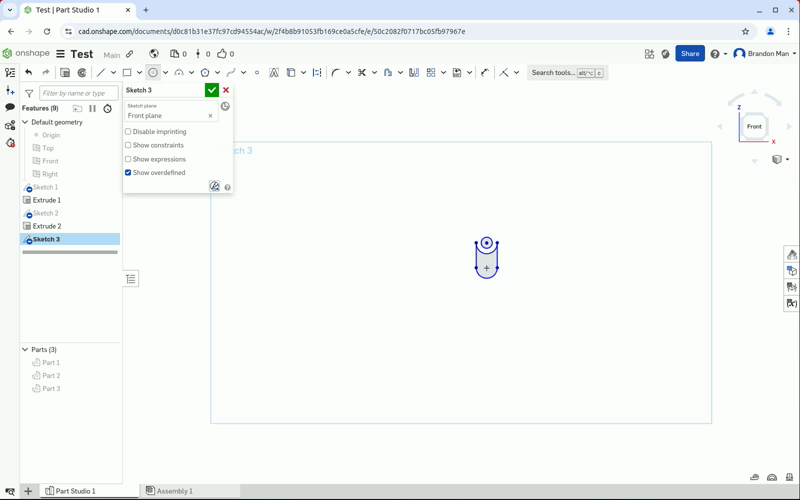
mouse_move(491, 267)
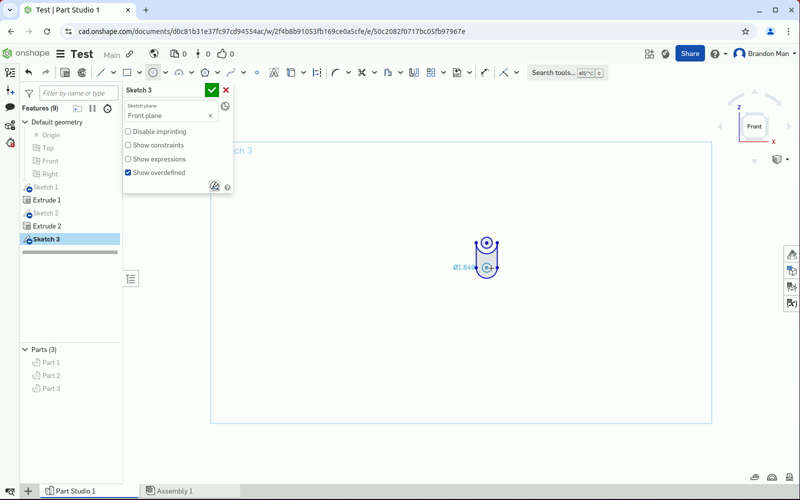
click(491, 267)
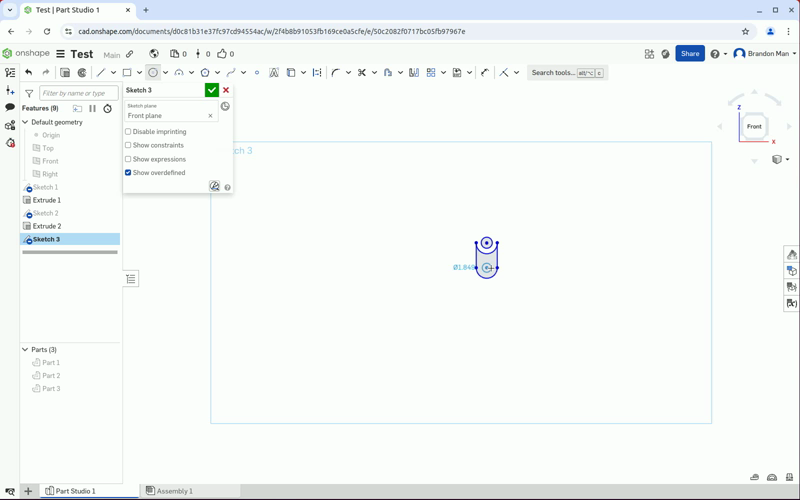
key(esc)
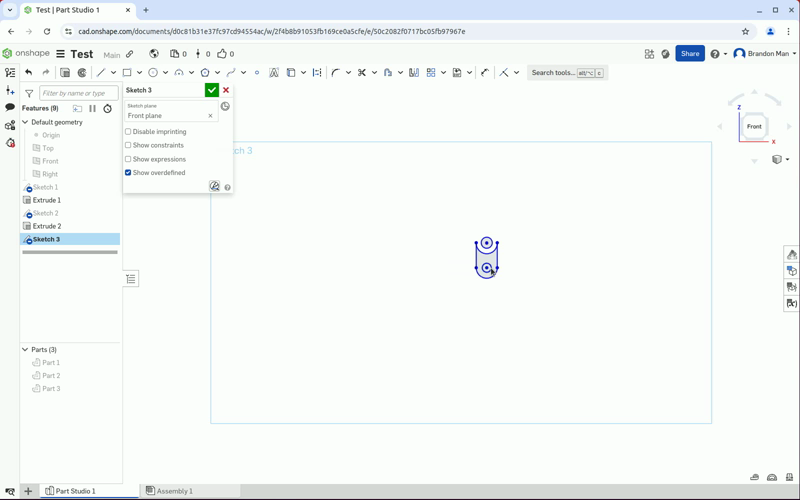
mouse_move(494, 263)
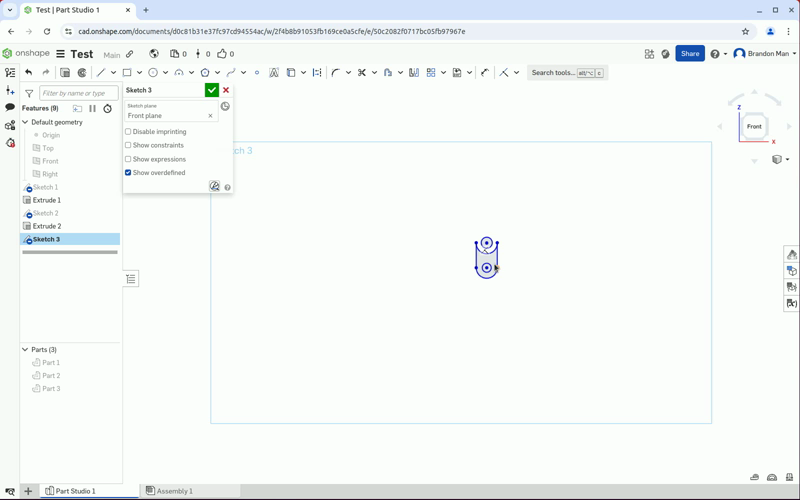
scroll(6)
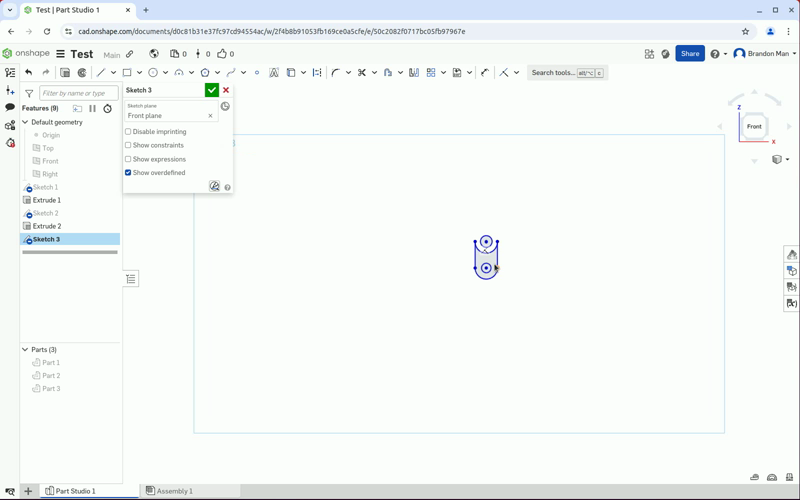
scroll(6)
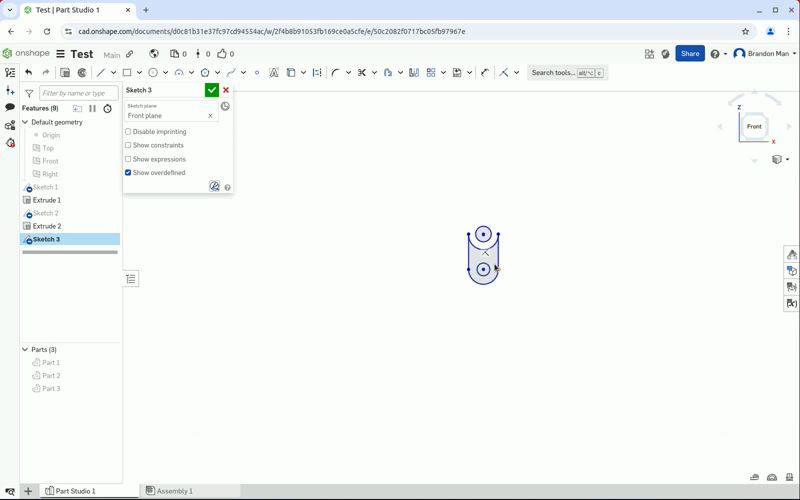
scroll(6)
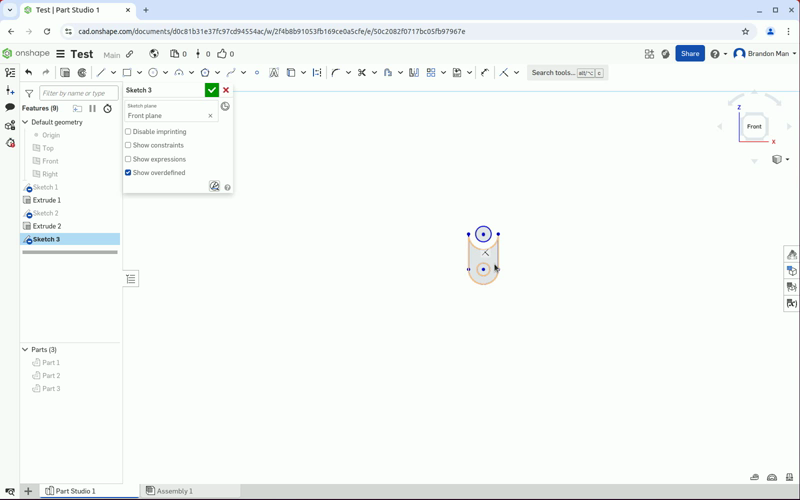
scroll(6)
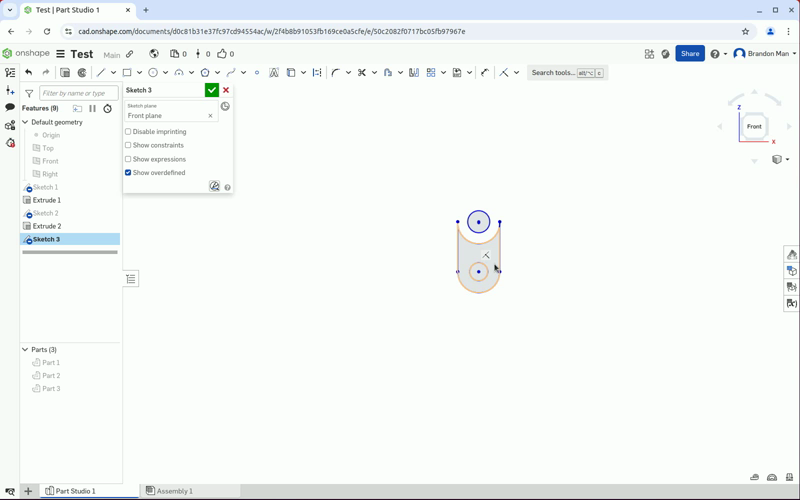
scroll(6)
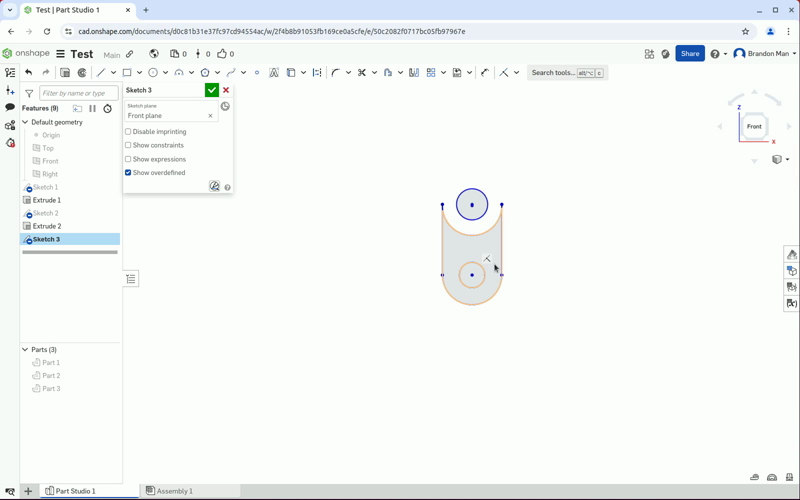
scroll(6)
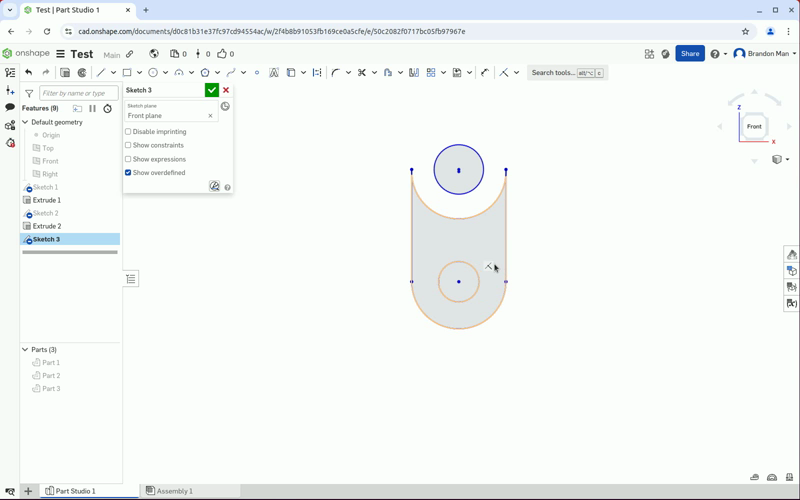
scroll(6)
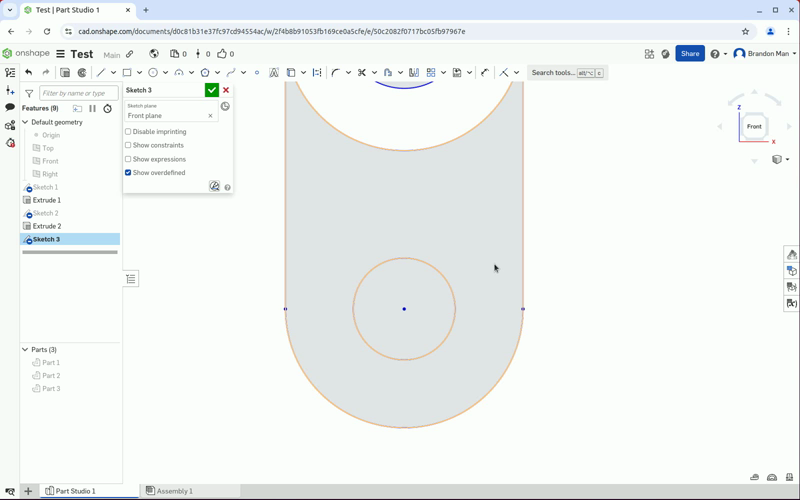
click(494, 263)
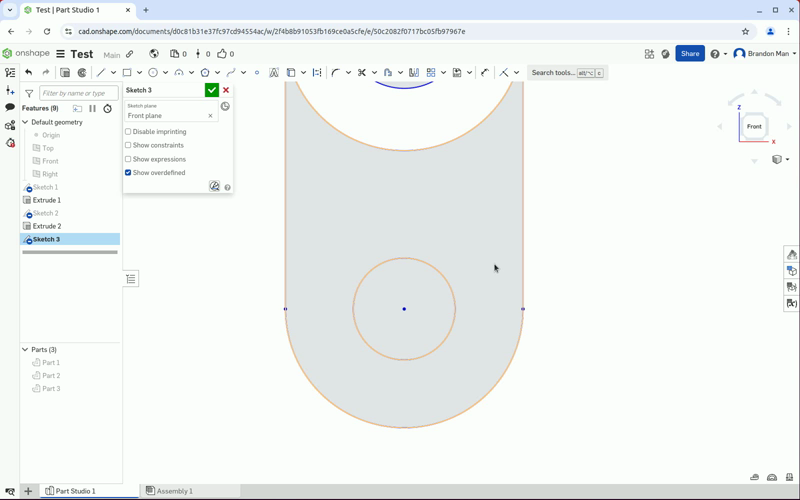
scroll(-6)
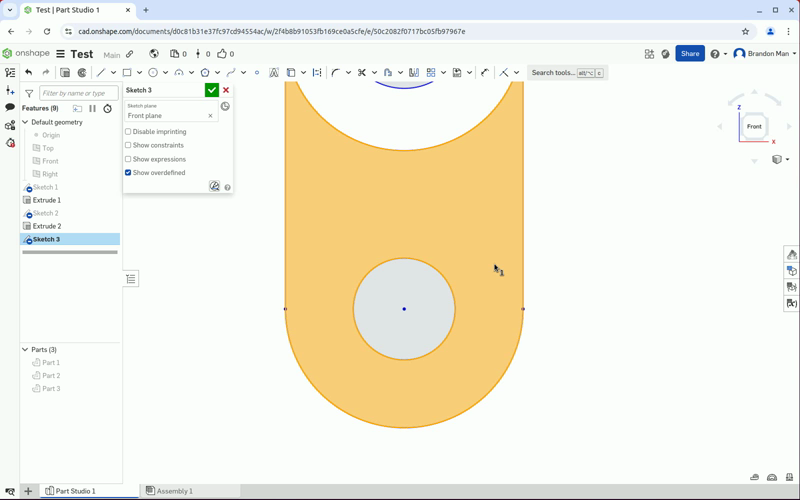
scroll(-6)
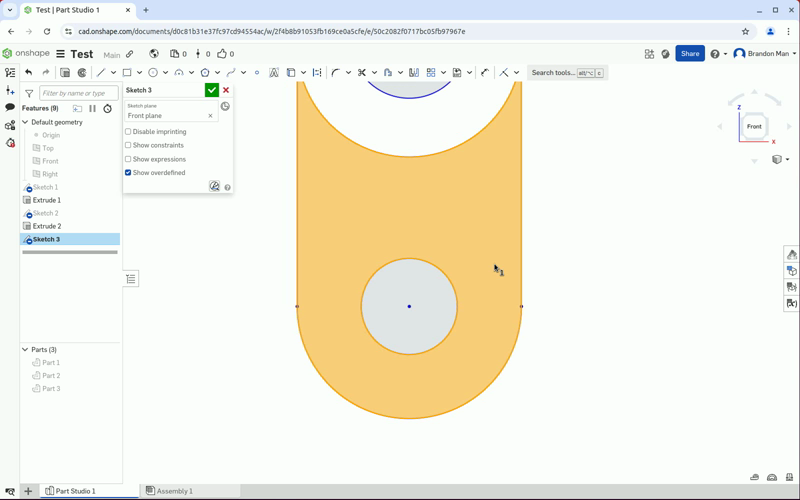
scroll(-6)
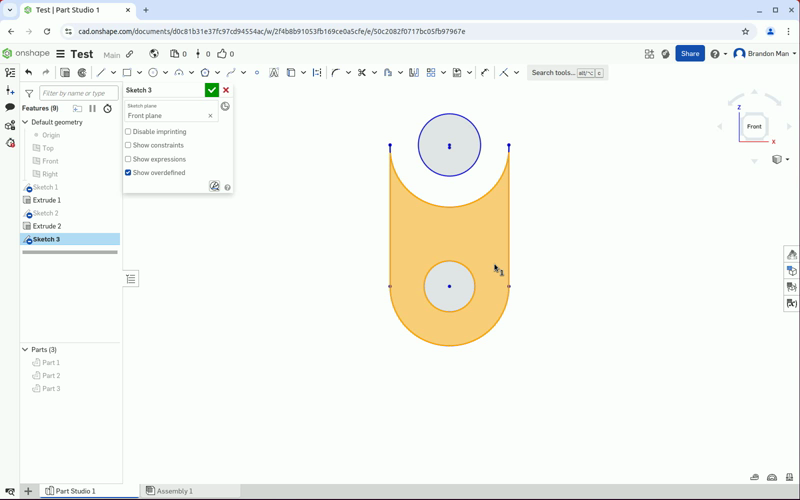
scroll(-6)
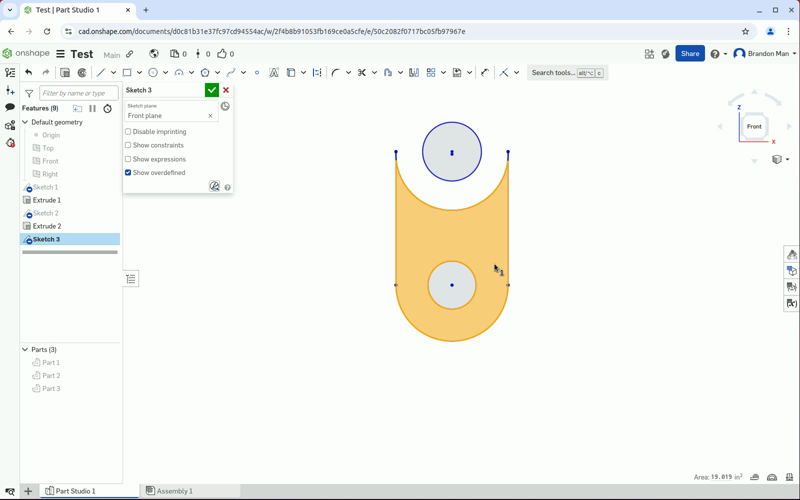
scroll(-6)
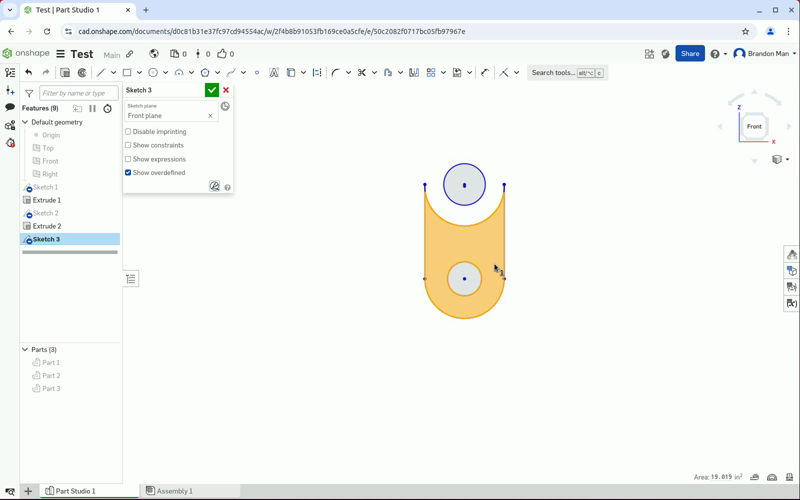
scroll(-6)
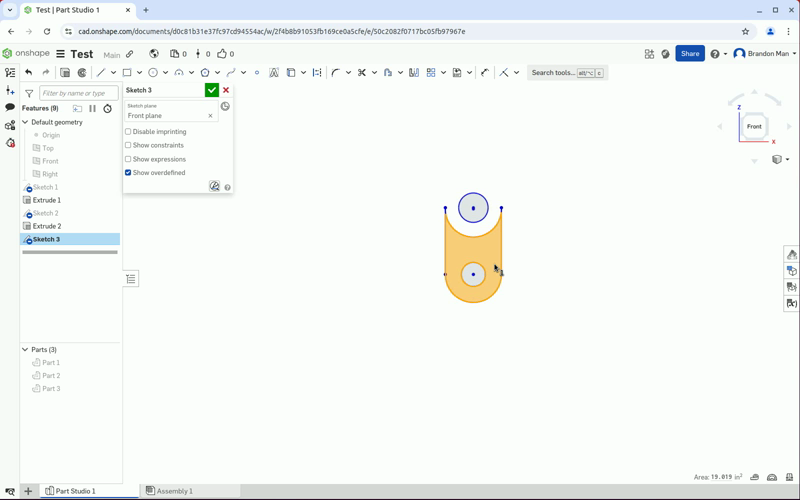
scroll(-6)
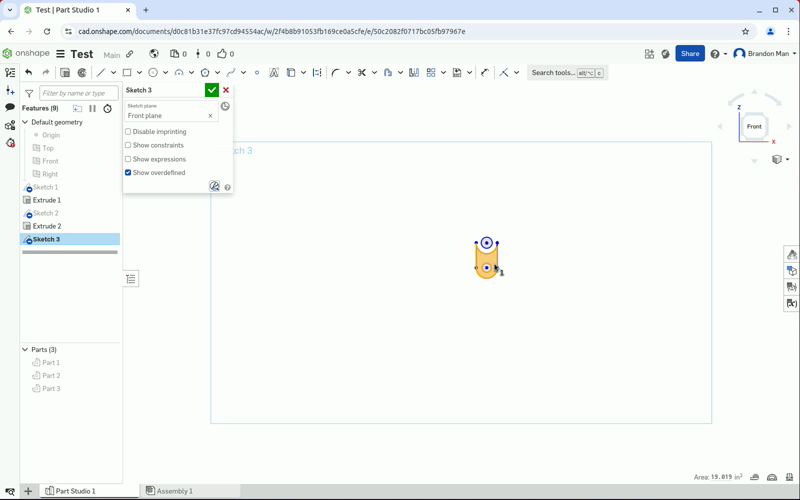
mouse_move(73, 352)
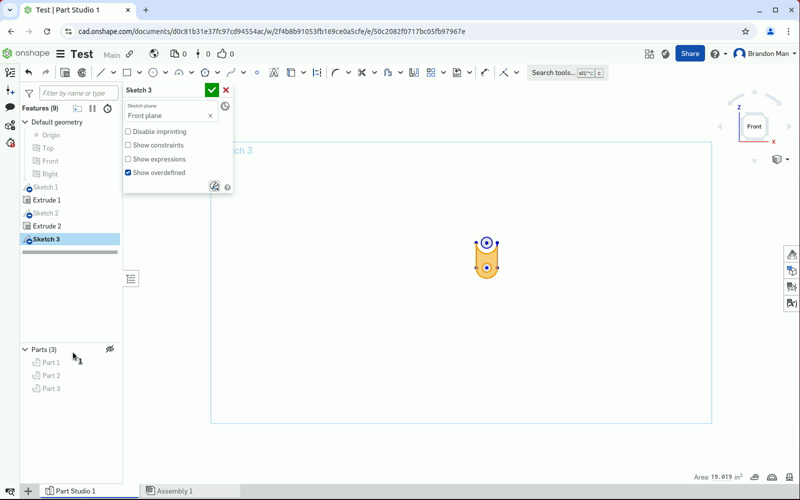
key(shift+y)
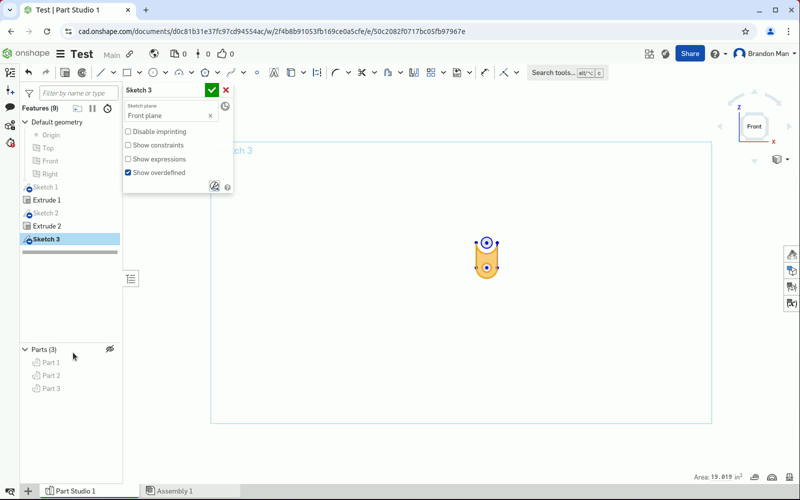
key(shift+e)
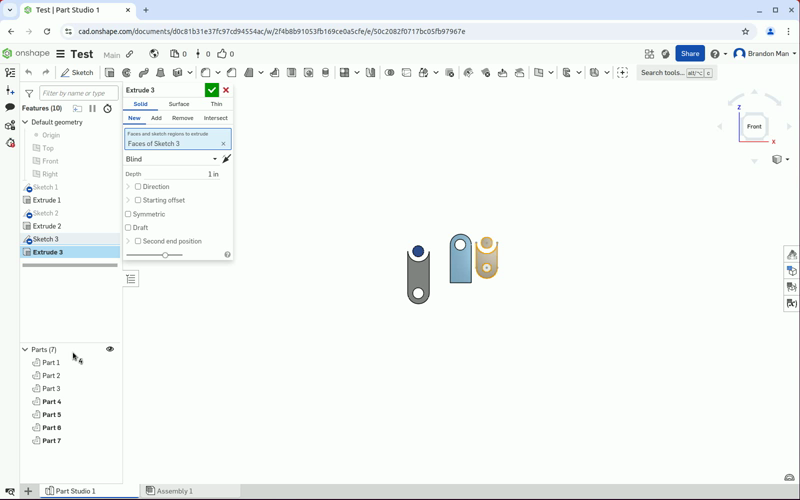
mouse_move(143, 106)
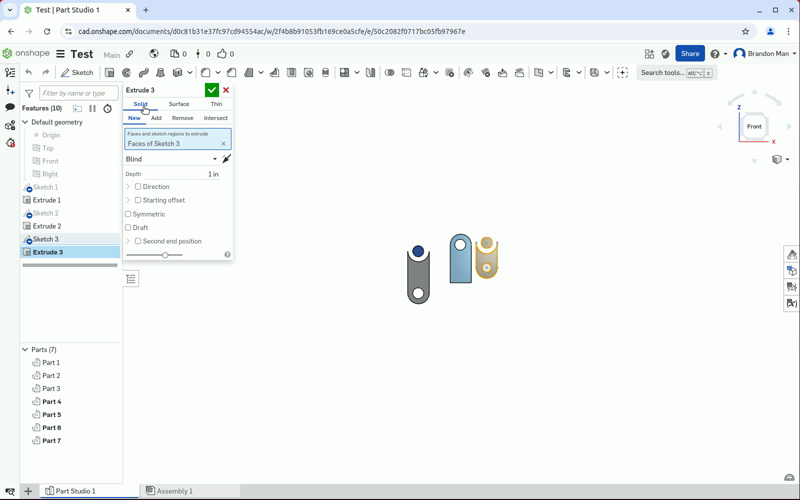
click(143, 106)
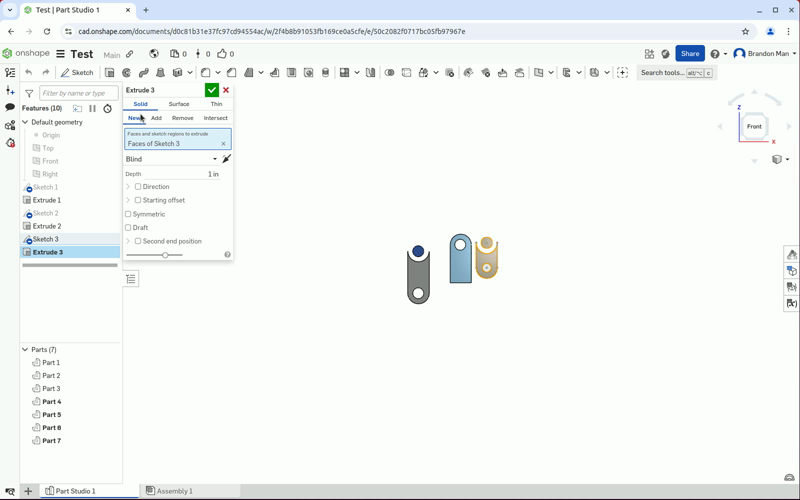
mouse_move(137, 120)
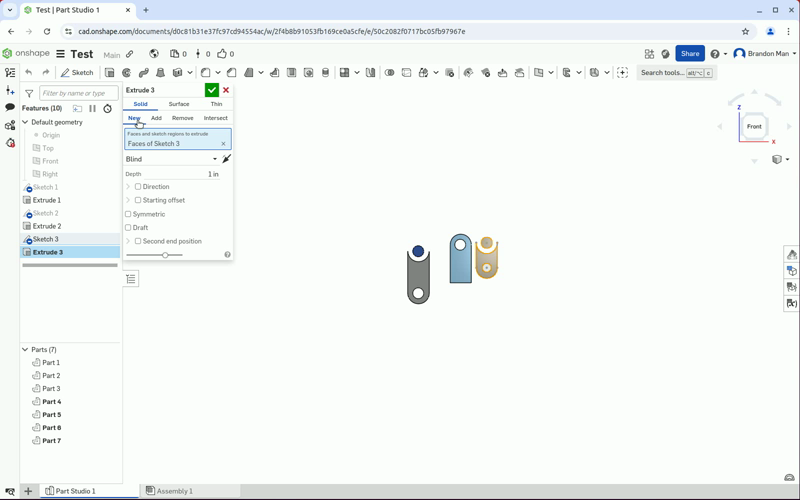
click(137, 120)
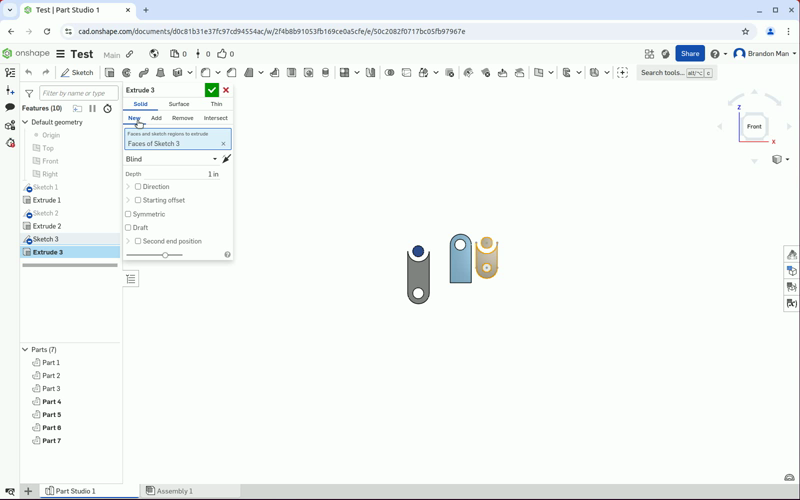
key(tab, 4)
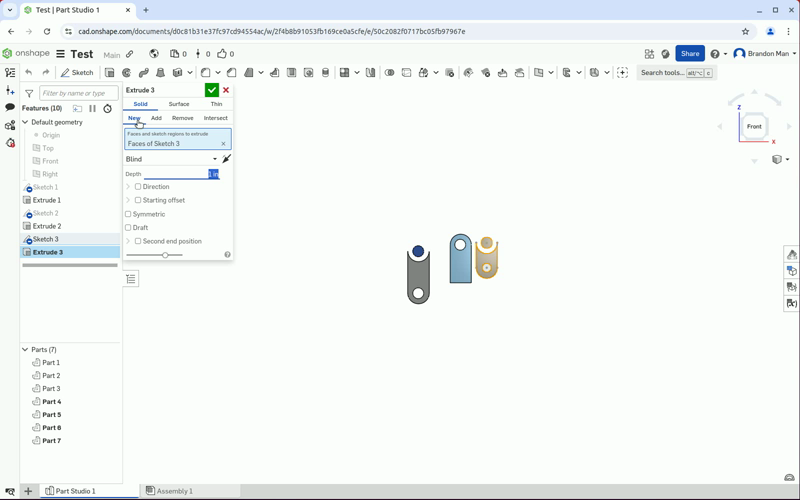
text(1.444)
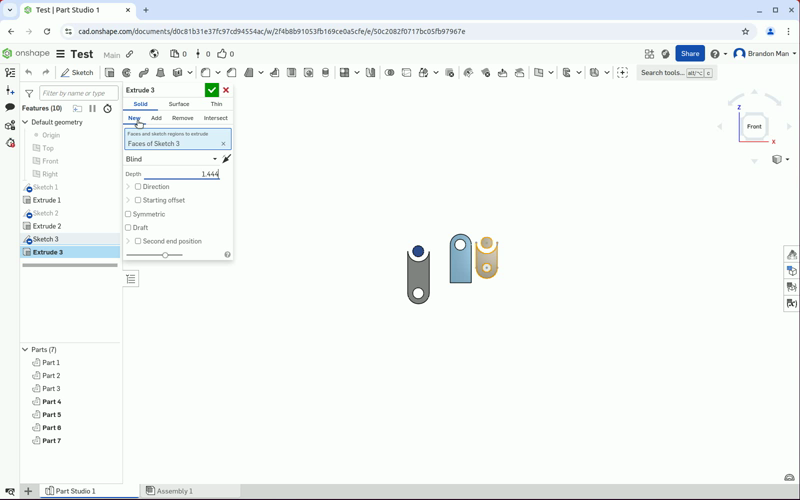
key(enter)
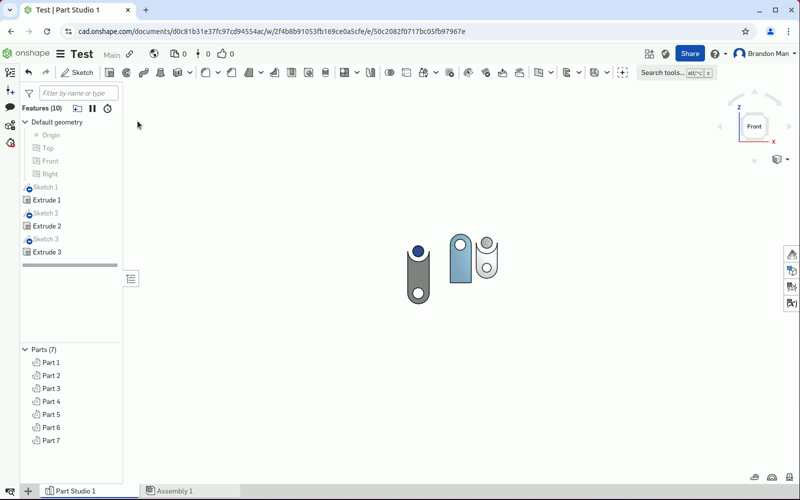
key(shift+h)
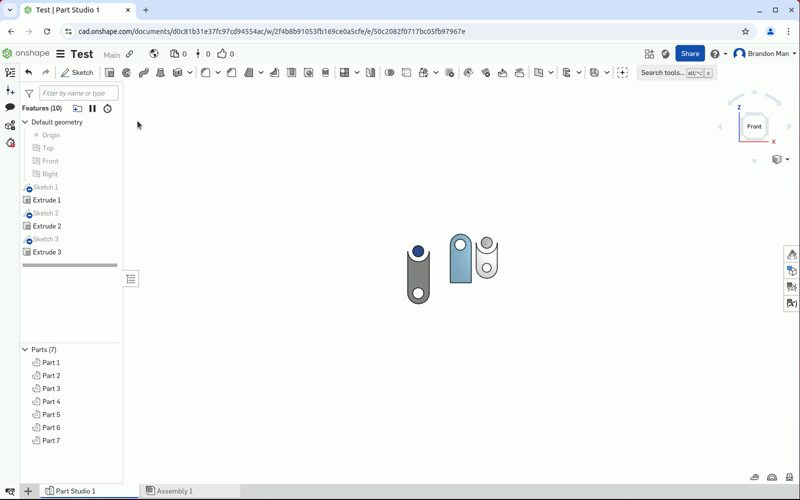
key(shift+h)
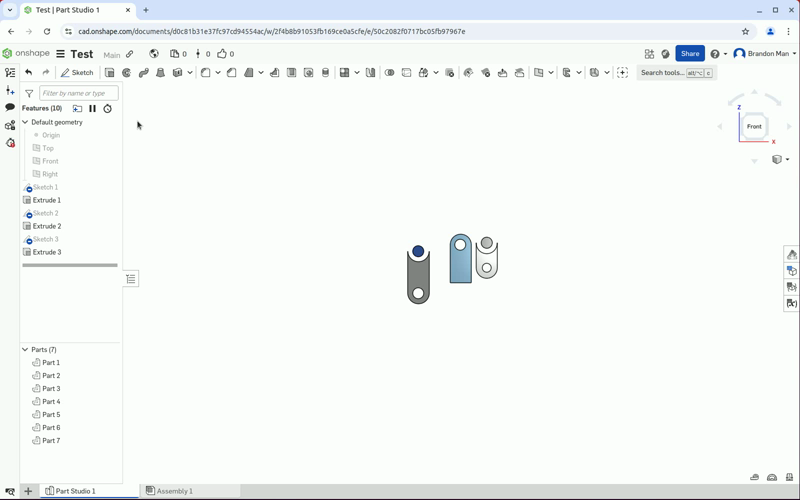
mouse_move(73, 189)
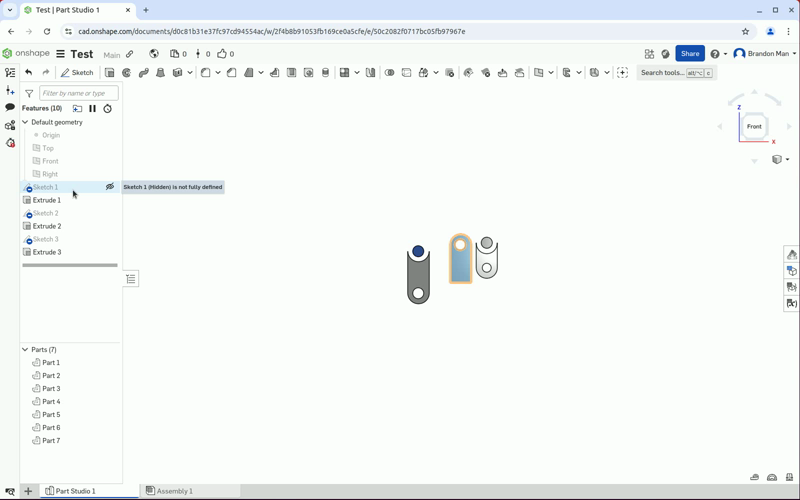
click(73, 189)
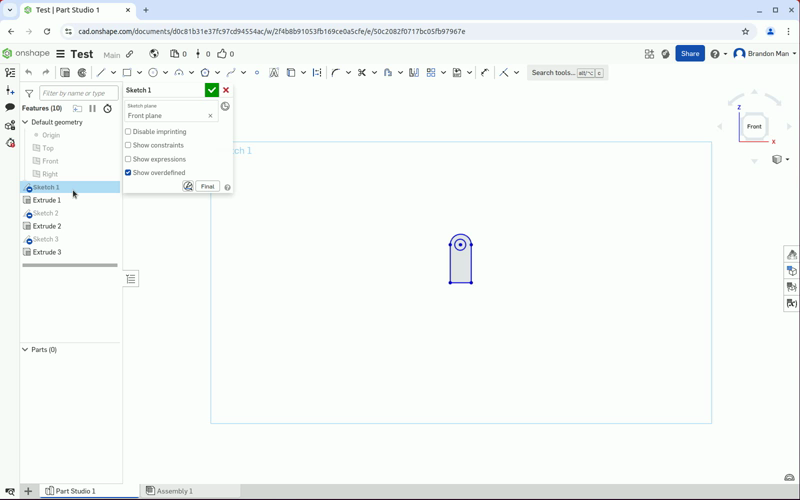
mouse_move(229, 92)
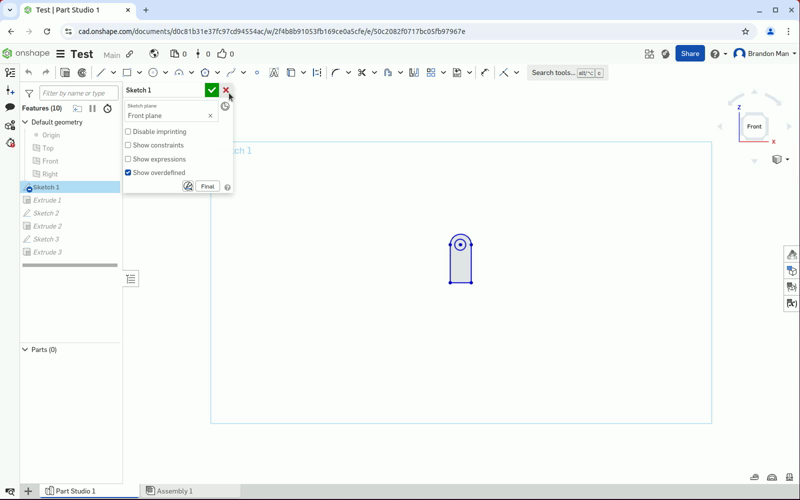
click(229, 92)
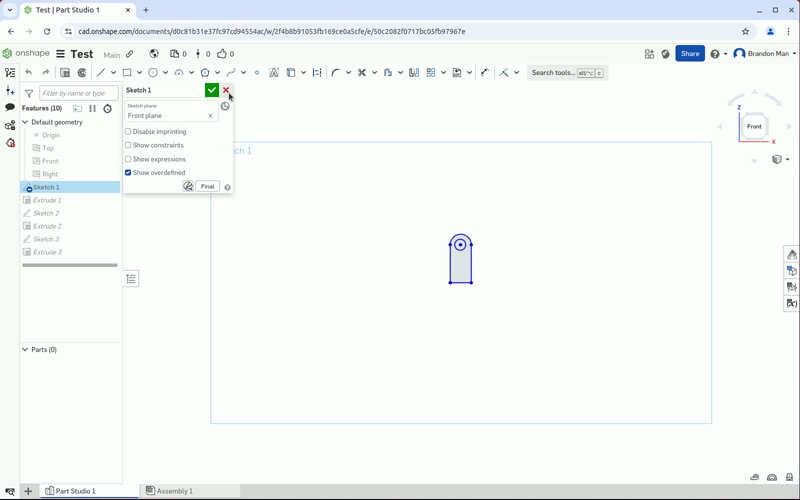
key(shift+s)
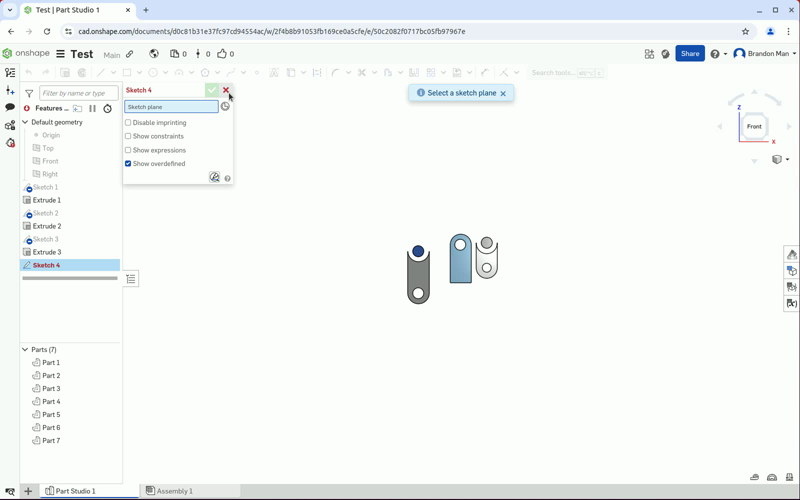
mouse_move(73, 163)
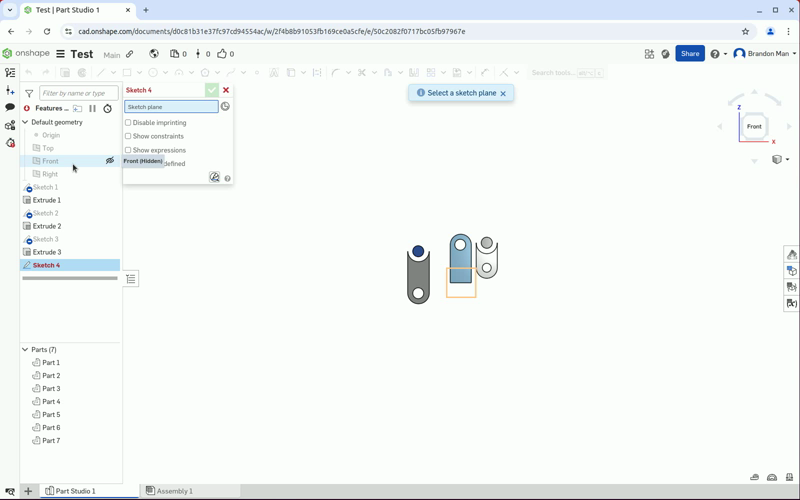
click(73, 163)
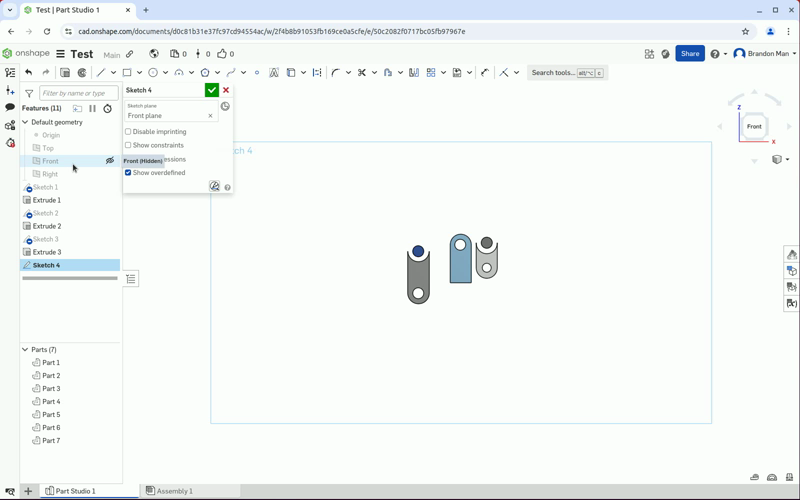
mouse_move(73, 352)
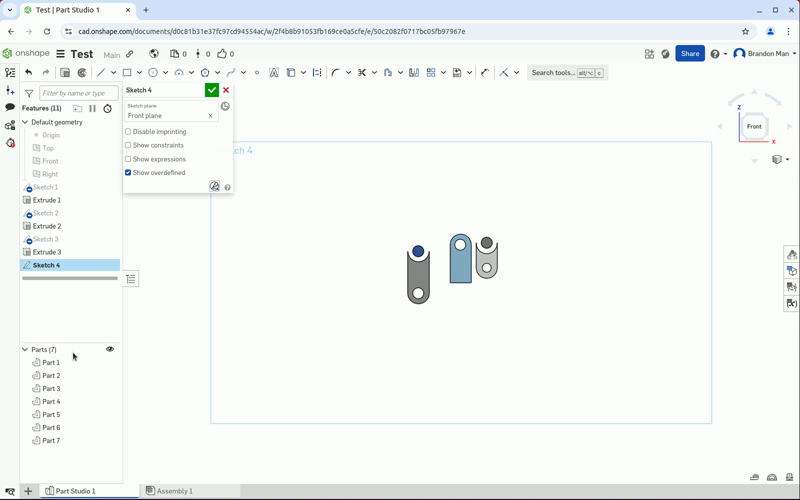
key(y)
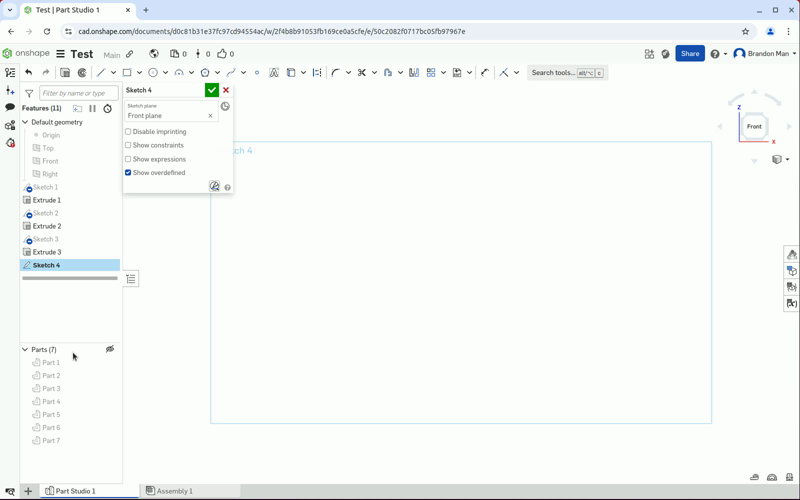
key(a)
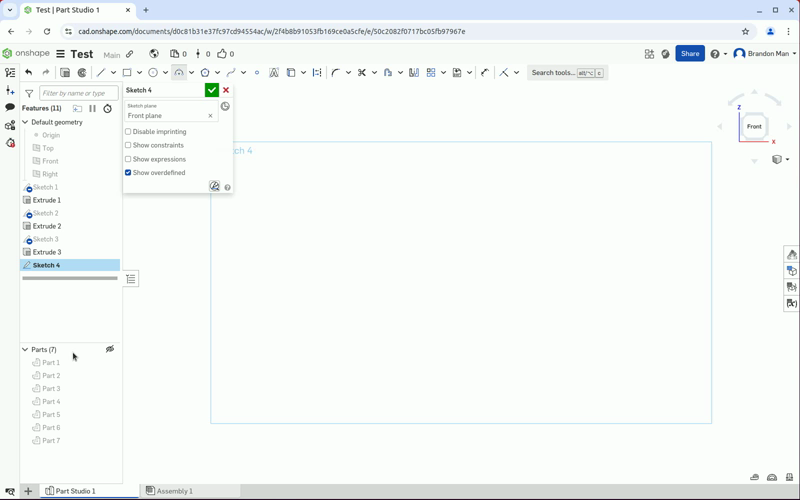
key_down(shift)
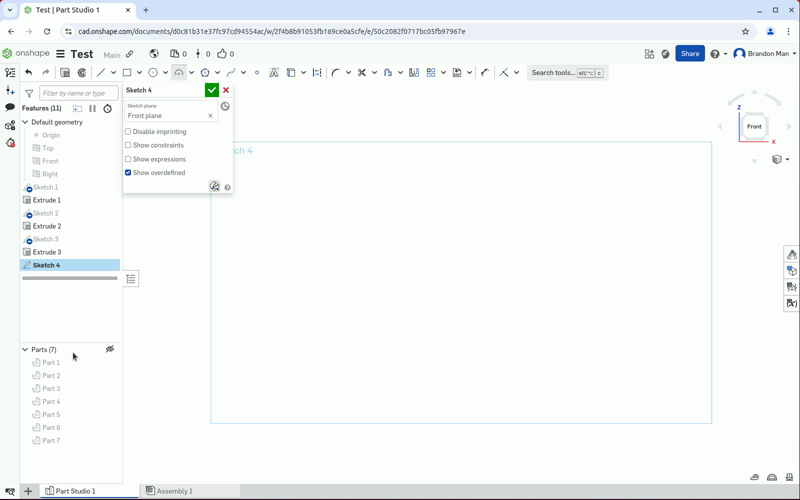
mouse_move(511, 337)
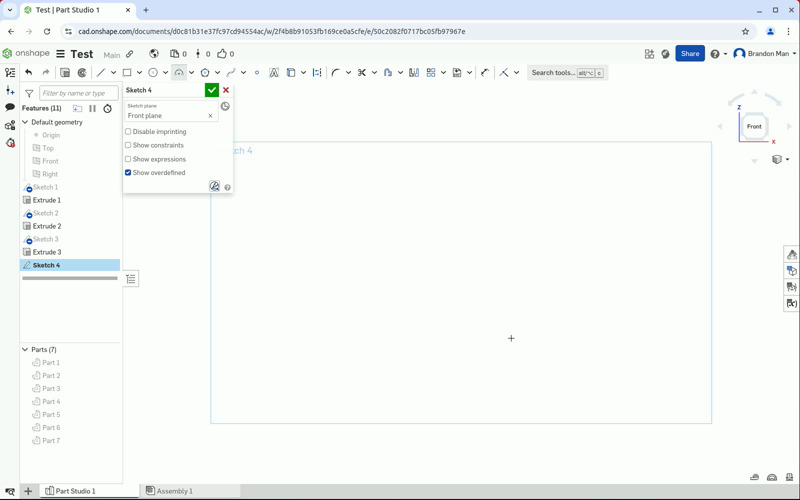
click(511, 337)
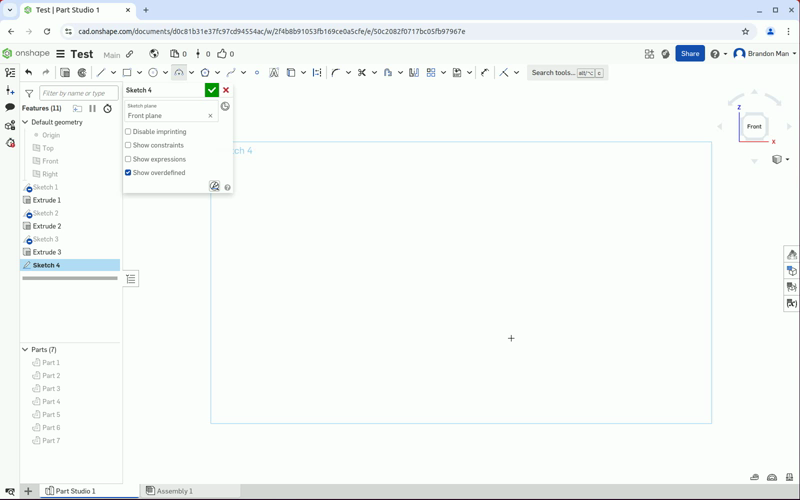
key_up(shift)
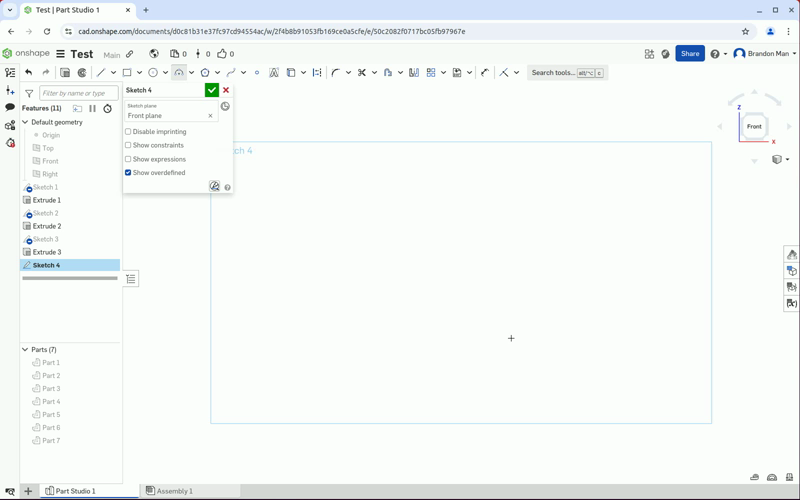
key_down(shift)
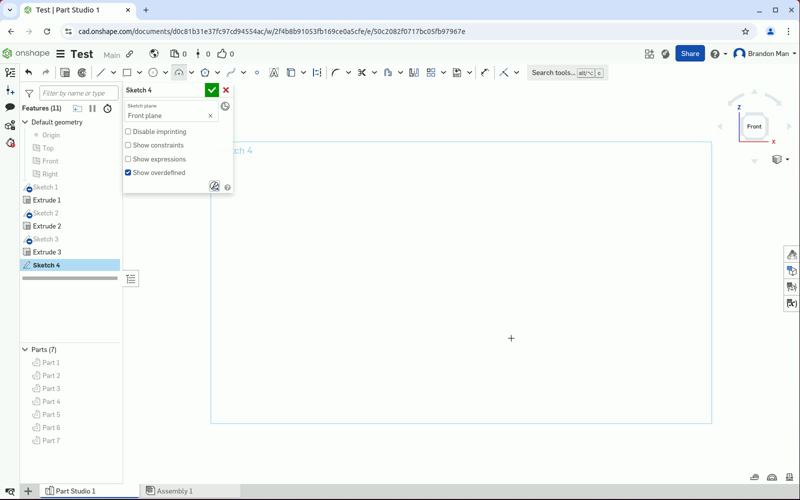
mouse_move(531, 337)
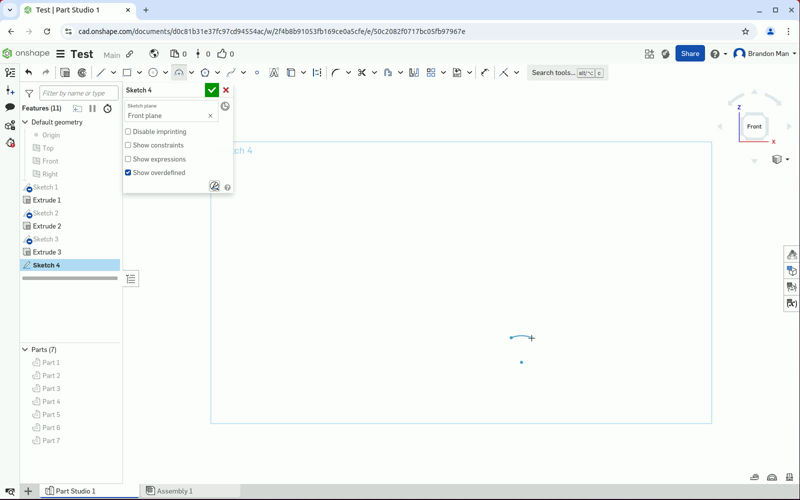
click(531, 337)
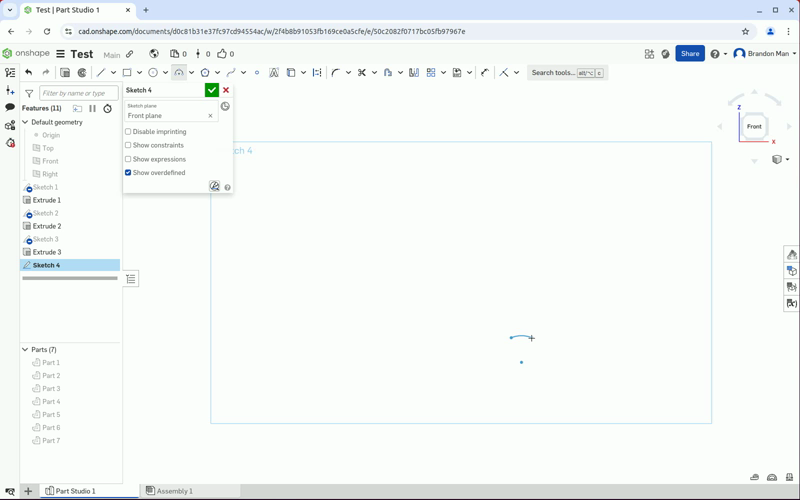
mouse_move(521, 348)
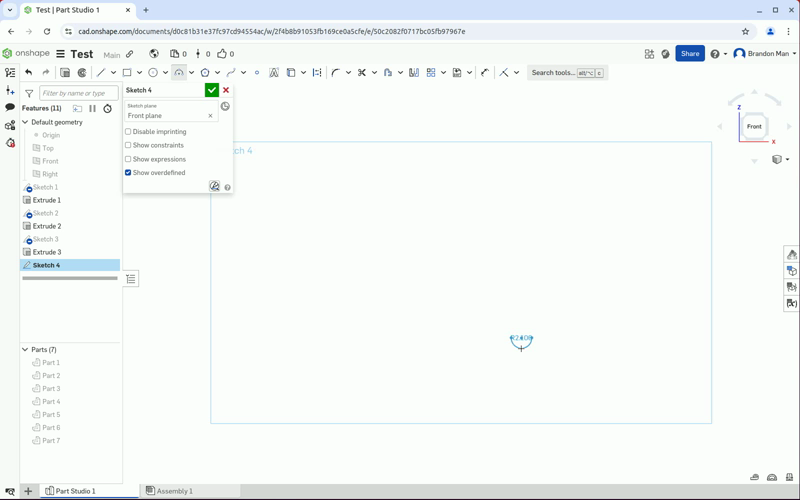
click(521, 348)
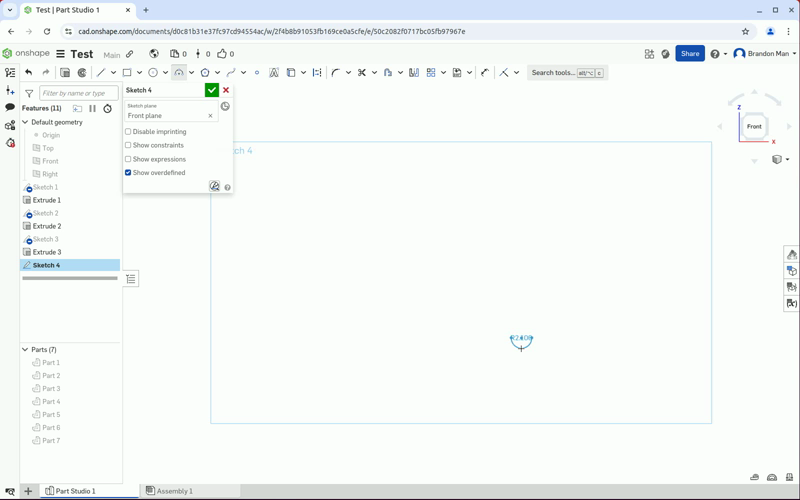
key_up(shift)
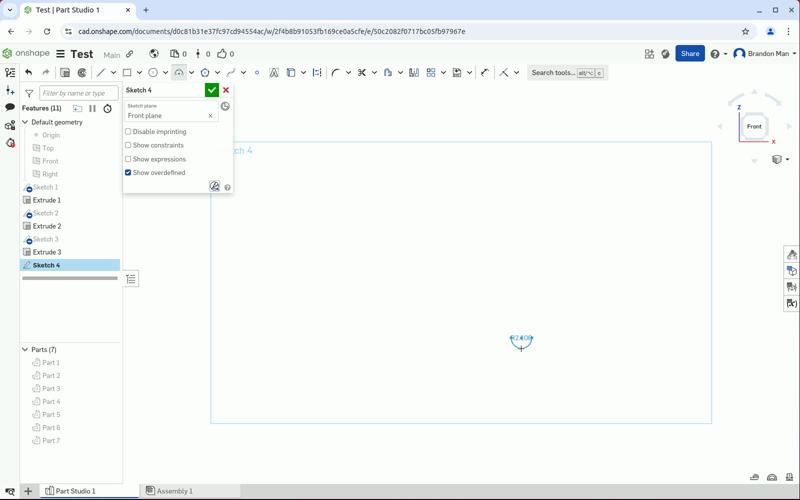
key(esc)
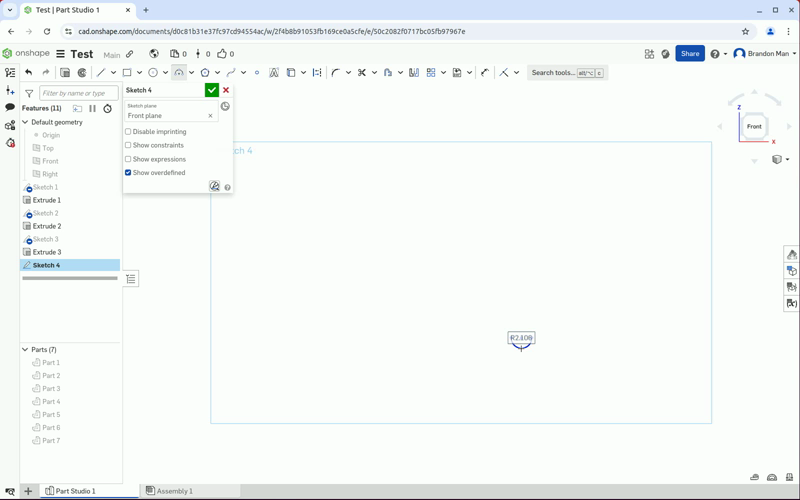
key(l)
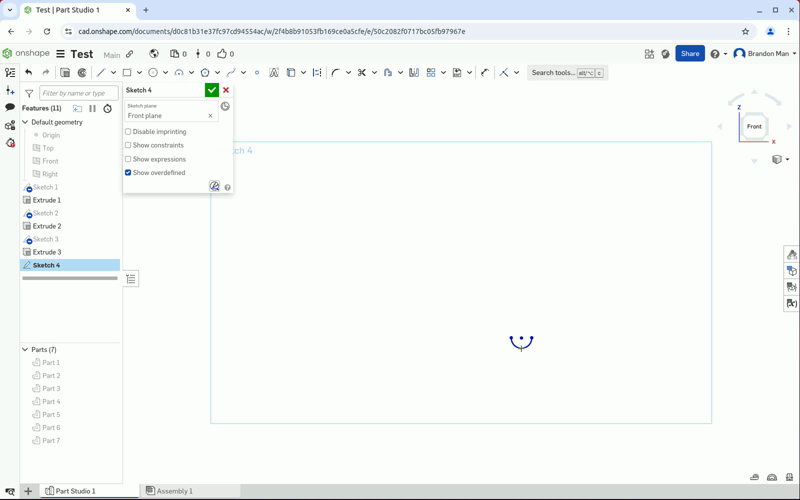
mouse_move(531, 337)
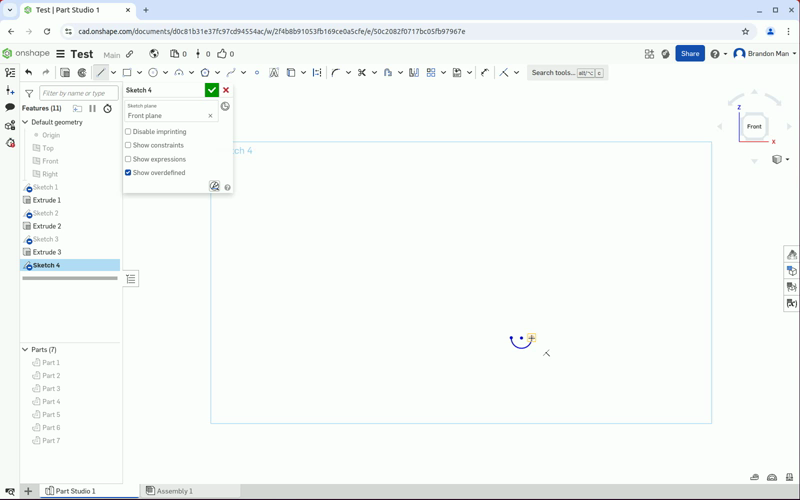
click(531, 337)
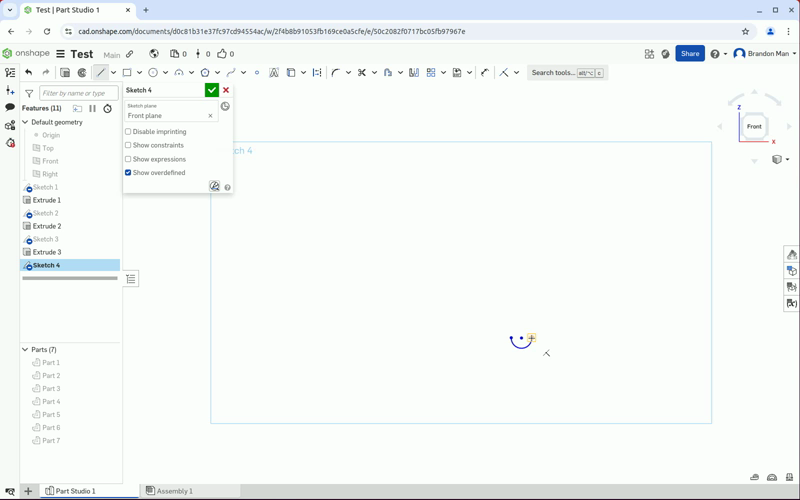
key_down(shift)
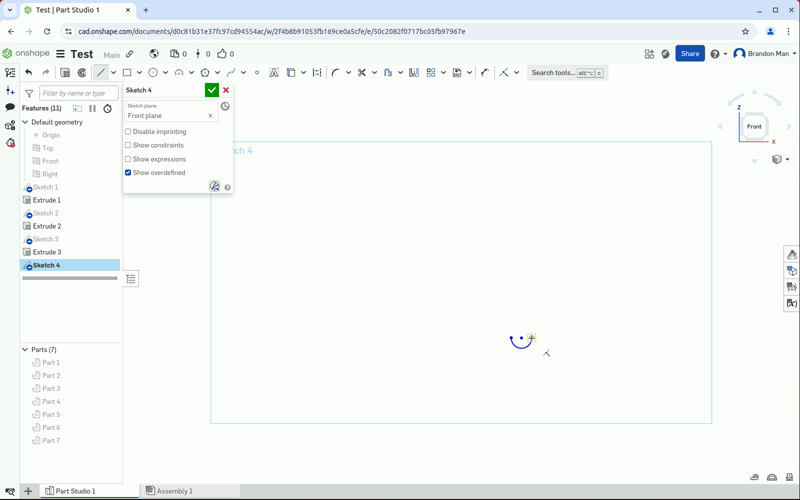
mouse_move(531, 255)
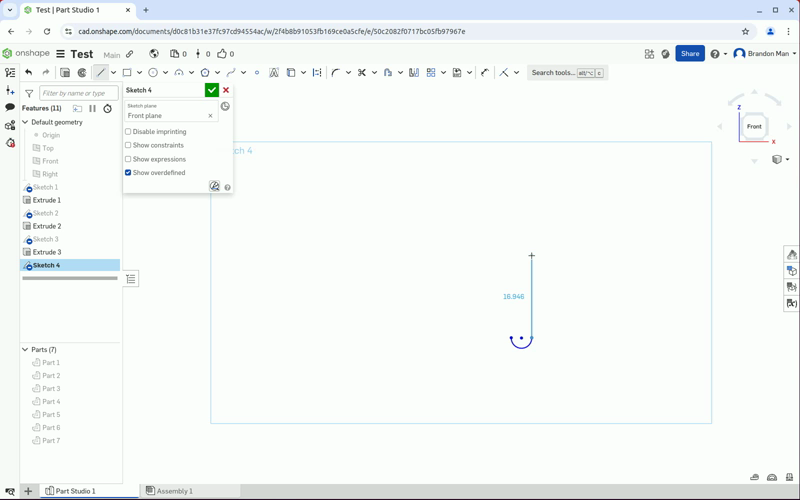
click(531, 255)
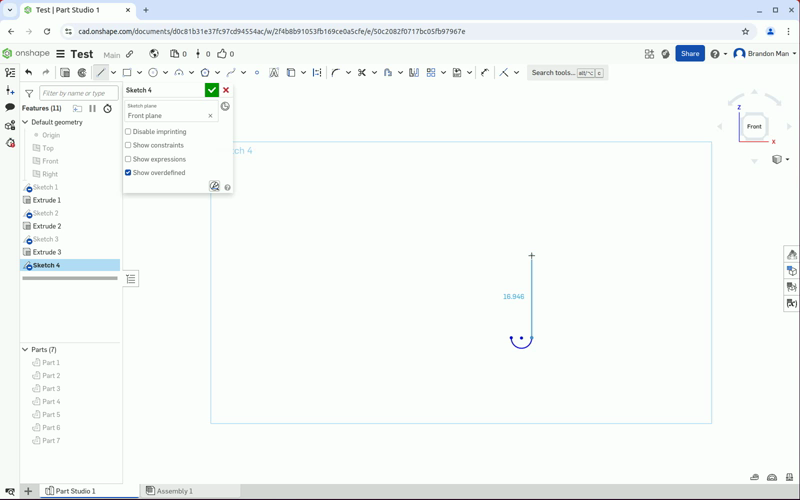
key_up(shift)
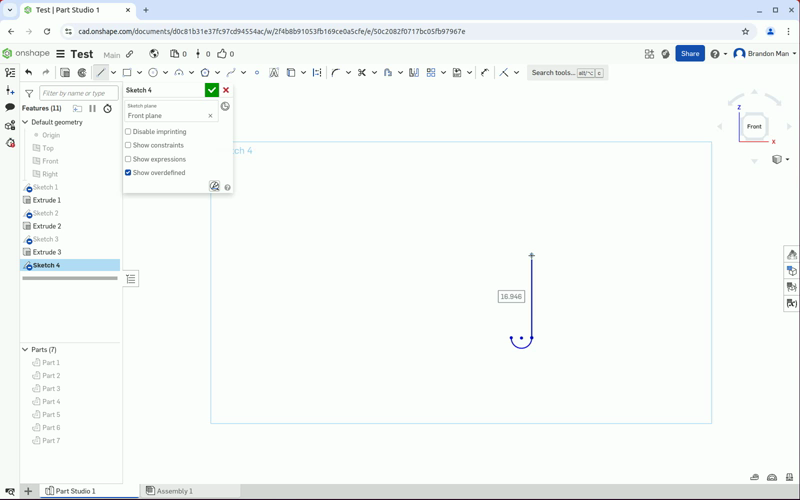
key(esc)
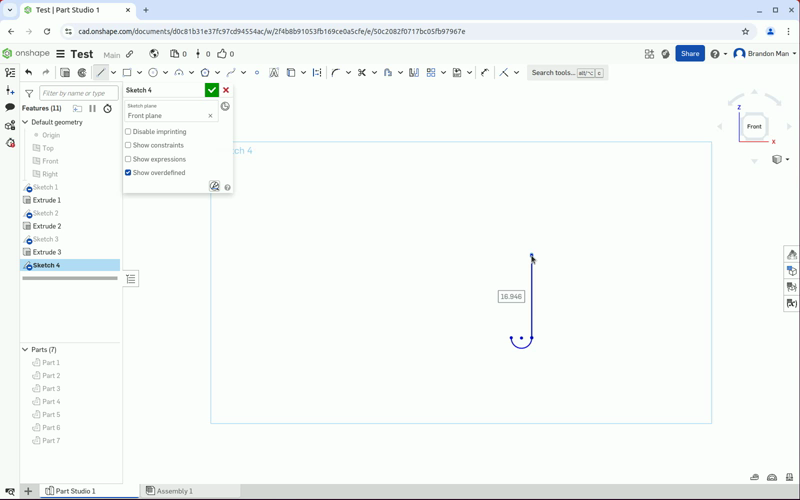
key(a)
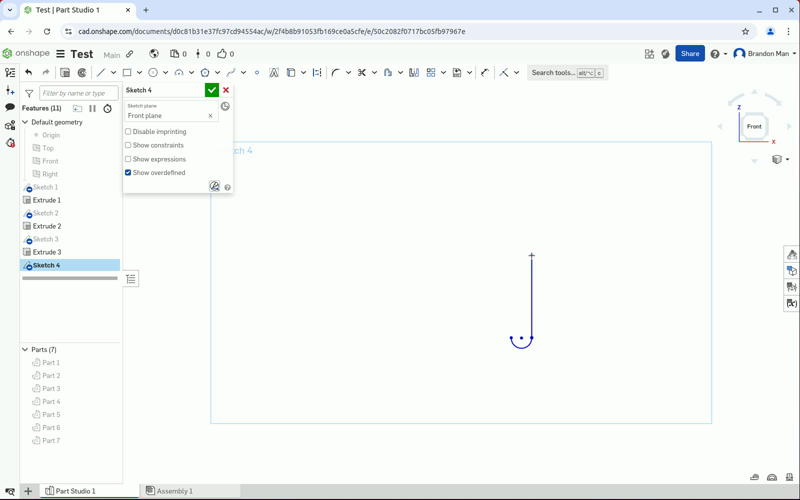
mouse_move(531, 255)
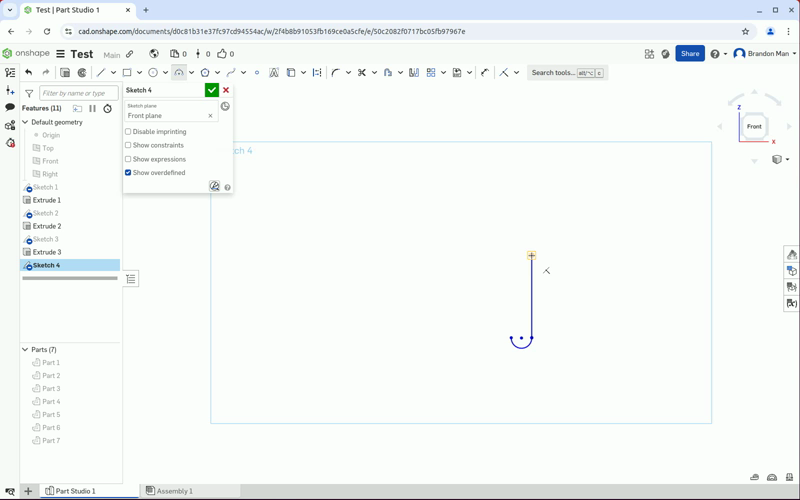
click(531, 255)
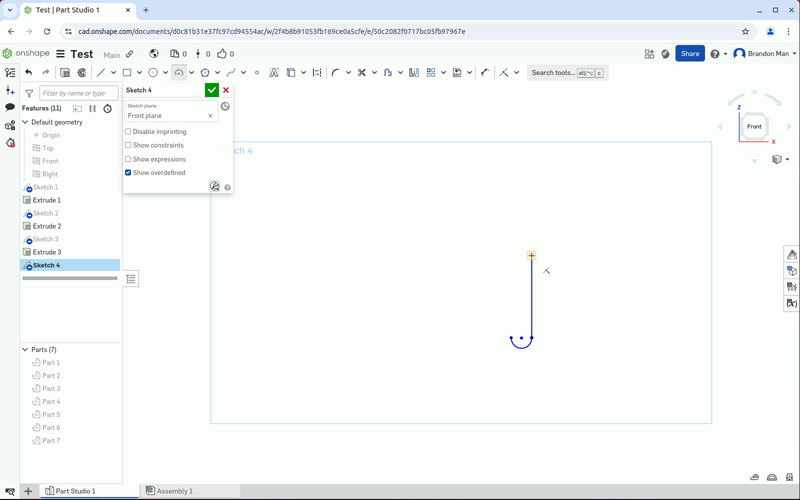
key_down(shift)
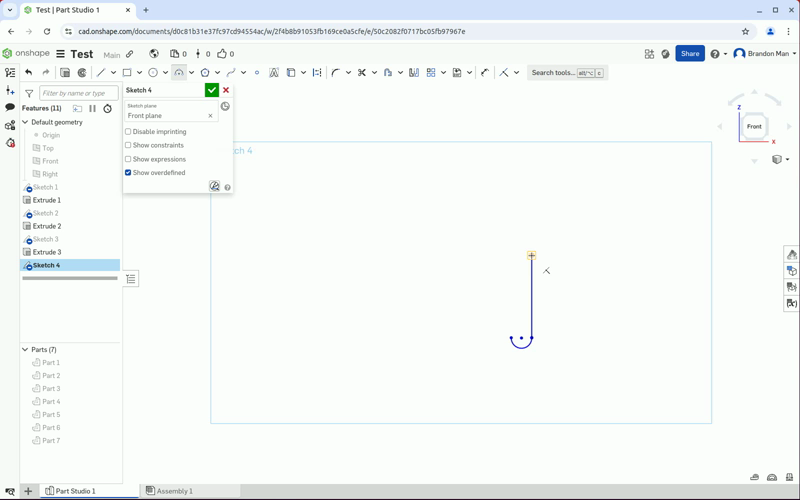
mouse_move(511, 255)
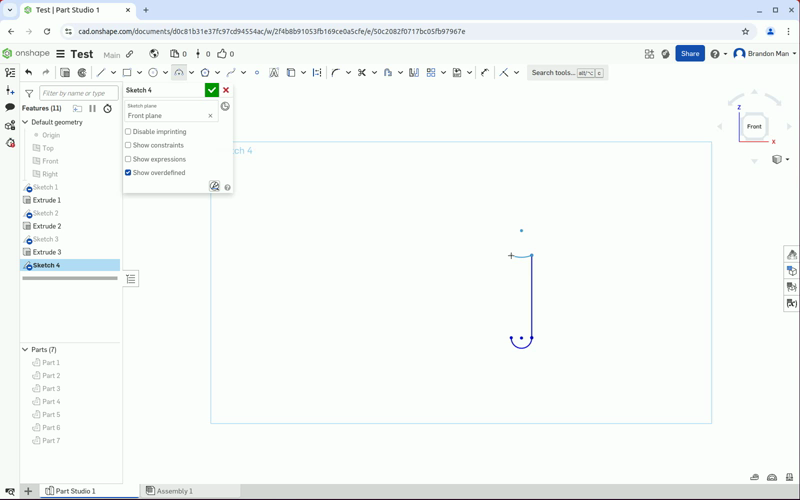
click(511, 255)
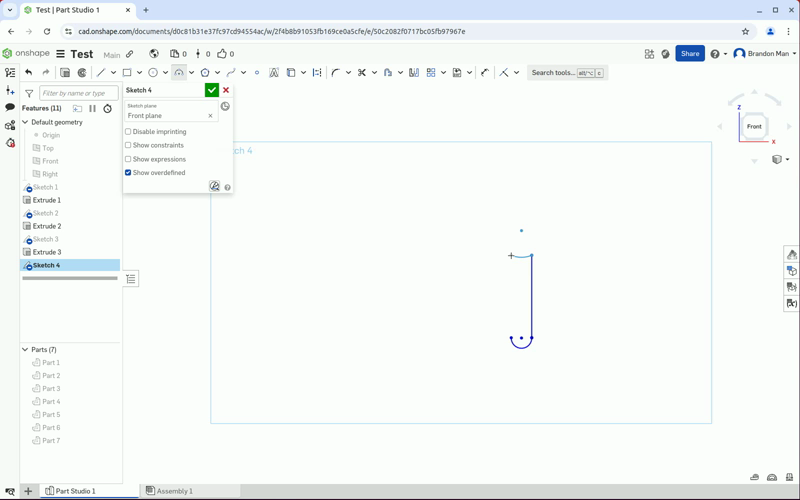
mouse_move(521, 265)
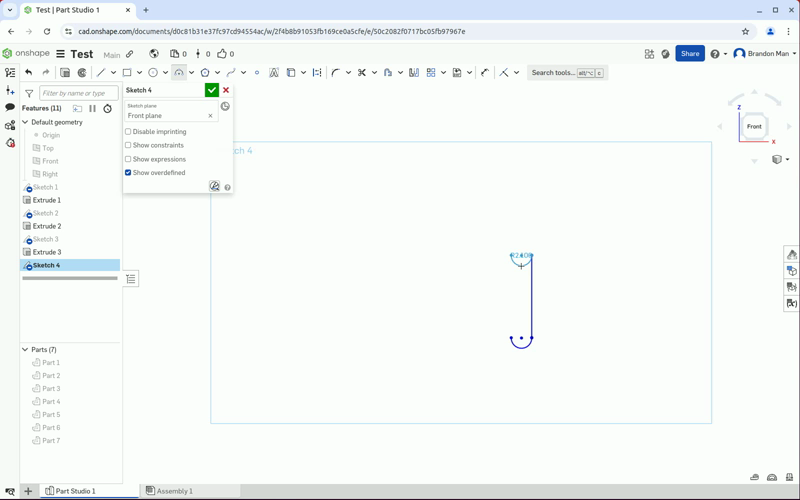
click(521, 265)
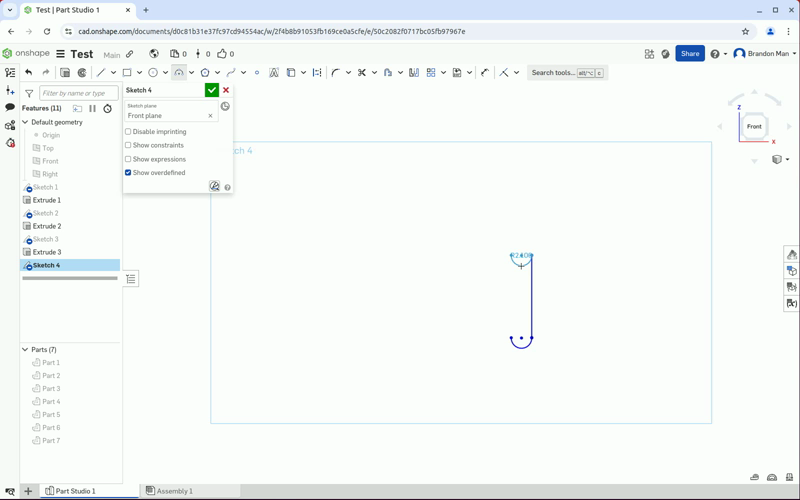
key_up(shift)
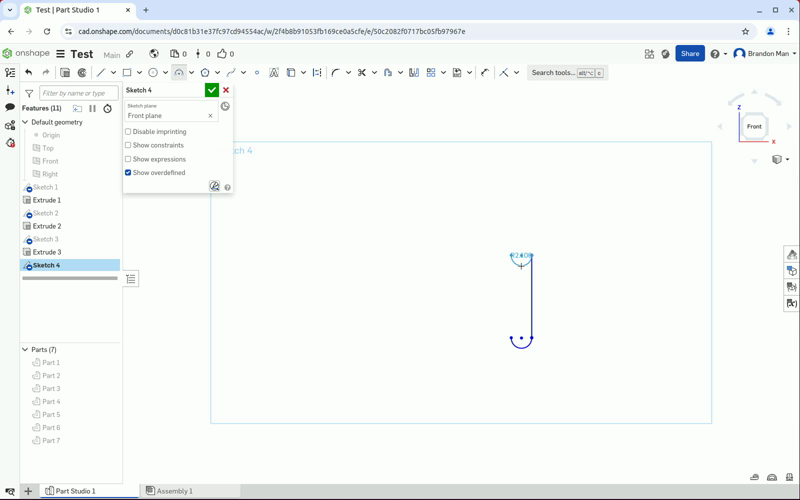
key(esc)
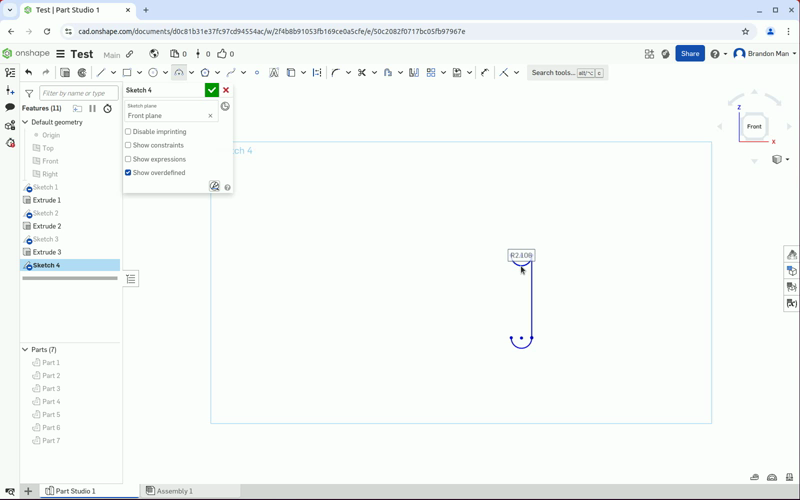
key(l)
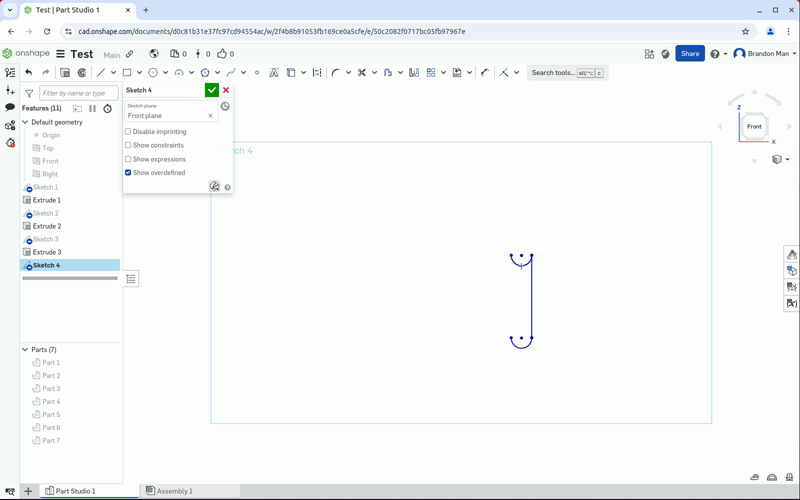
mouse_move(511, 255)
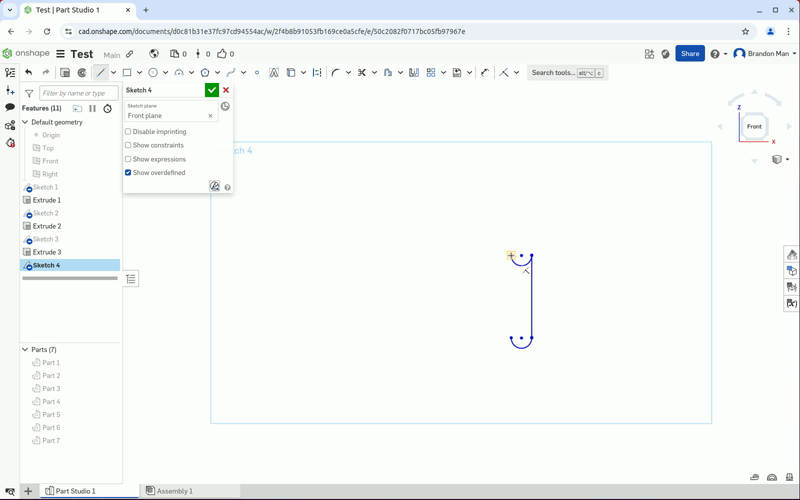
click(511, 255)
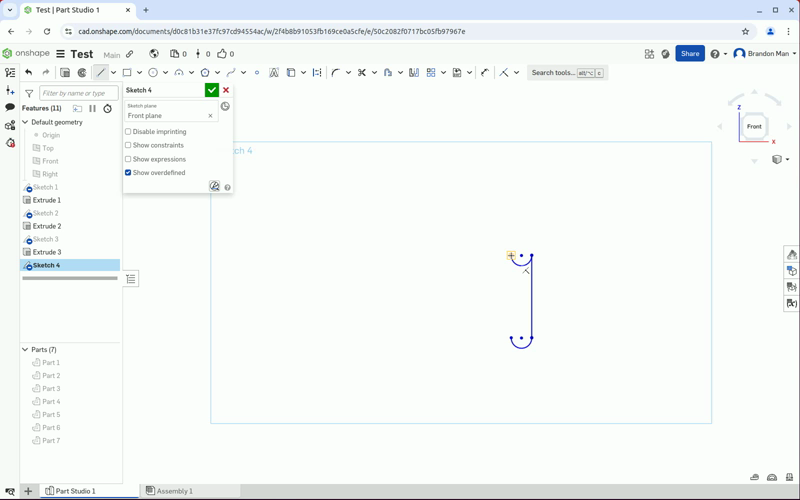
key_down(shift)
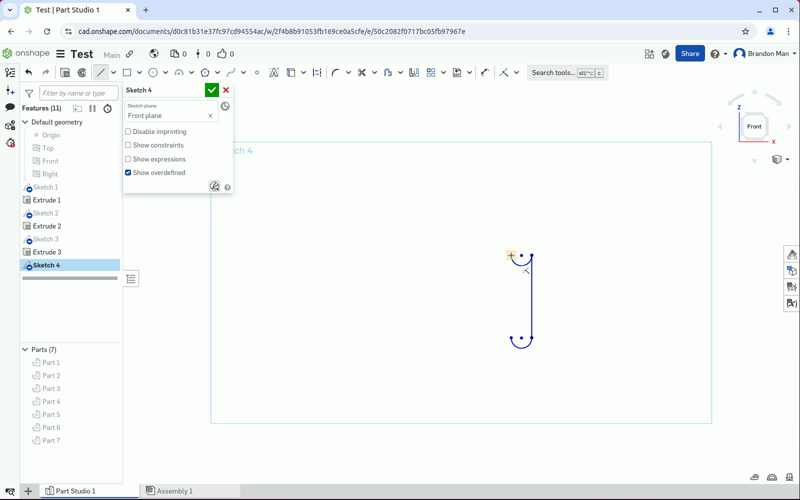
mouse_move(511, 337)
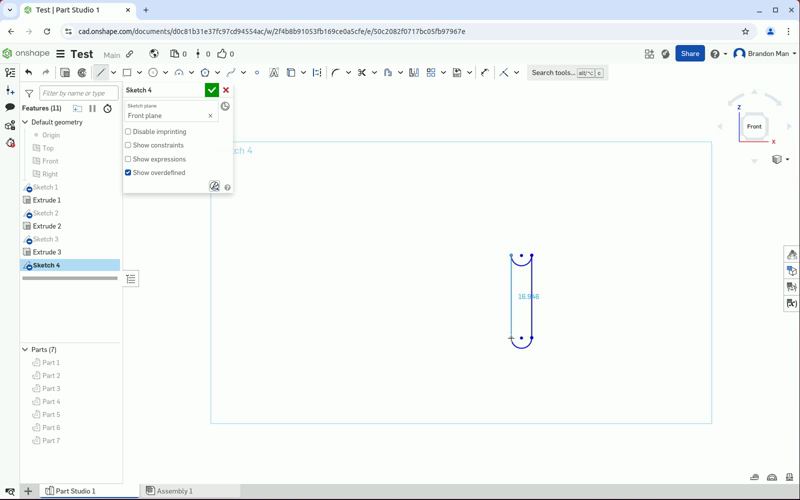
key_up(shift)
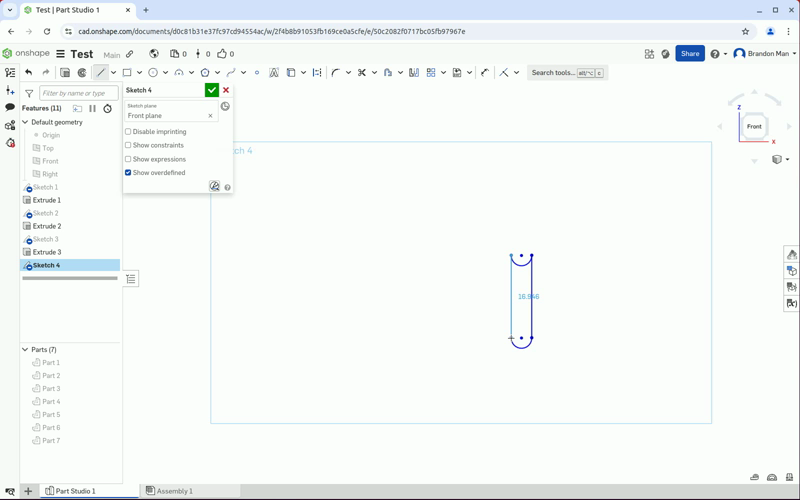
click(511, 337)
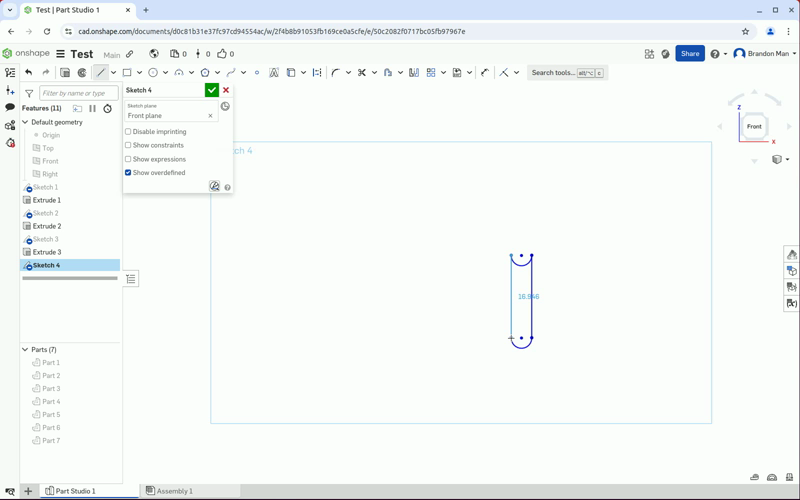
key(esc)
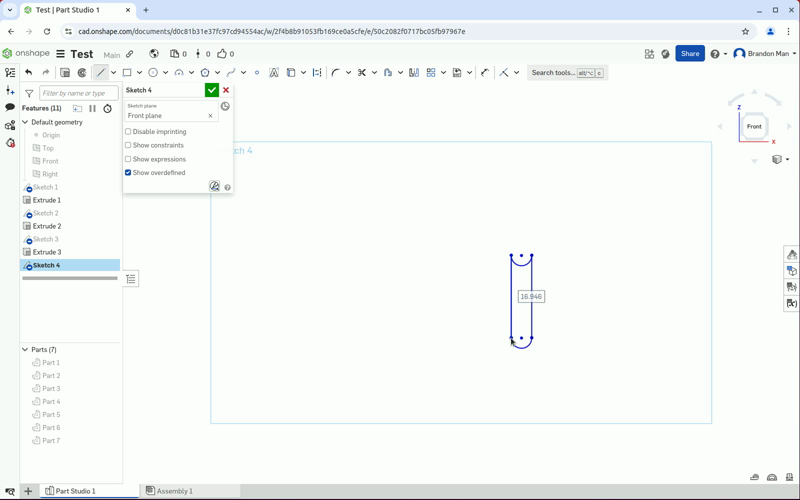
key(c)
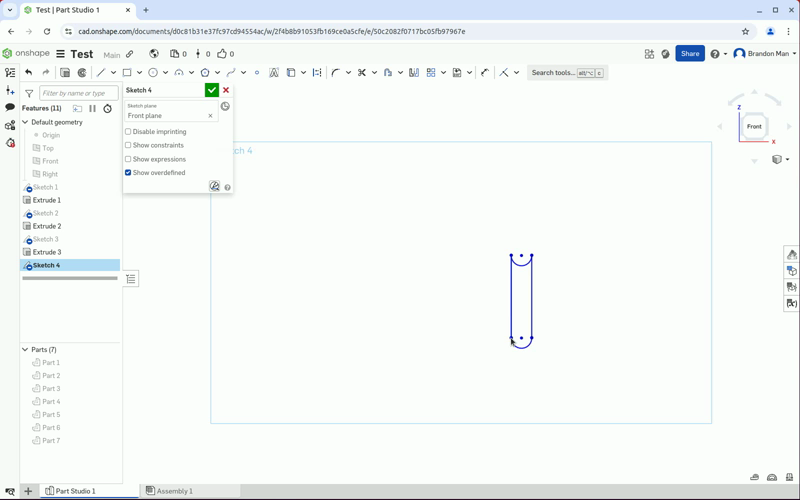
key_down(shift)
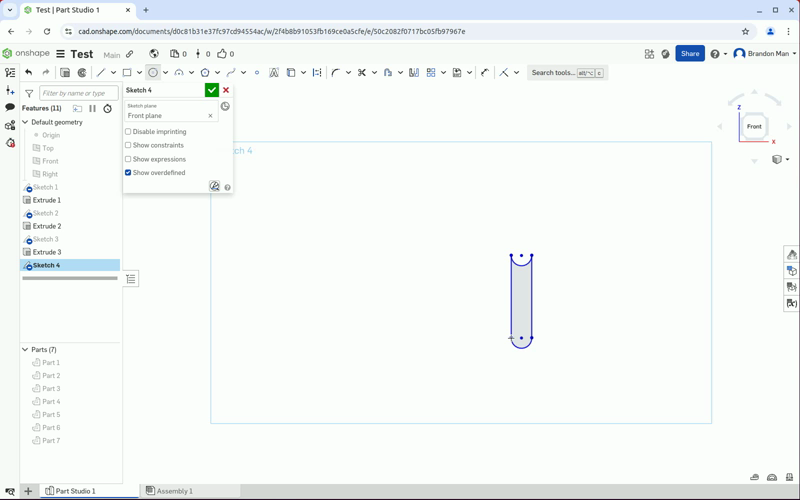
mouse_move(521, 337)
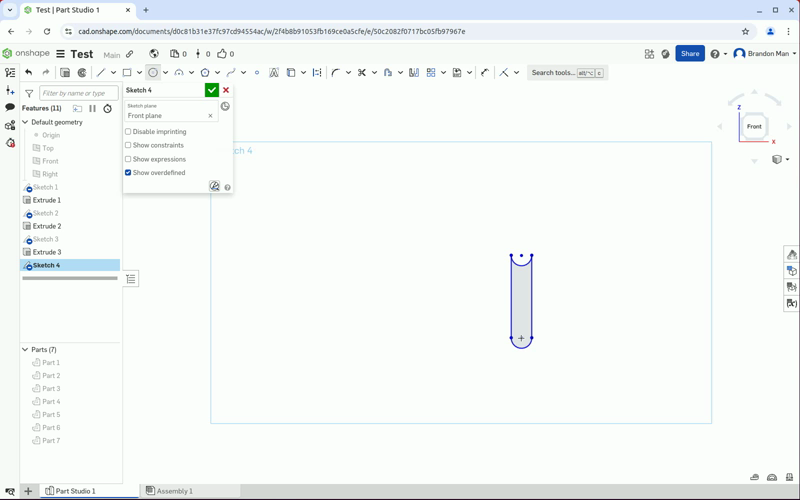
click(521, 337)
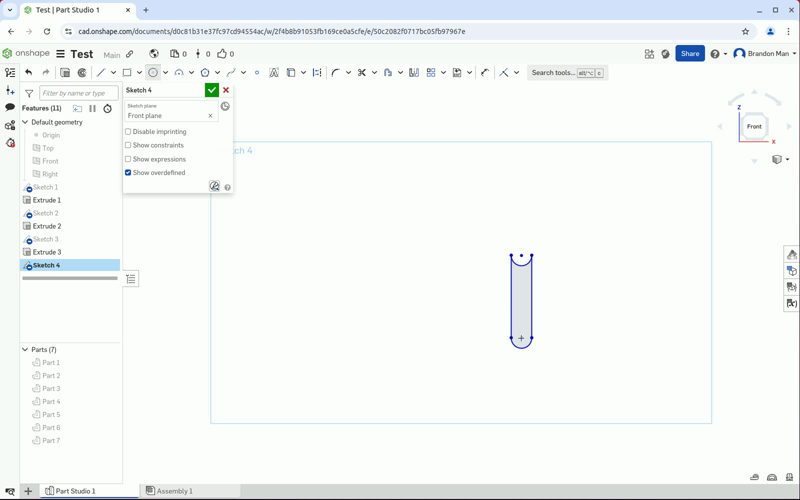
key_up(shift)
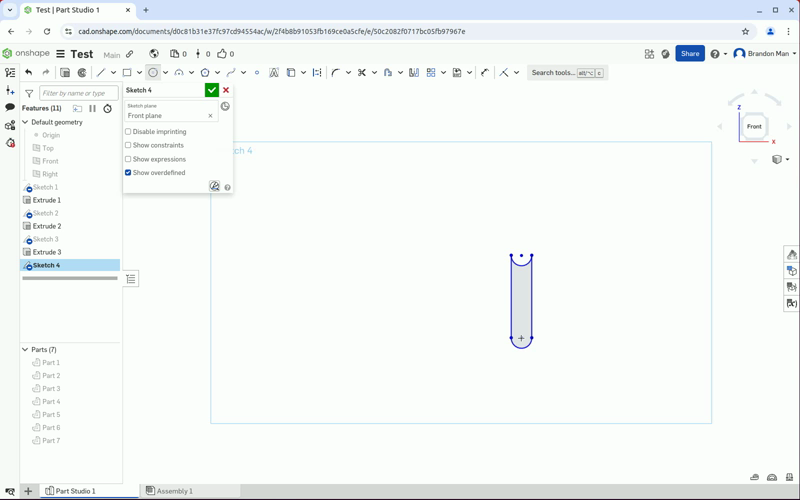
mouse_move(527, 337)
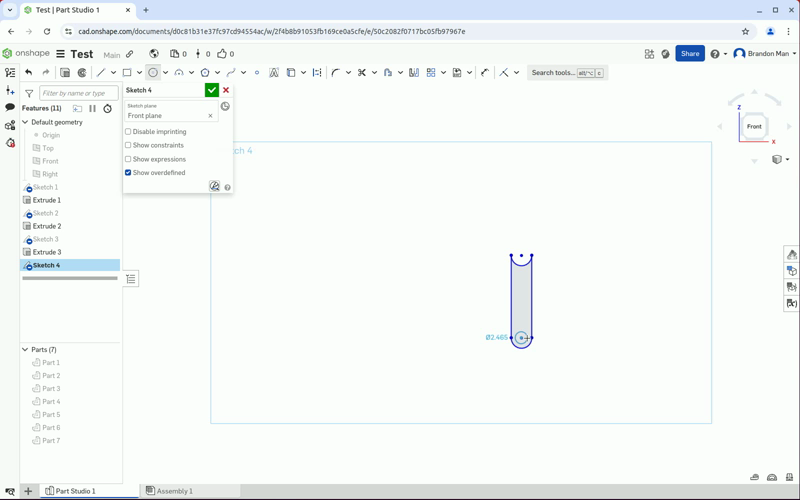
click(527, 337)
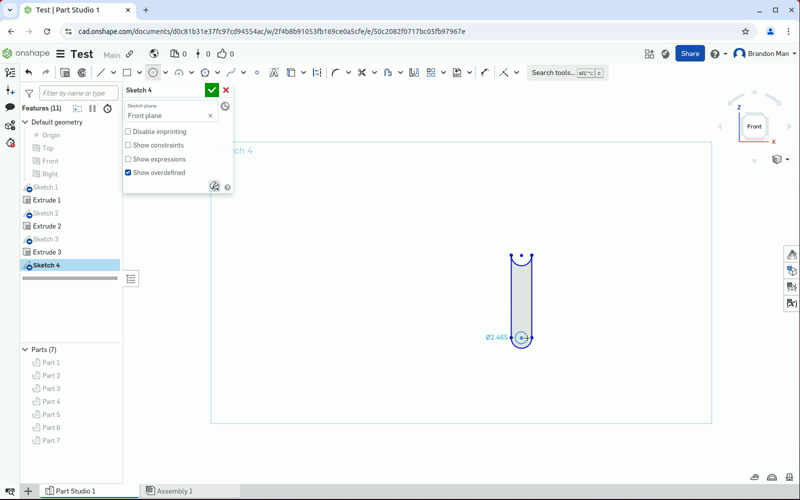
key(esc)
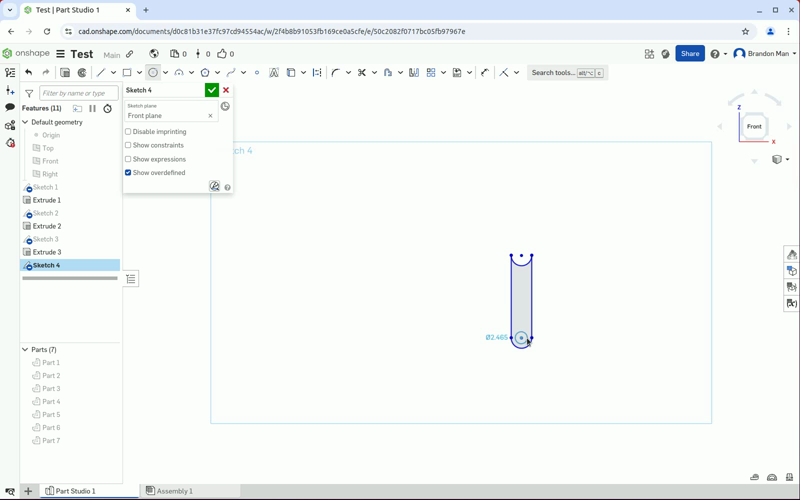
key(c)
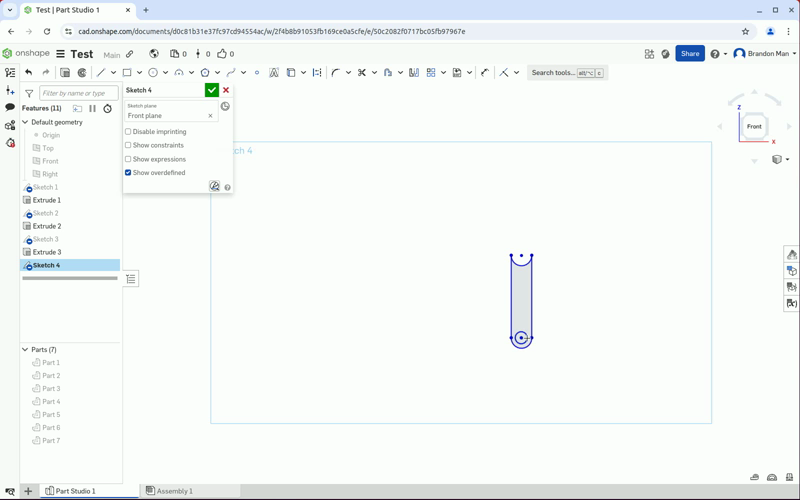
key_down(shift)
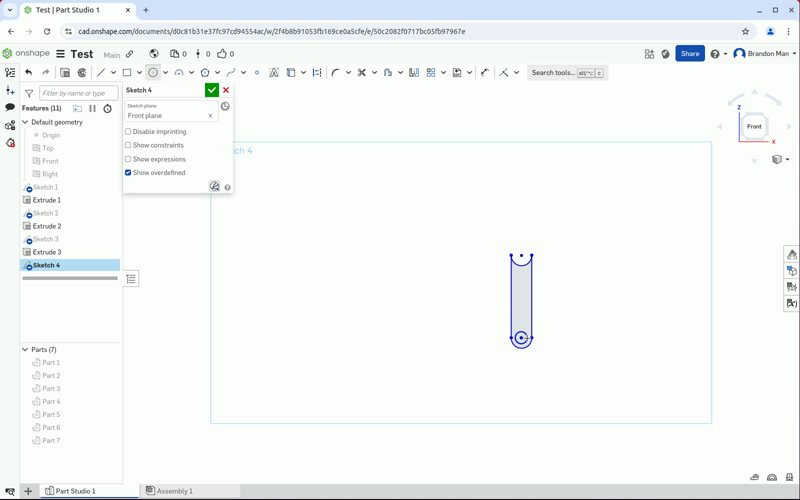
mouse_move(521, 255)
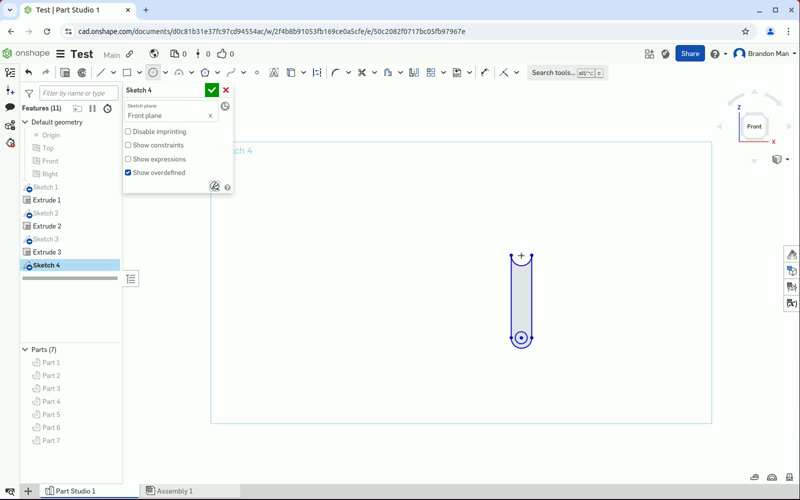
click(521, 255)
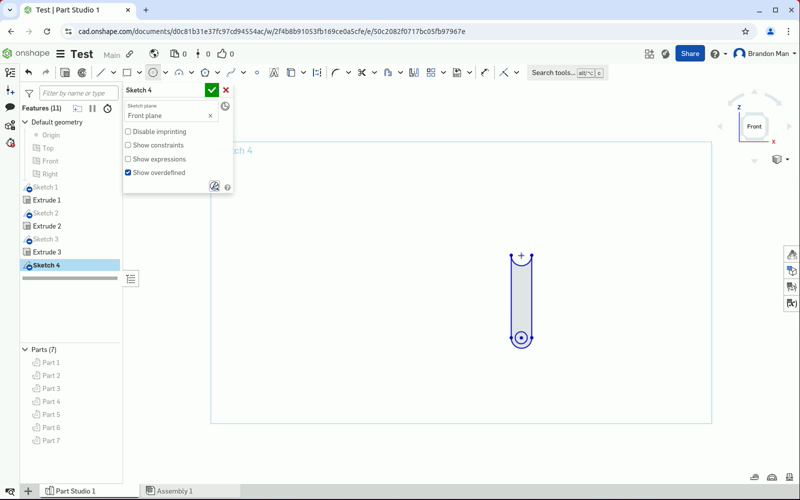
key_up(shift)
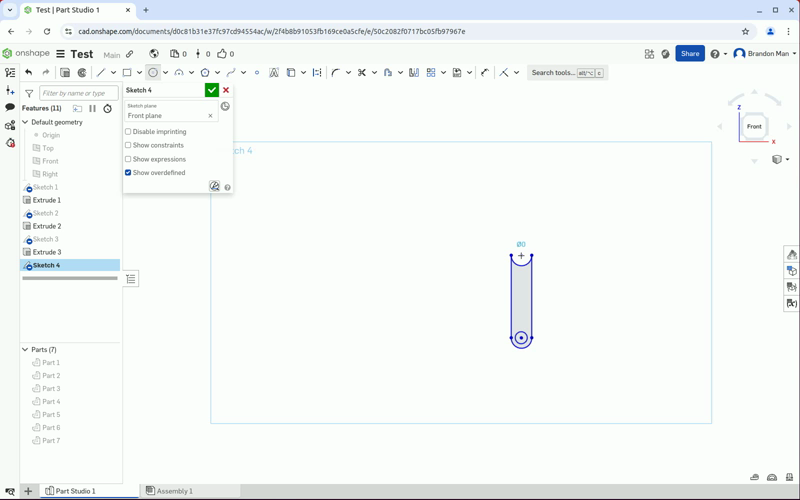
mouse_move(527, 255)
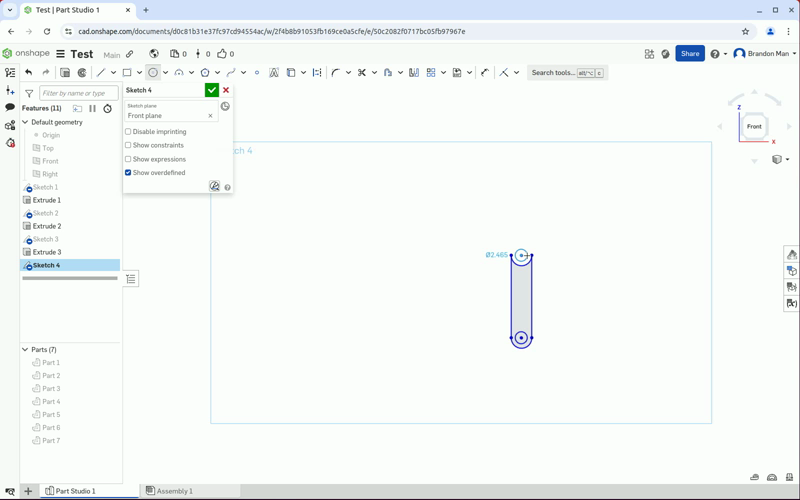
click(527, 255)
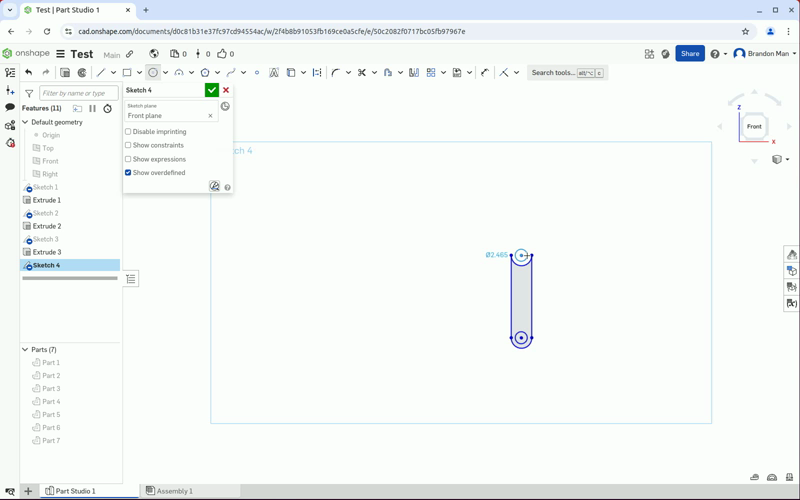
key(esc)
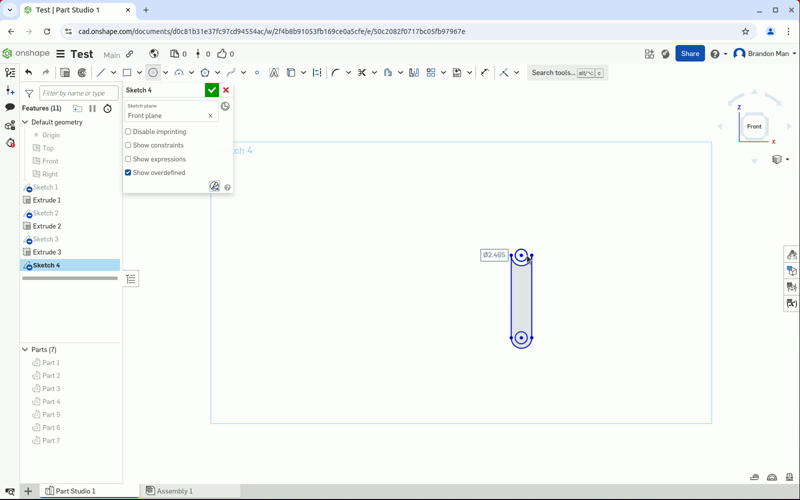
mouse_move(519, 327)
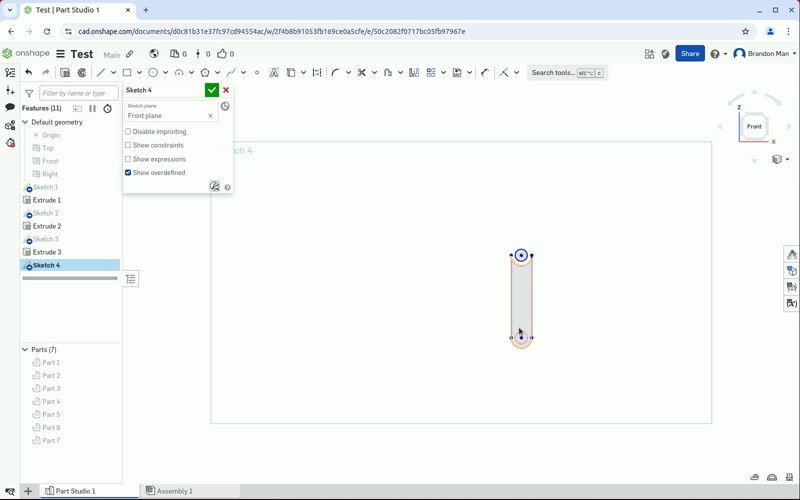
scroll(6)
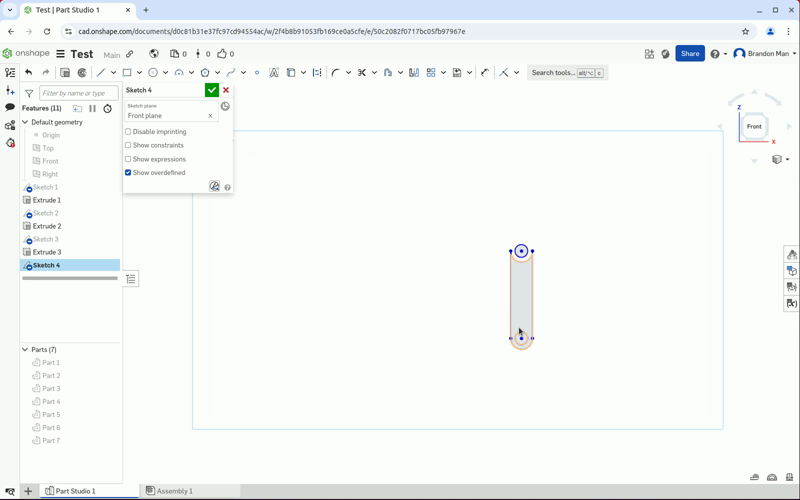
scroll(6)
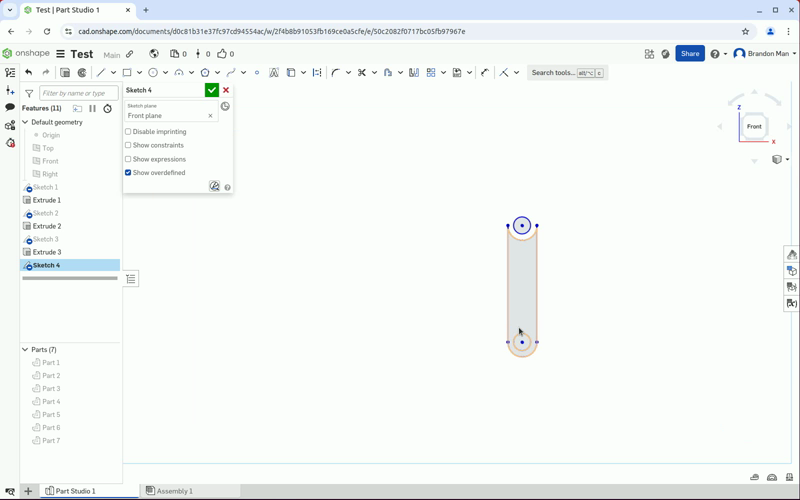
scroll(6)
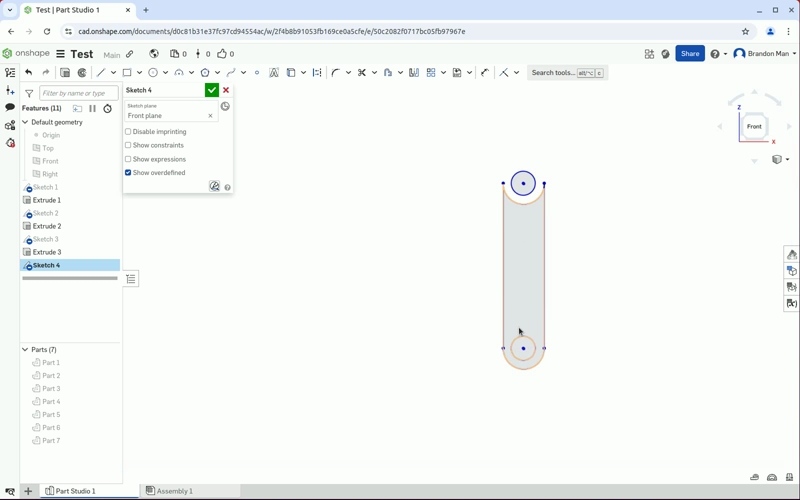
scroll(6)
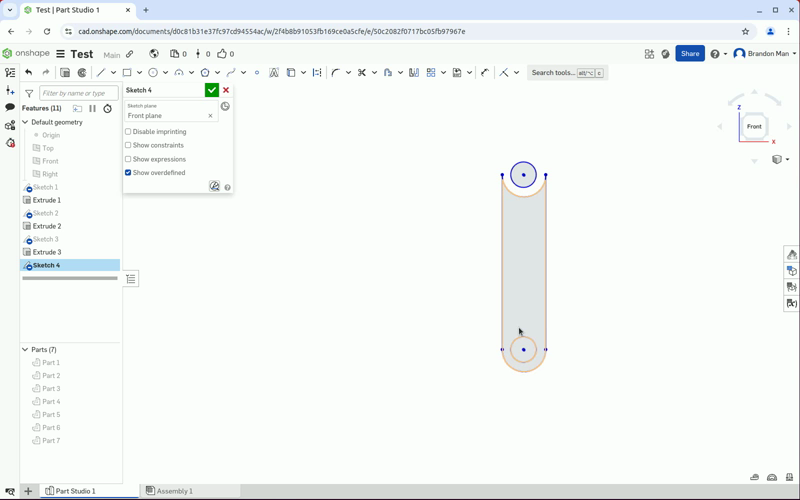
scroll(6)
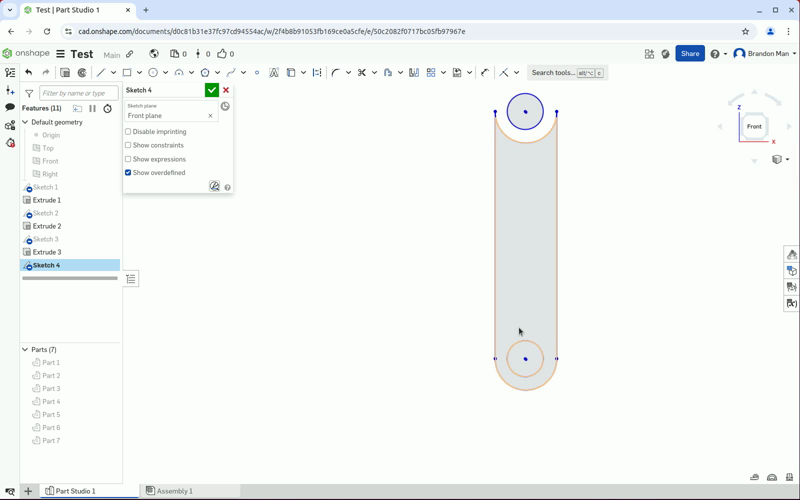
scroll(6)
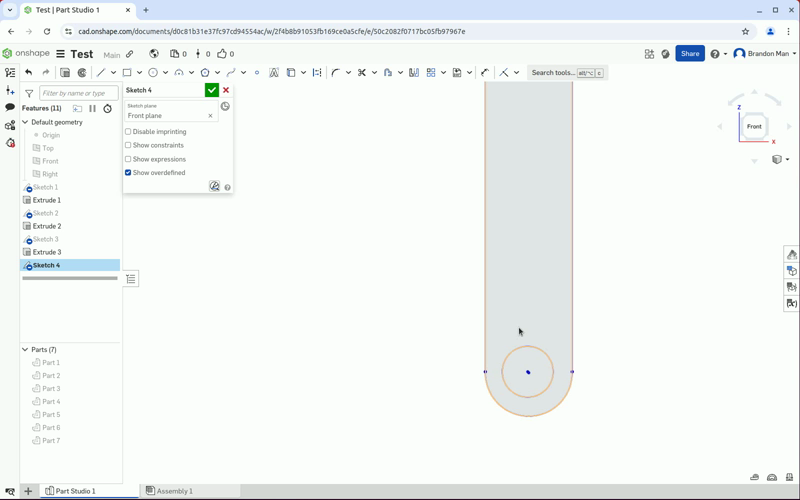
scroll(6)
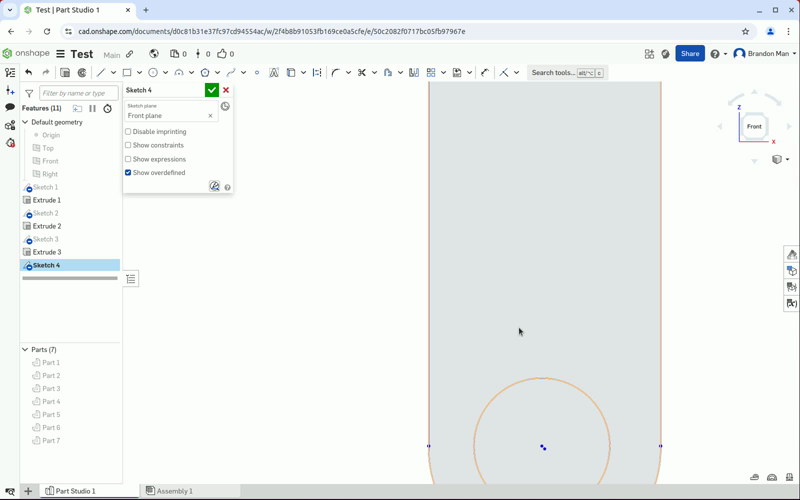
click(519, 327)
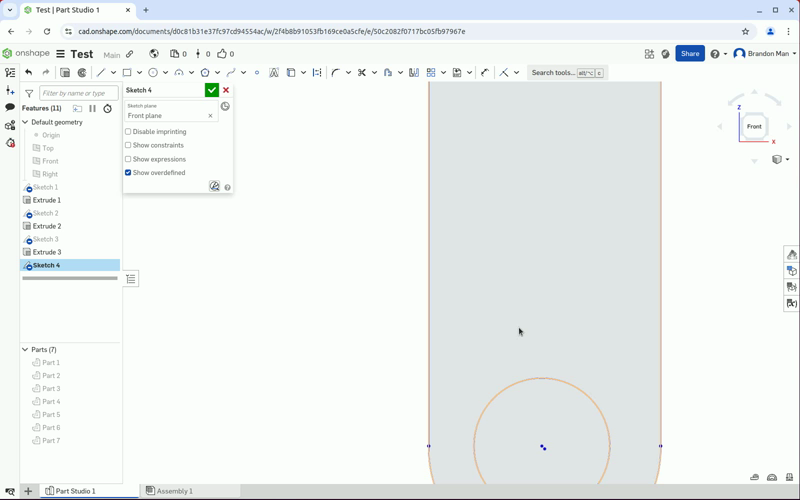
scroll(-6)
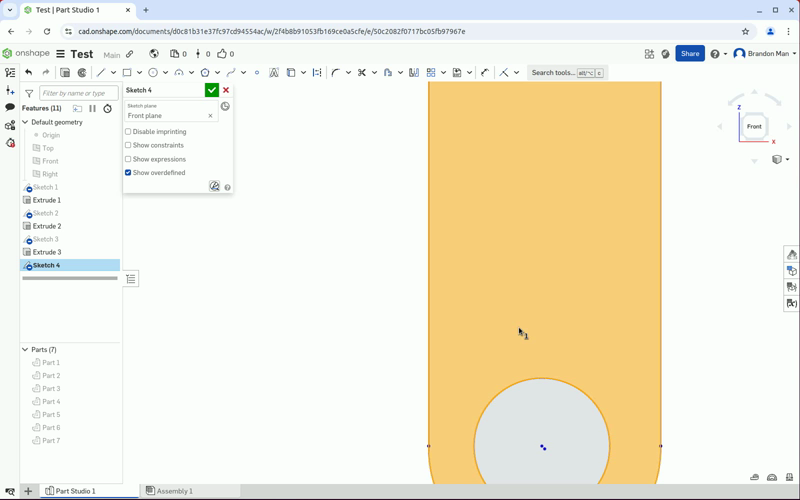
scroll(-6)
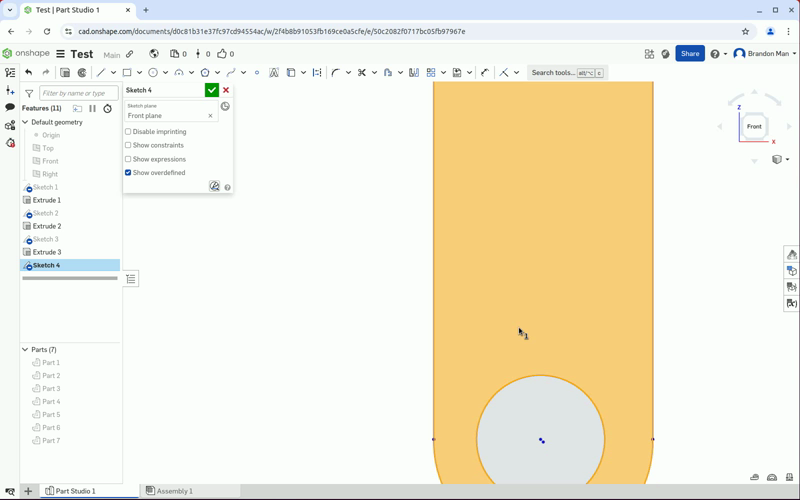
scroll(-6)
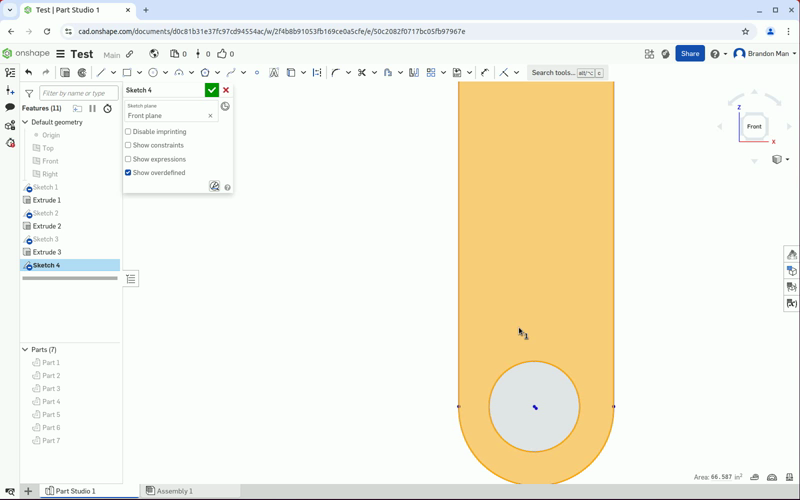
scroll(-6)
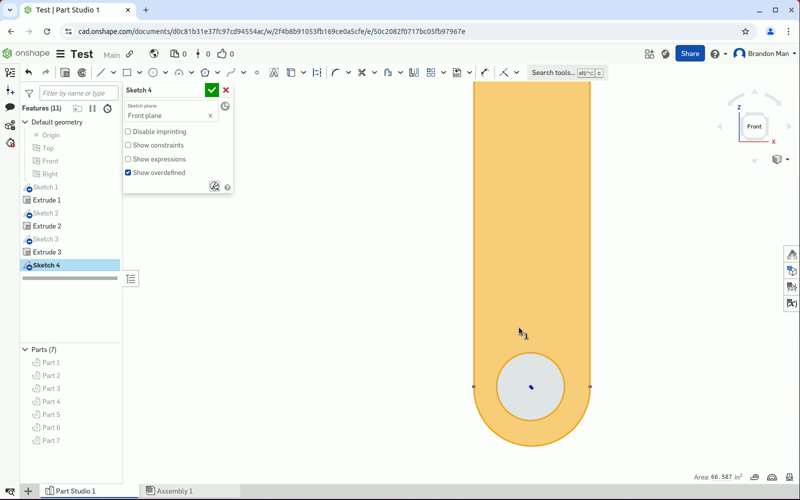
scroll(-6)
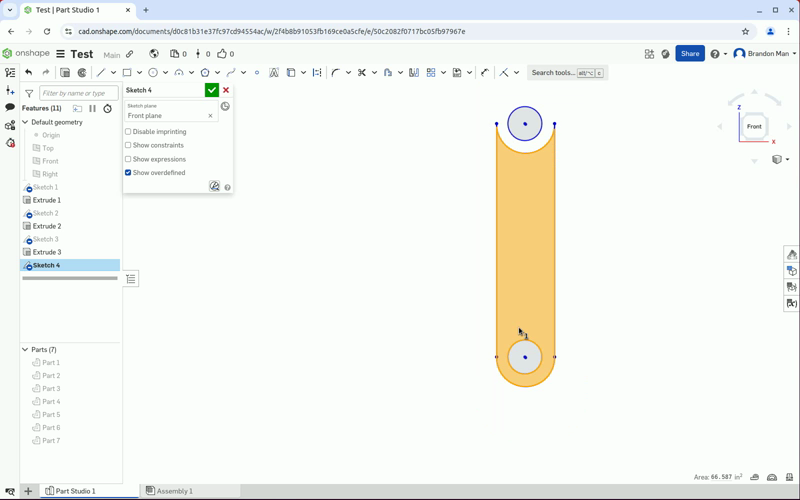
scroll(-6)
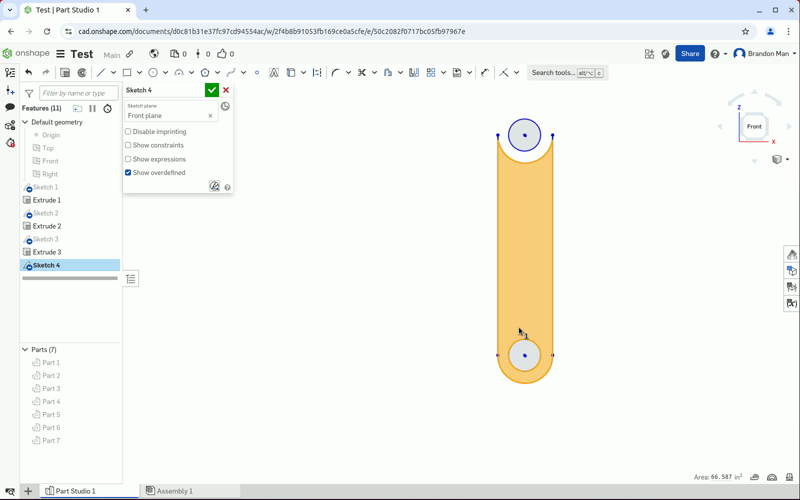
scroll(-6)
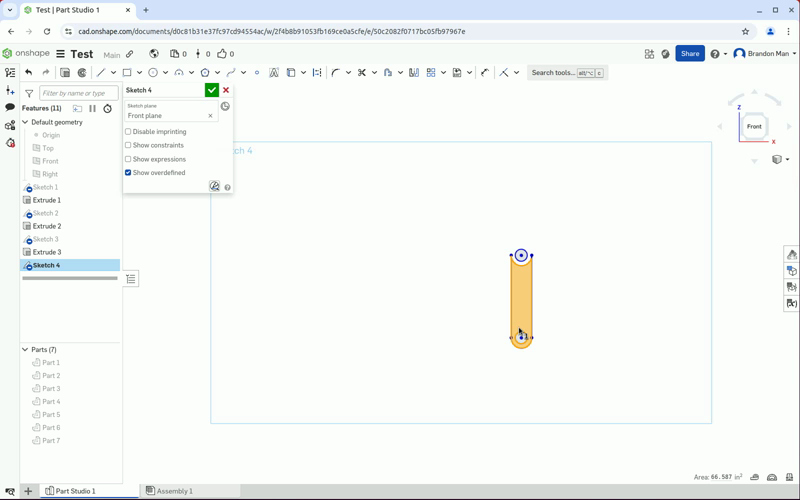
mouse_move(73, 352)
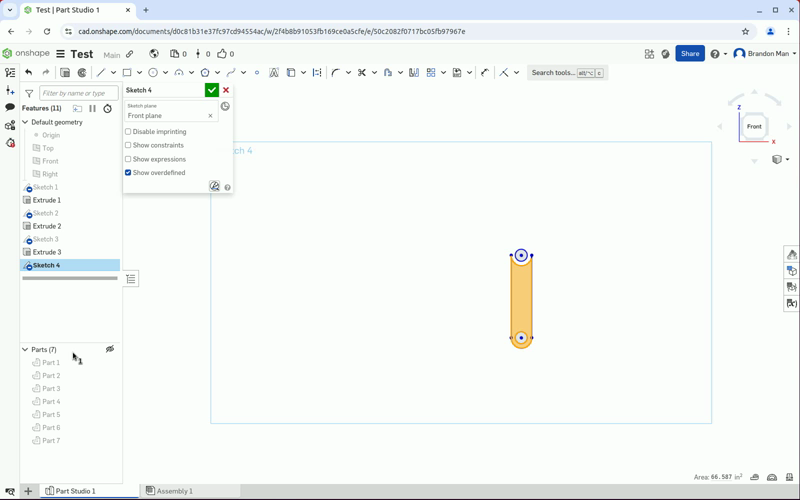
key(shift+y)
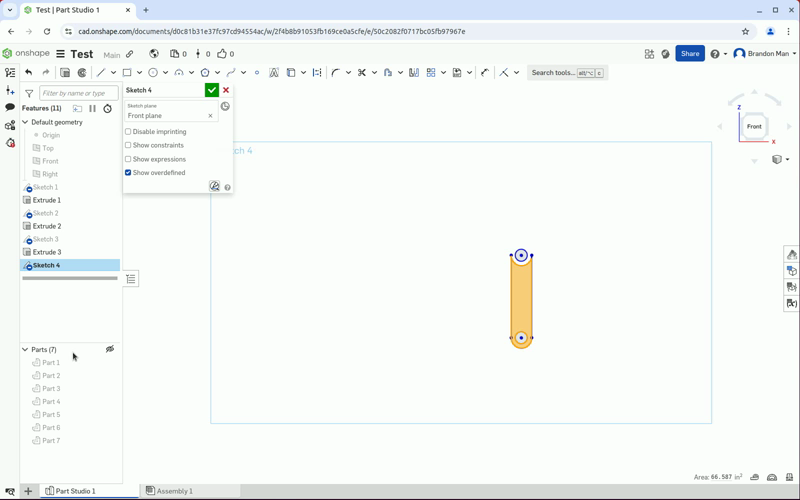
key(shift+e)
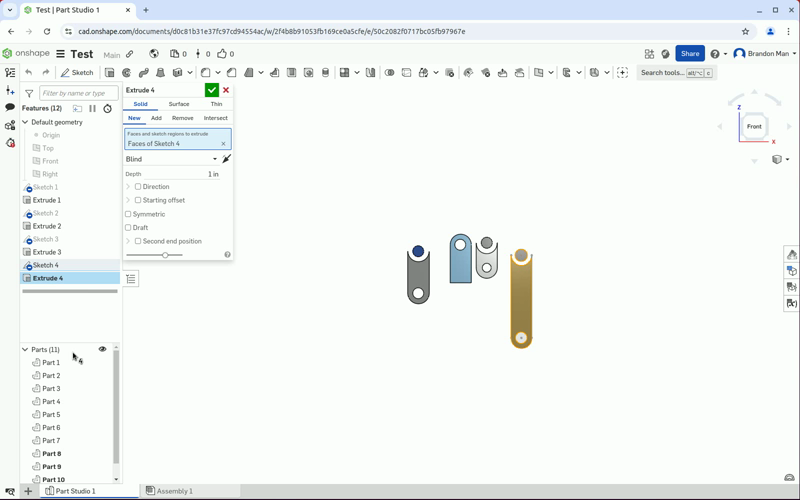
mouse_move(143, 106)
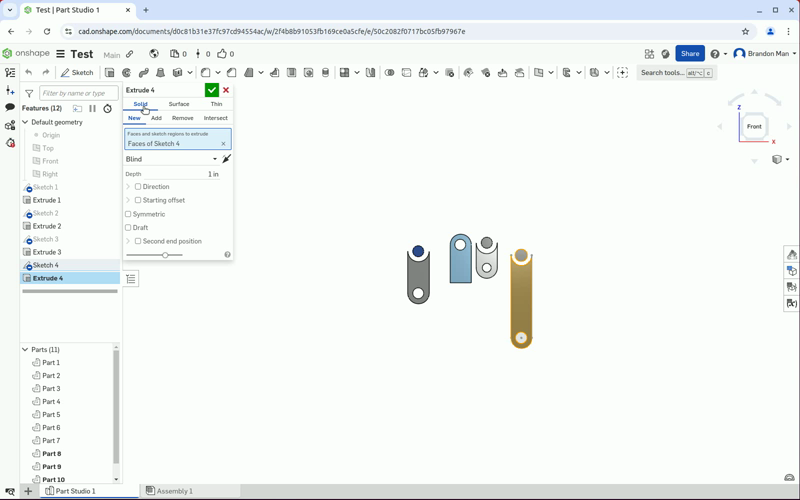
click(143, 106)
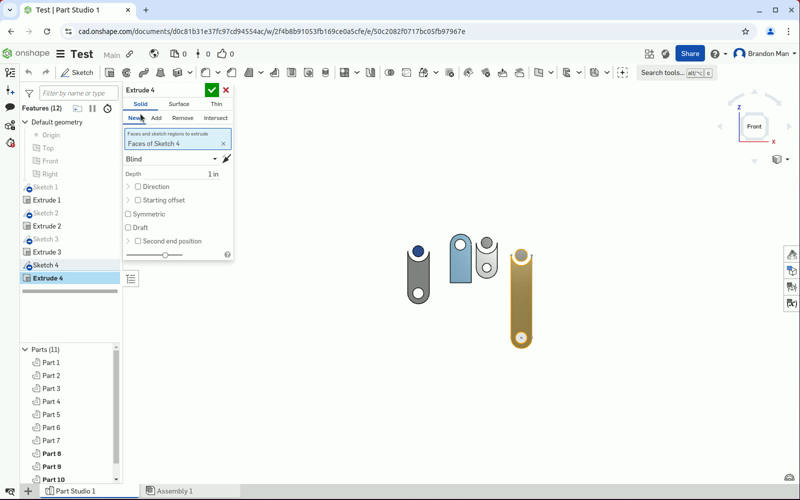
mouse_move(137, 120)
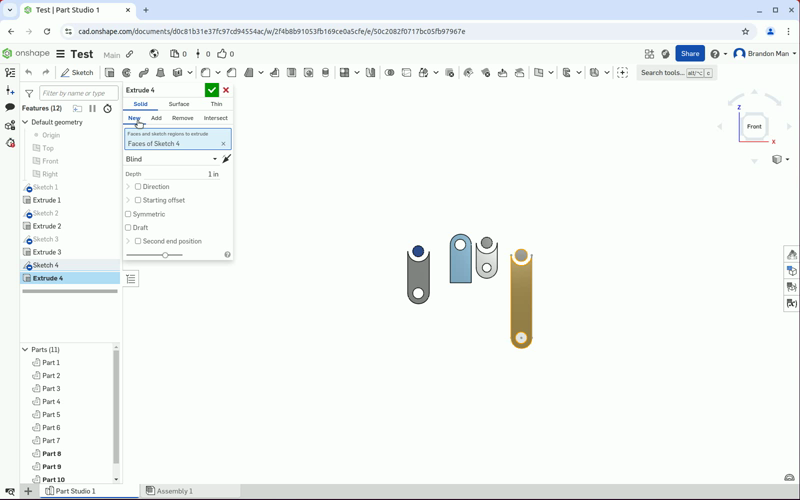
click(137, 120)
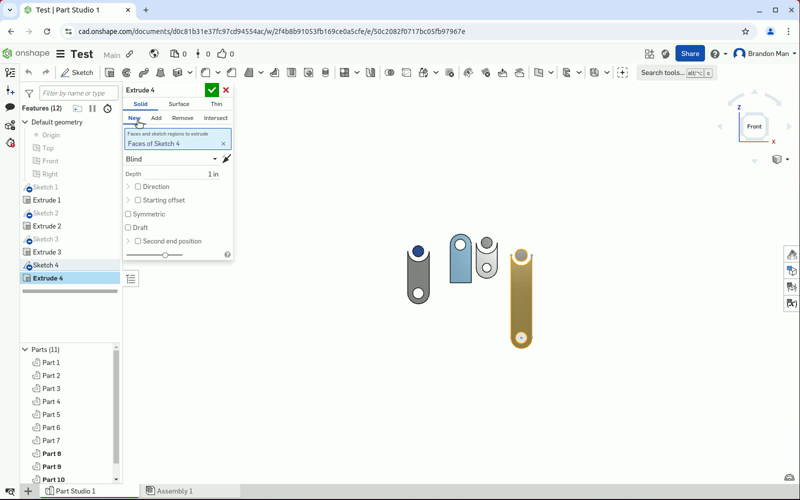
key(tab, 4)
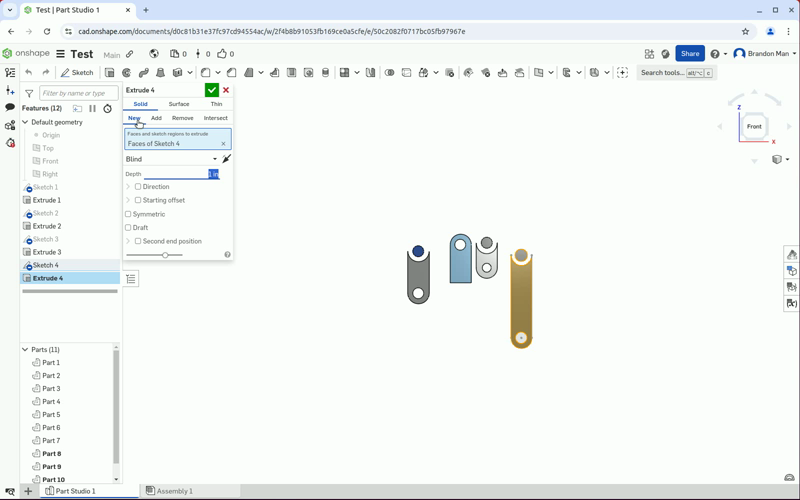
text(1.444)
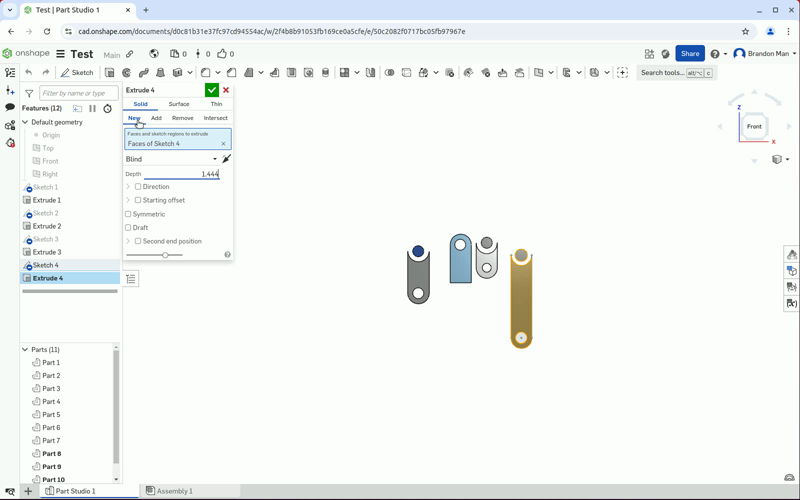
key(enter)
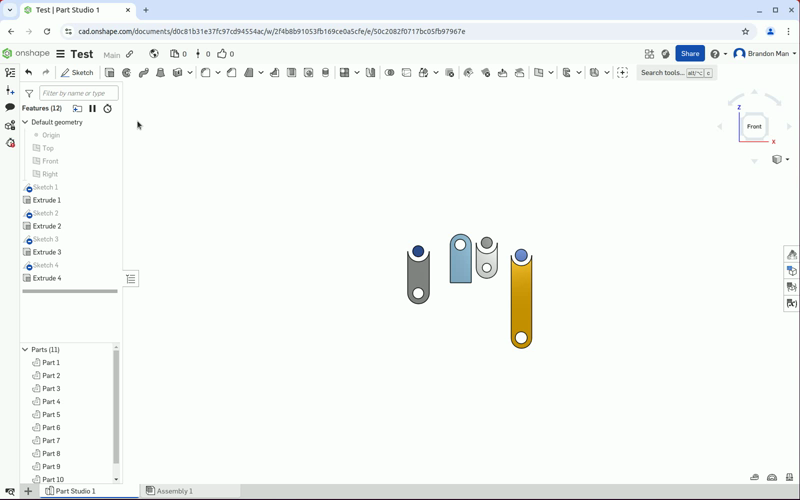
key(shift+h)
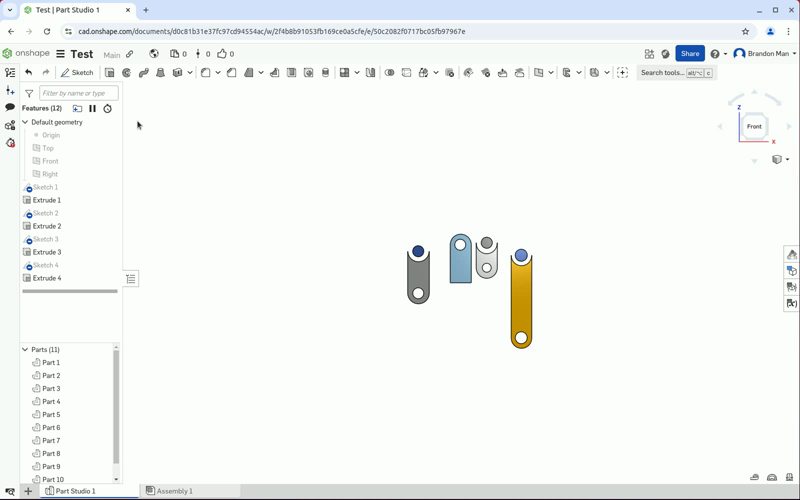
key(shift+h)
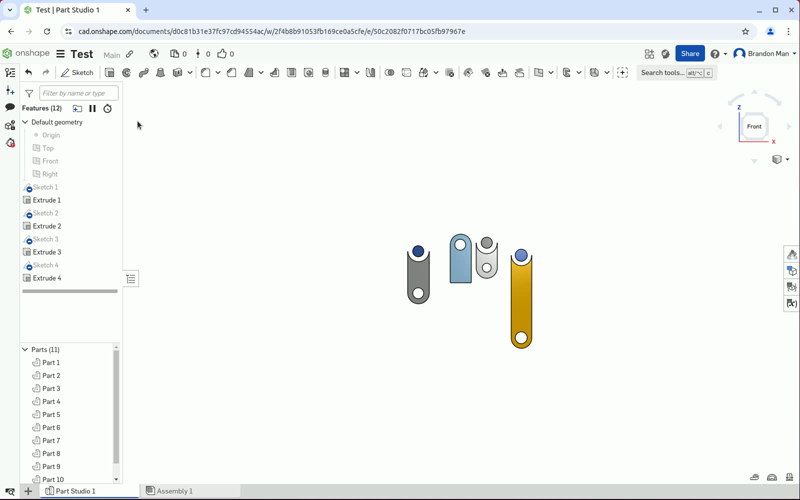
mouse_move(73, 189)
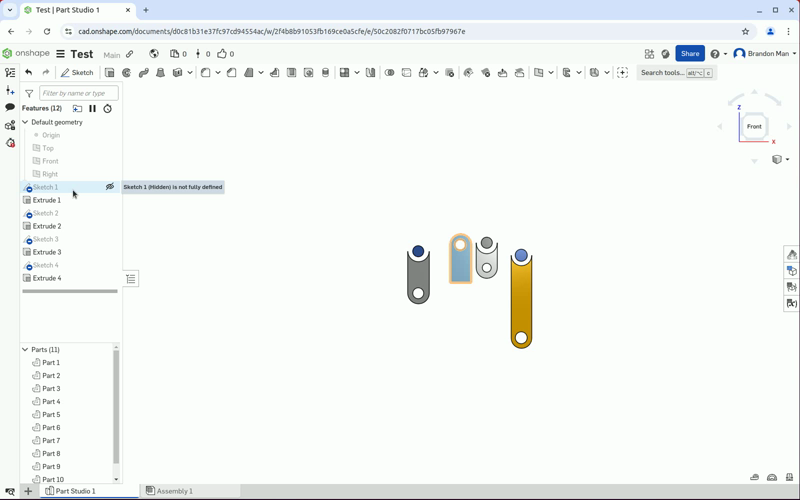
click(73, 189)
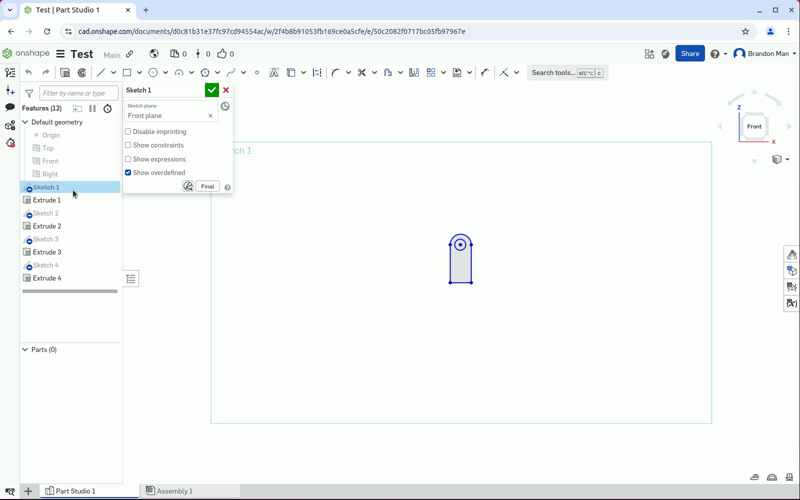
mouse_move(229, 92)
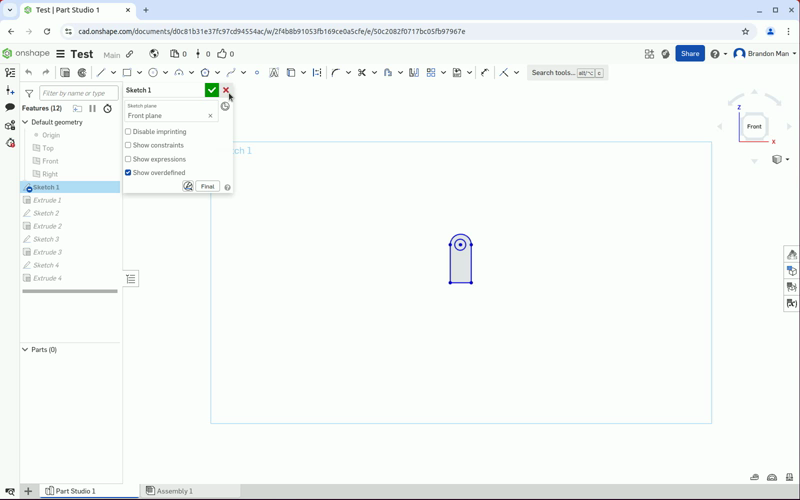
click(229, 92)
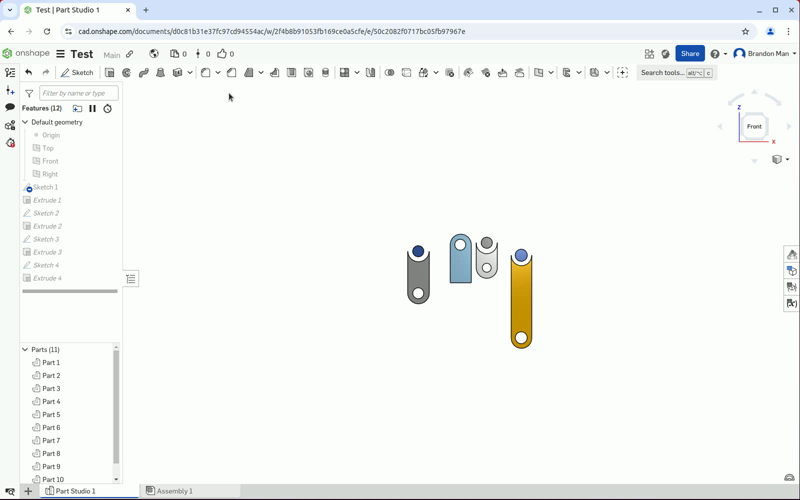
mouse_move(69, 352)
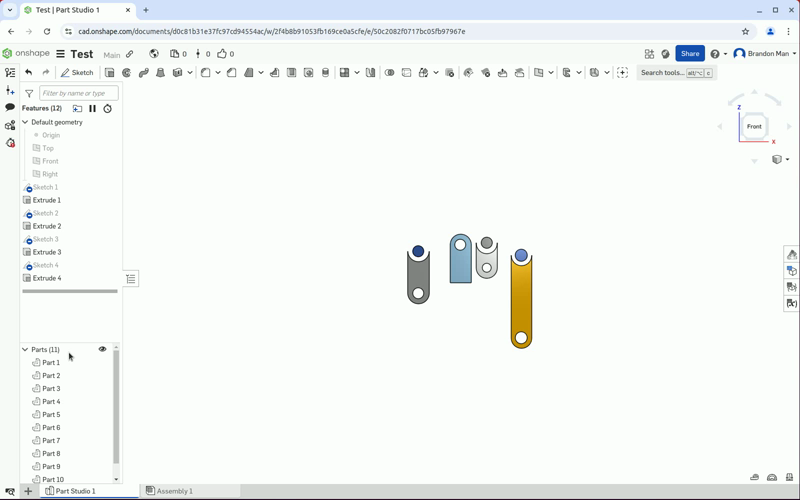
key(y)
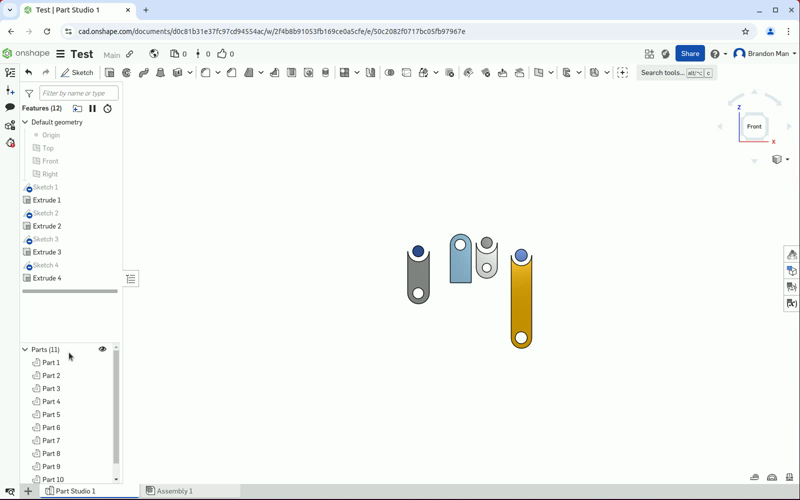
key(shift+p)
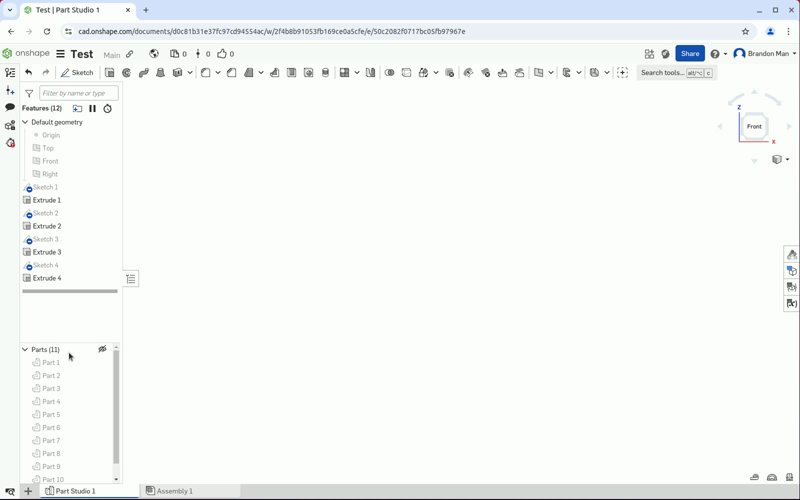
key(space)
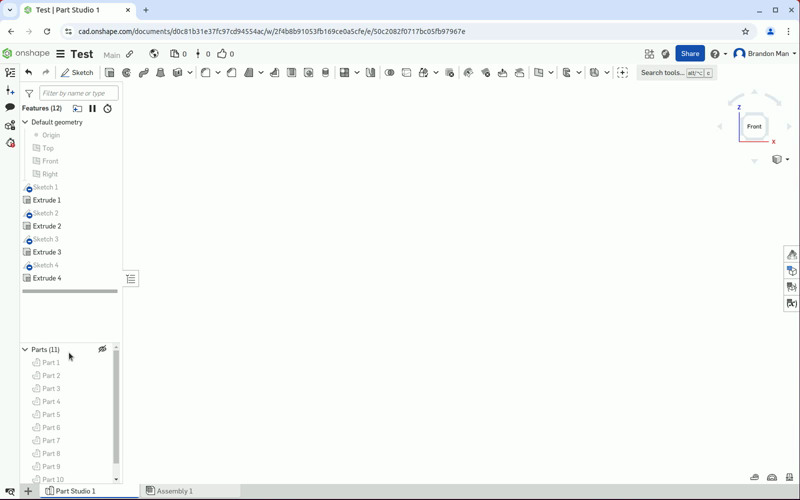
key_down(shift)
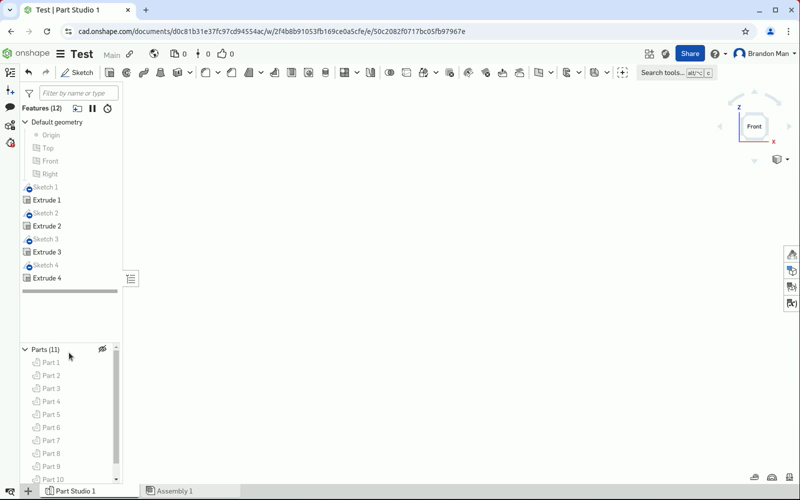
key(down)
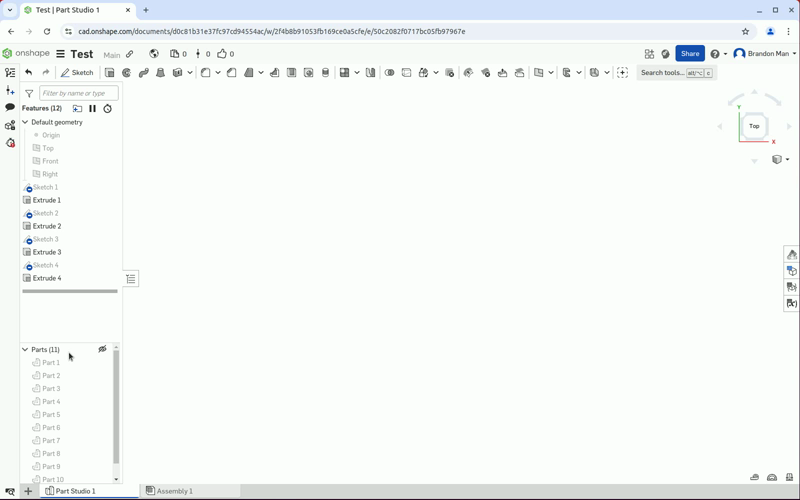
key_up(shift)
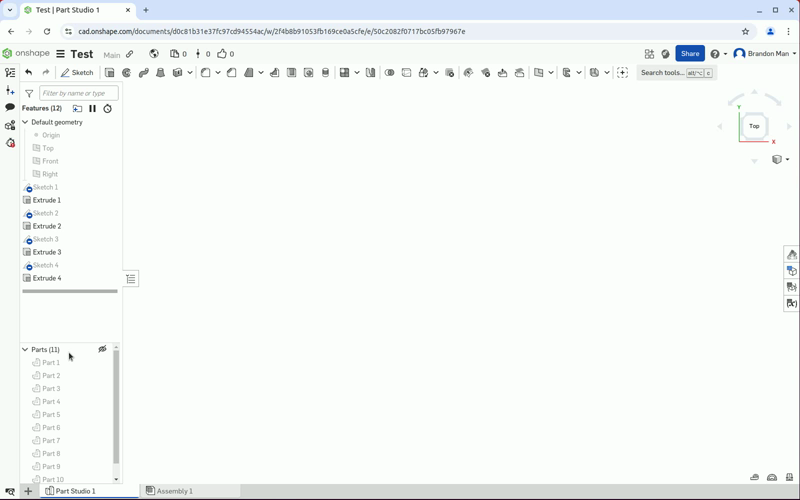
mouse_move(69, 352)
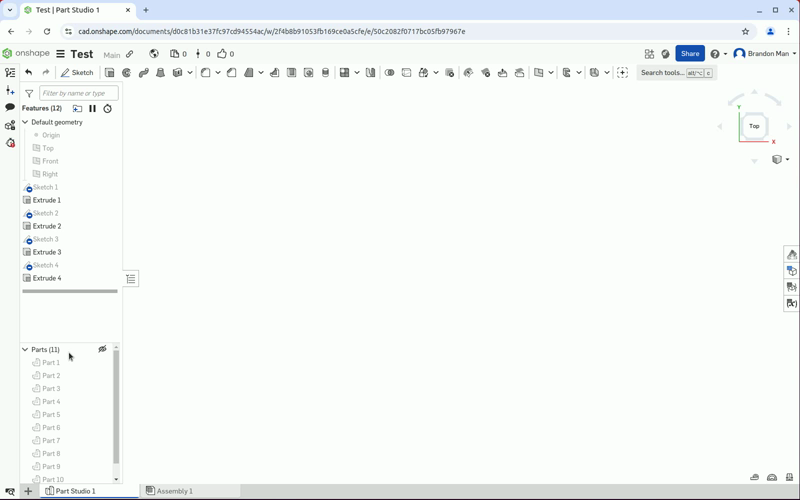
key(shift+y)
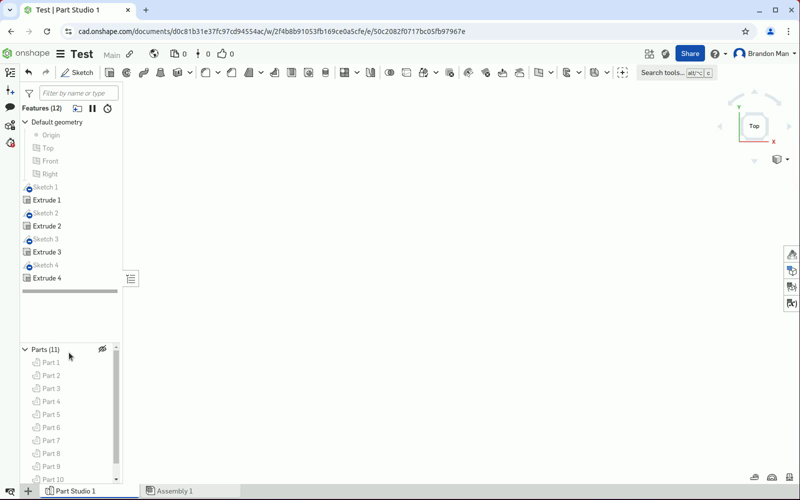
key(shift+s)
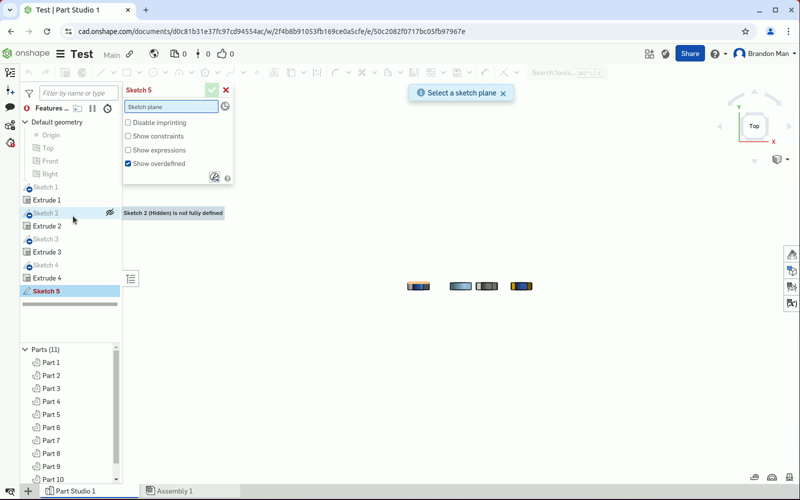
scroll(3)
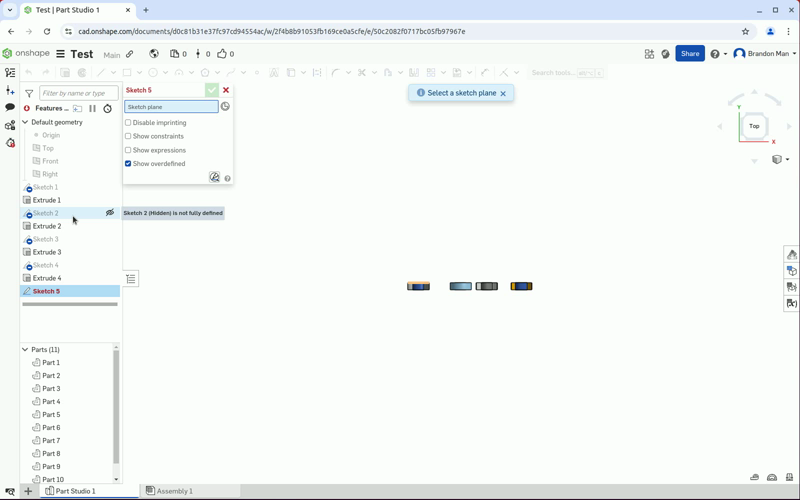
mouse_move(73, 150)
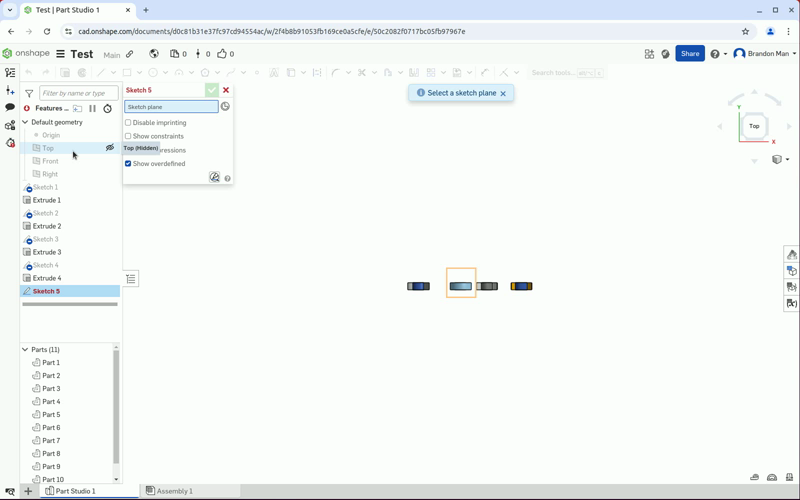
click(73, 150)
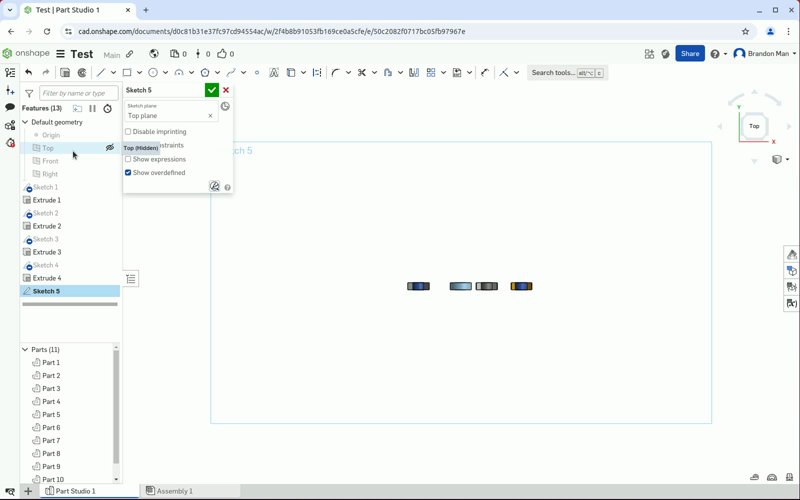
mouse_move(69, 352)
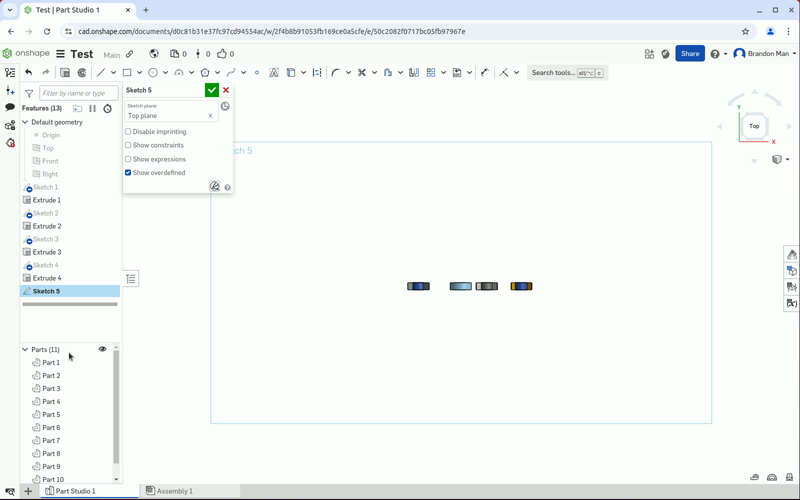
key(y)
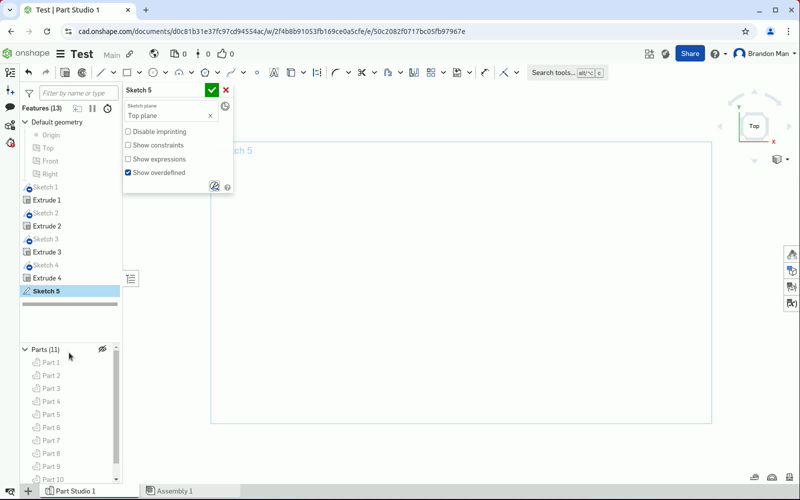
key(l)
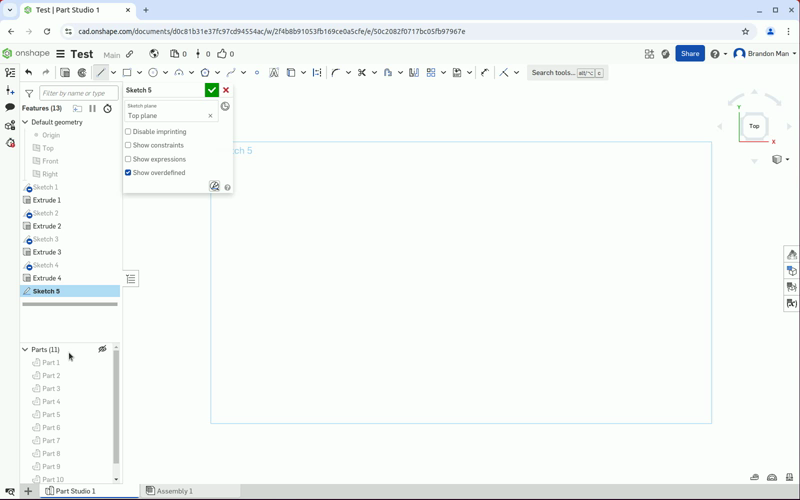
key_down(shift)
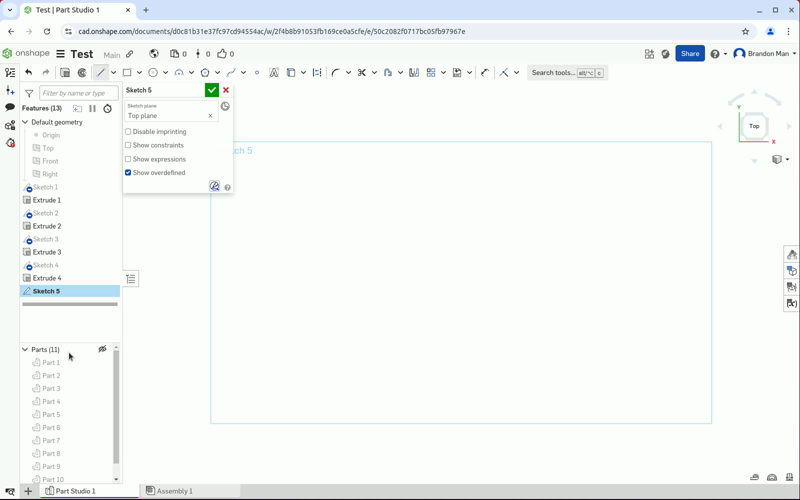
mouse_move(348, 340)
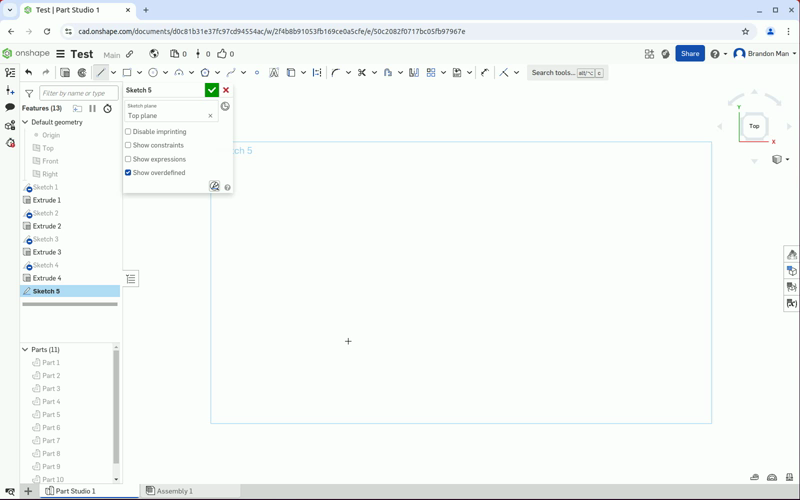
click(348, 340)
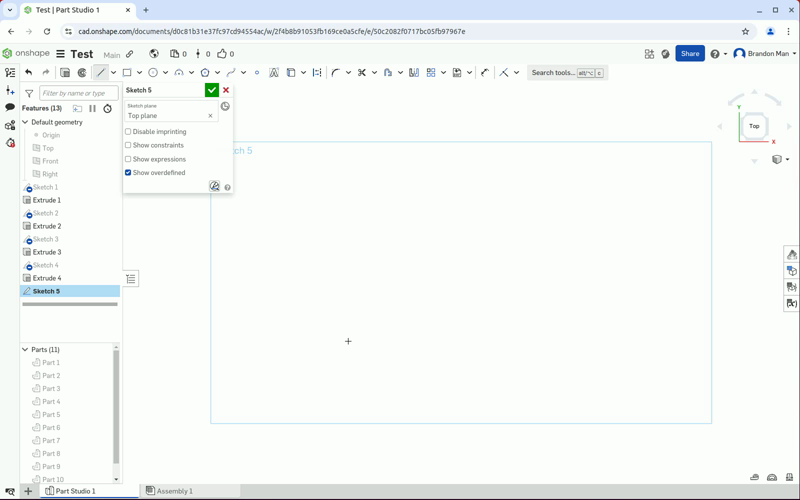
key_up(shift)
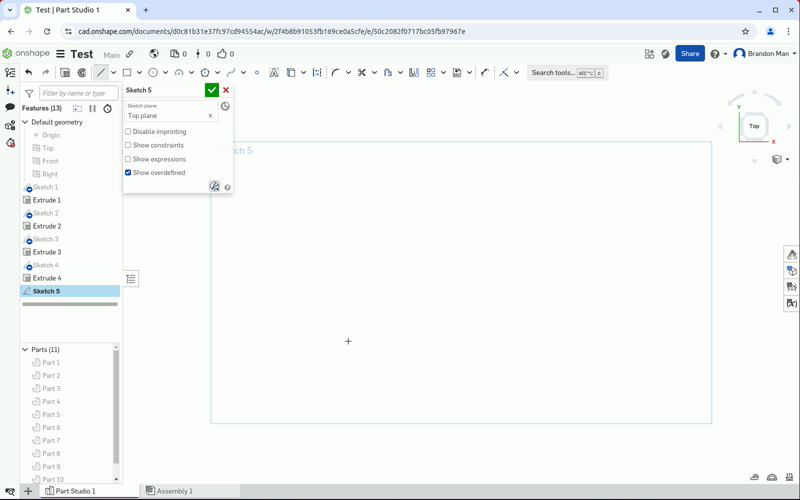
key_down(shift)
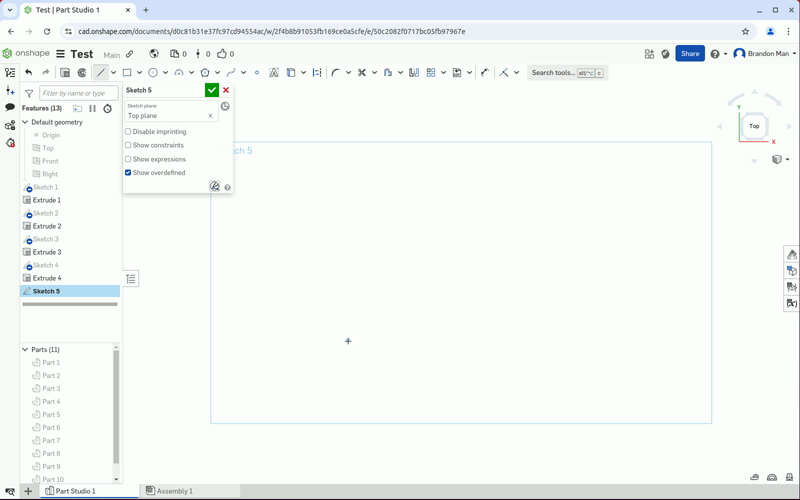
mouse_move(378, 340)
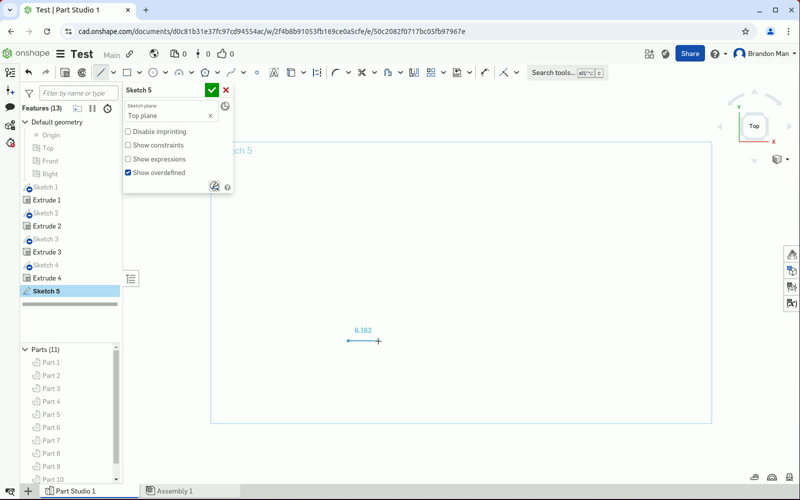
mouse_move(383, 340)
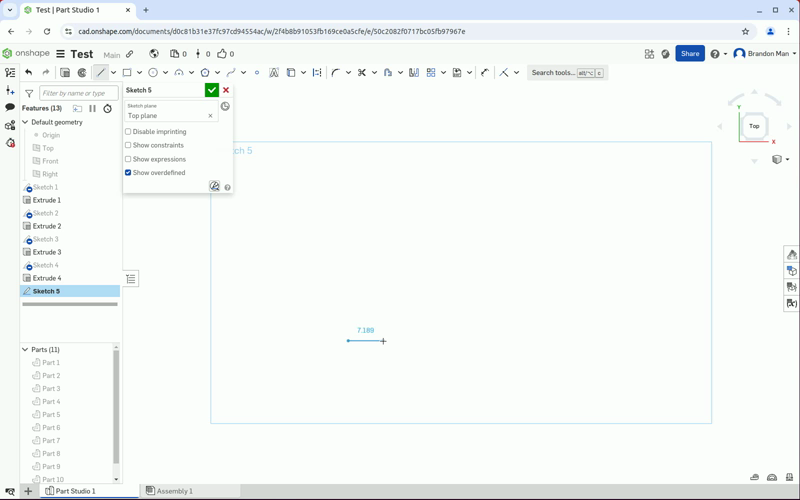
click(383, 340)
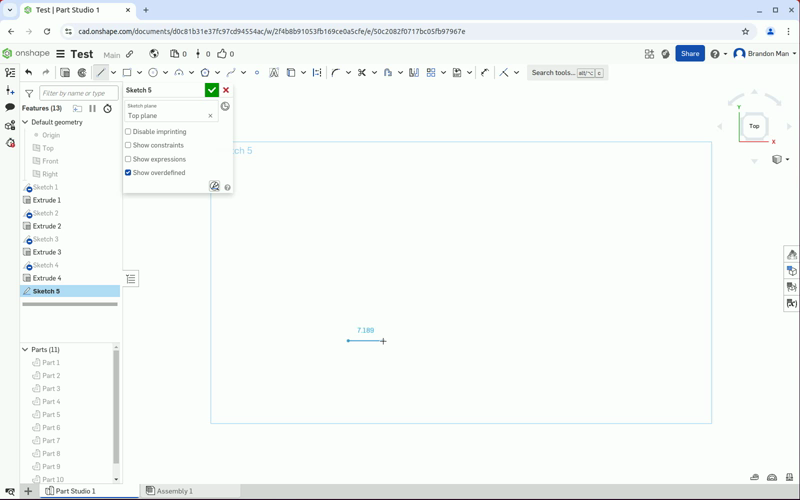
key_up(shift)
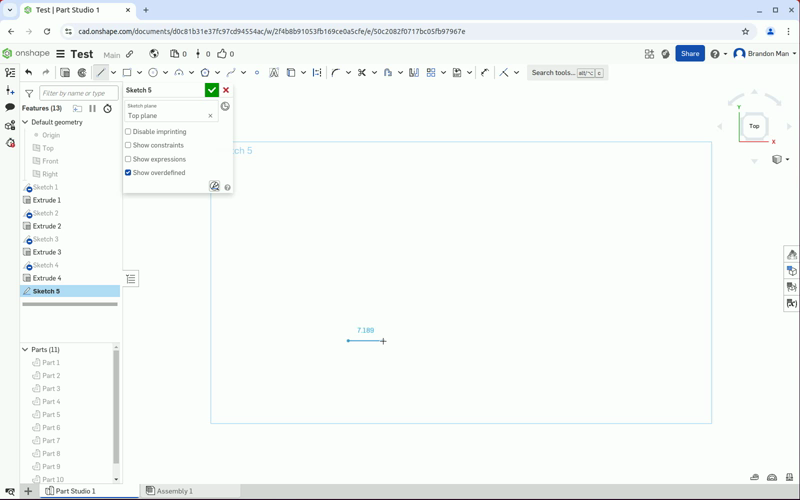
key_down(shift)
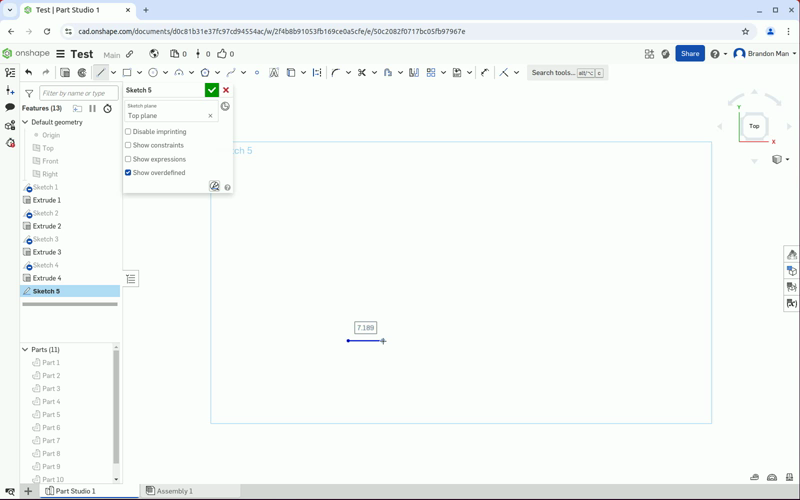
mouse_move(383, 236)
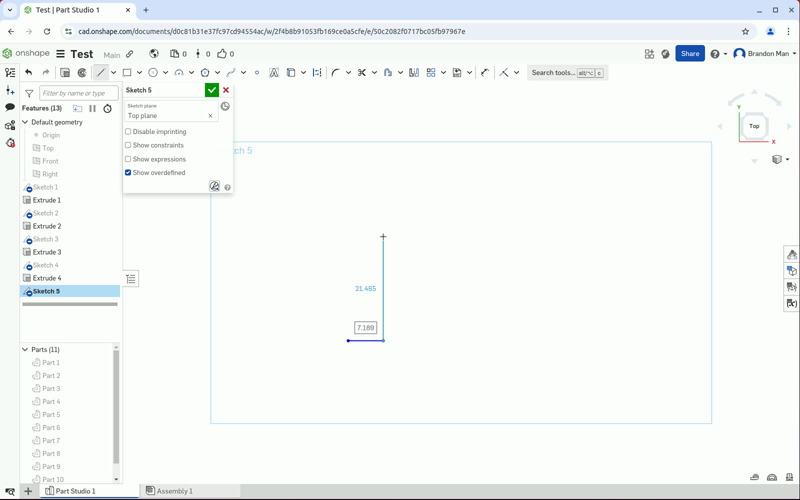
click(383, 236)
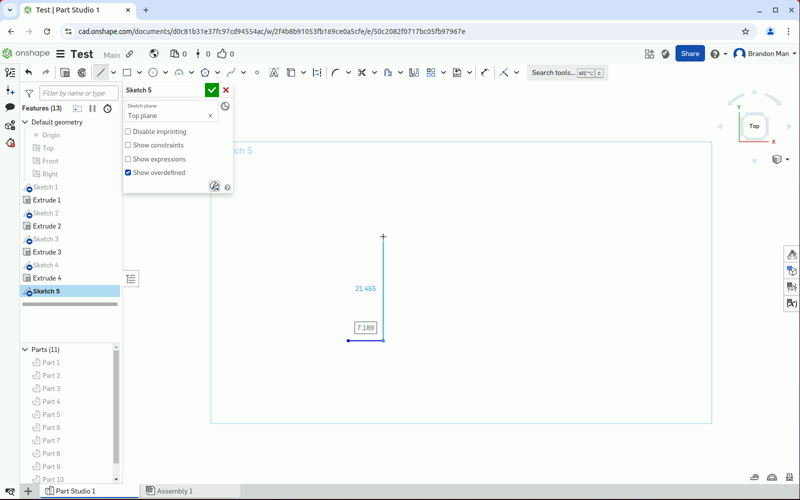
key_up(shift)
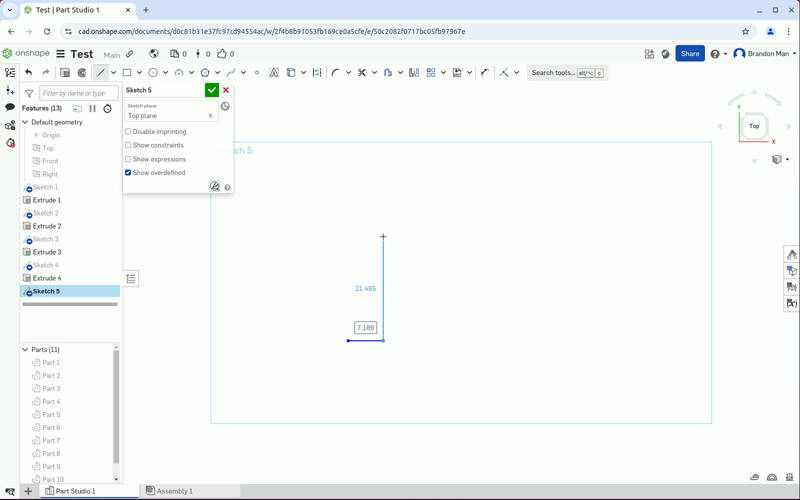
key_down(shift)
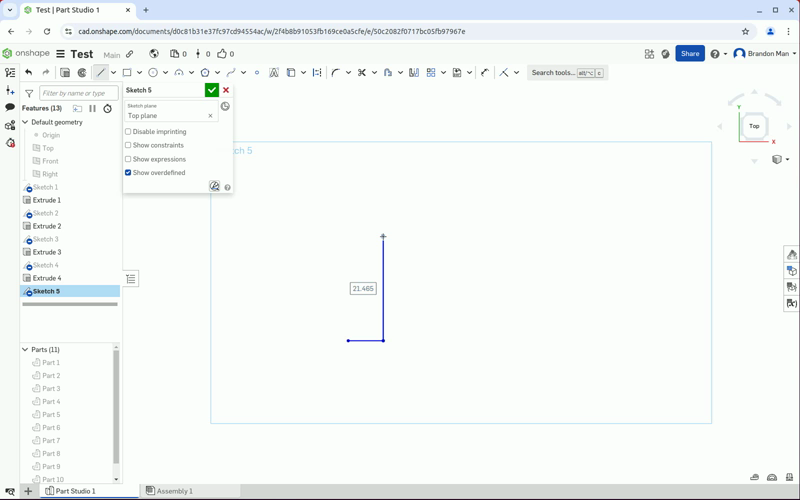
mouse_move(413, 236)
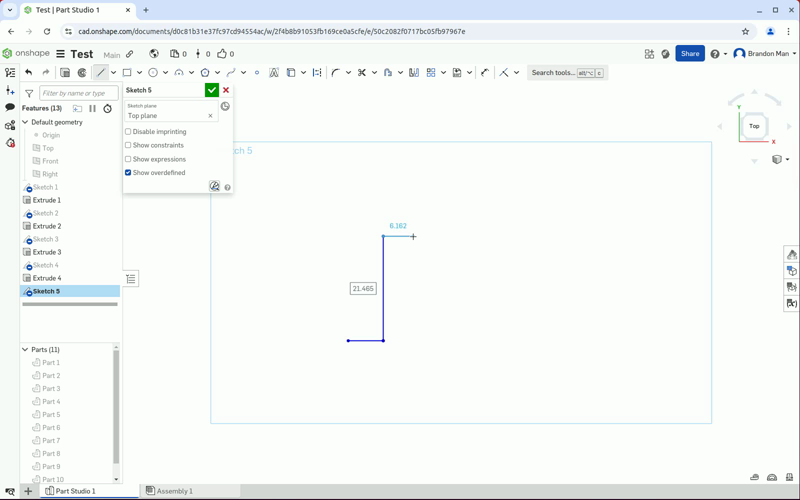
mouse_move(348, 236)
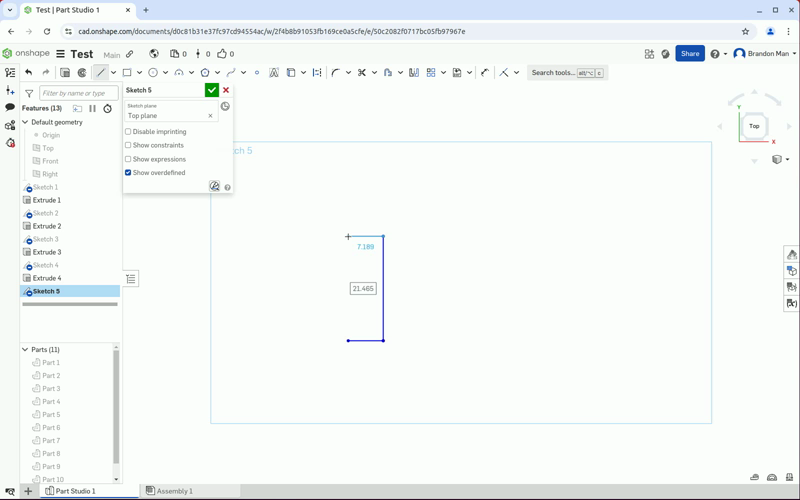
click(348, 236)
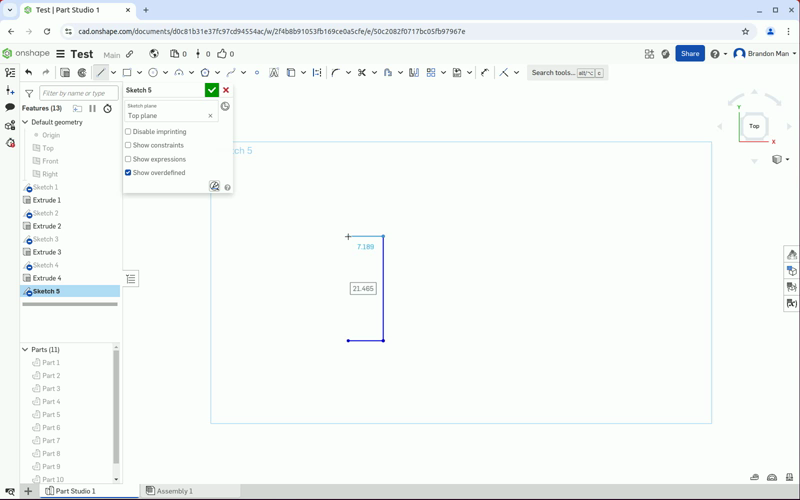
key_up(shift)
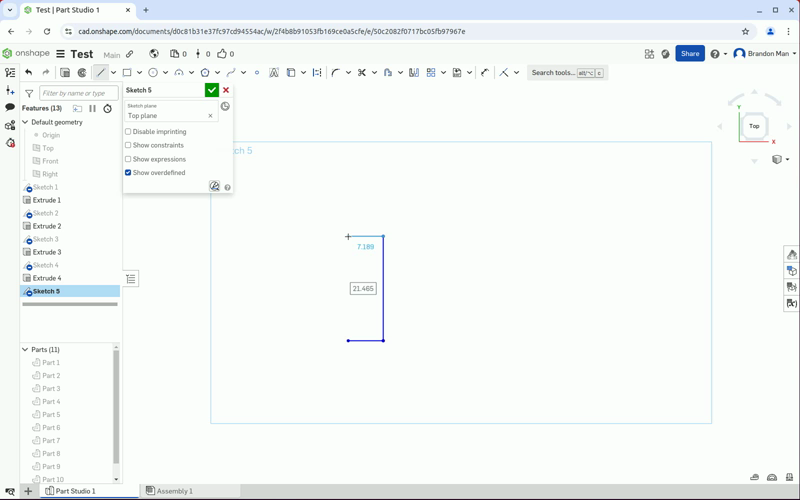
key_down(shift)
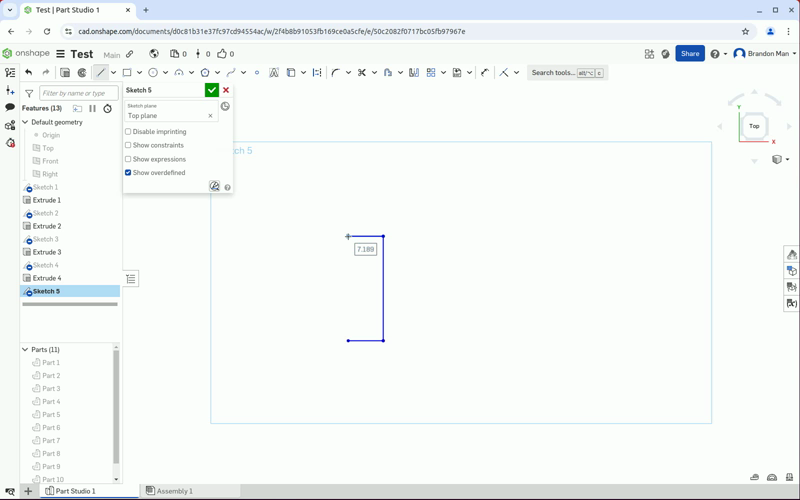
mouse_move(348, 340)
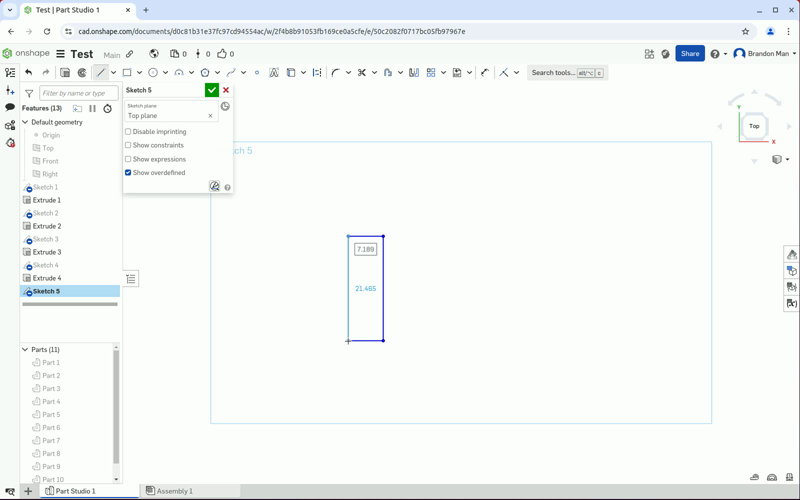
key_up(shift)
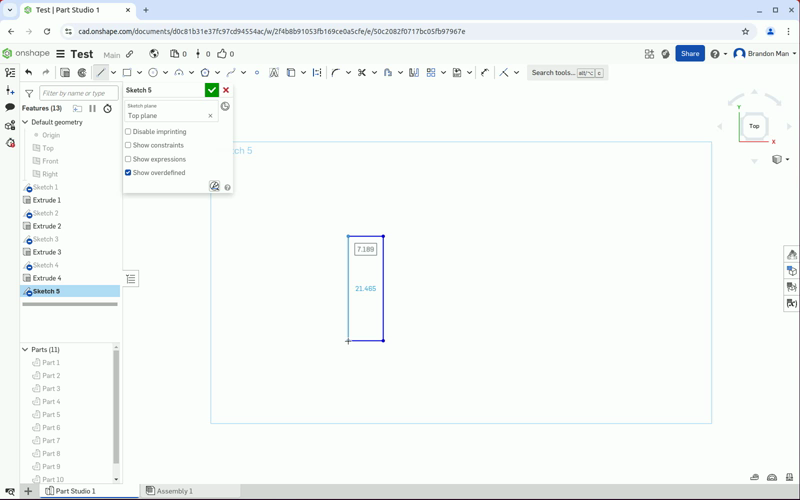
click(348, 340)
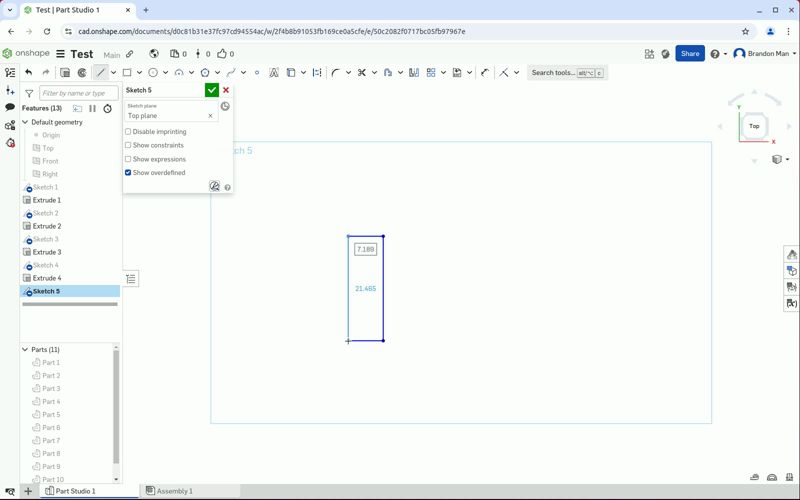
key(esc)
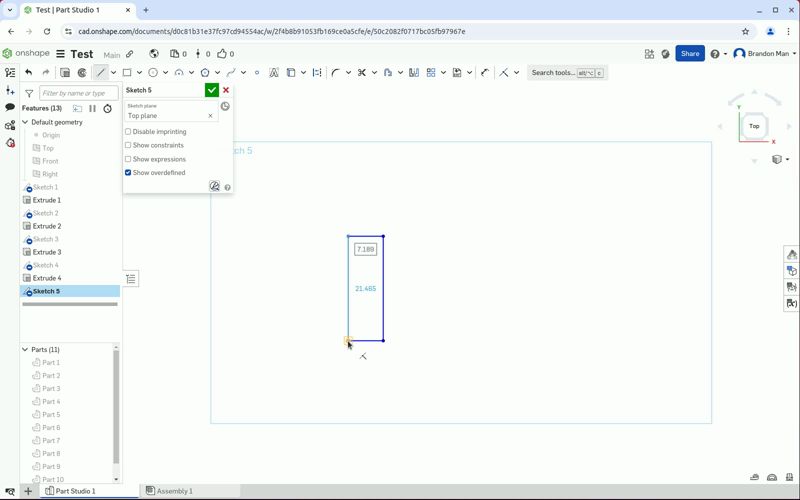
mouse_move(371, 259)
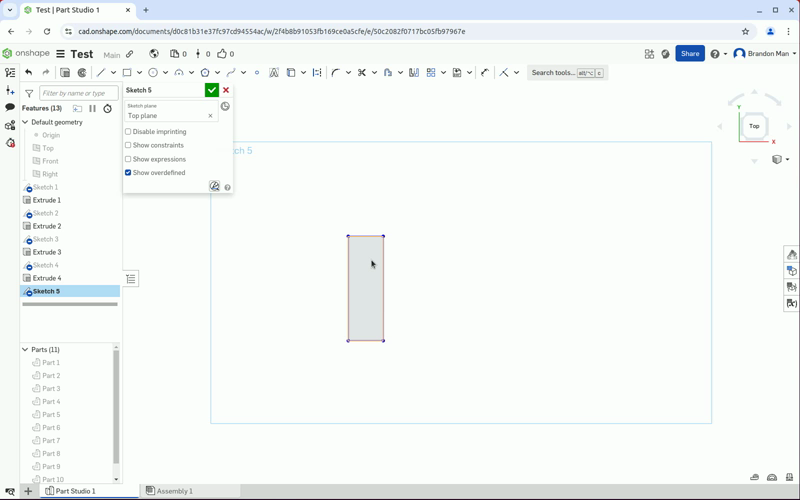
click(371, 259)
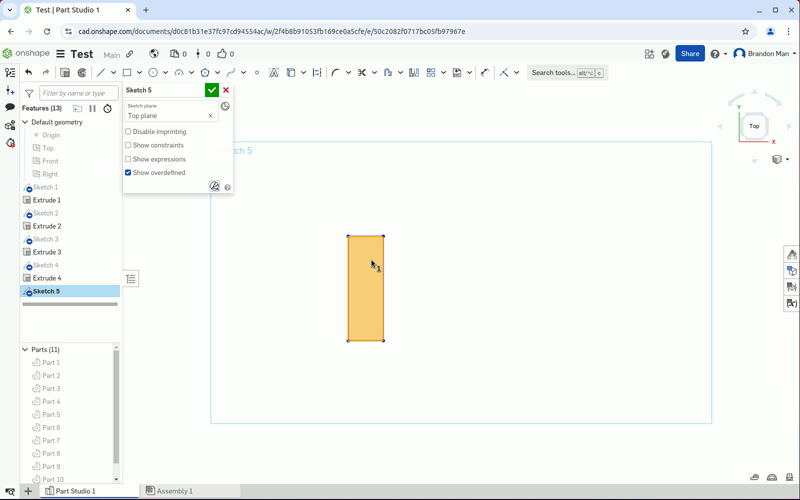
mouse_move(69, 352)
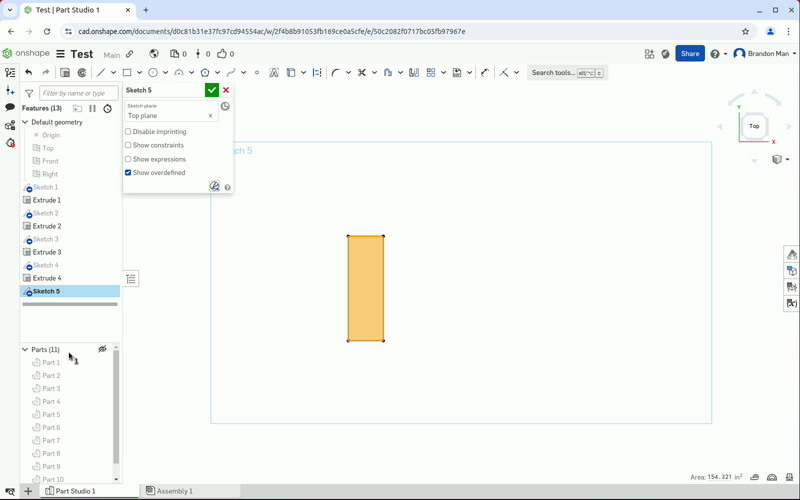
key(shift+y)
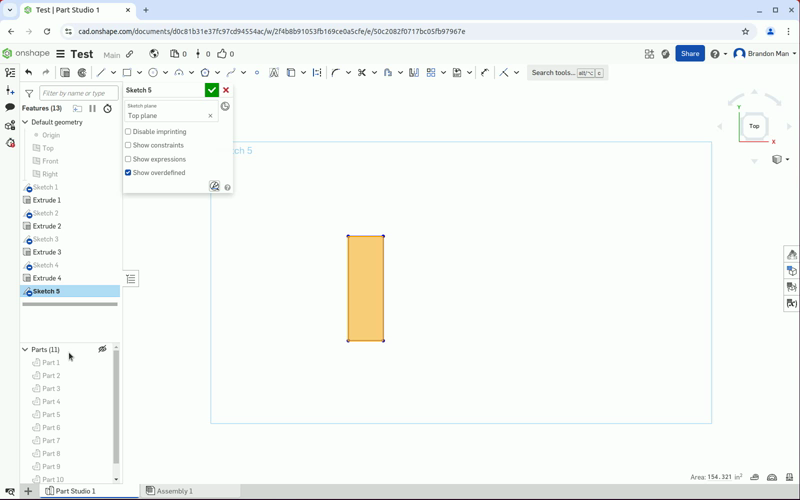
key(shift+e)
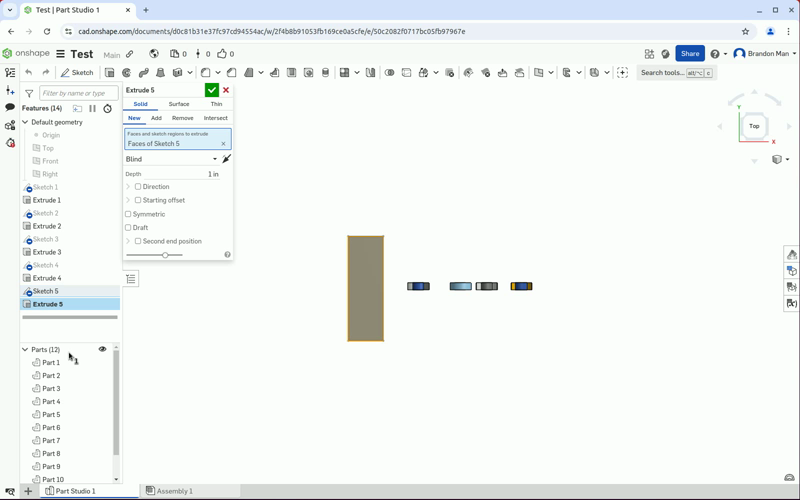
mouse_move(143, 106)
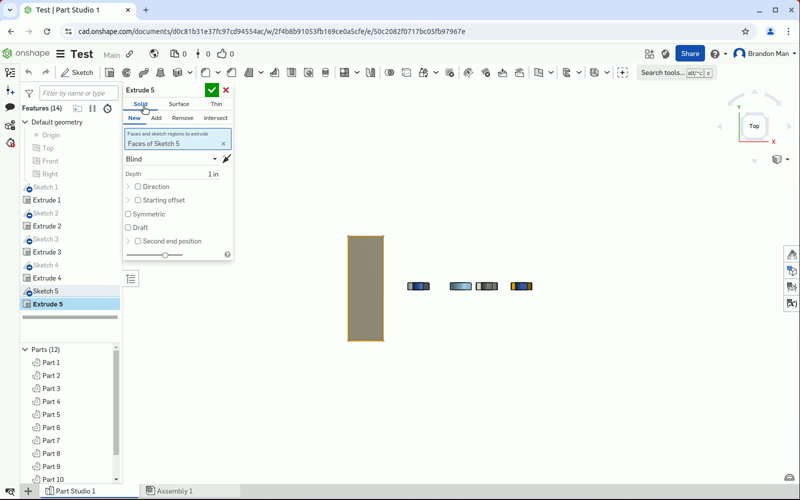
click(143, 106)
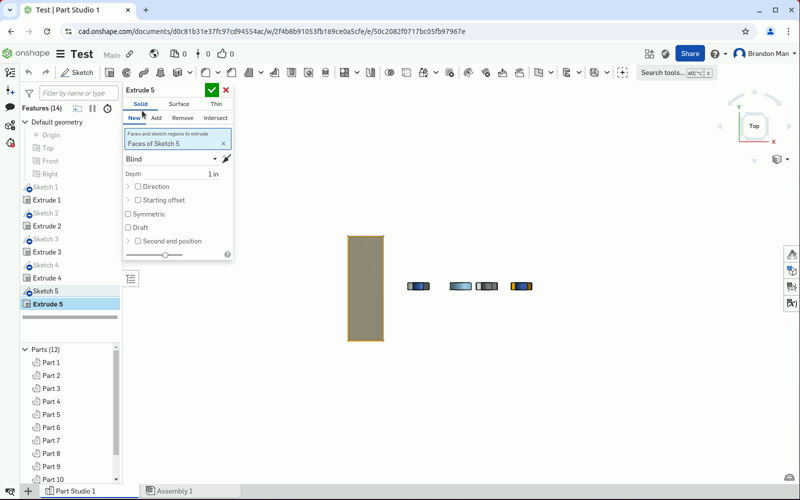
mouse_move(137, 120)
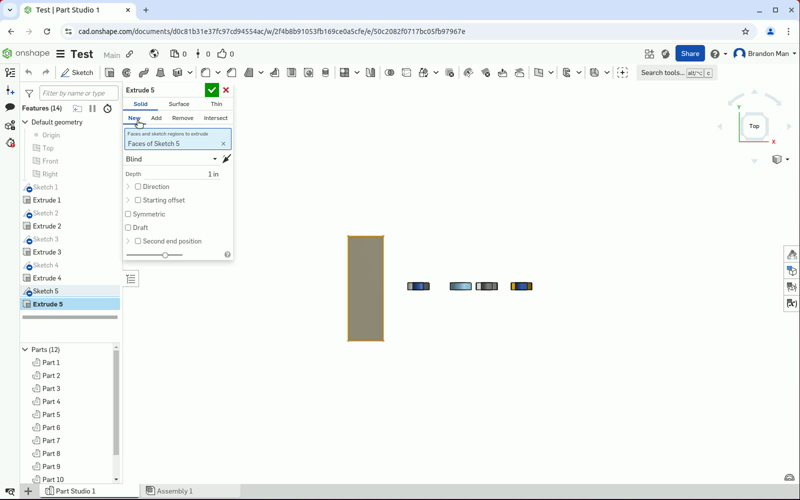
click(137, 120)
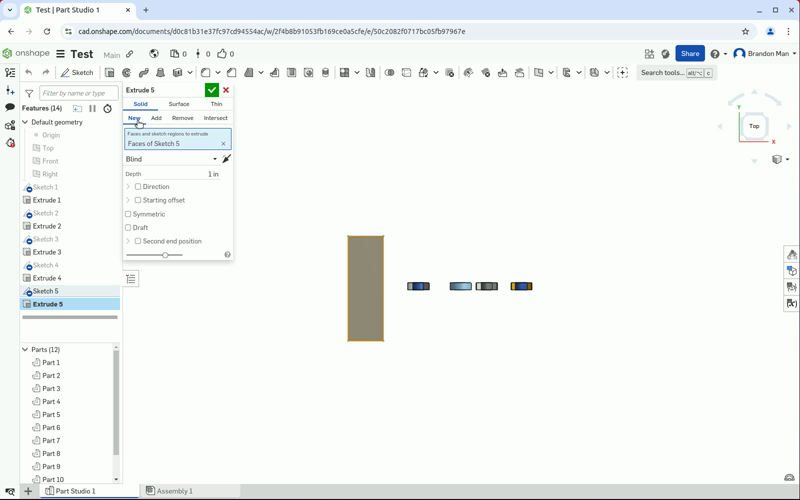
key(tab, 4)
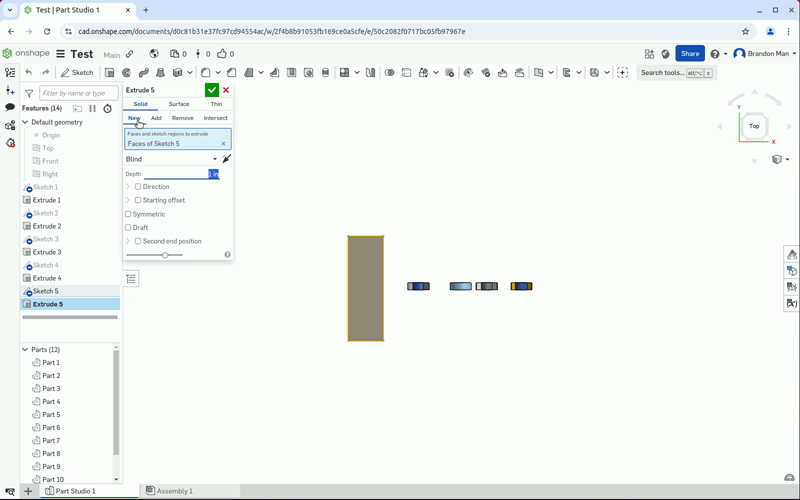
text(0.241)
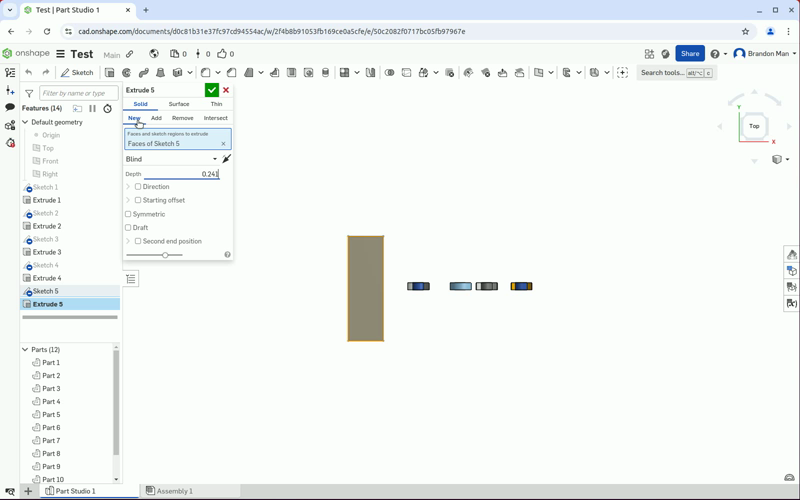
key(enter)
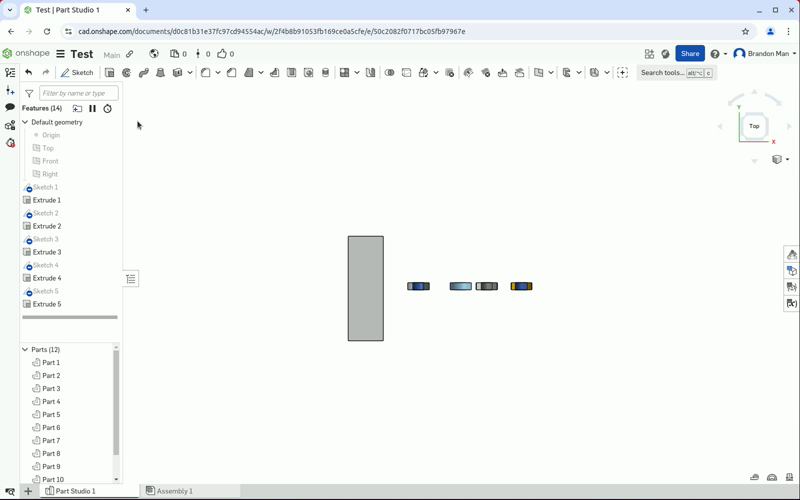
key(shift+h)
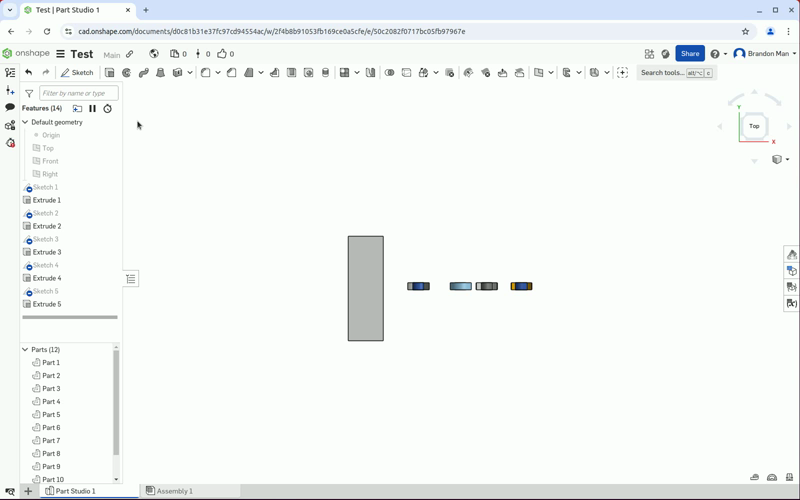
key(shift+h)
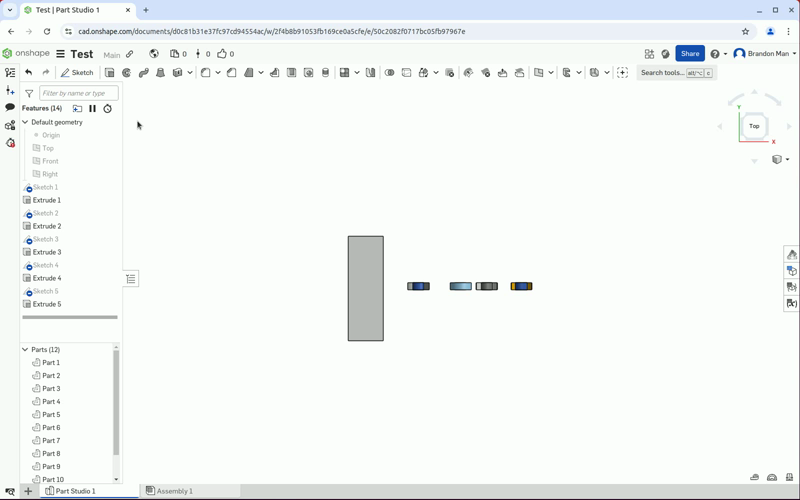
mouse_move(73, 189)
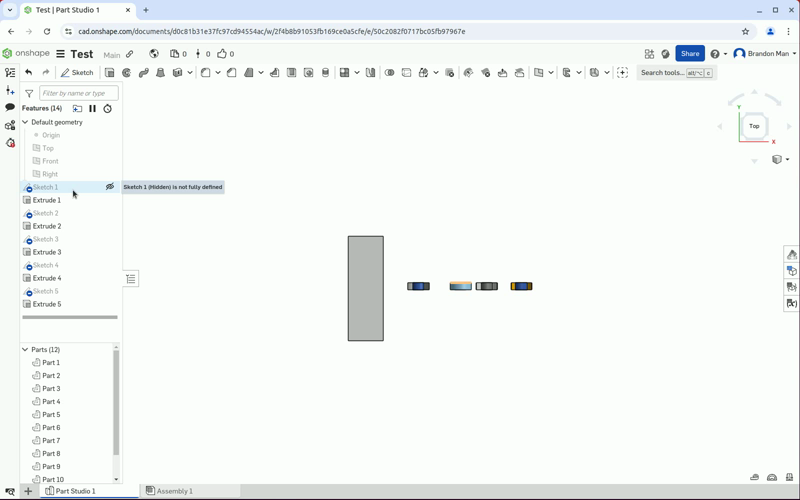
click(73, 189)
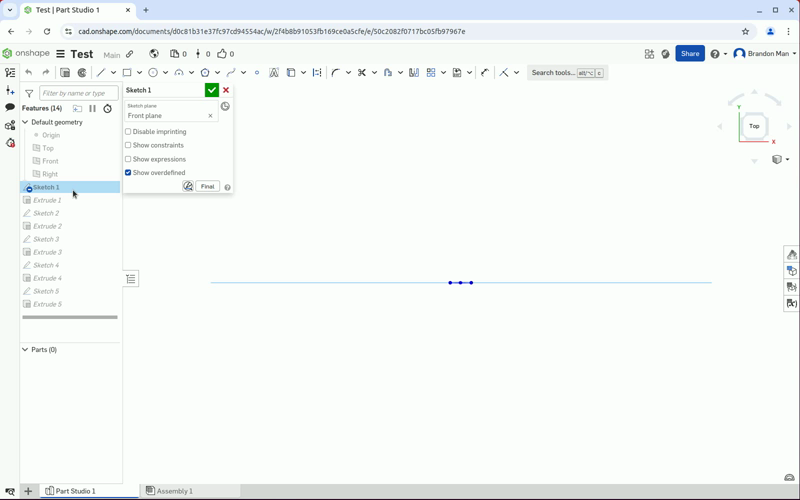
mouse_move(229, 92)
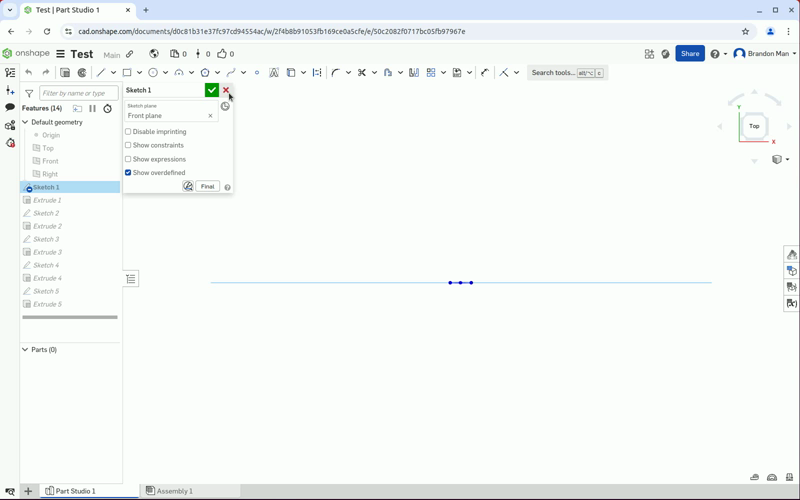
click(229, 92)
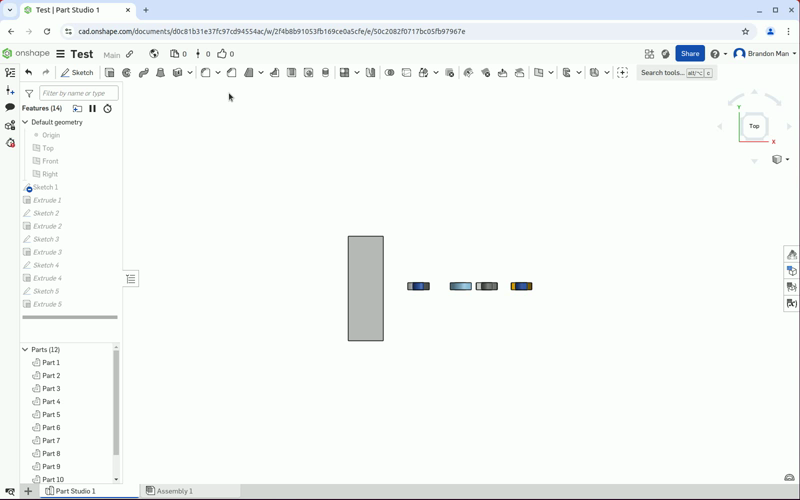
mouse_move(69, 352)
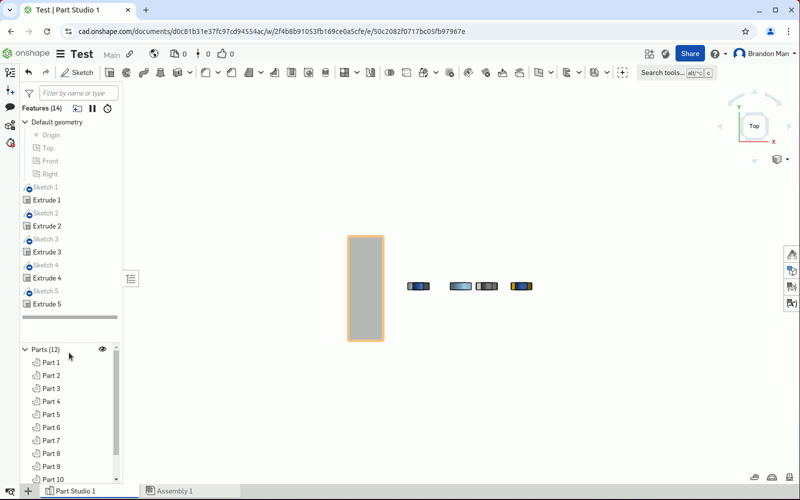
key(y)
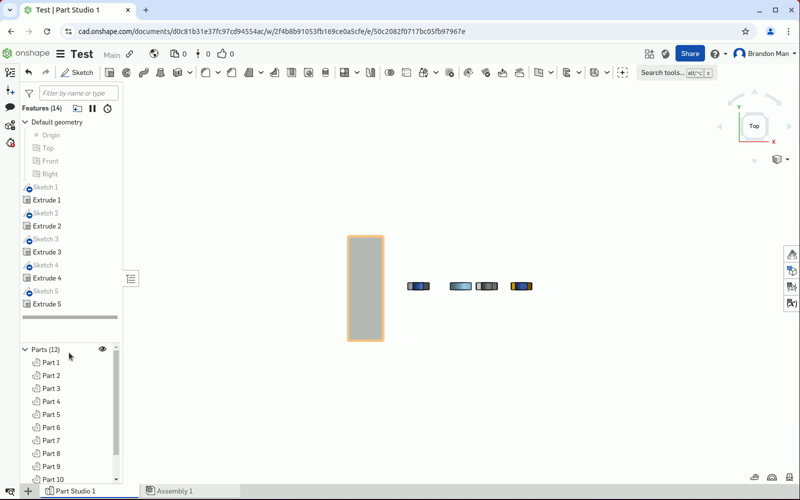
key(shift+p)
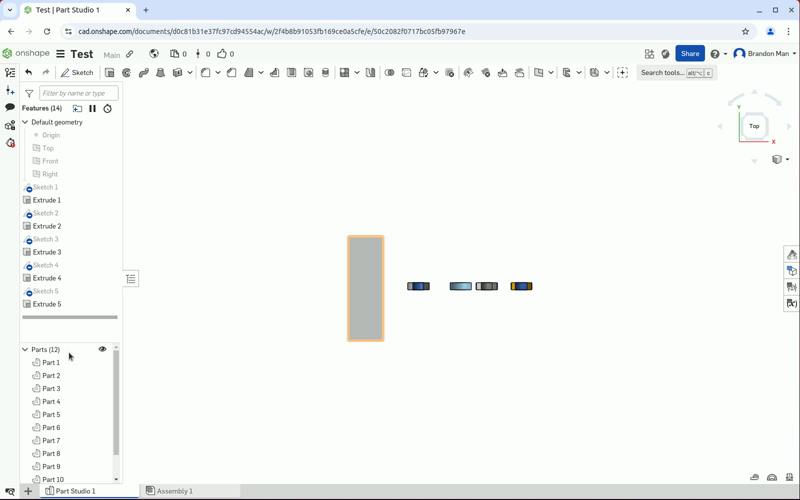
key(space)
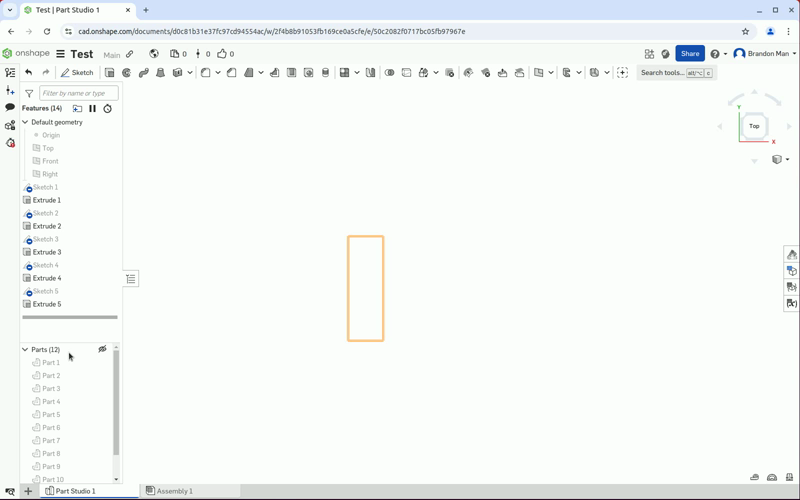
key_down(shift)
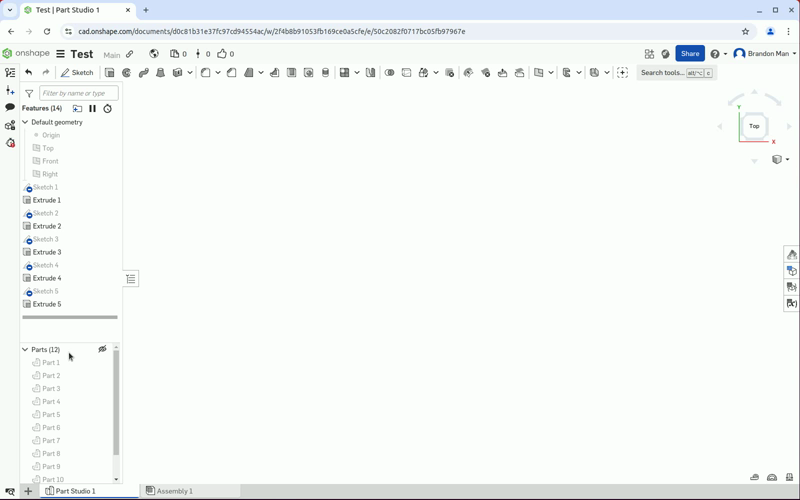
key(up)
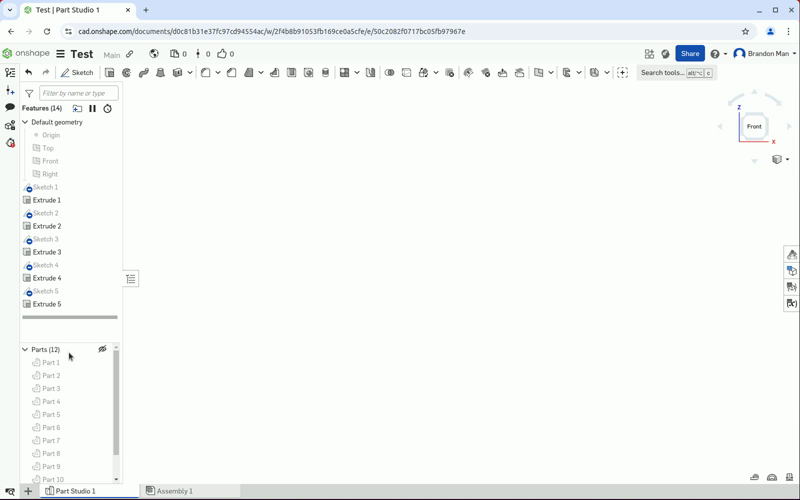
key_up(shift)
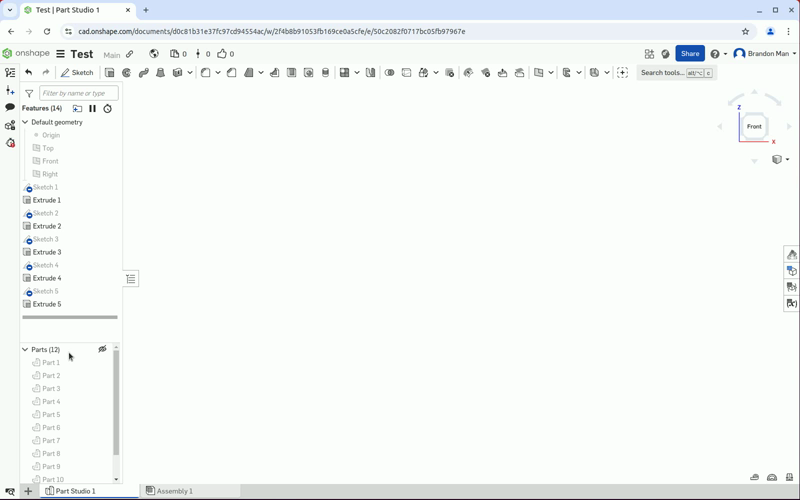
mouse_move(69, 352)
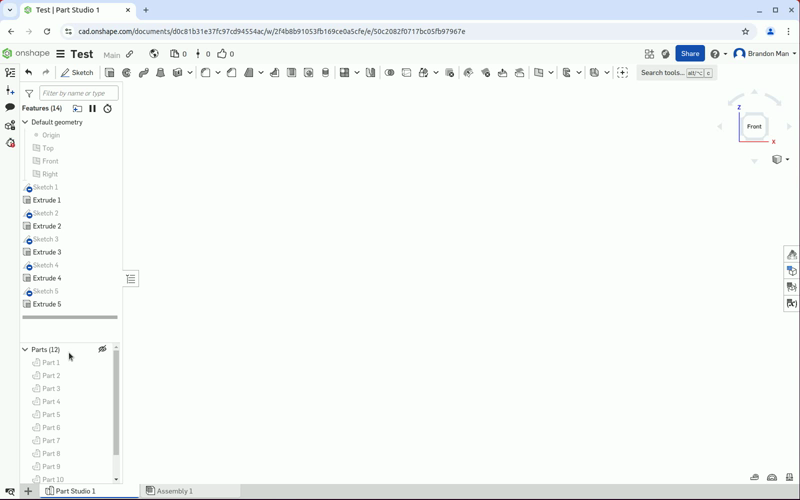
key(shift+y)
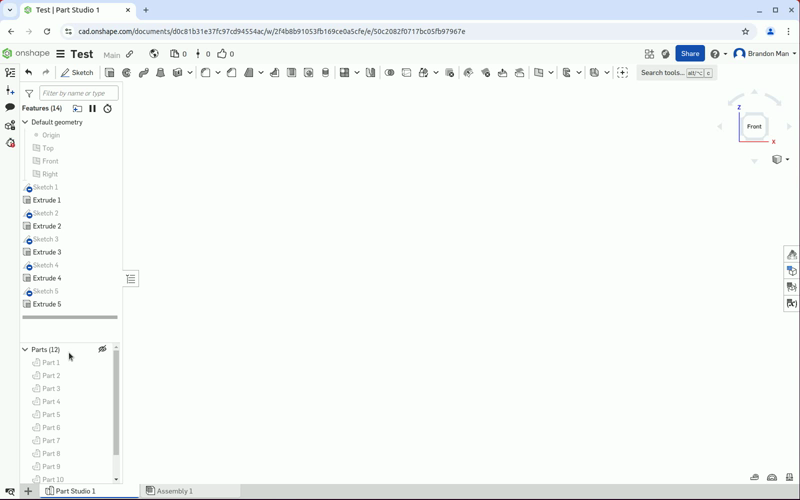
key(shift+s)
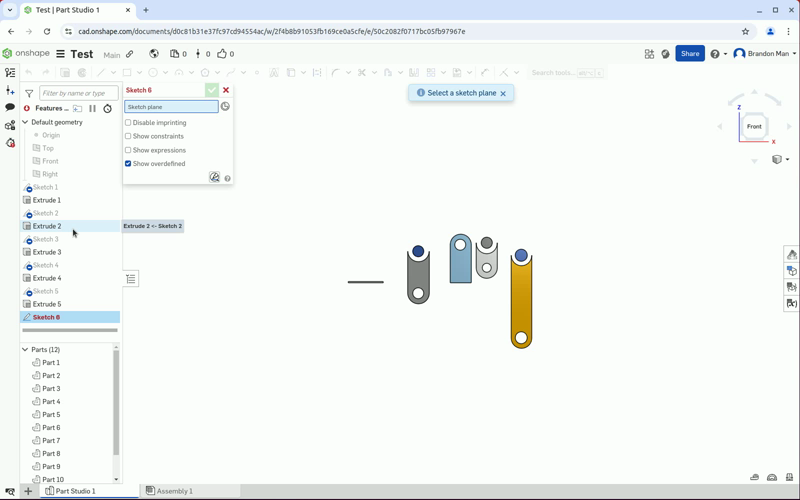
scroll(3)
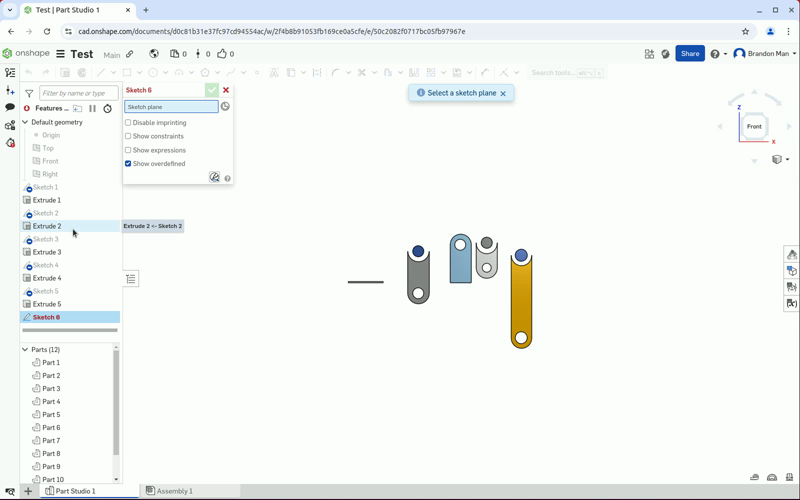
mouse_move(73, 163)
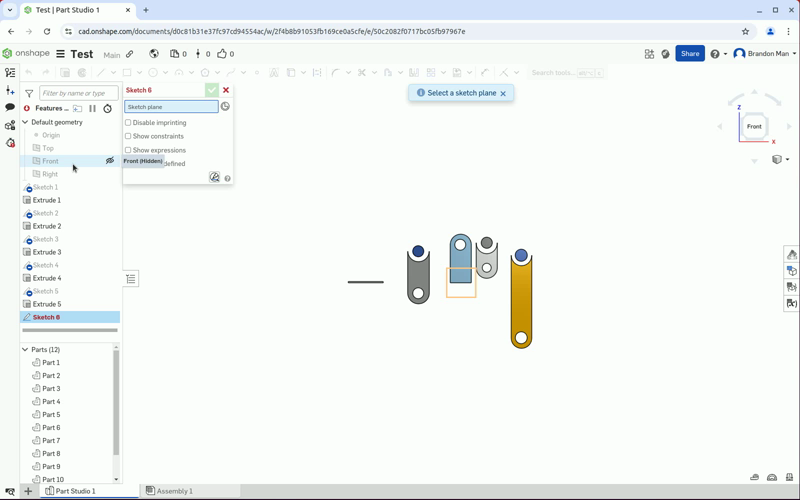
click(73, 163)
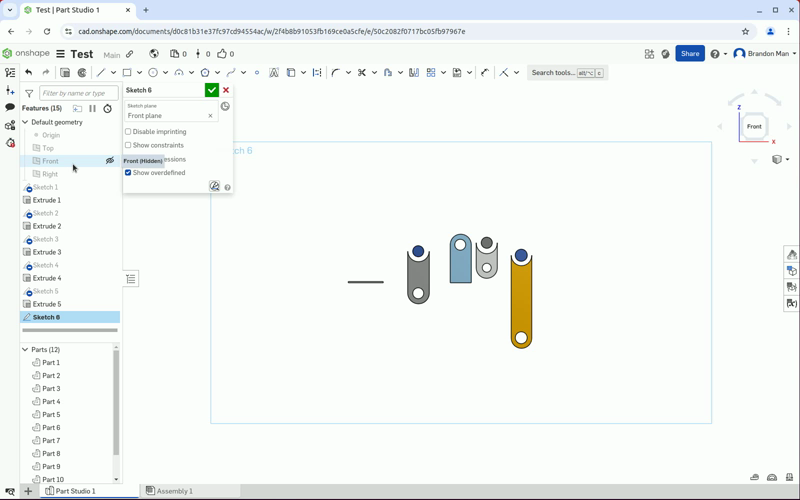
mouse_move(69, 352)
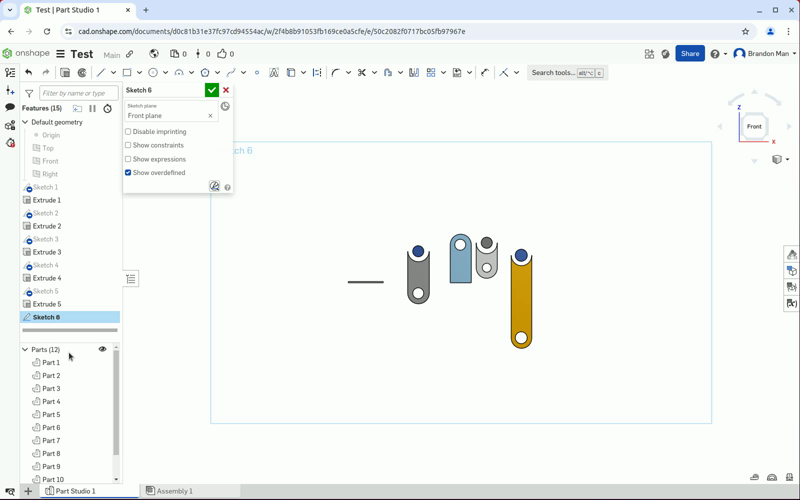
key(y)
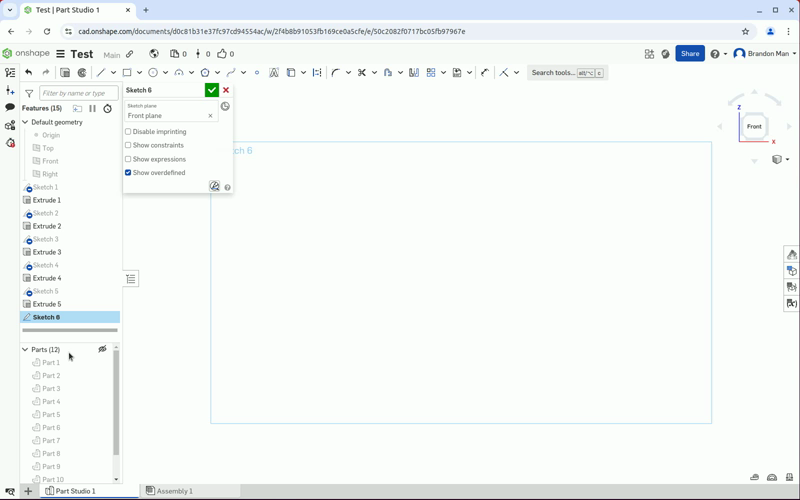
key(c)
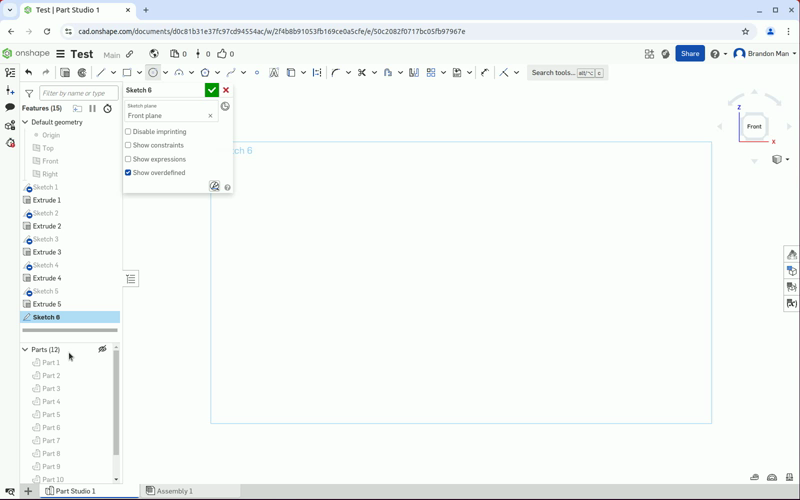
key_down(shift)
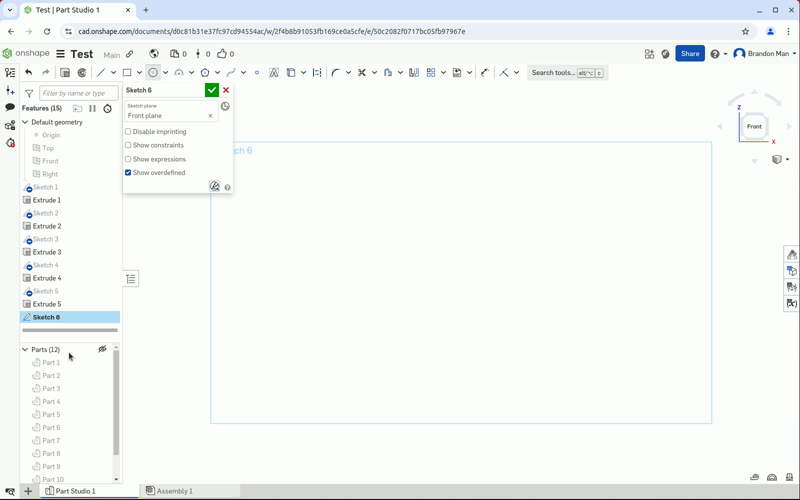
mouse_move(444, 307)
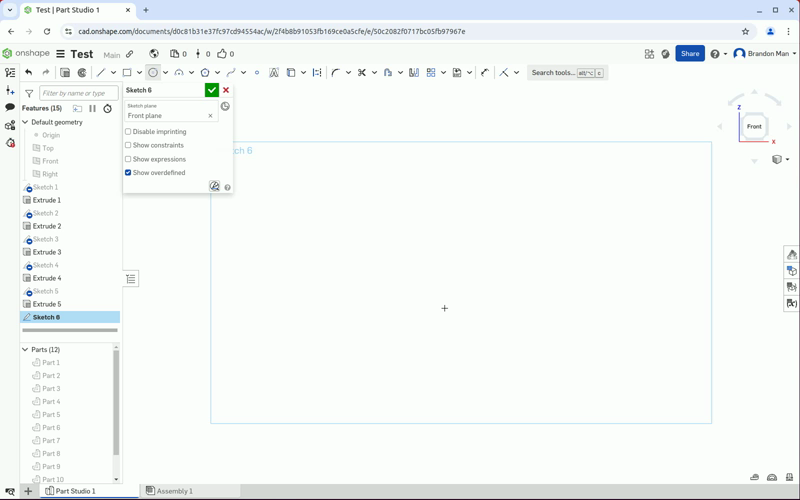
click(444, 307)
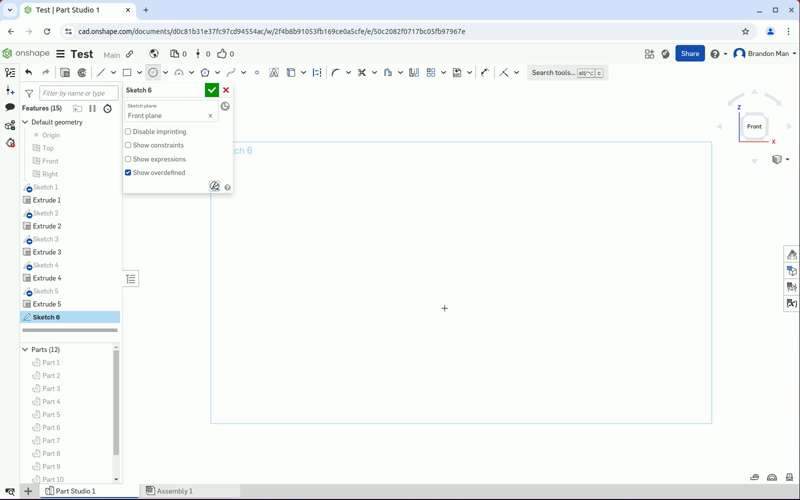
key_up(shift)
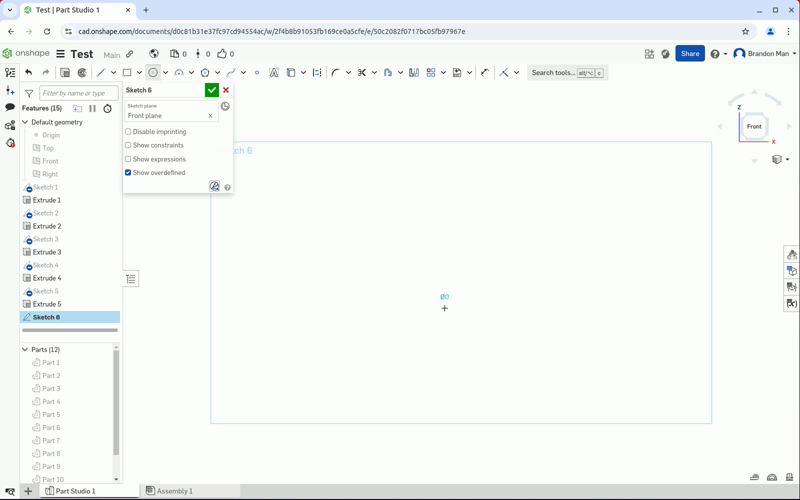
mouse_move(446, 307)
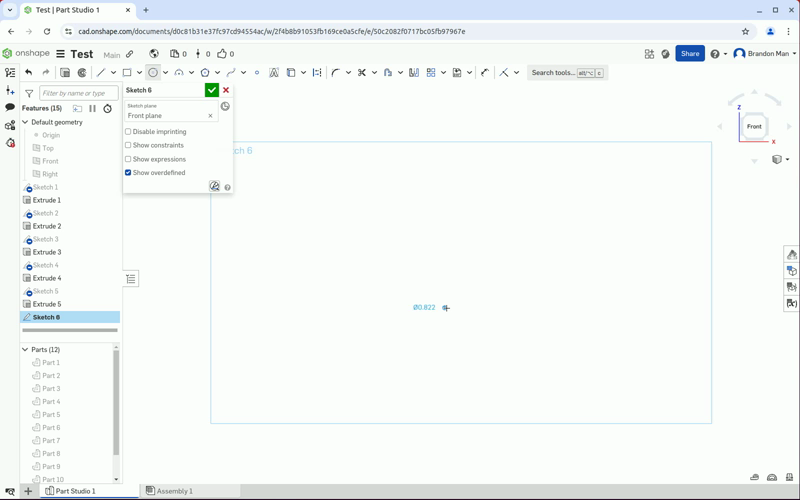
scroll(6)
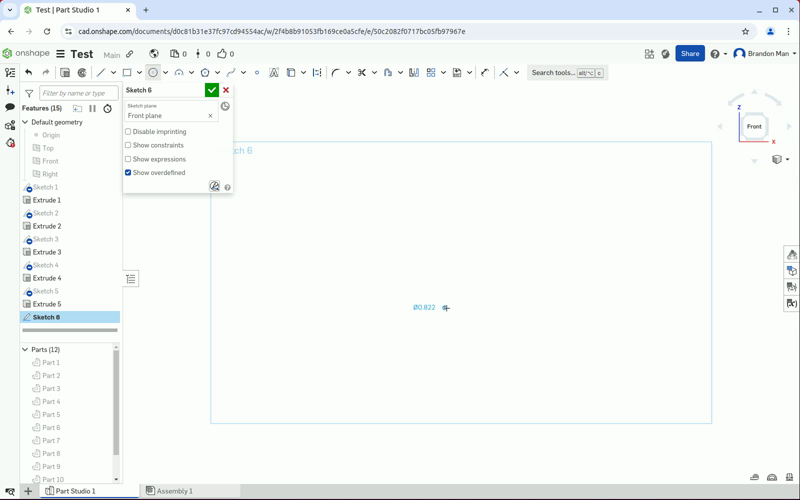
scroll(6)
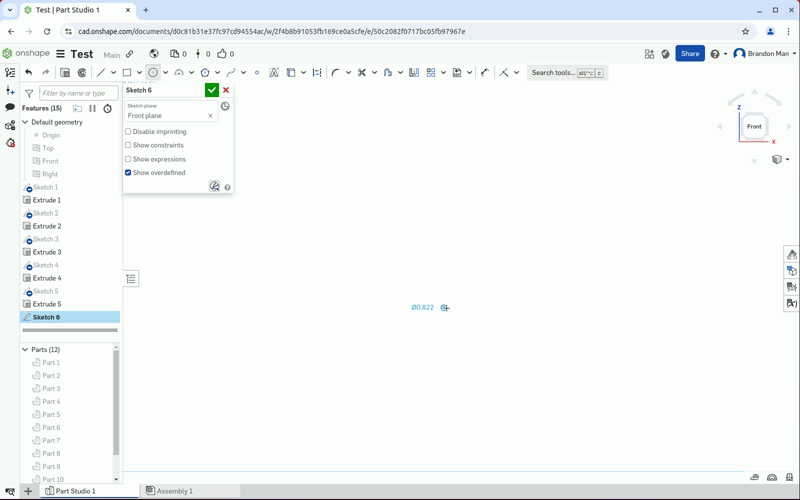
scroll(6)
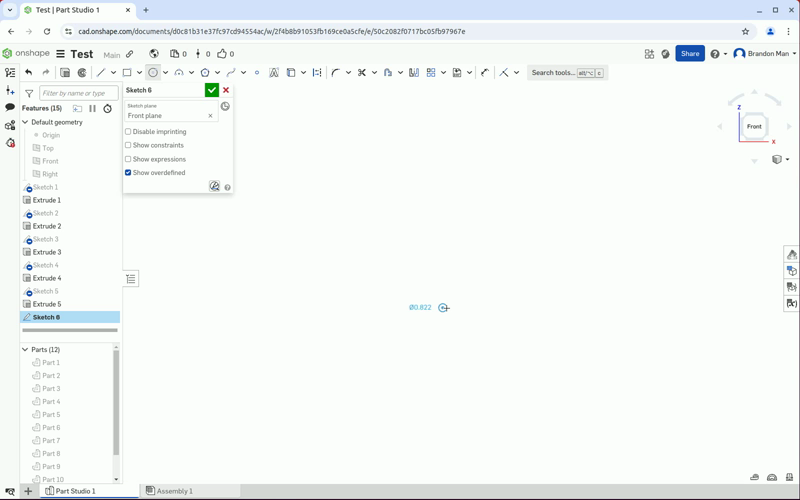
scroll(6)
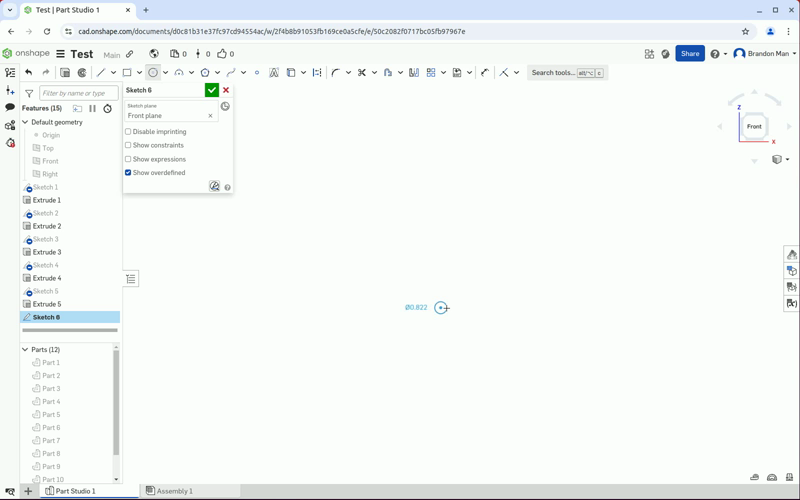
scroll(6)
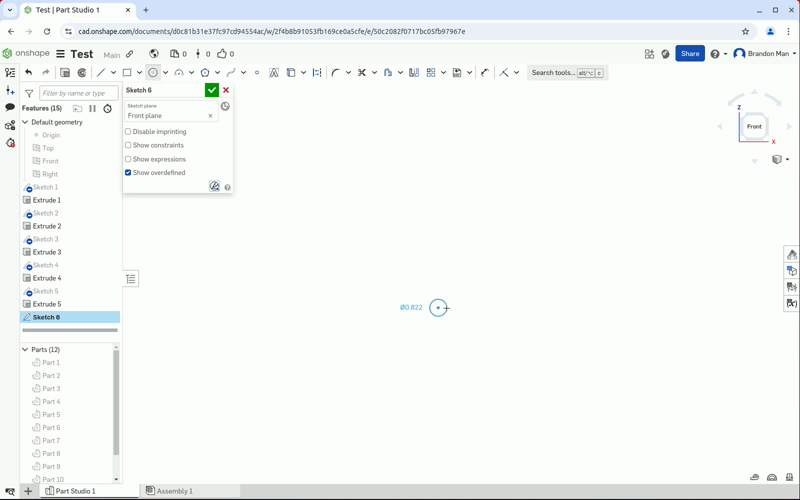
scroll(6)
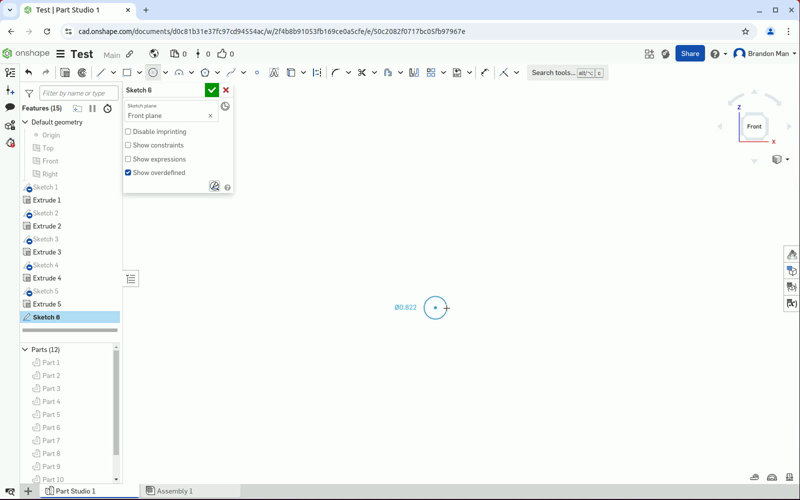
scroll(6)
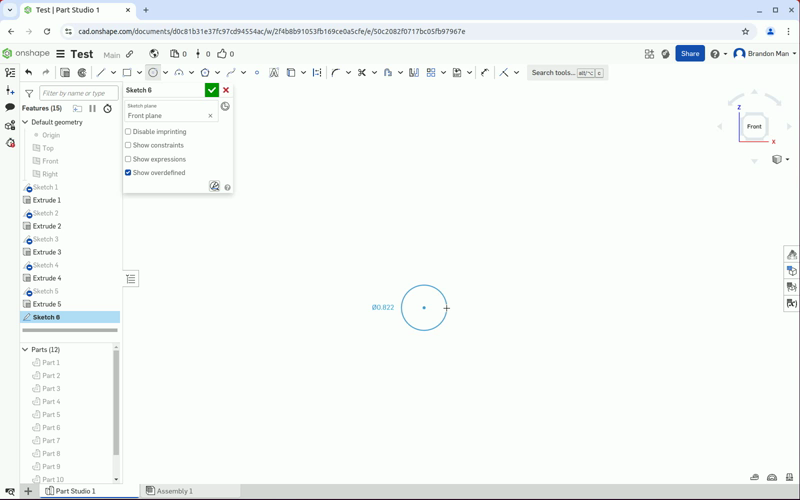
click(446, 307)
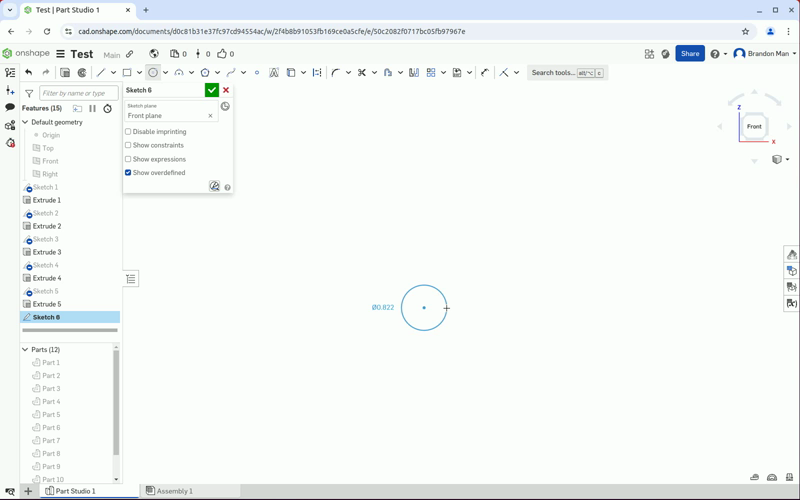
scroll(-6)
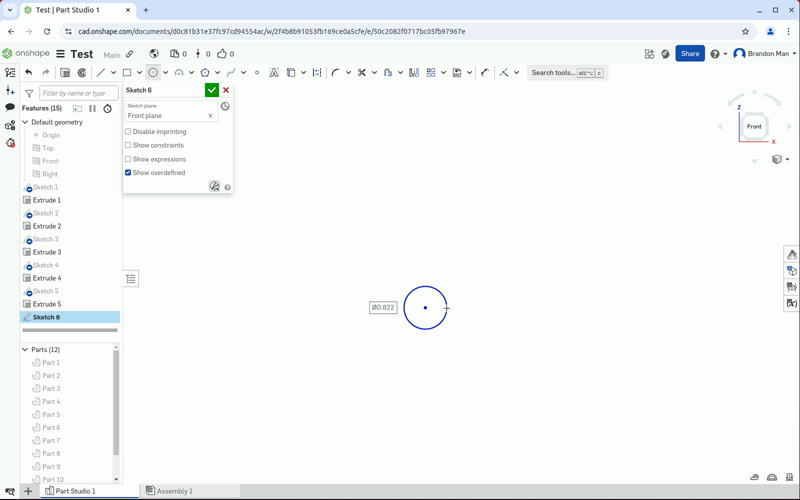
scroll(-6)
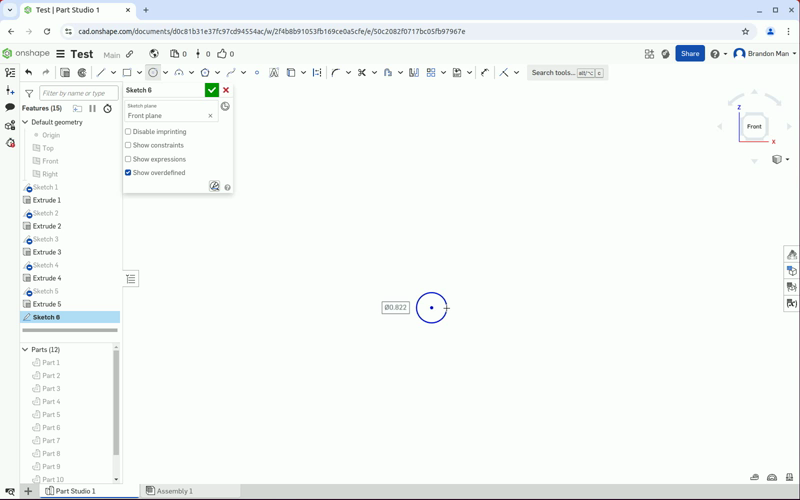
scroll(-6)
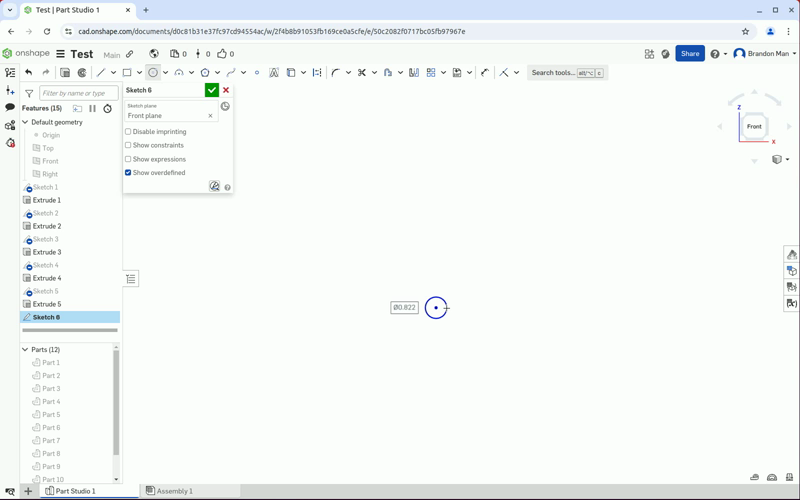
scroll(-6)
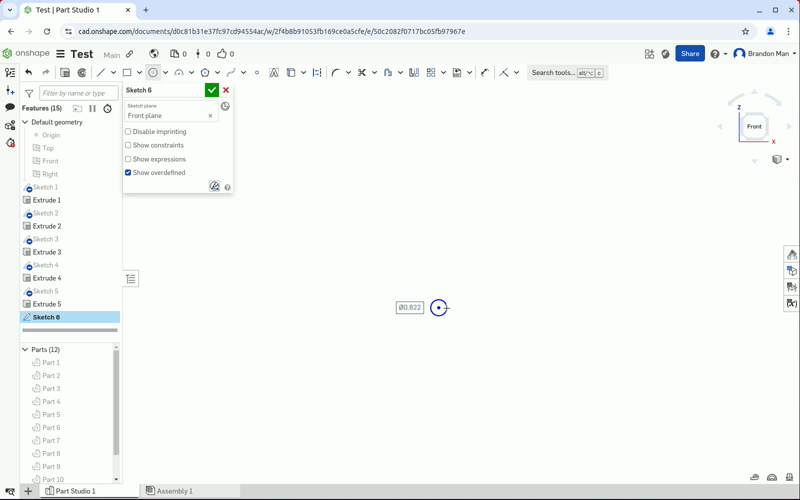
scroll(-6)
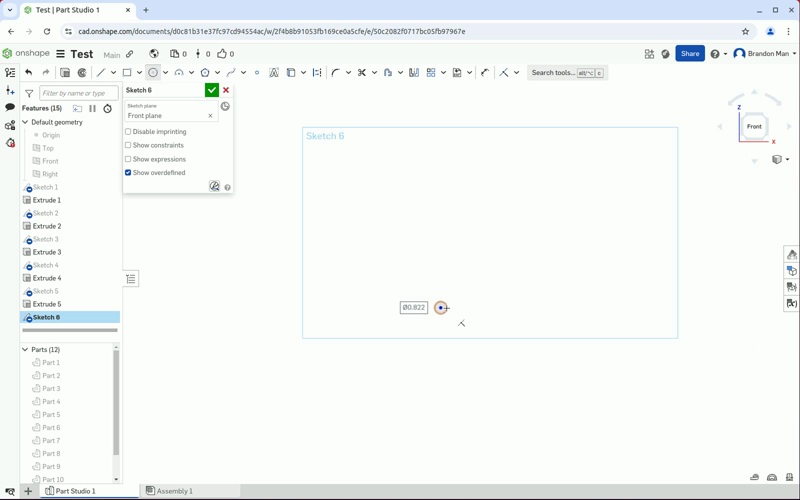
scroll(-6)
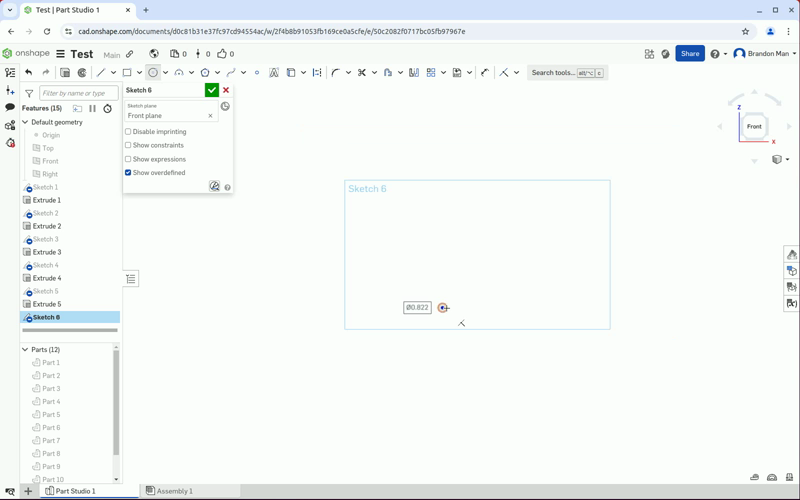
scroll(-6)
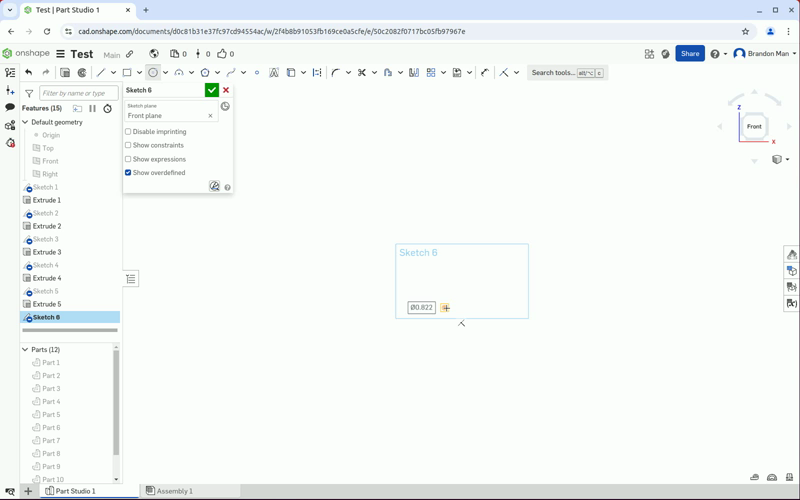
key(esc)
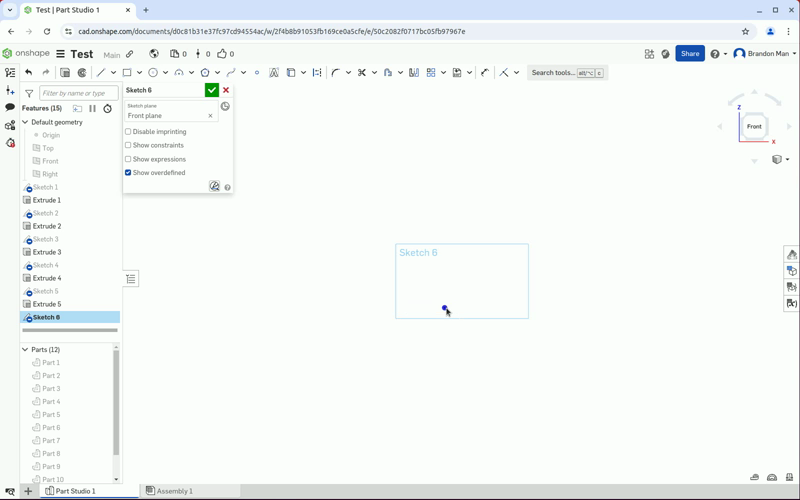
mouse_move(444, 305)
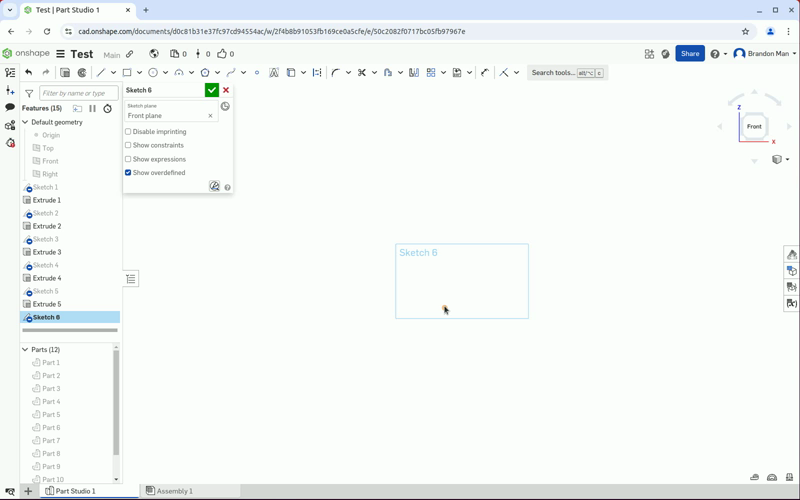
scroll(6)
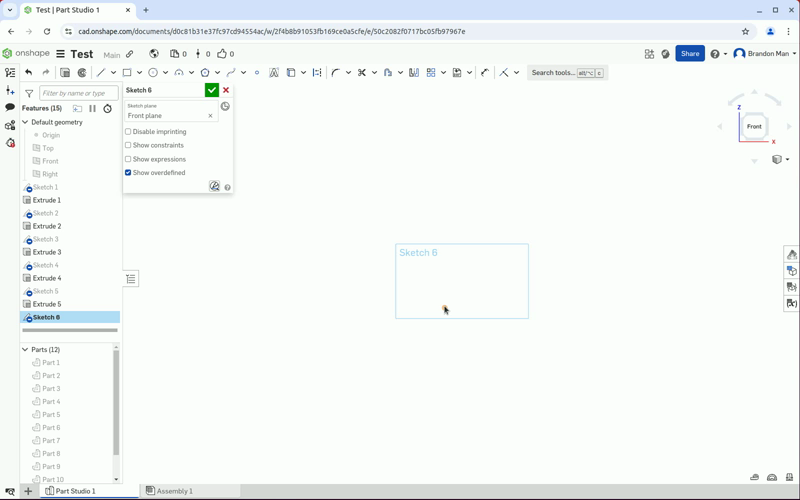
scroll(6)
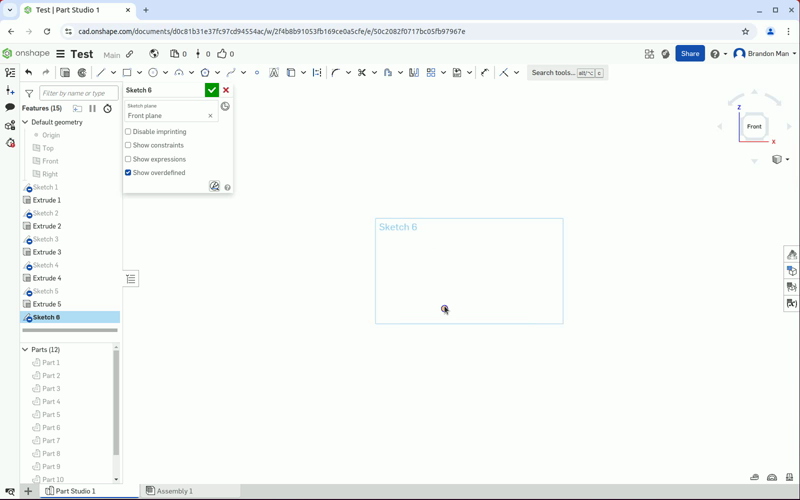
scroll(6)
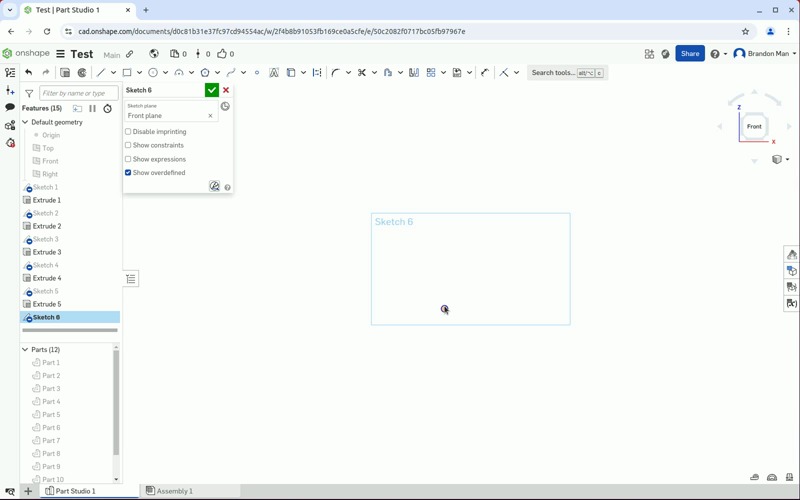
scroll(6)
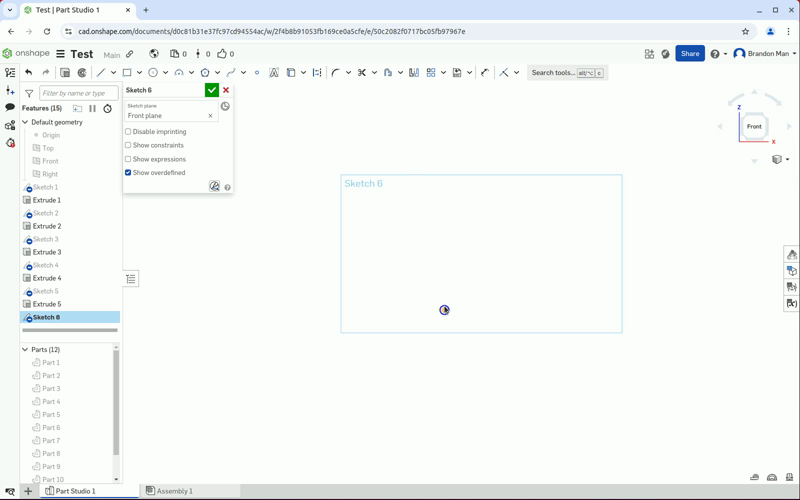
scroll(6)
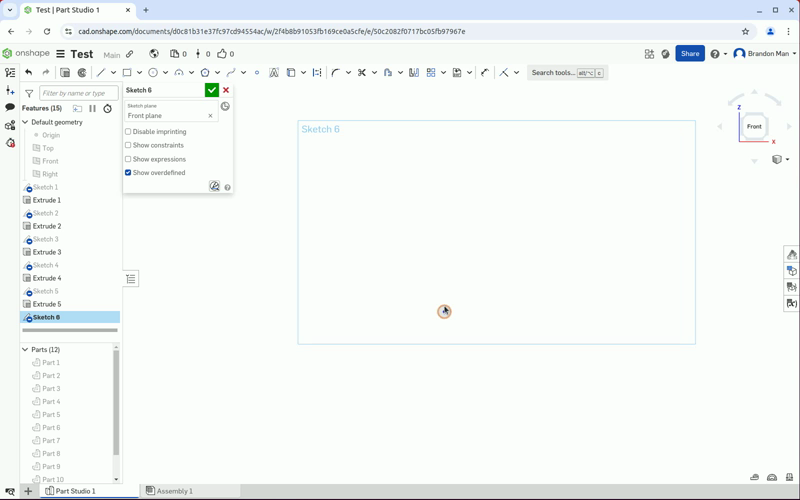
scroll(6)
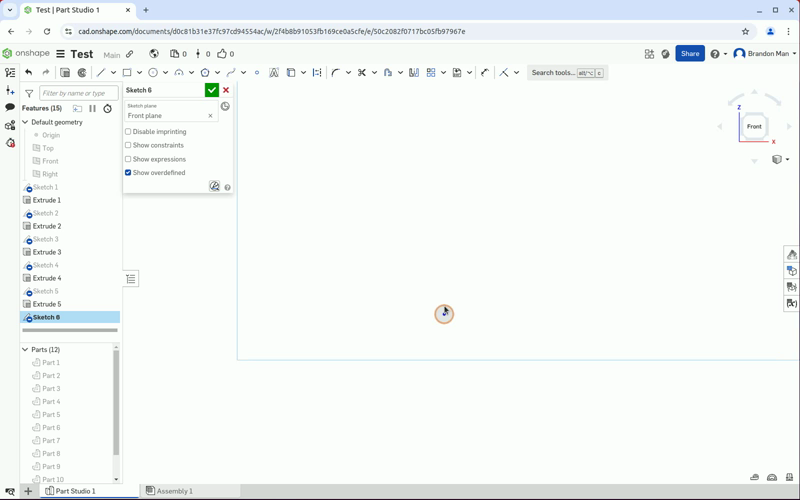
scroll(6)
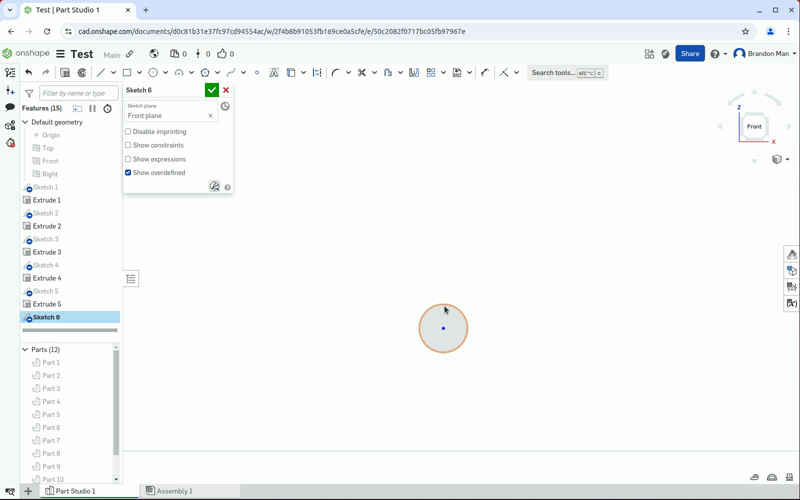
click(444, 305)
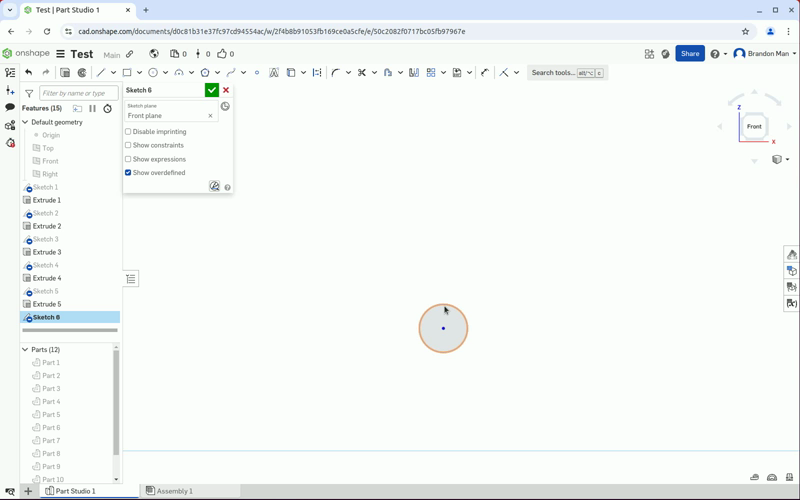
scroll(-6)
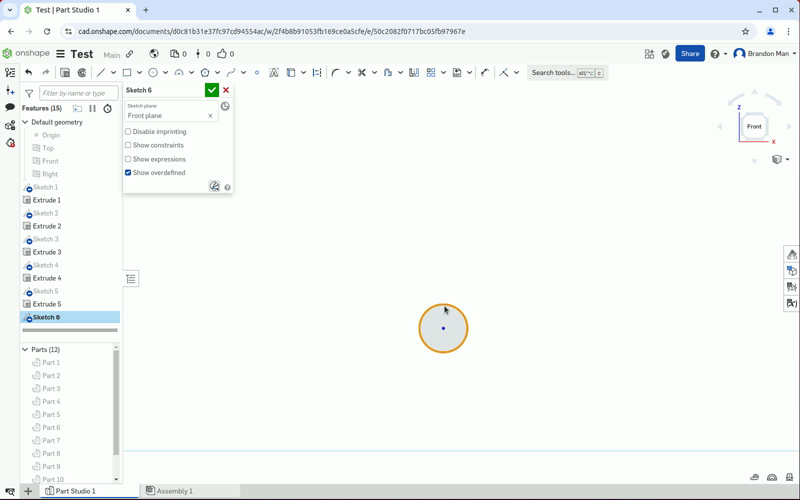
scroll(-6)
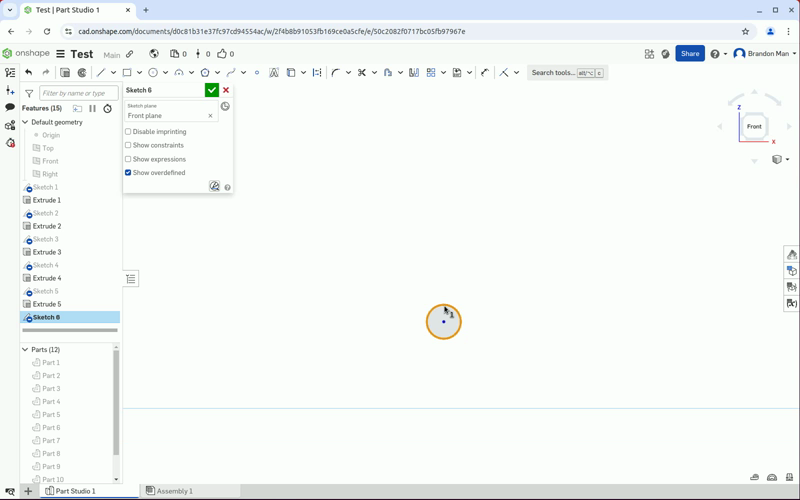
scroll(-6)
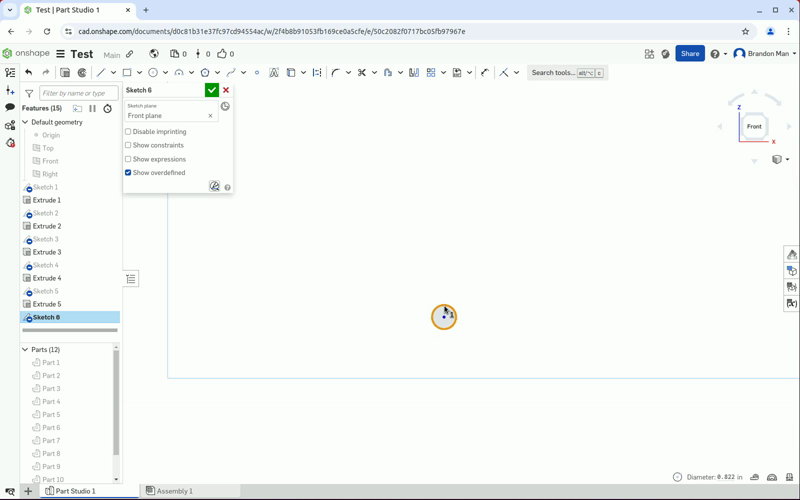
scroll(-6)
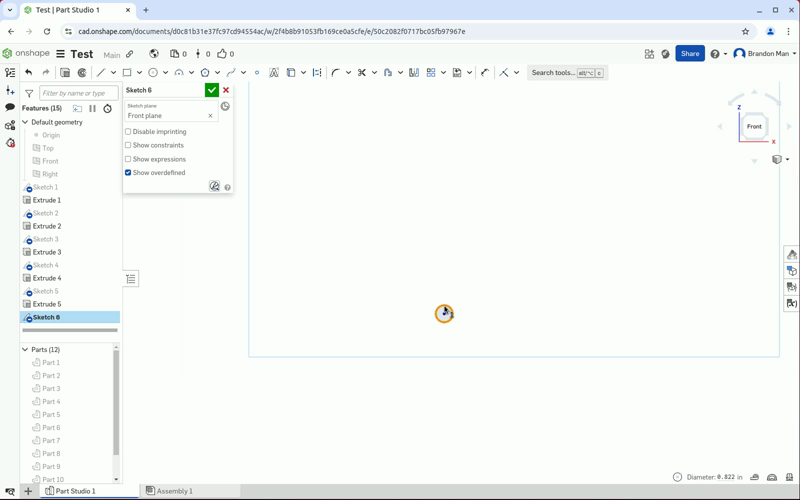
scroll(-6)
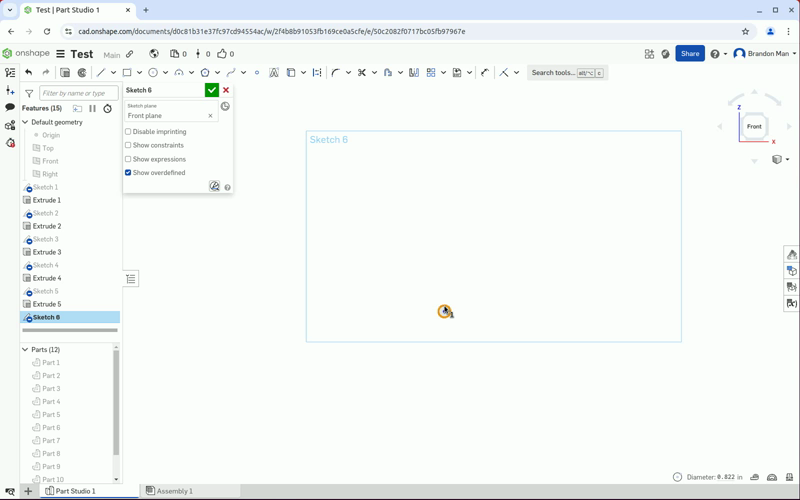
scroll(-6)
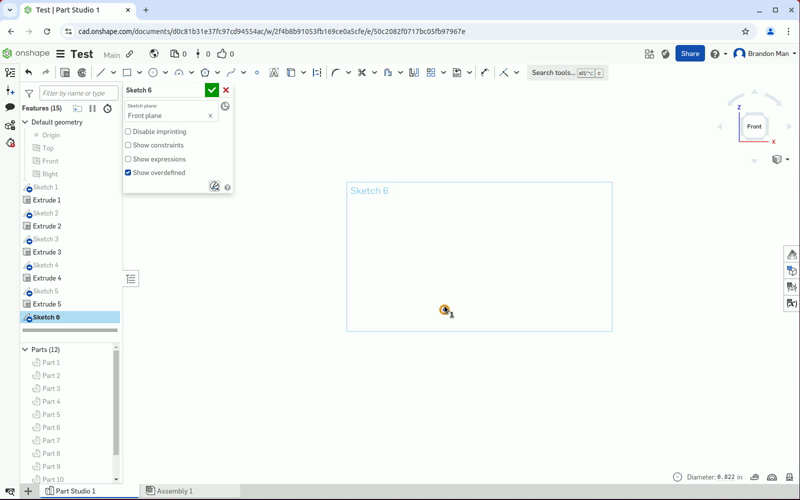
scroll(-6)
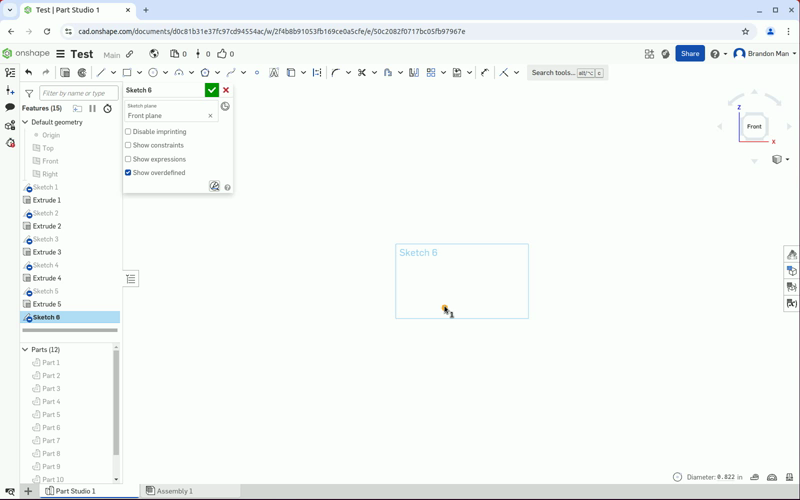
mouse_move(69, 352)
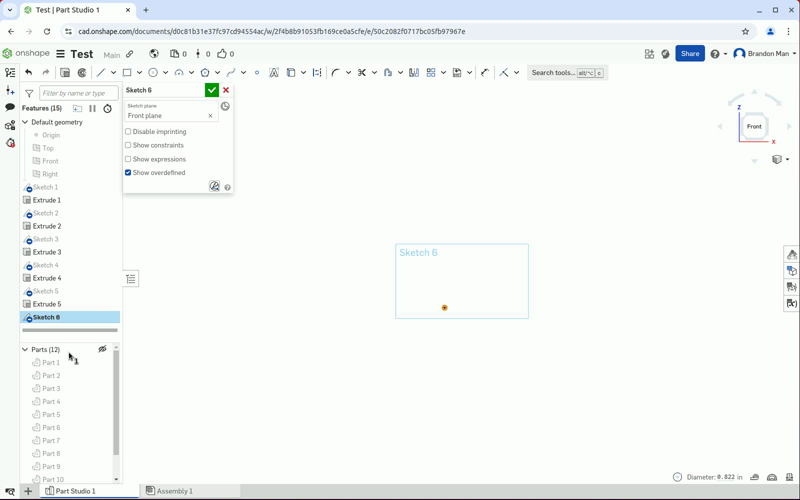
key(shift+y)
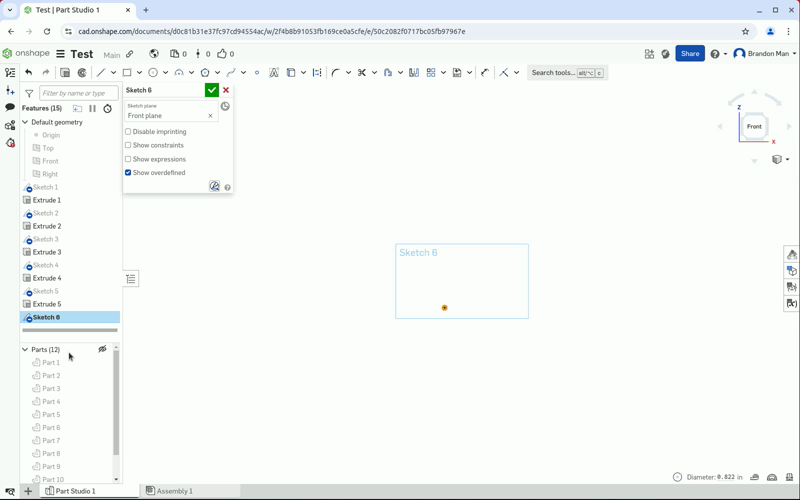
key(shift+e)
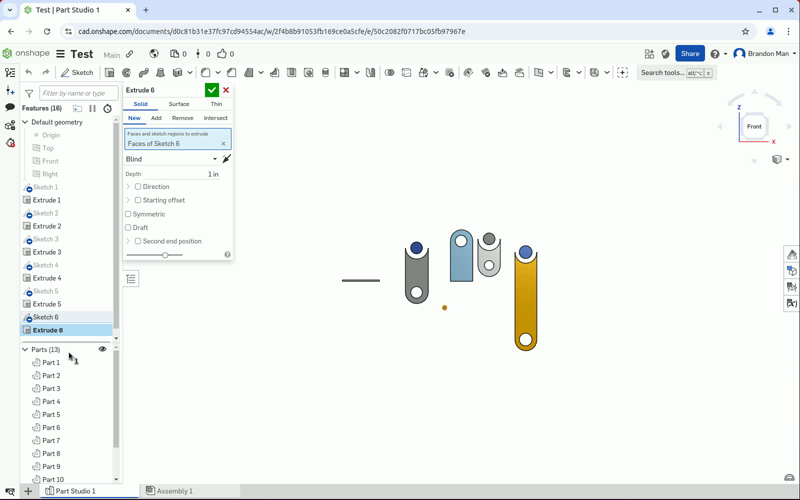
mouse_move(143, 106)
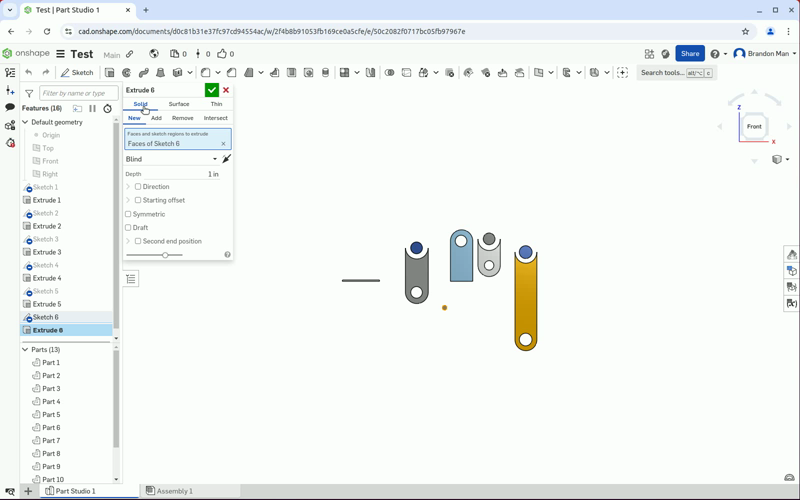
click(143, 106)
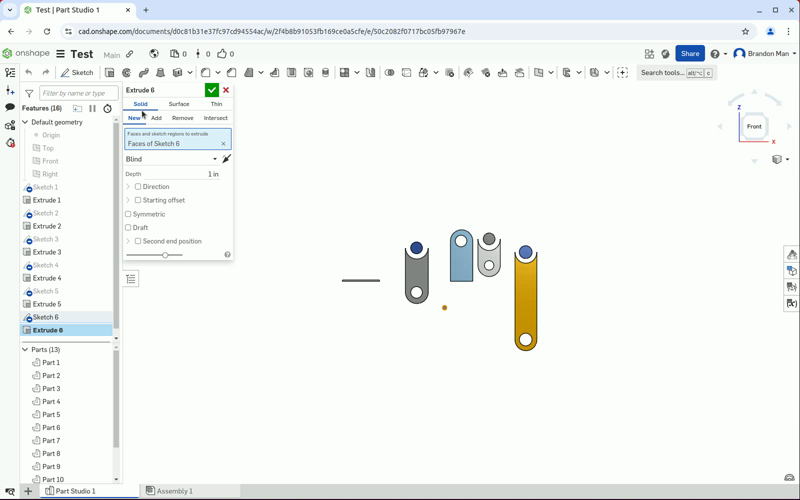
mouse_move(137, 120)
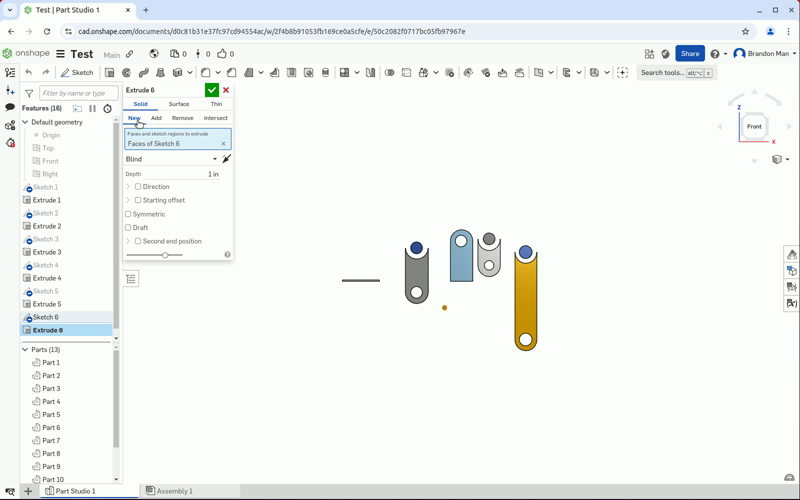
click(137, 120)
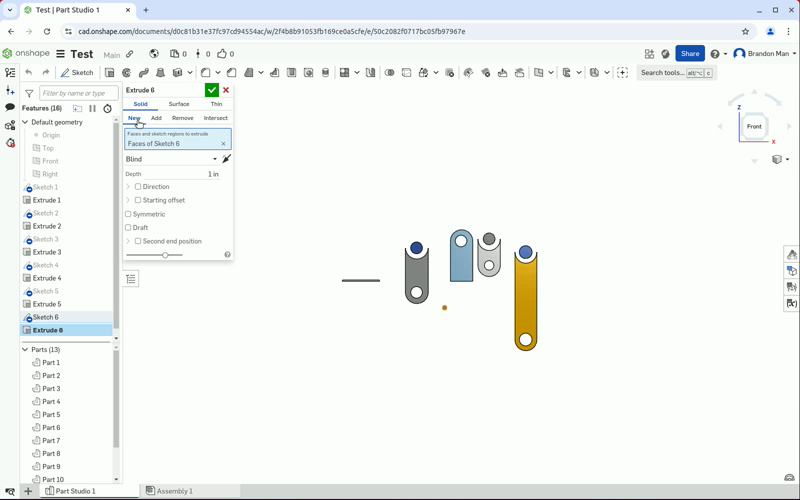
key(tab, 4)
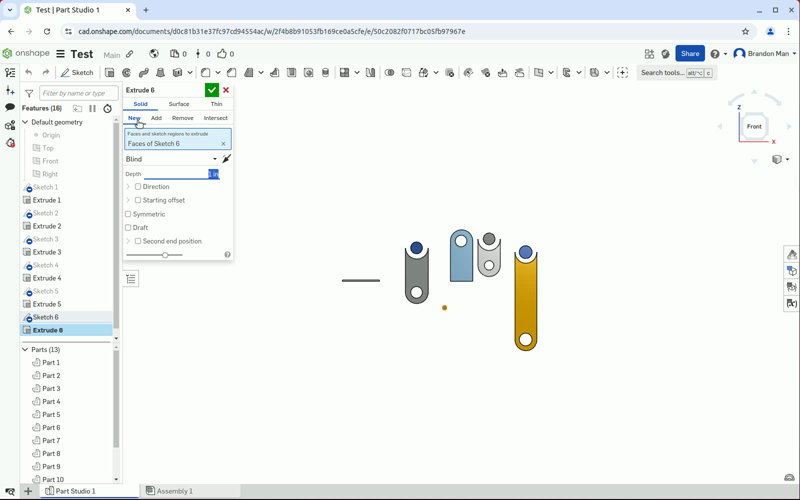
text(3.611)
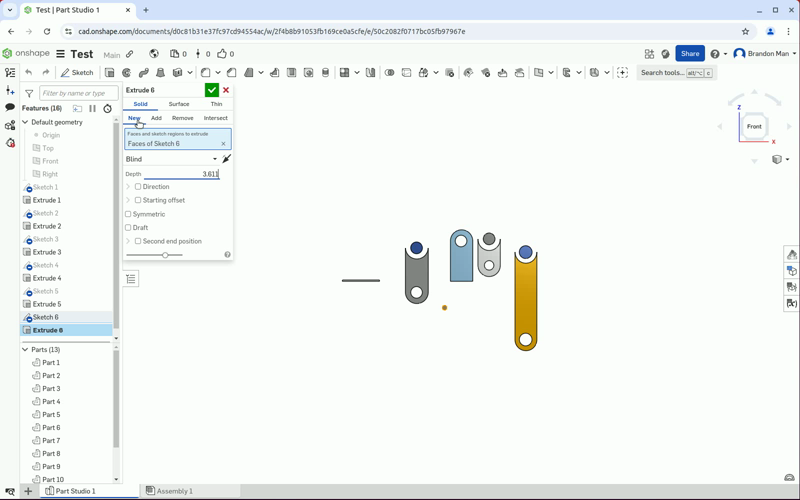
key(enter)
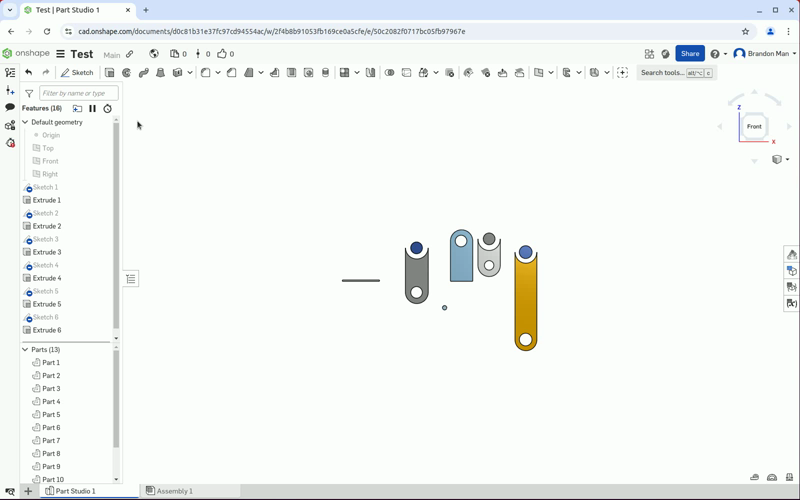
key(shift+h)
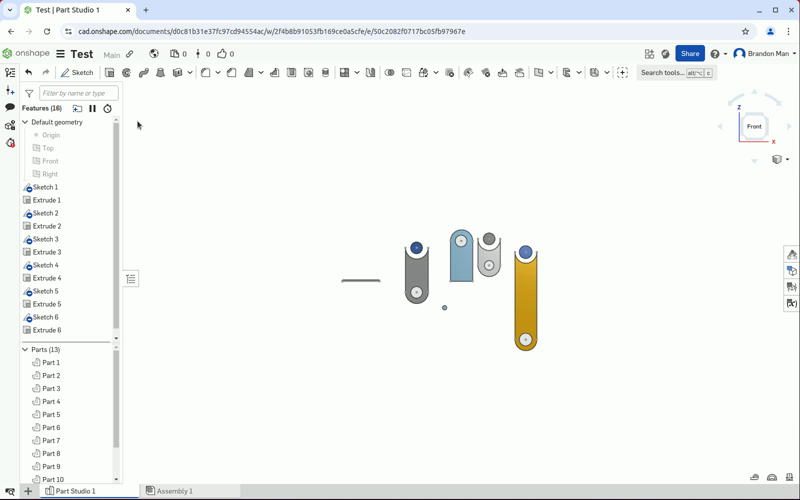
key(shift+h)
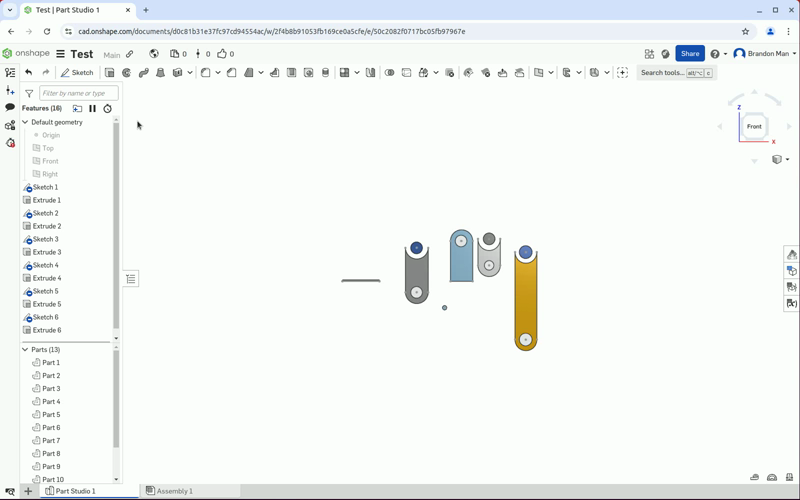
key(shift+7)
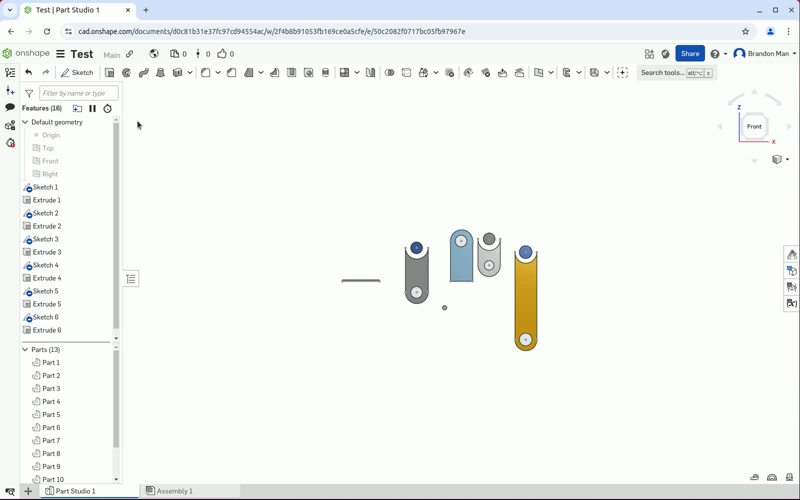
key(left, 2)
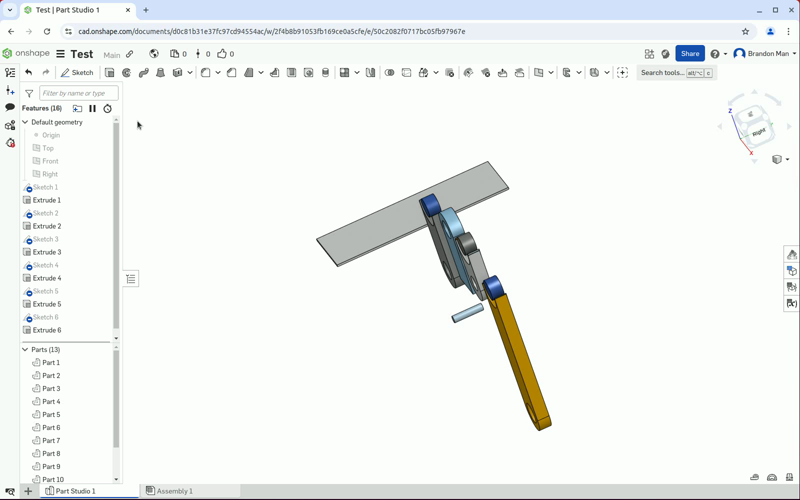
key(down, 2)
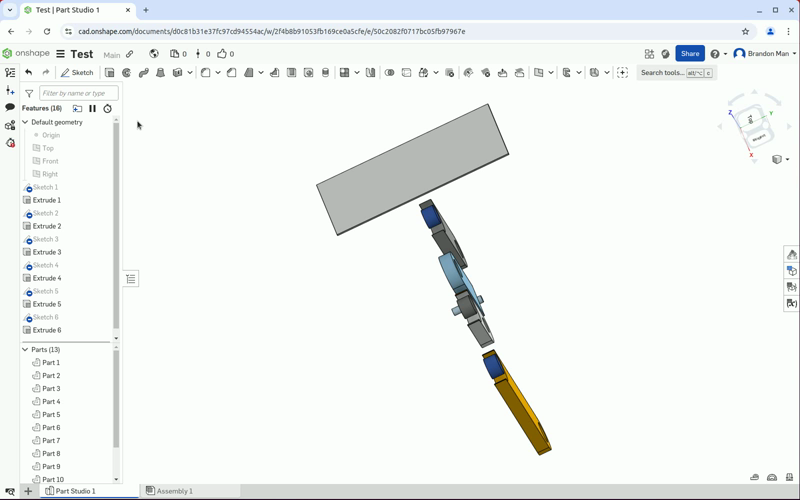
key(up, 2)
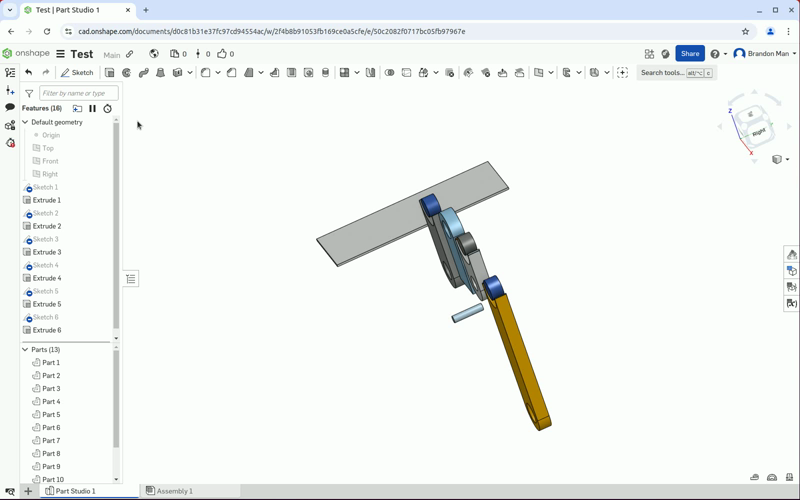
key(right, 2)
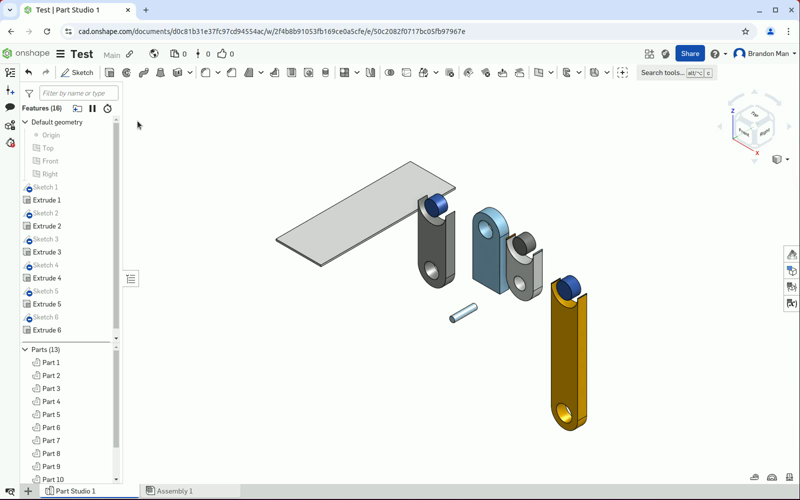
mouse_move(69, 189)
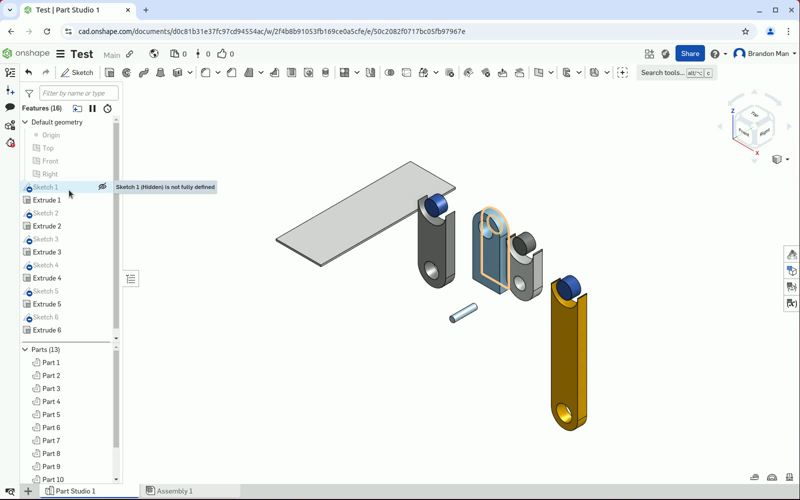
click(69, 189)